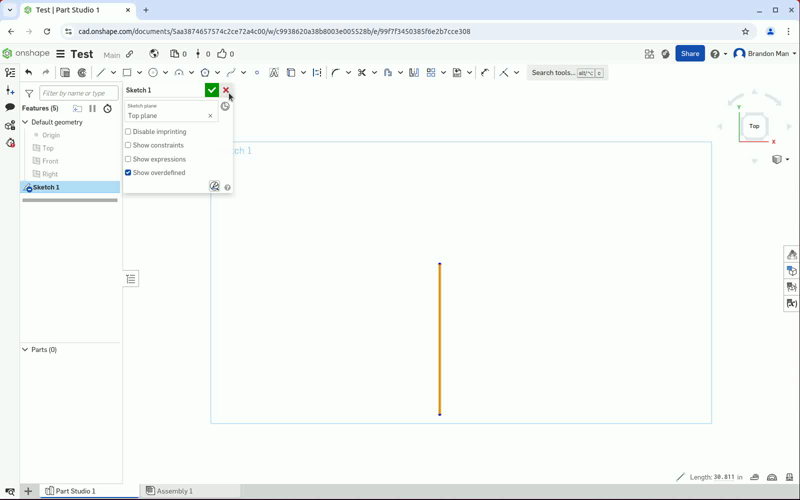
key(shift+h)
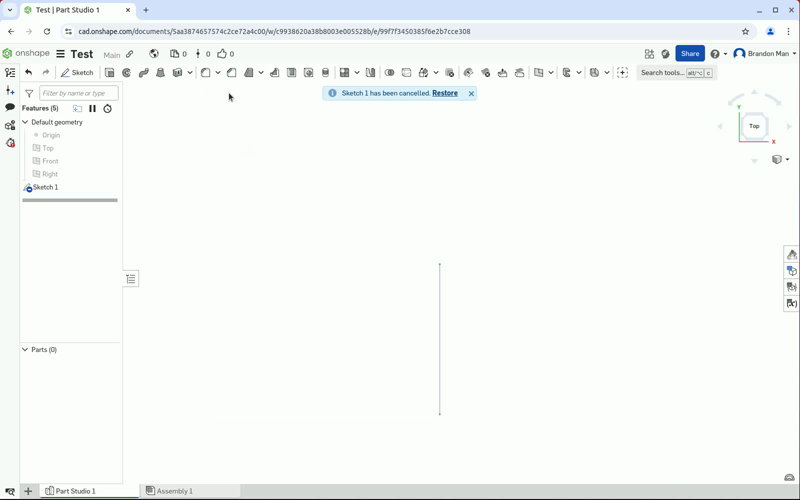
key(shift+s)
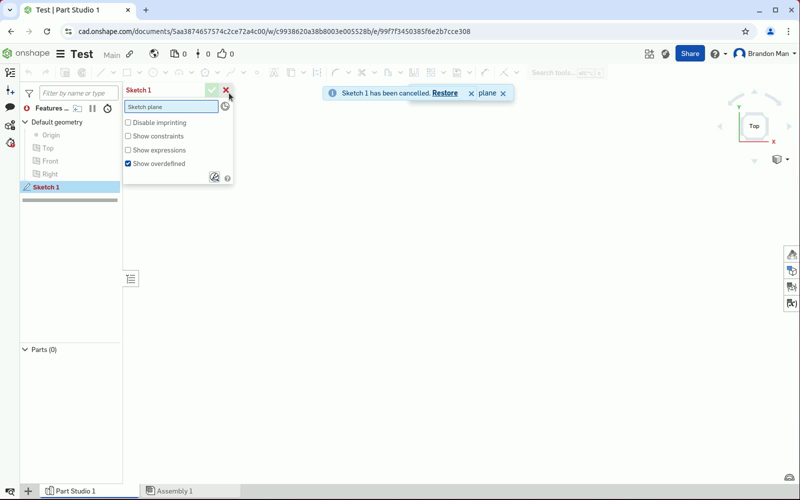
mouse_move(73, 150)
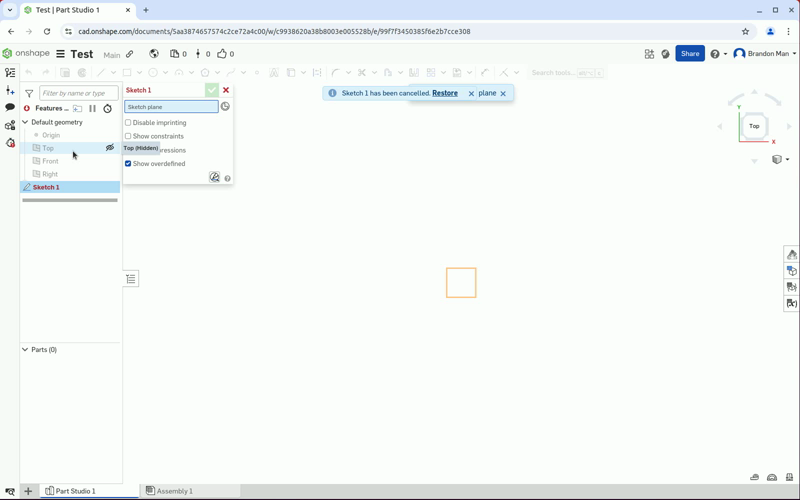
click(73, 150)
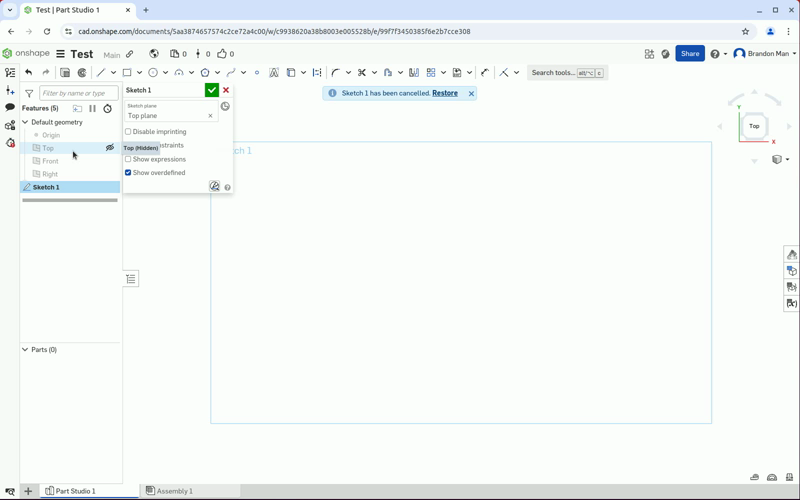
mouse_move(73, 352)
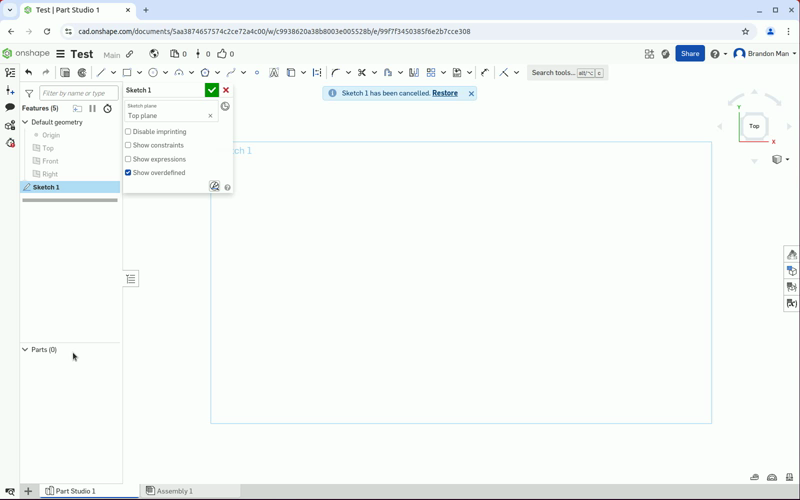
key(y)
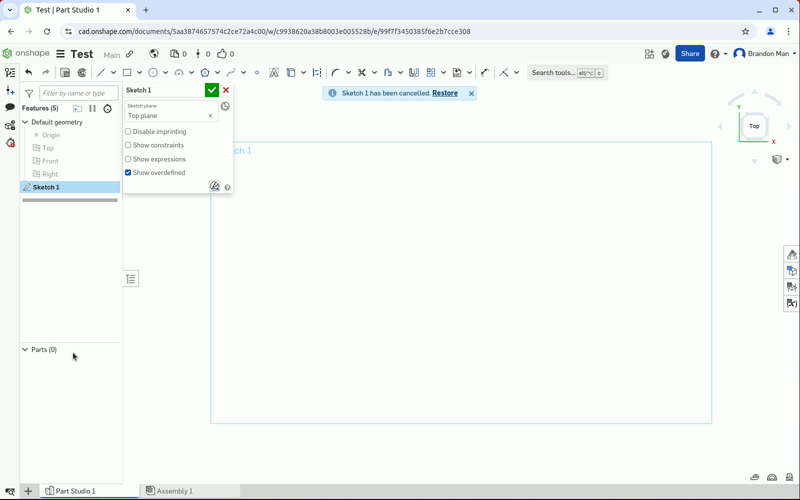
key(l)
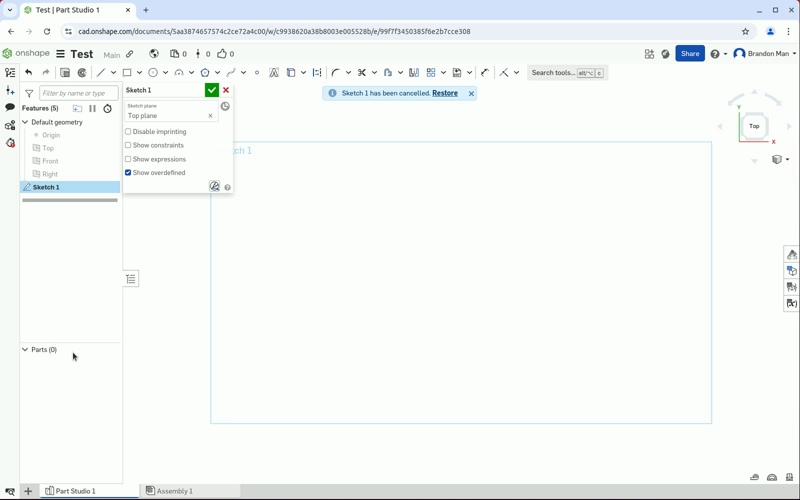
key_down(shift)
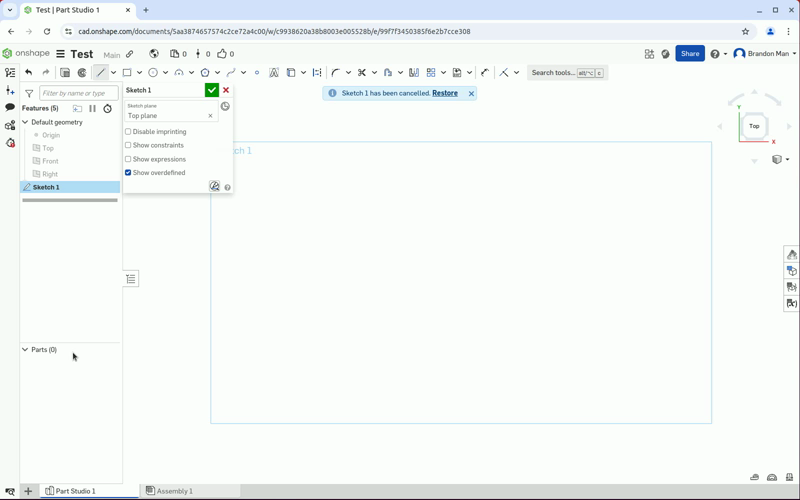
mouse_move(348, 357)
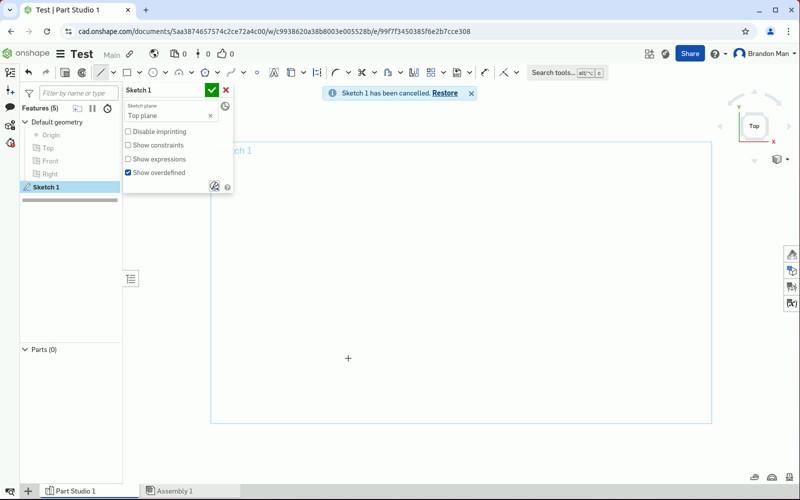
click(348, 357)
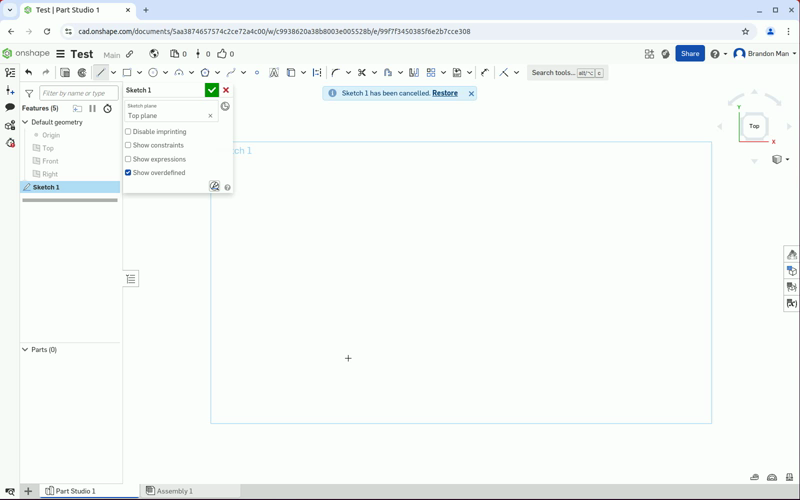
key_up(shift)
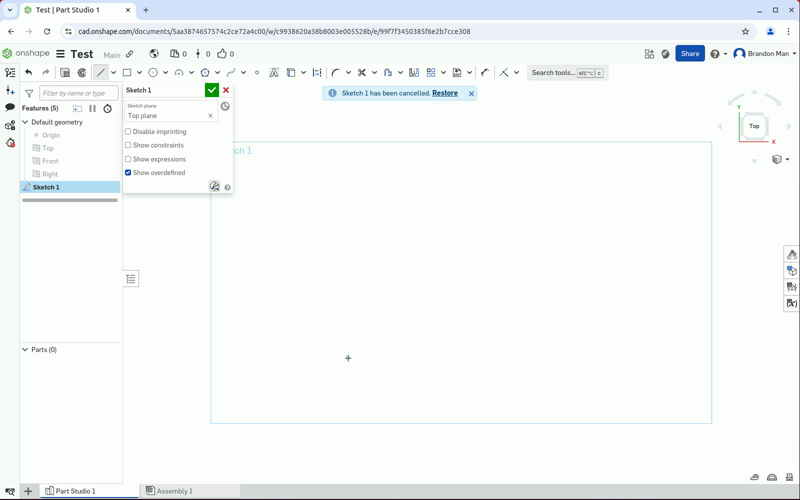
key_down(shift)
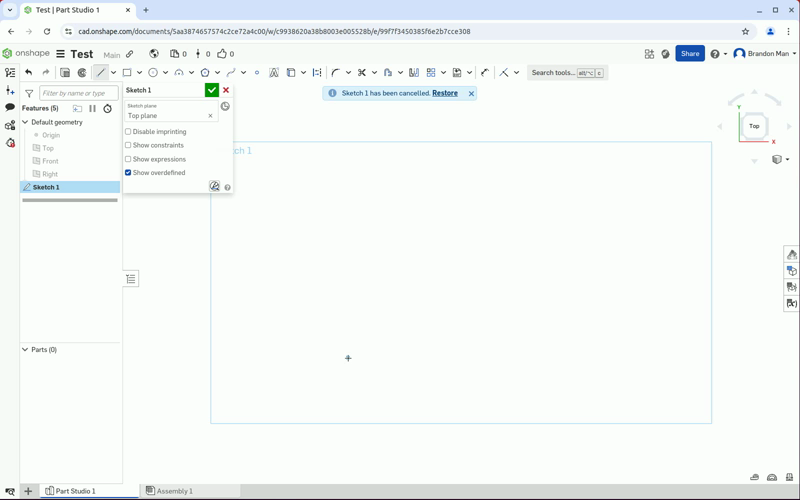
mouse_move(572, 357)
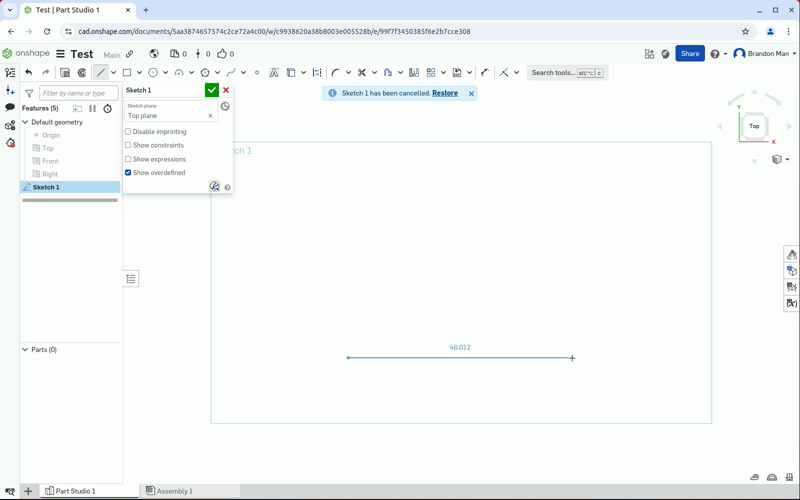
click(572, 357)
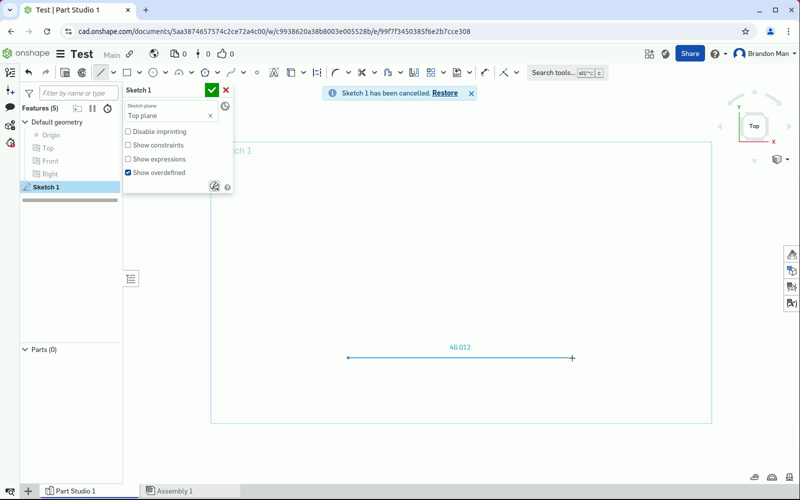
key_up(shift)
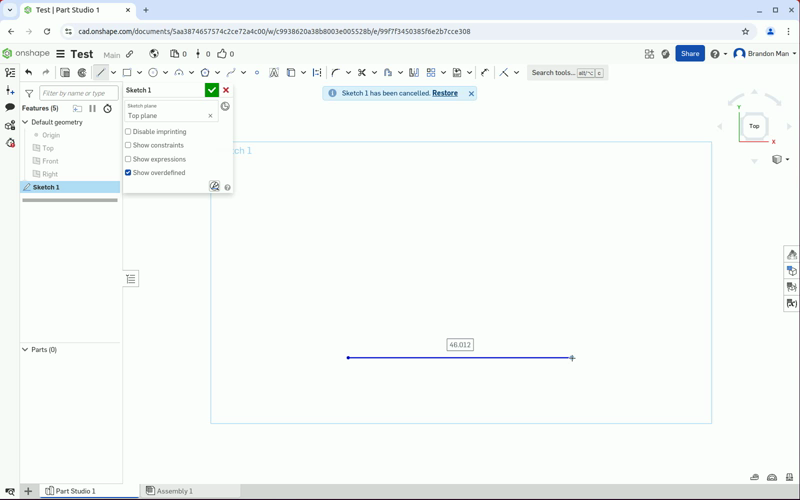
key_down(shift)
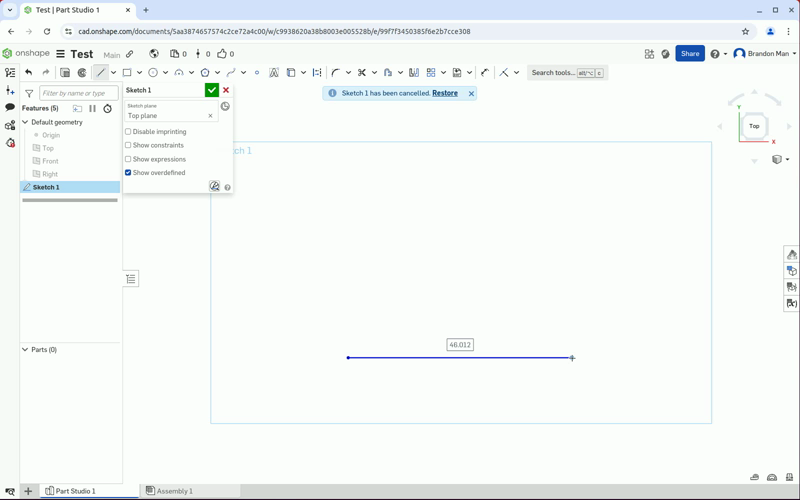
mouse_move(572, 209)
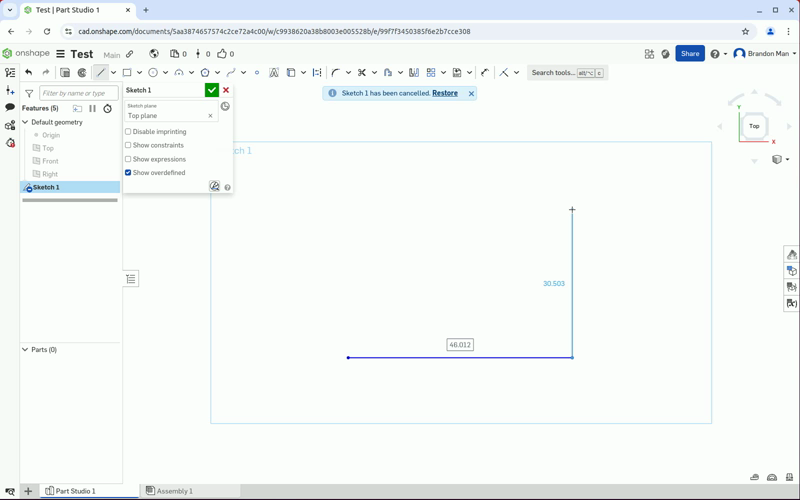
click(572, 209)
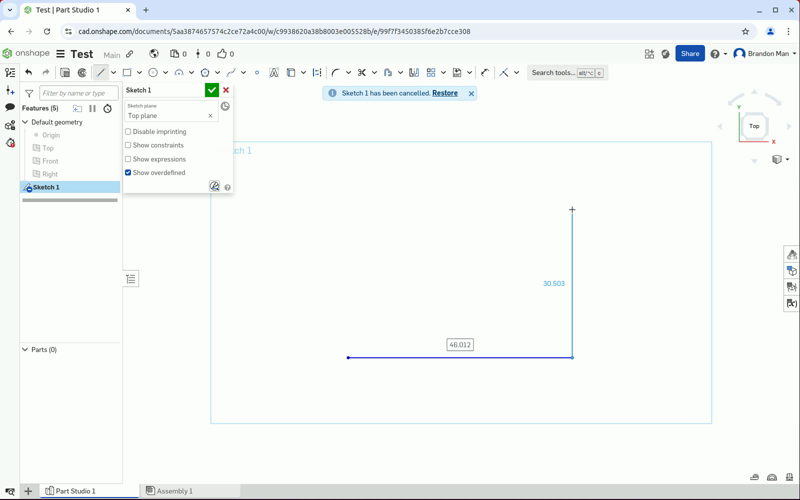
key_up(shift)
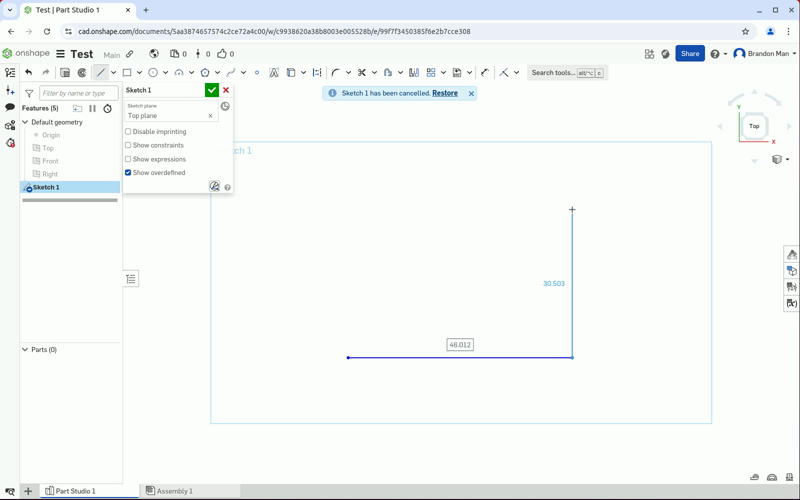
key_down(shift)
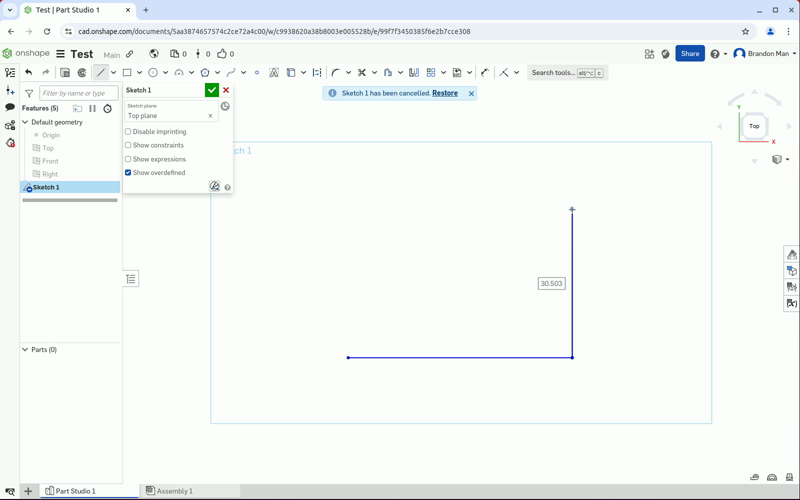
mouse_move(348, 209)
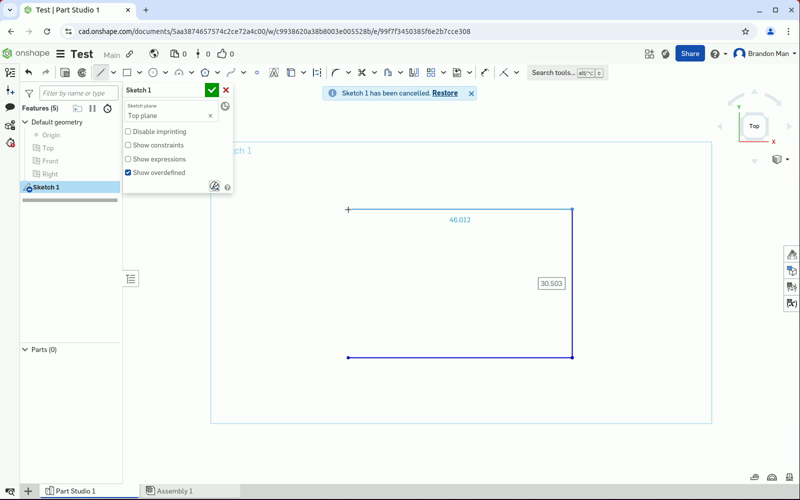
click(348, 209)
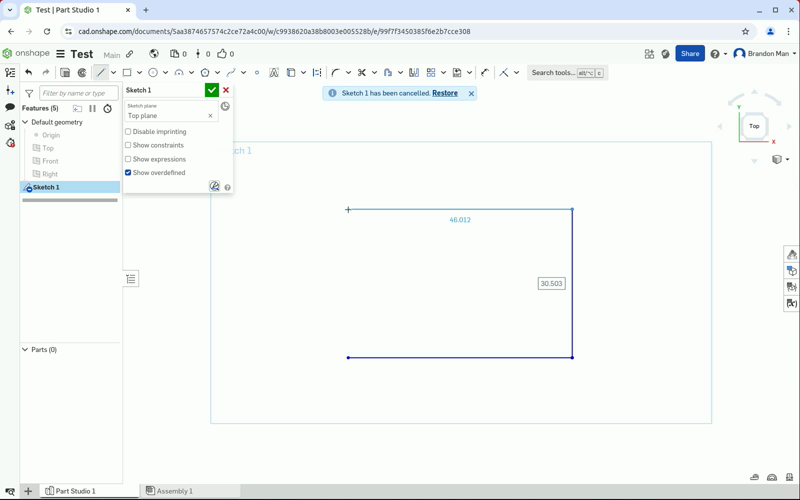
key_up(shift)
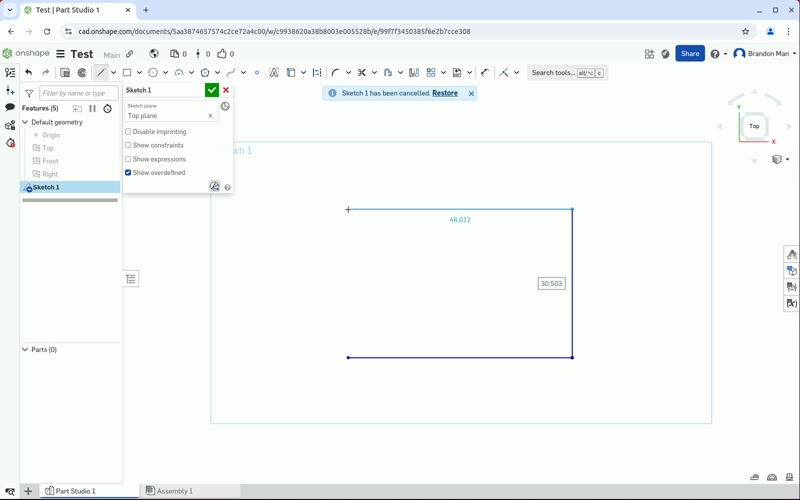
key_down(shift)
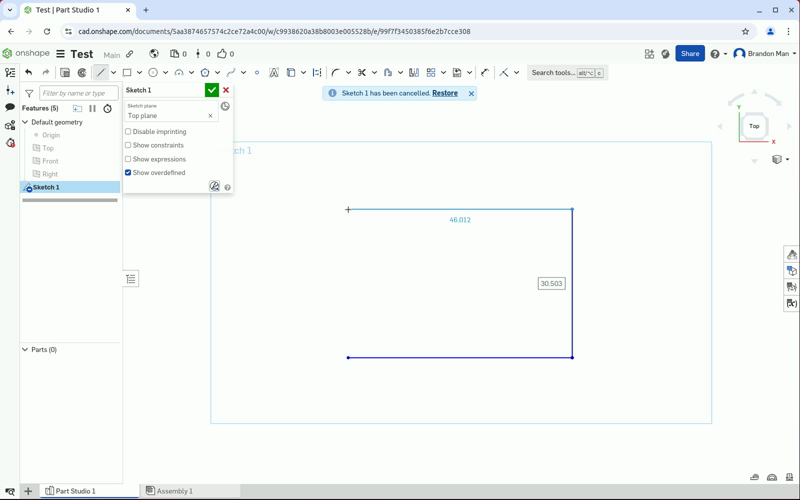
mouse_move(348, 357)
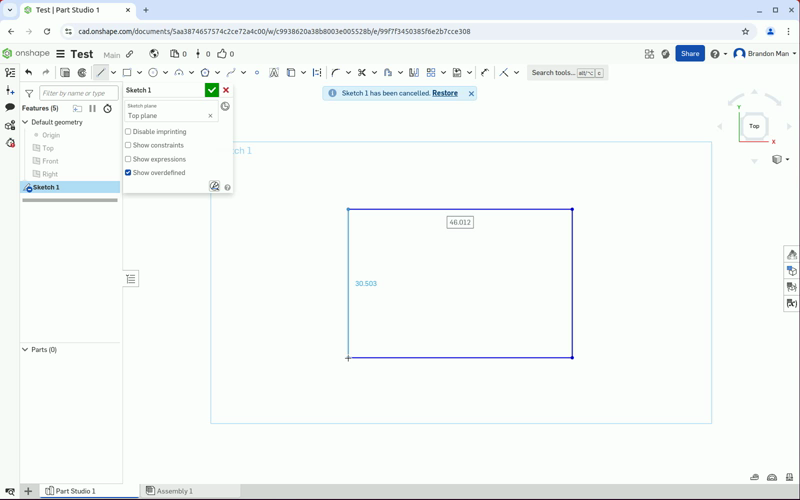
key_up(shift)
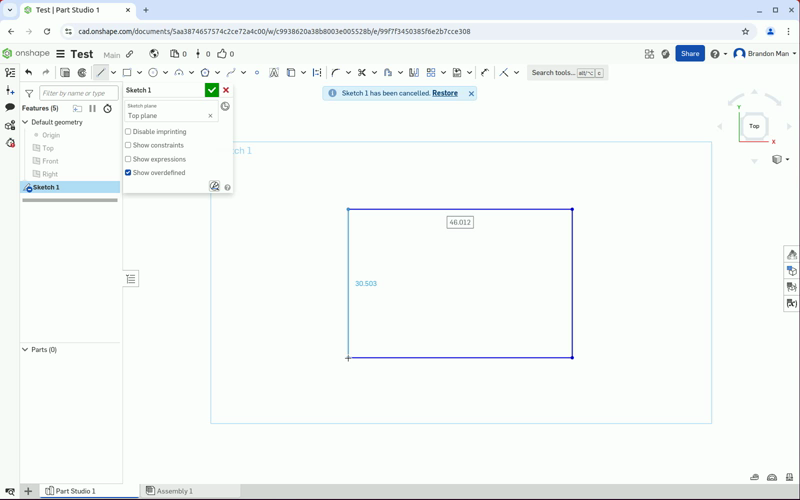
click(348, 357)
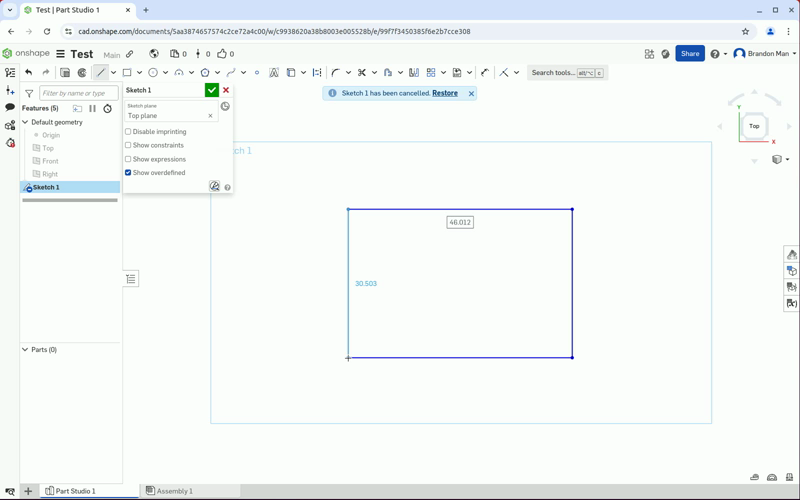
key(esc)
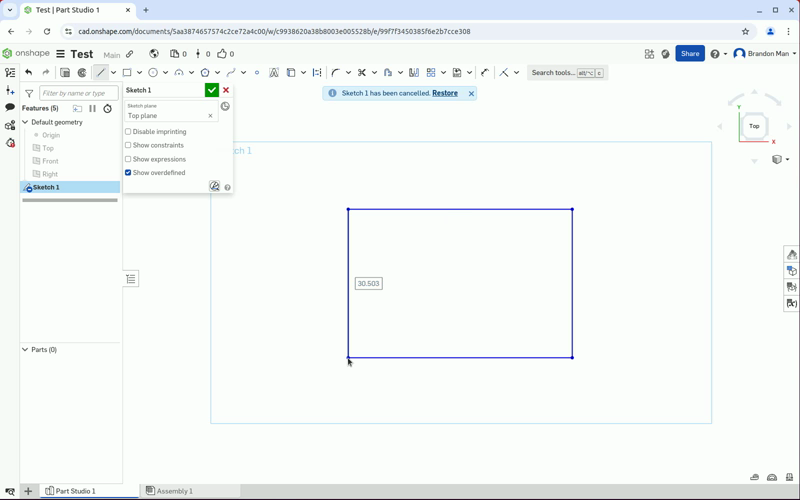
mouse_move(469, 265)
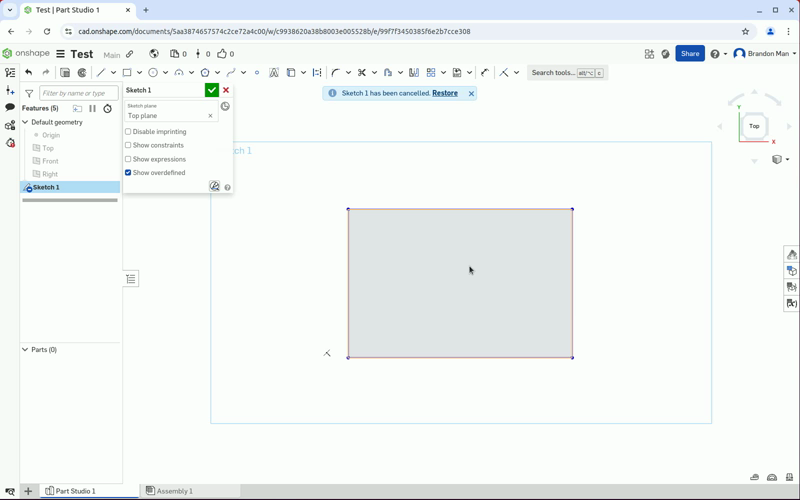
click(469, 265)
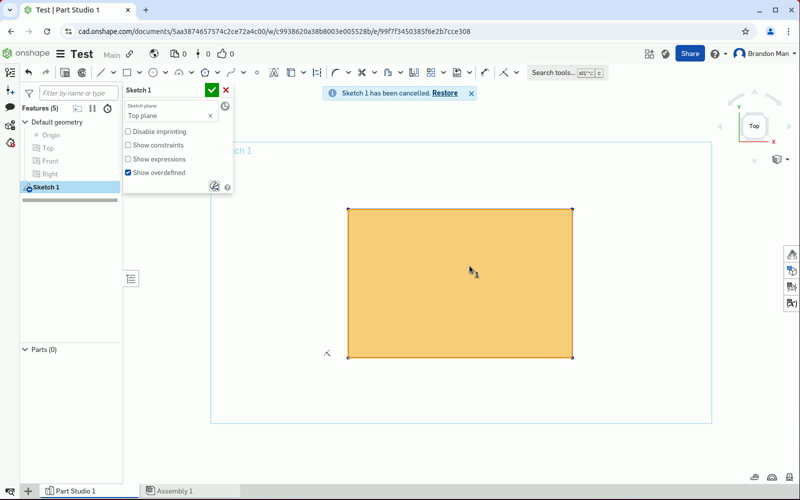
mouse_move(73, 352)
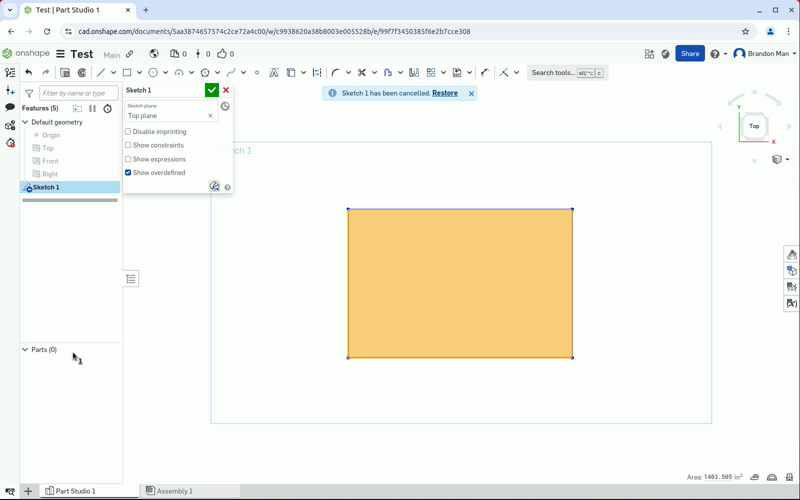
key(shift+y)
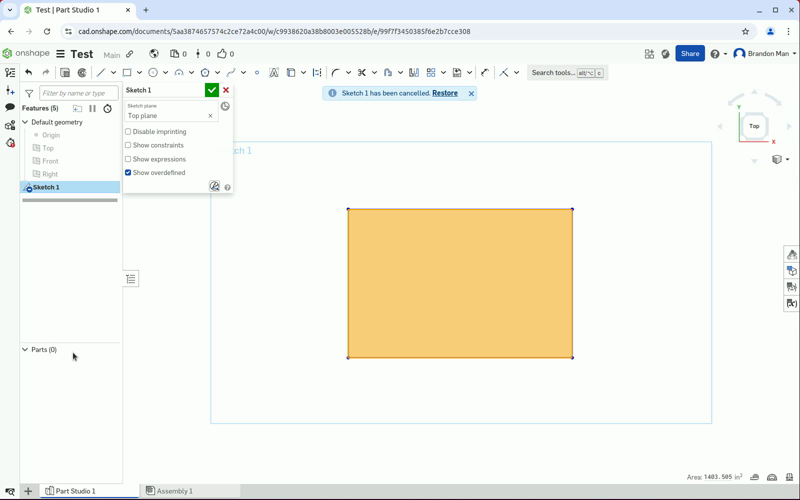
key(shift+e)
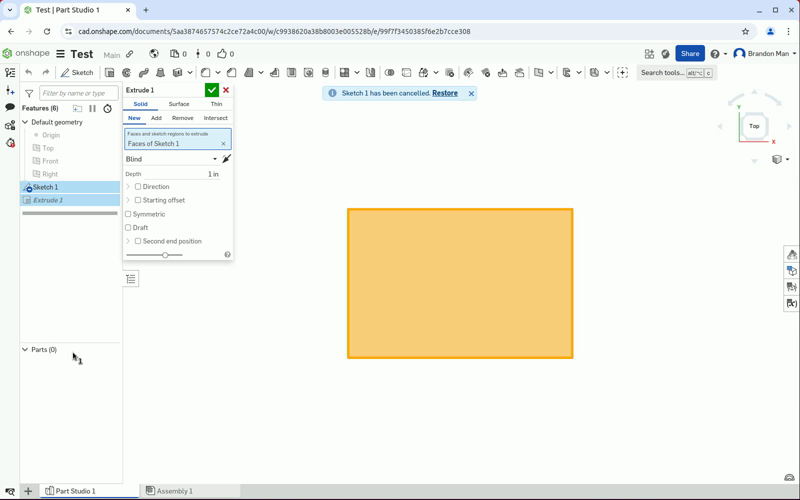
mouse_move(143, 106)
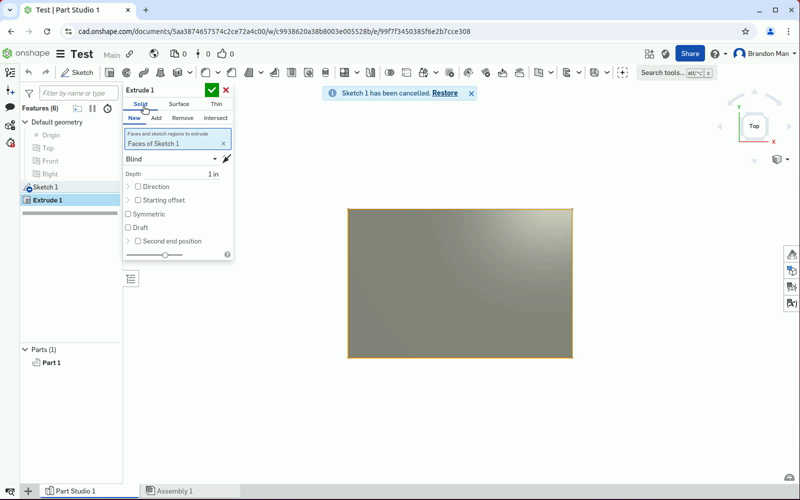
click(143, 106)
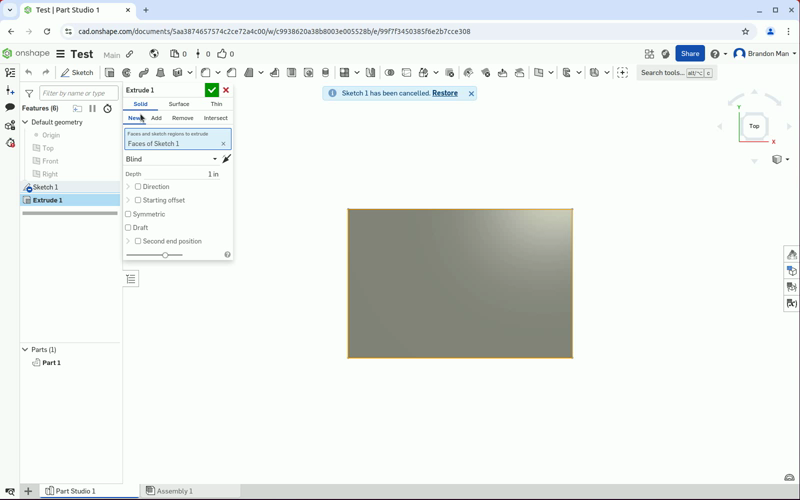
mouse_move(137, 120)
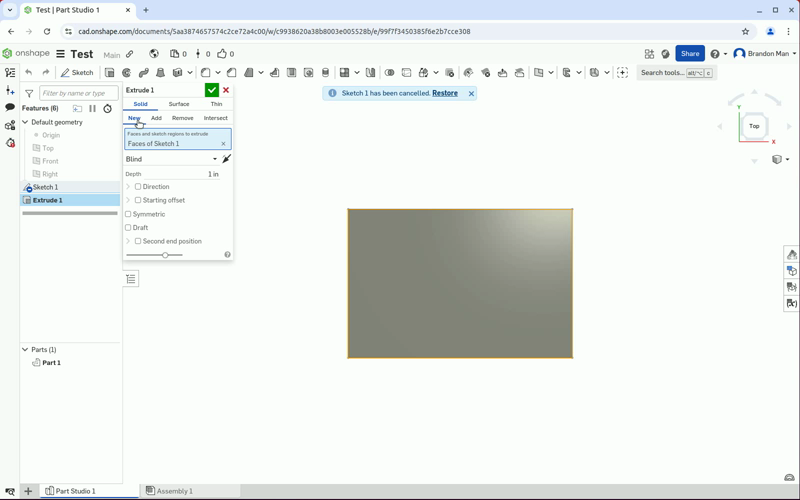
click(137, 120)
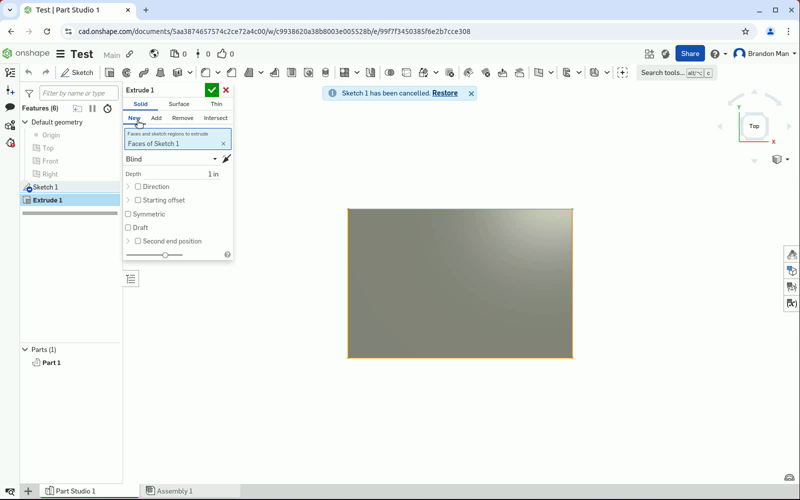
key(tab, 4)
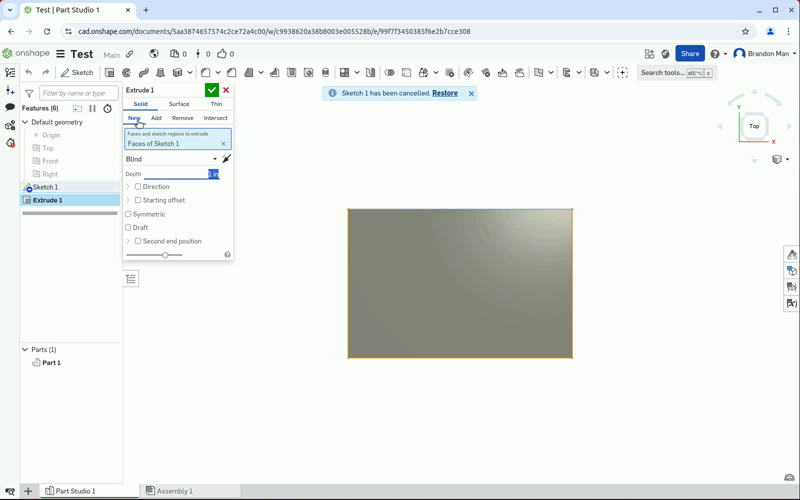
text(3.129)
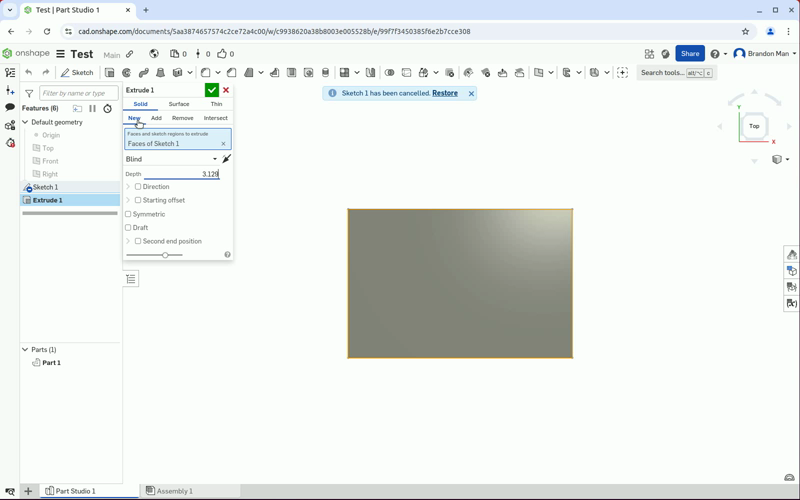
key(enter)
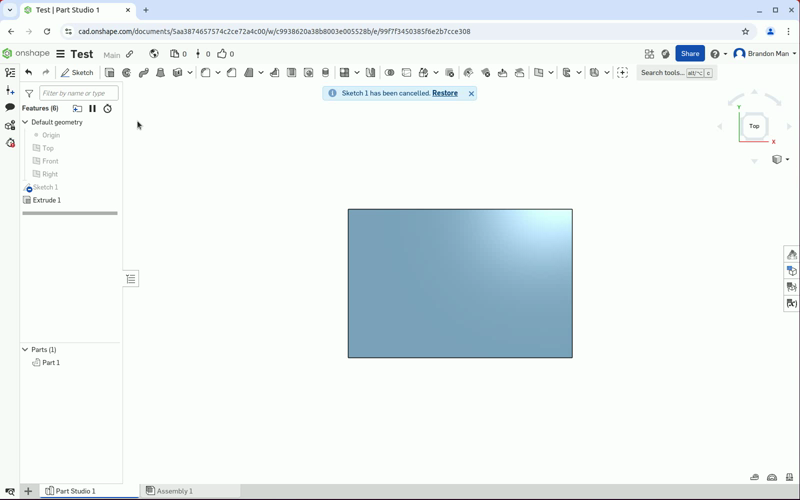
key(shift+h)
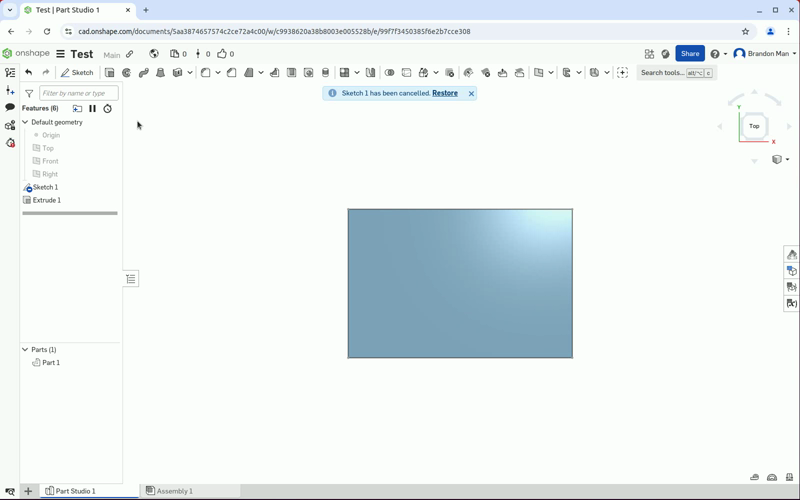
key(shift+h)
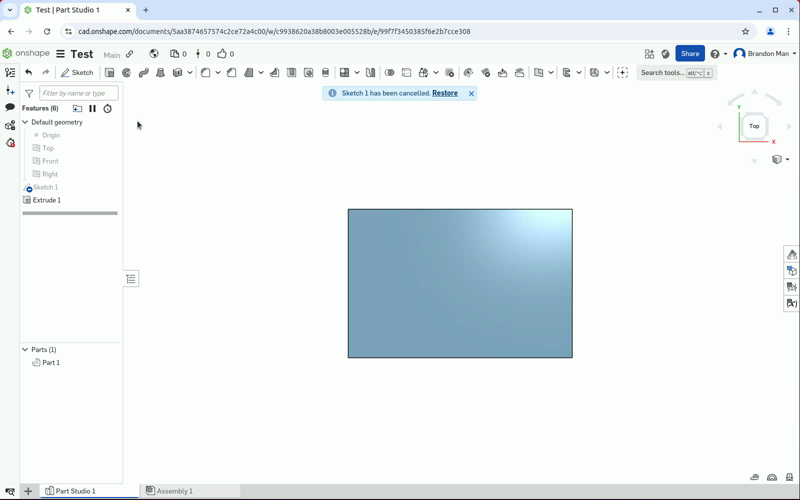
mouse_move(73, 189)
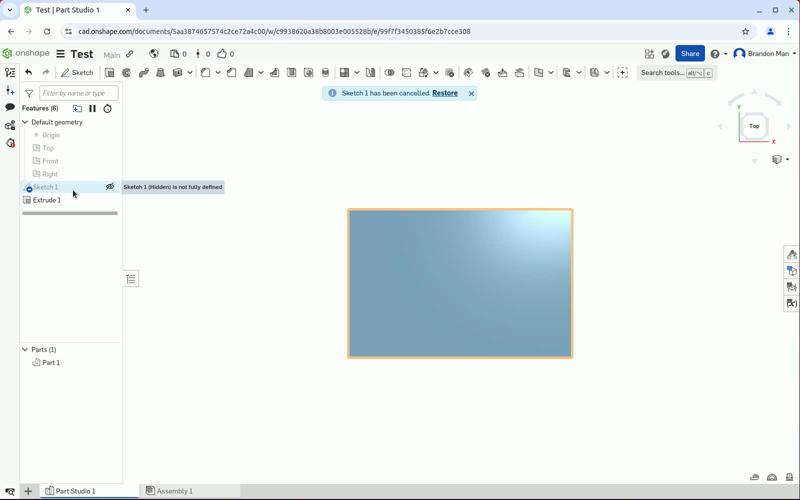
click(73, 189)
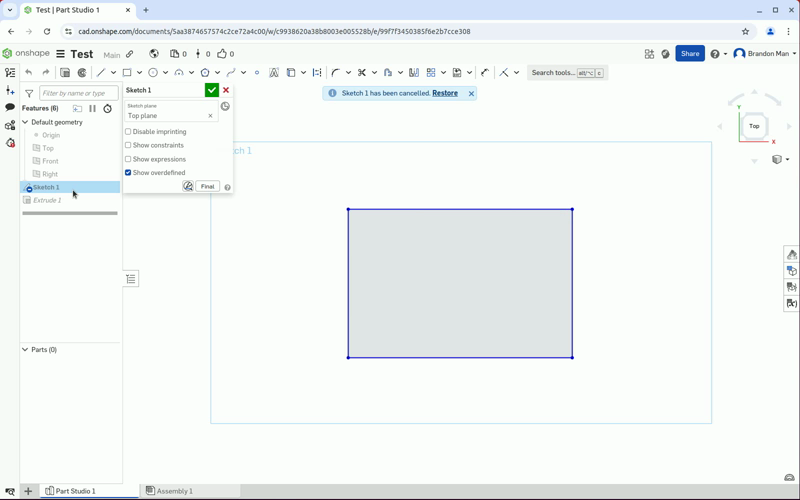
mouse_move(229, 92)
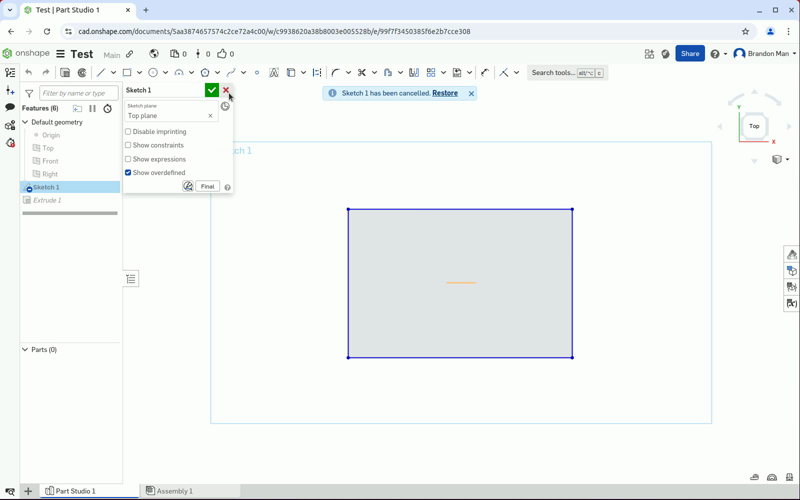
click(229, 92)
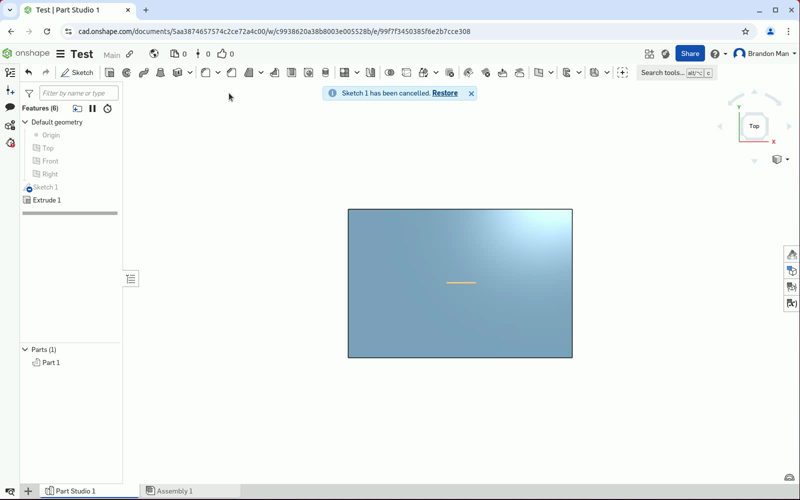
mouse_move(541, 75)
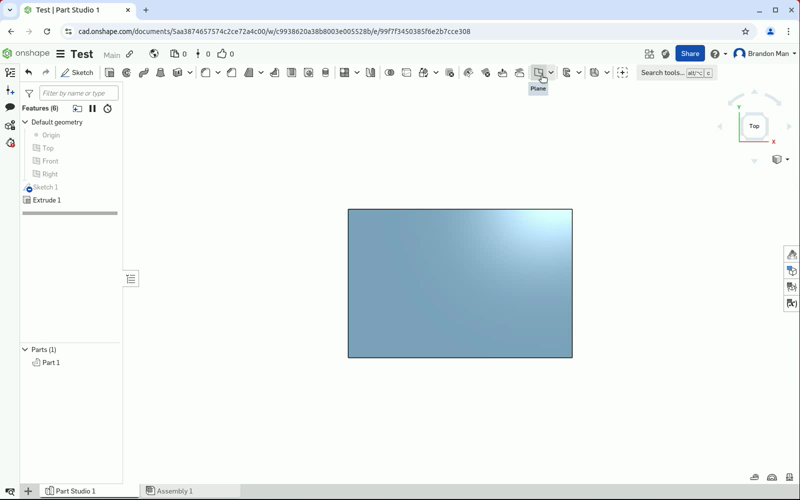
click(541, 75)
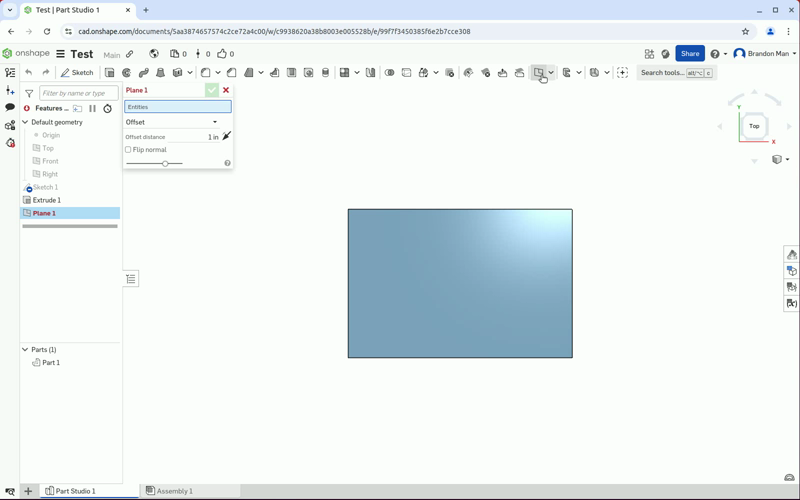
mouse_move(73, 150)
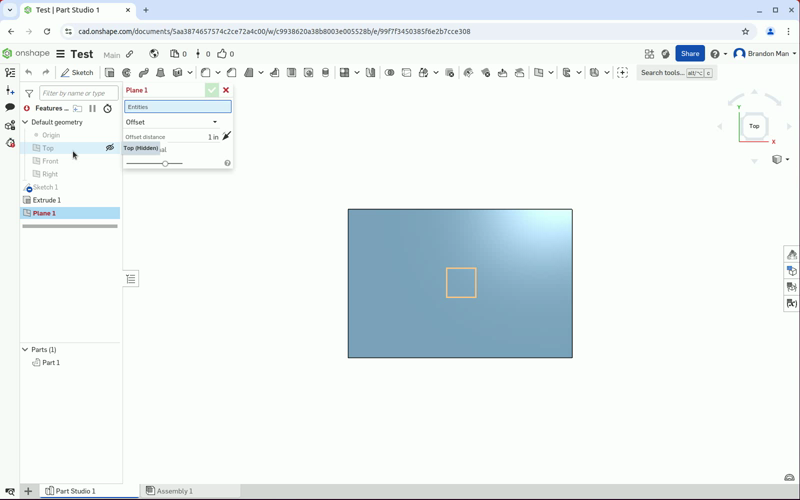
click(73, 150)
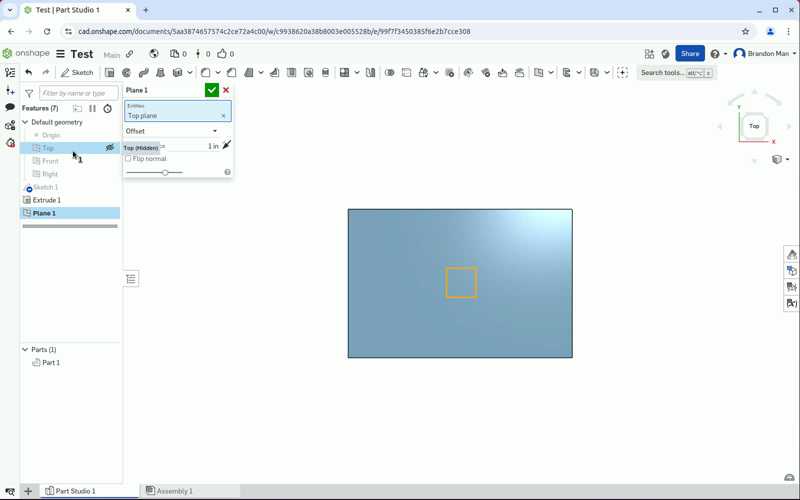
key(tab, 2)
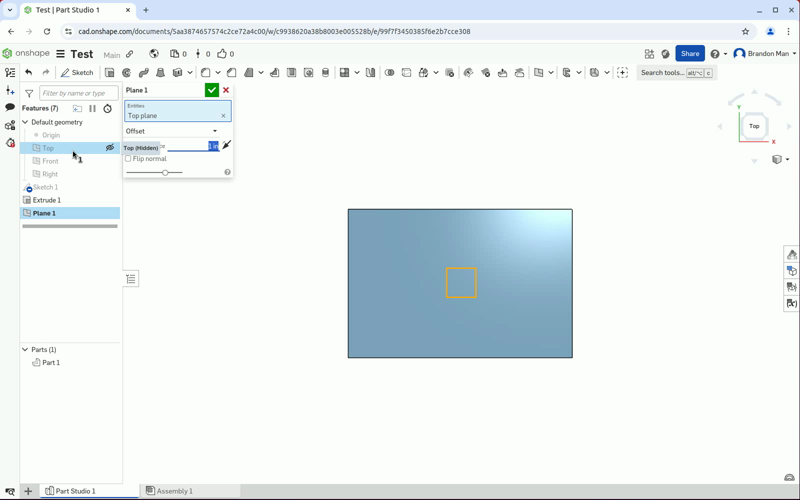
text(3.143)
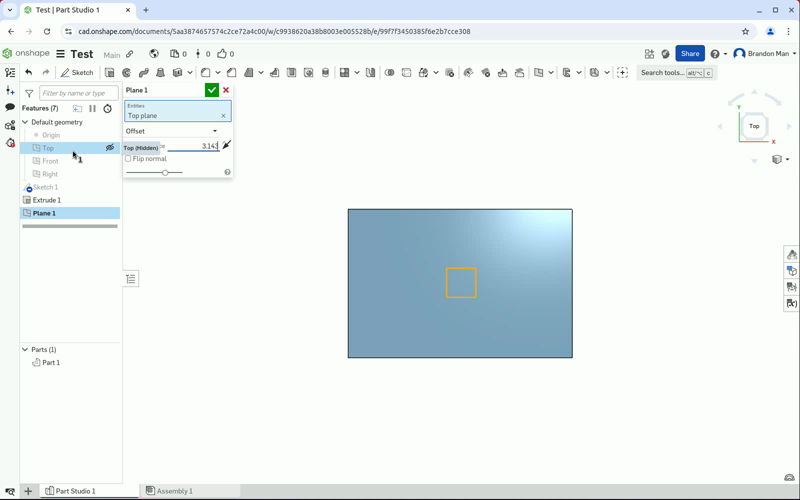
key(enter, 2)
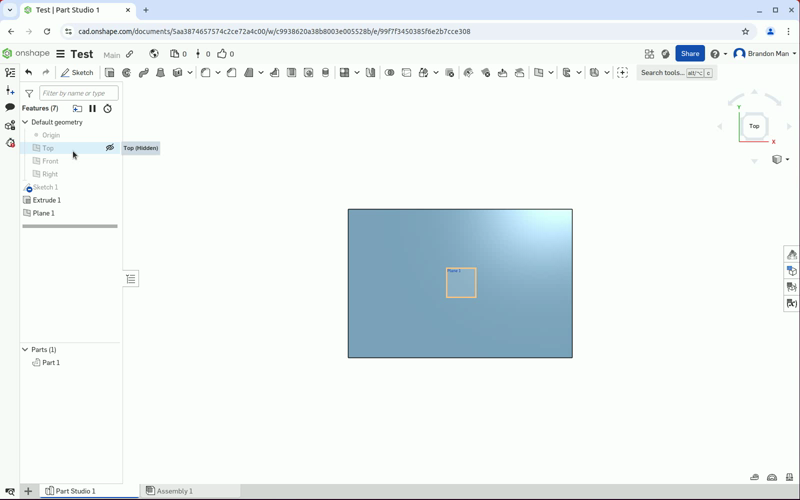
key(shift+s)
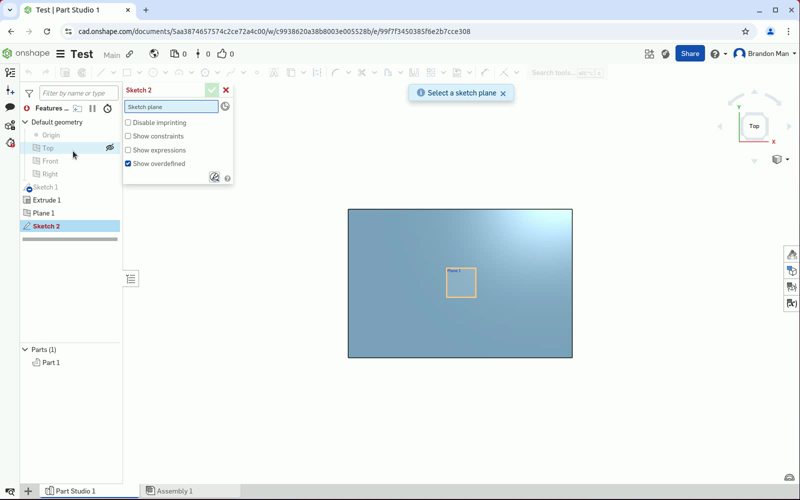
mouse_move(73, 215)
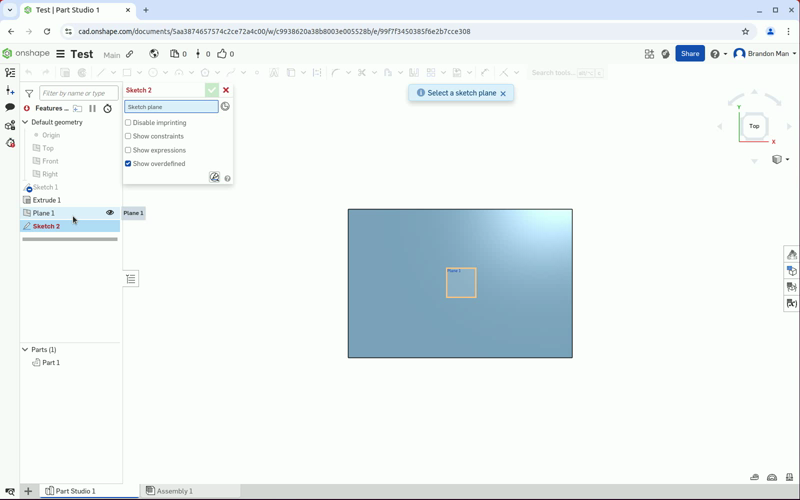
click(73, 215)
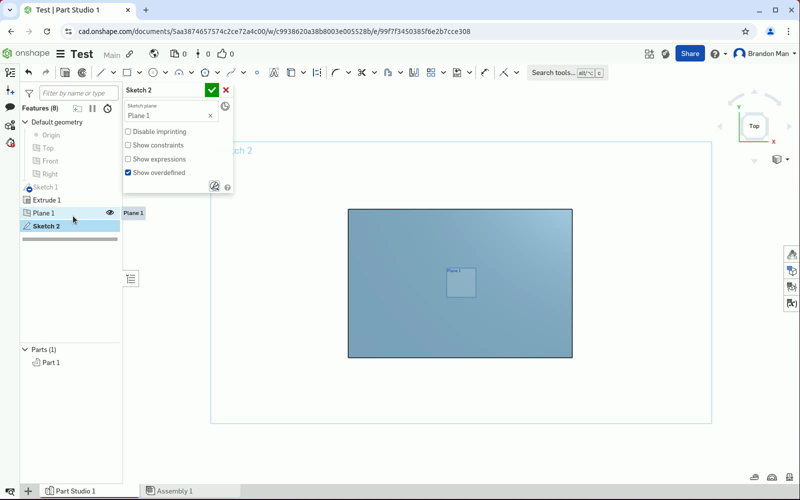
mouse_move(73, 352)
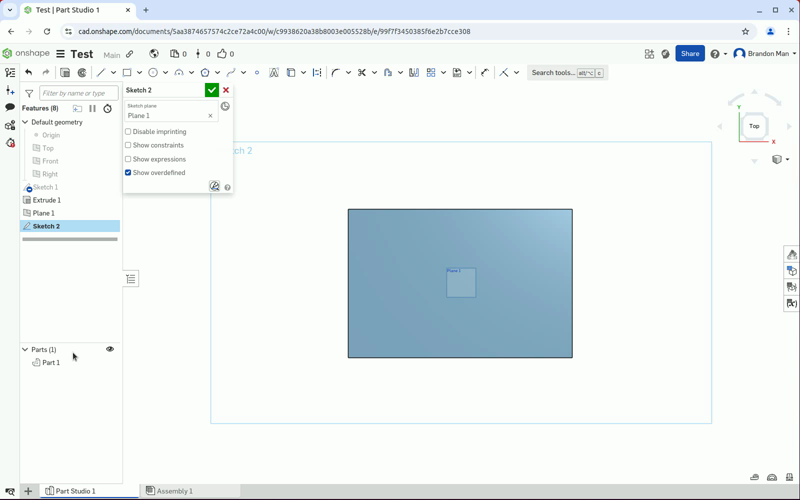
key(y)
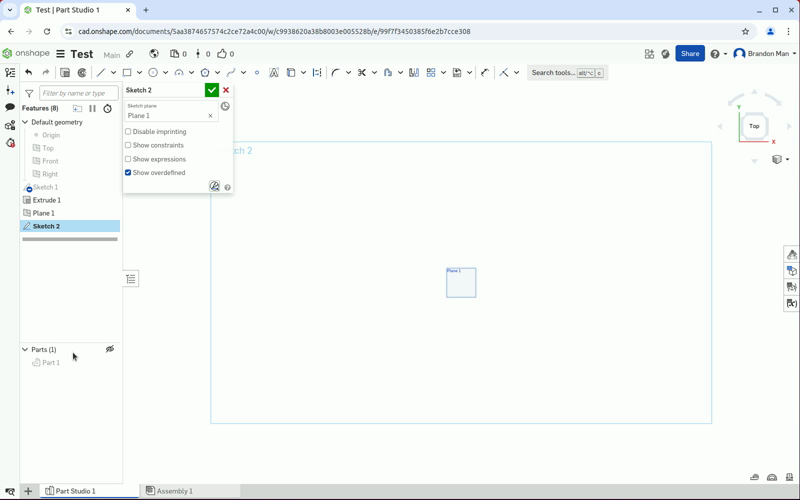
key(c)
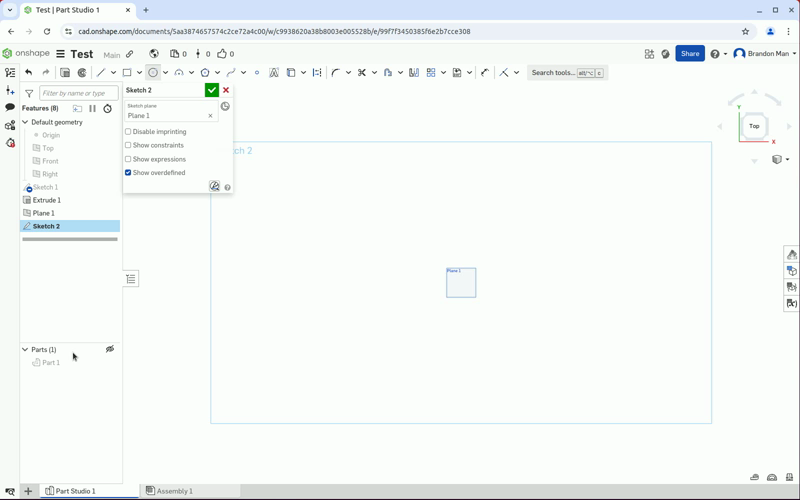
key_down(shift)
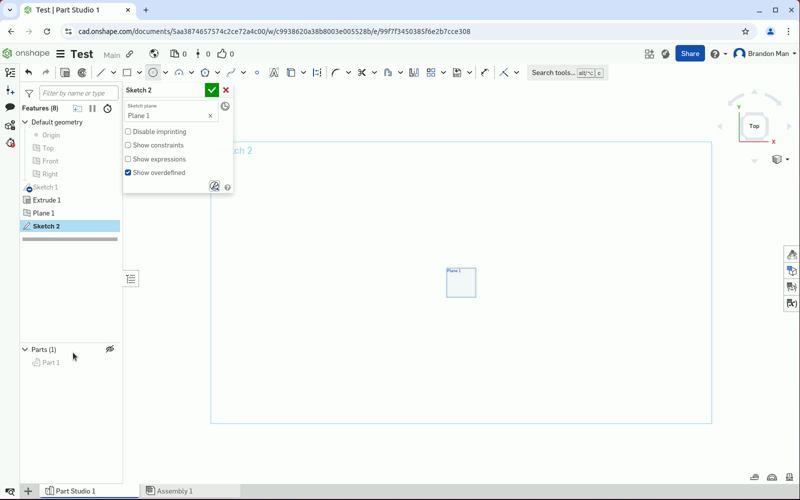
mouse_move(401, 238)
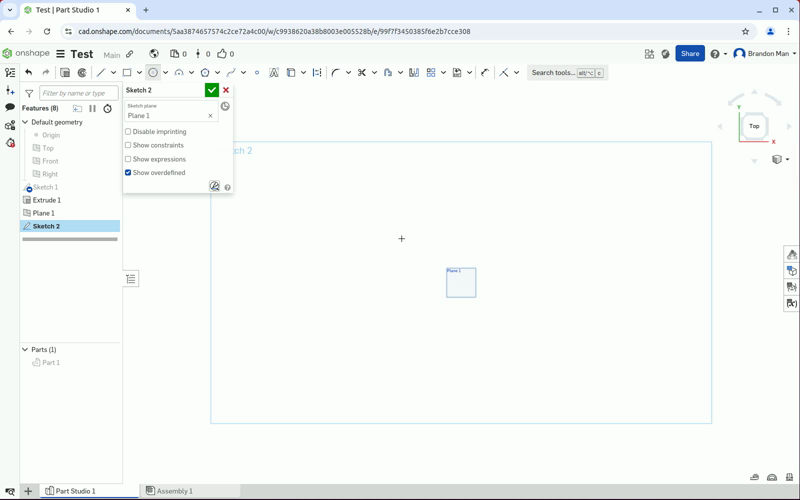
click(401, 238)
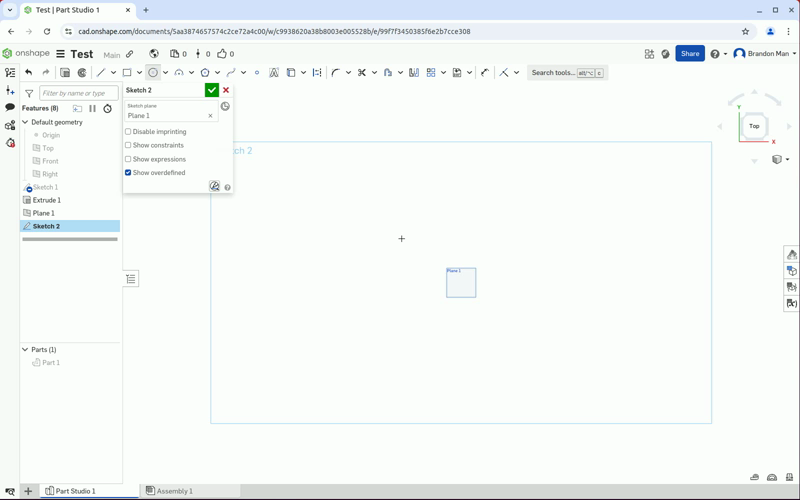
key_up(shift)
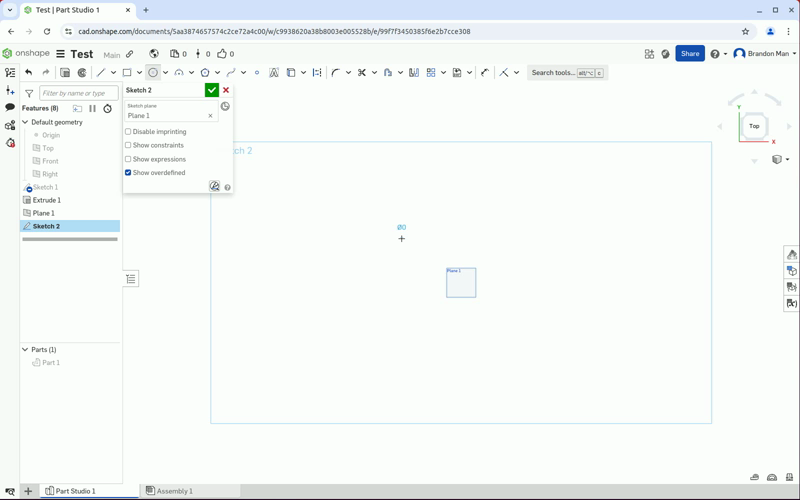
mouse_move(413, 238)
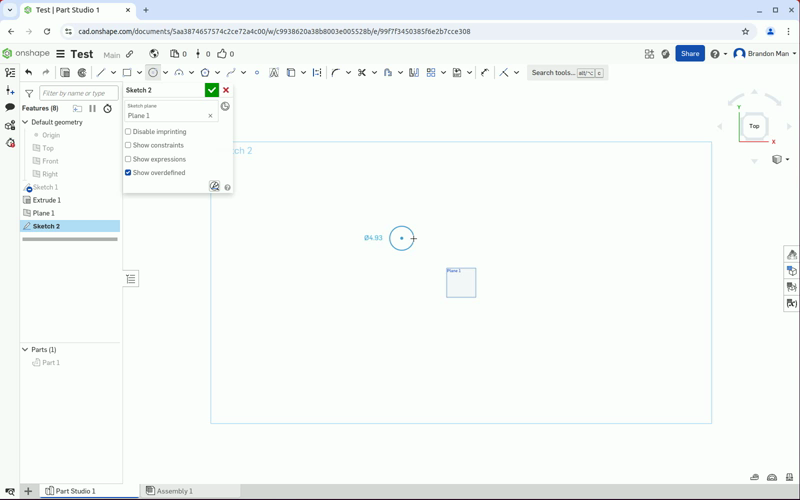
click(413, 238)
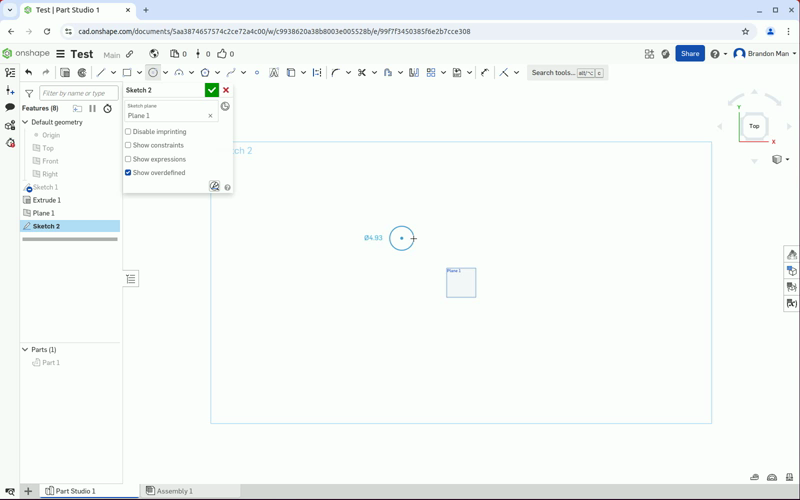
key(esc)
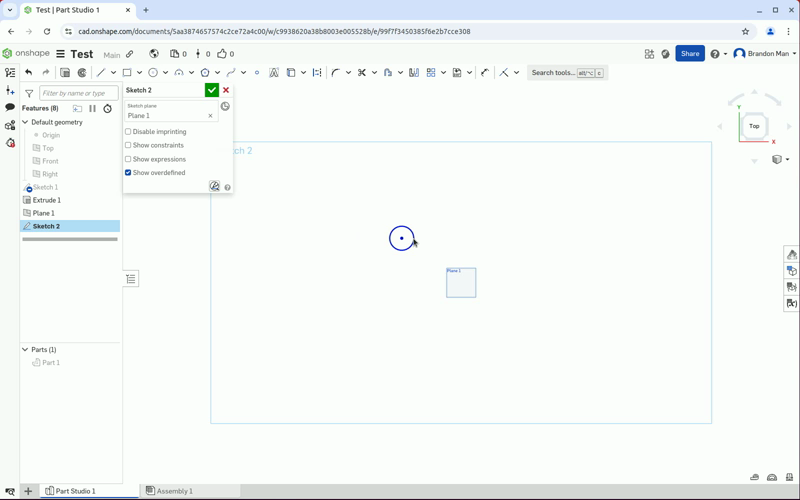
mouse_move(397, 246)
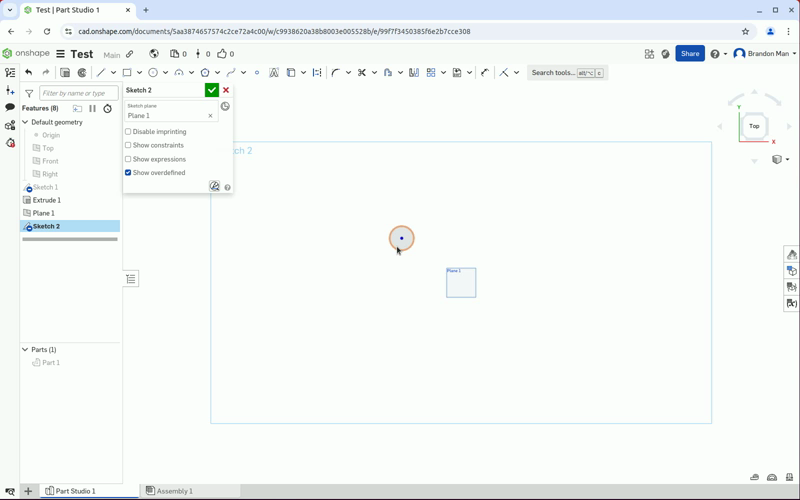
scroll(6)
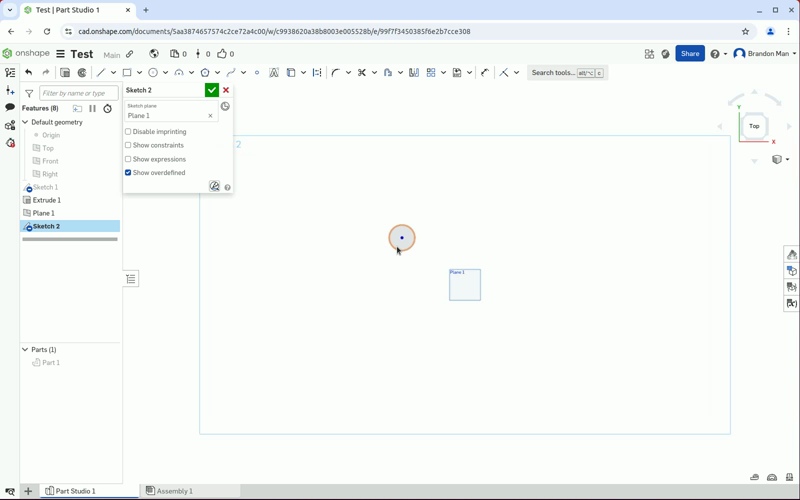
scroll(6)
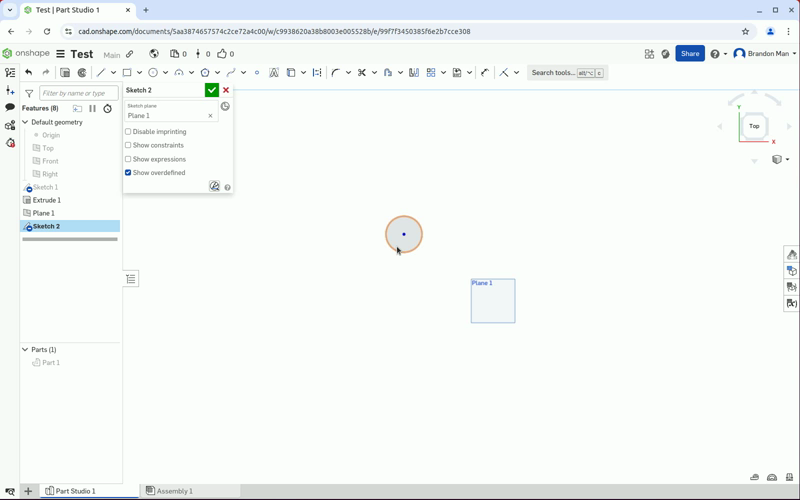
scroll(6)
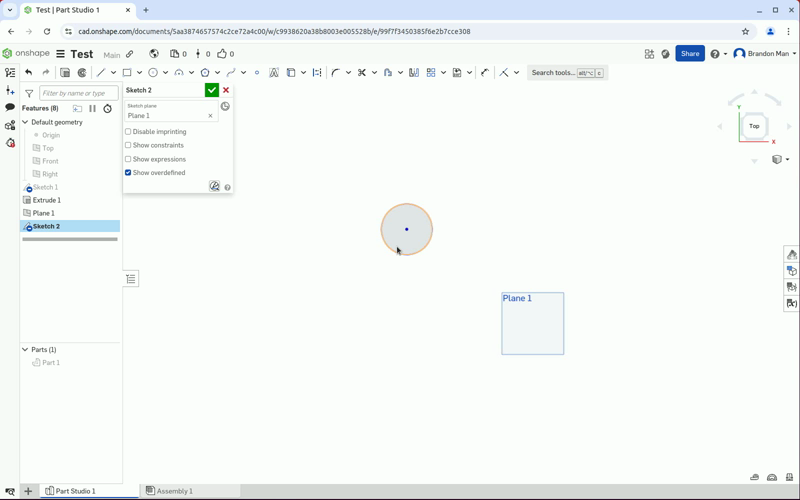
scroll(6)
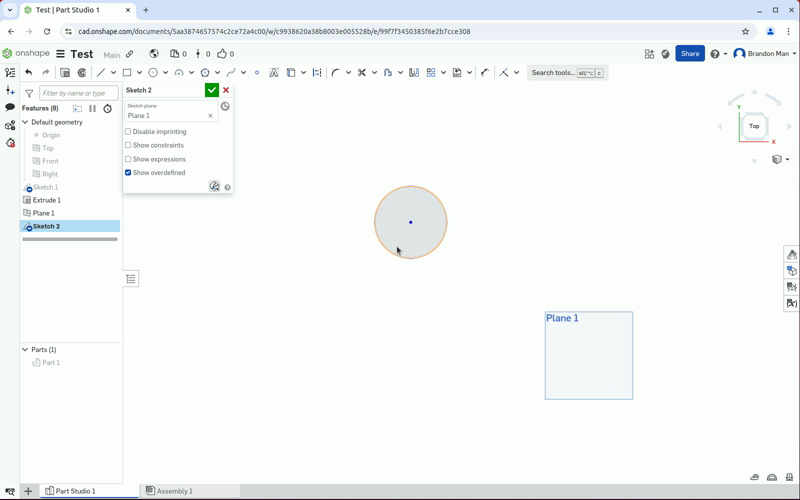
scroll(6)
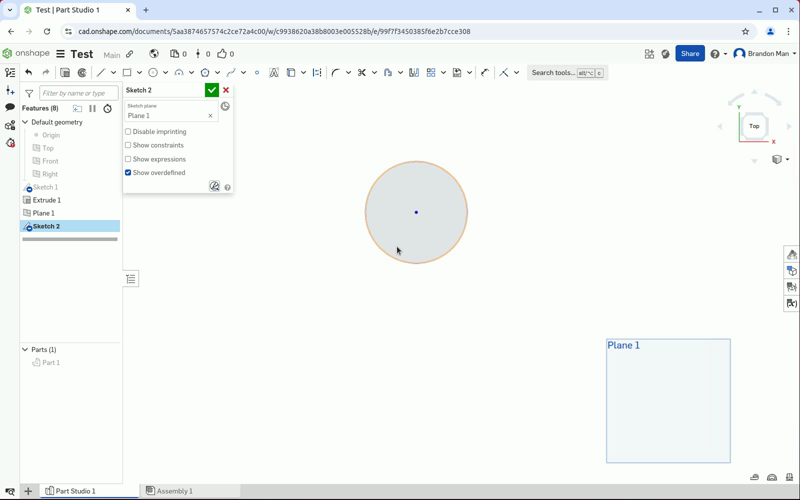
scroll(6)
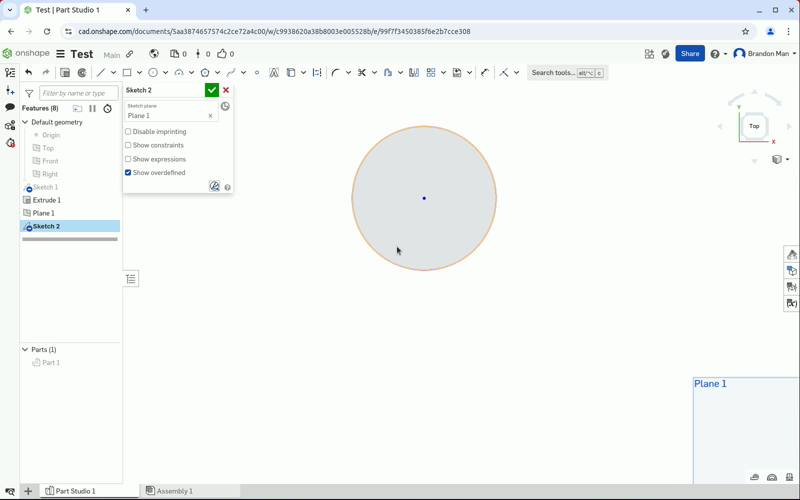
scroll(6)
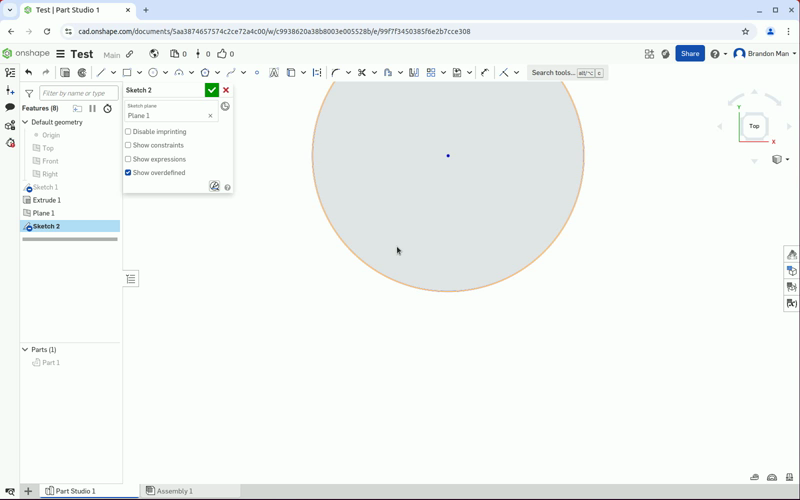
click(397, 246)
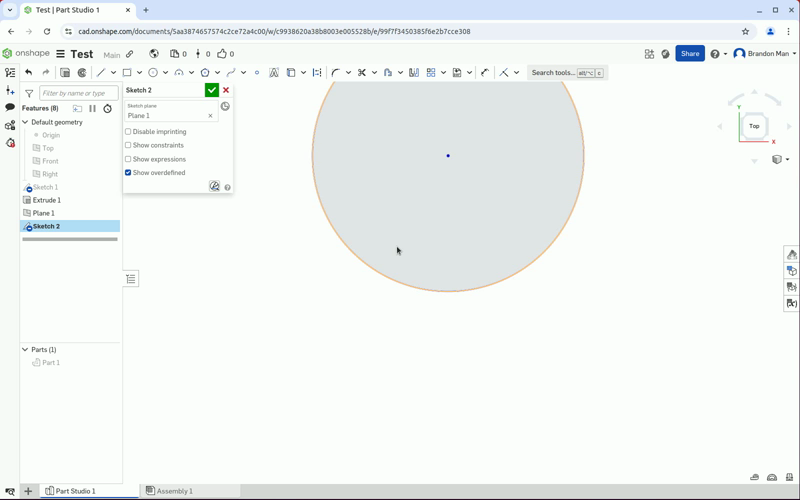
scroll(-6)
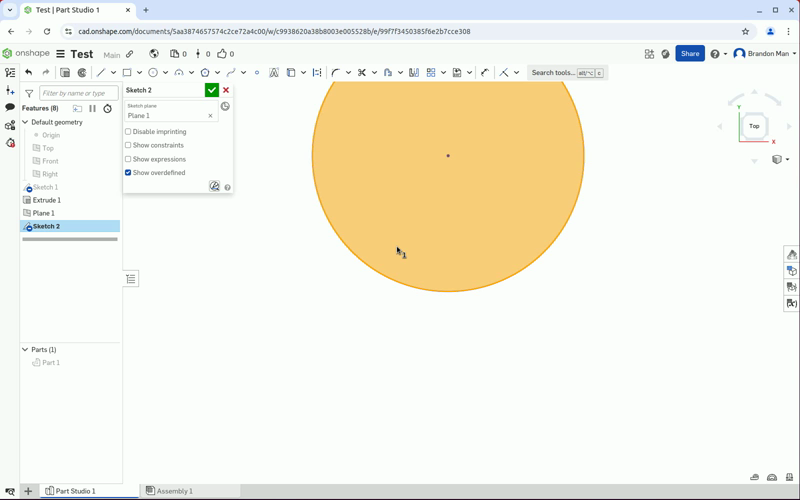
scroll(-6)
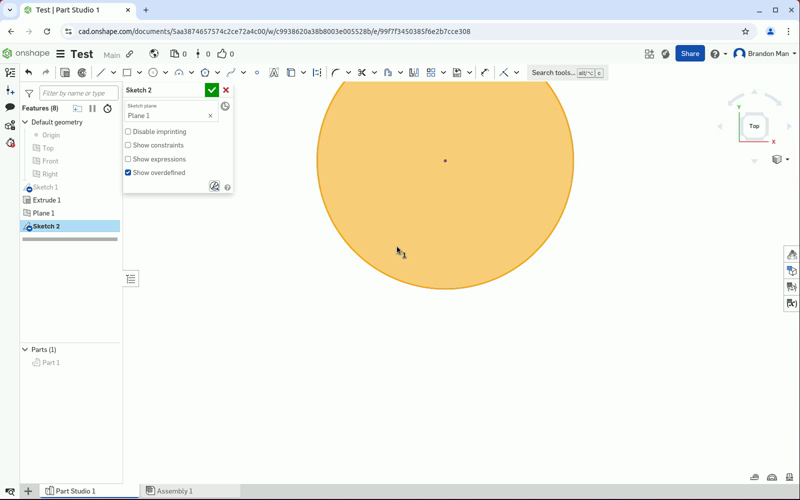
scroll(-6)
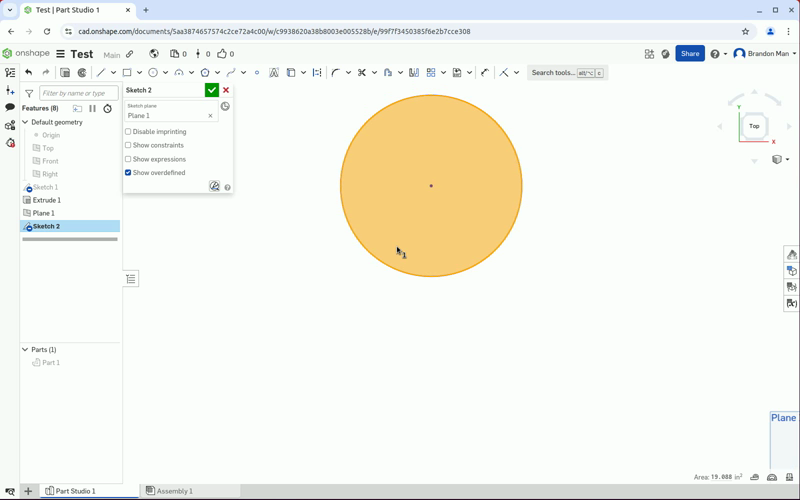
scroll(-6)
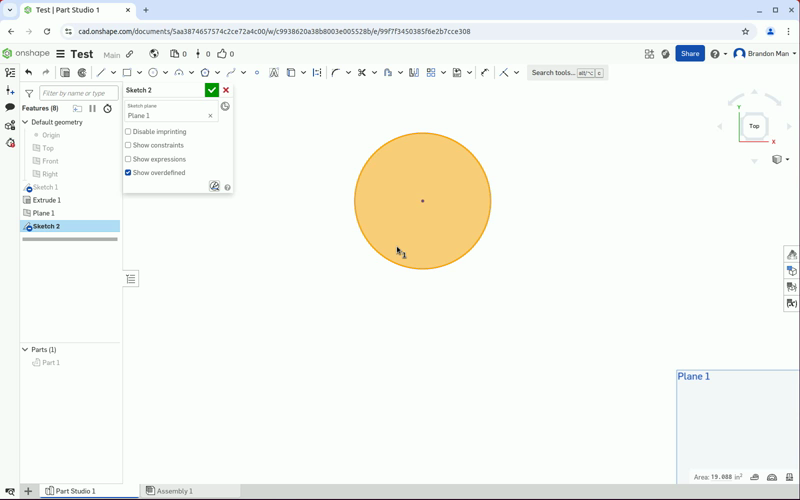
scroll(-6)
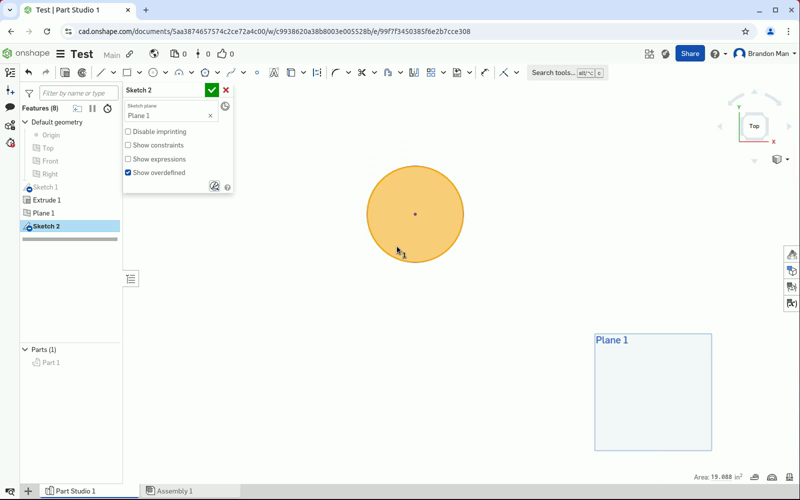
scroll(-6)
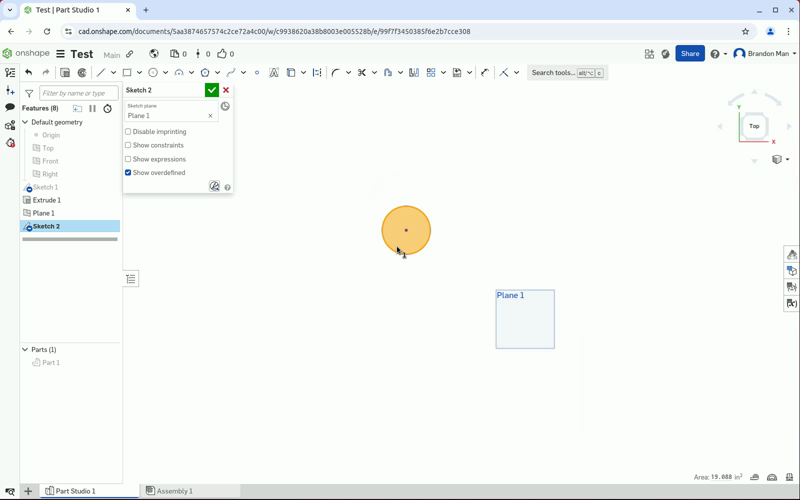
scroll(-6)
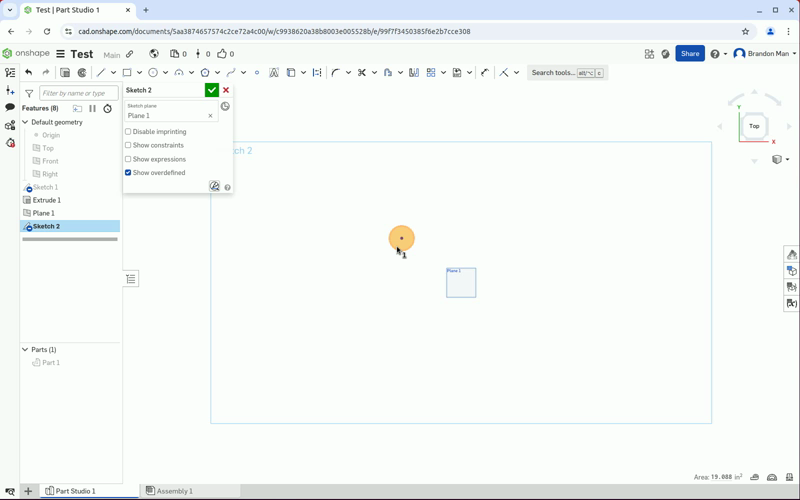
mouse_move(73, 352)
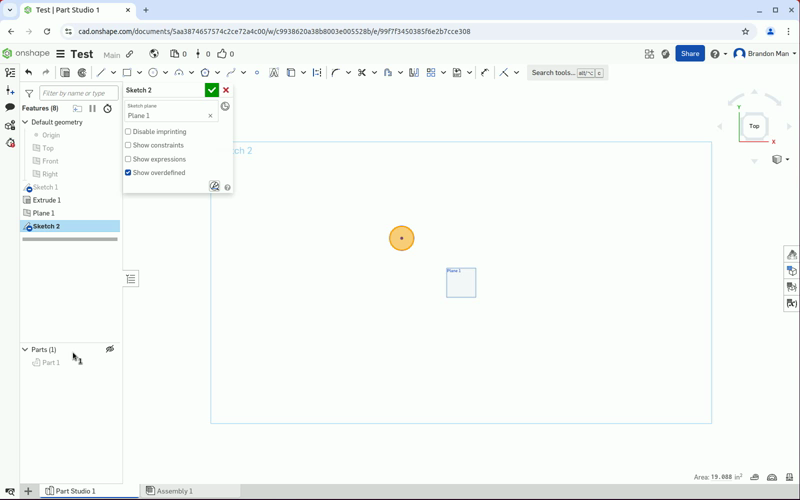
key(shift+y)
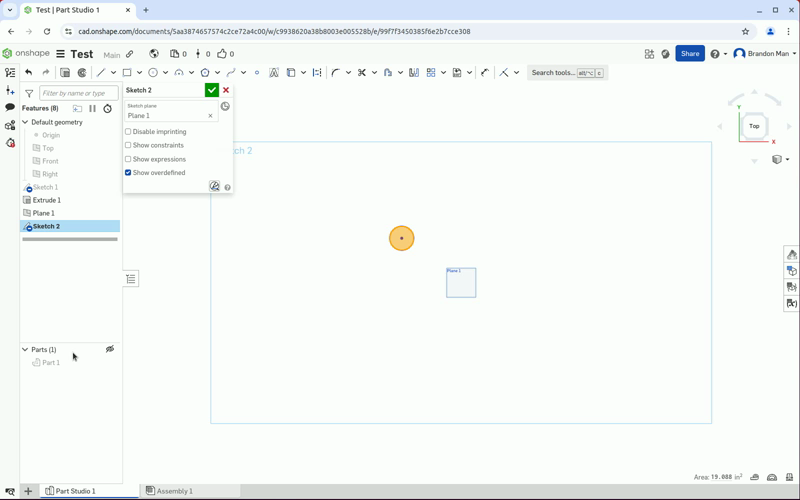
key(shift+e)
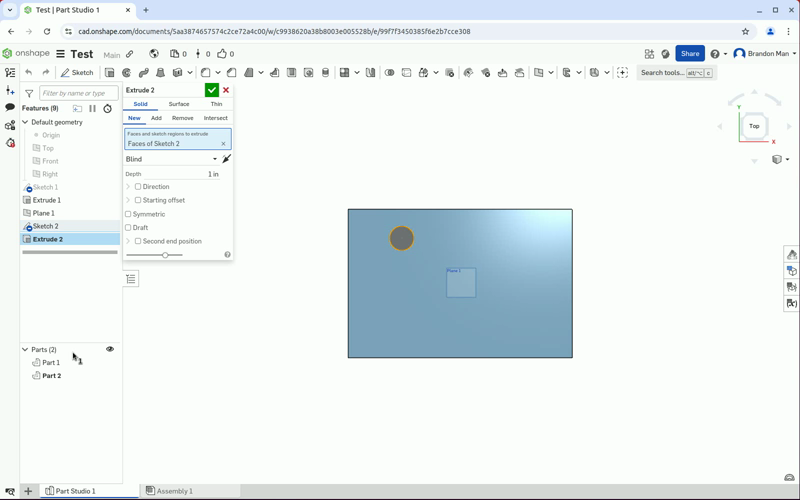
mouse_move(143, 106)
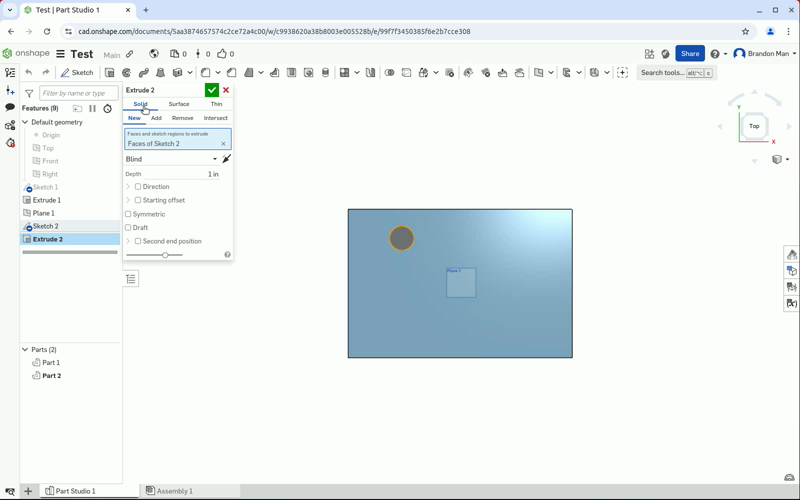
click(143, 106)
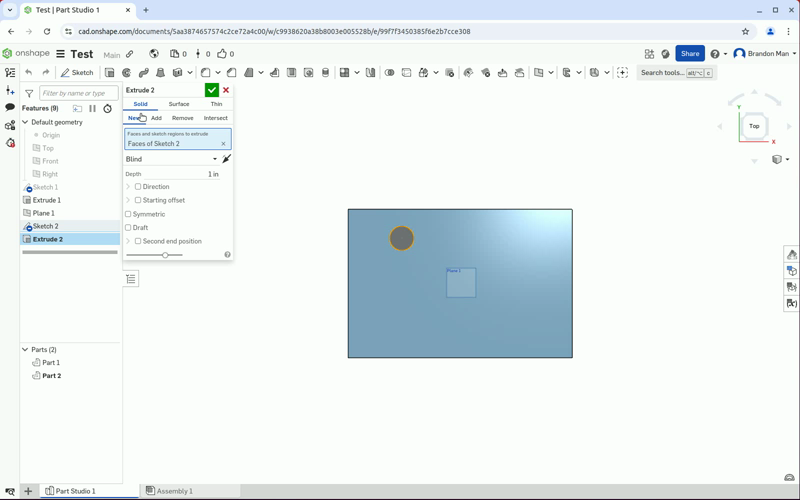
mouse_move(137, 120)
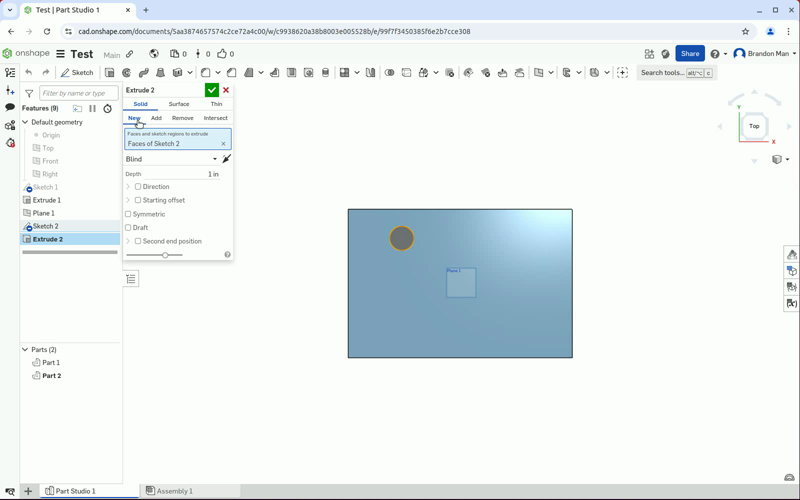
click(137, 120)
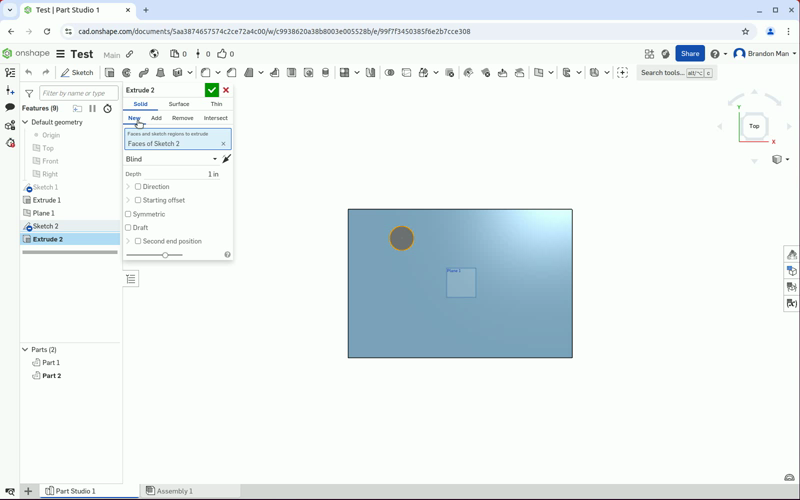
key(tab, 4)
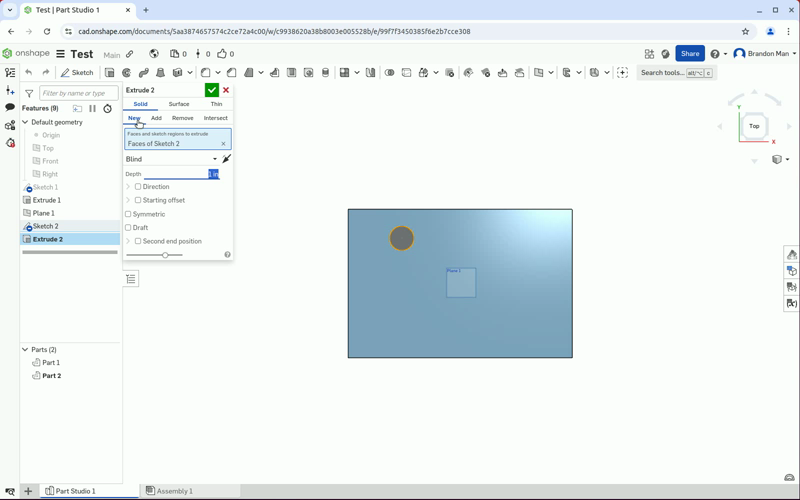
text(15.405)
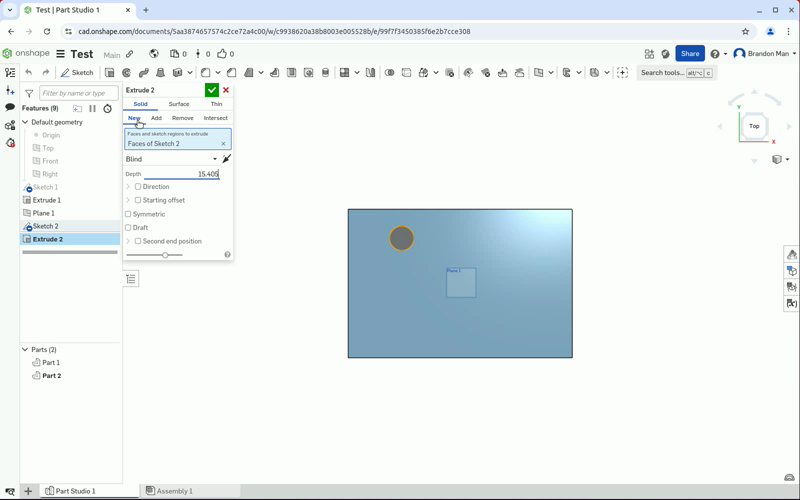
key(enter)
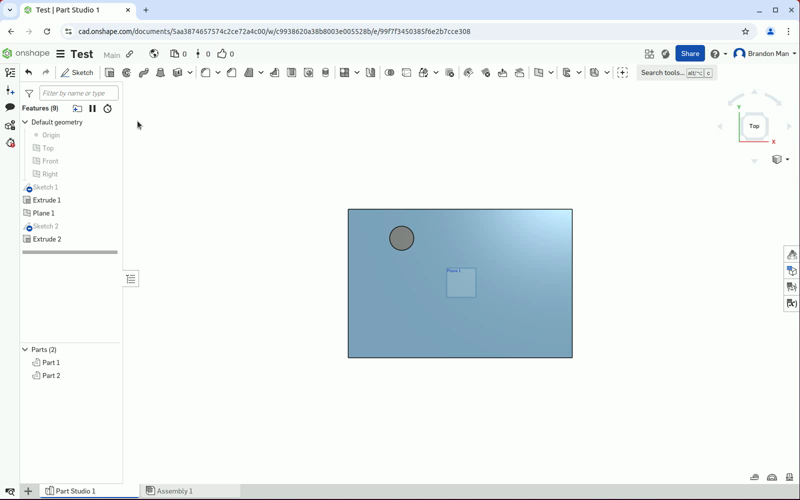
key(shift+h)
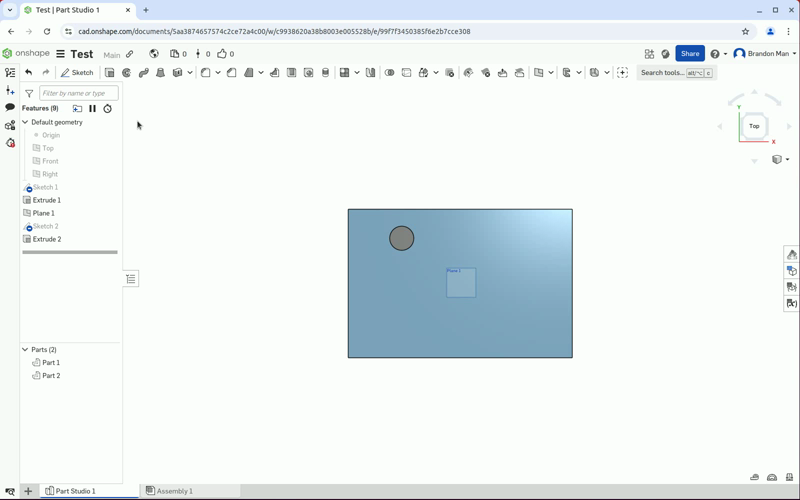
key(shift+h)
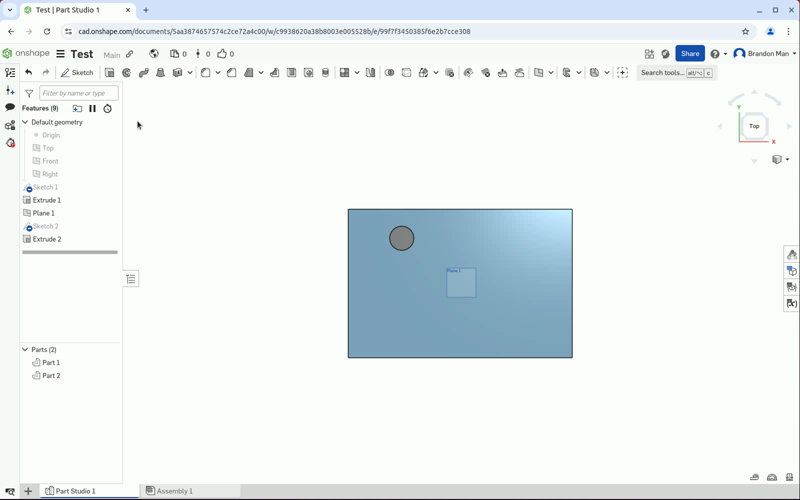
mouse_move(73, 189)
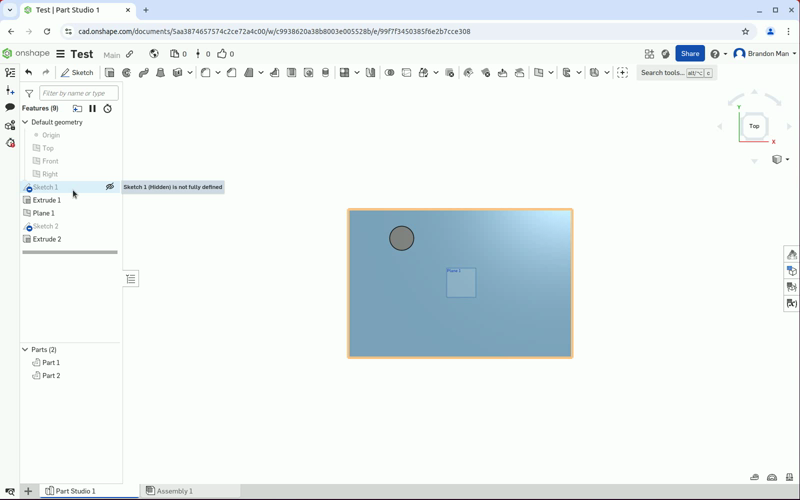
click(73, 189)
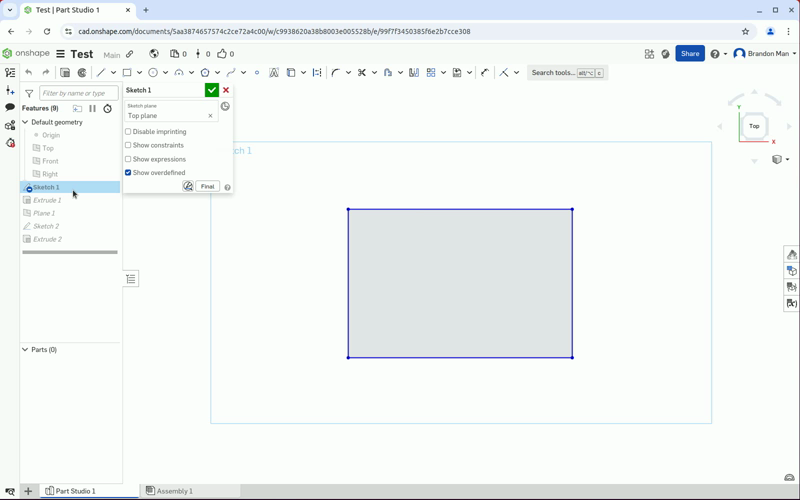
mouse_move(229, 92)
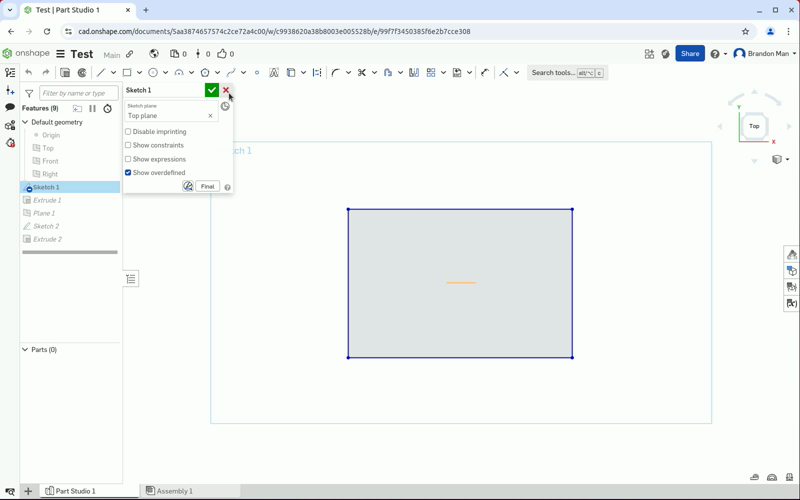
click(229, 92)
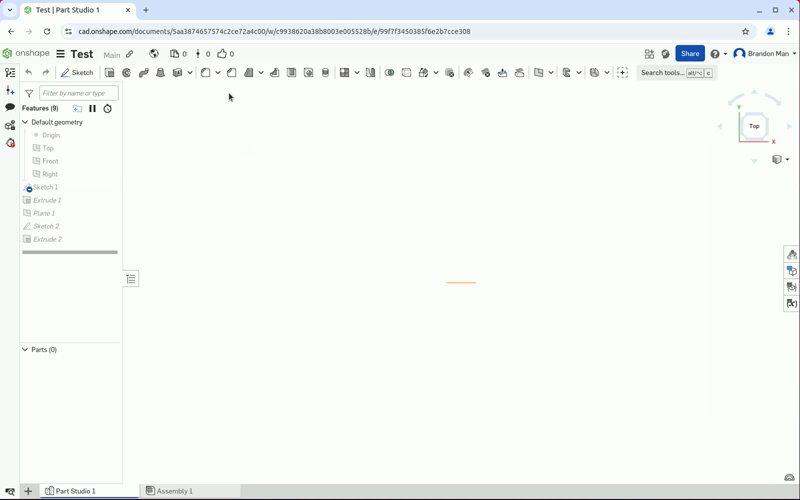
key(shift+s)
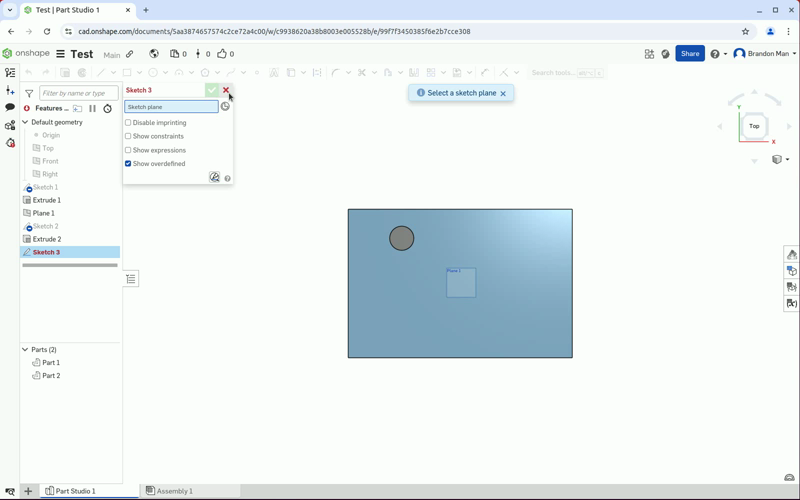
mouse_move(73, 215)
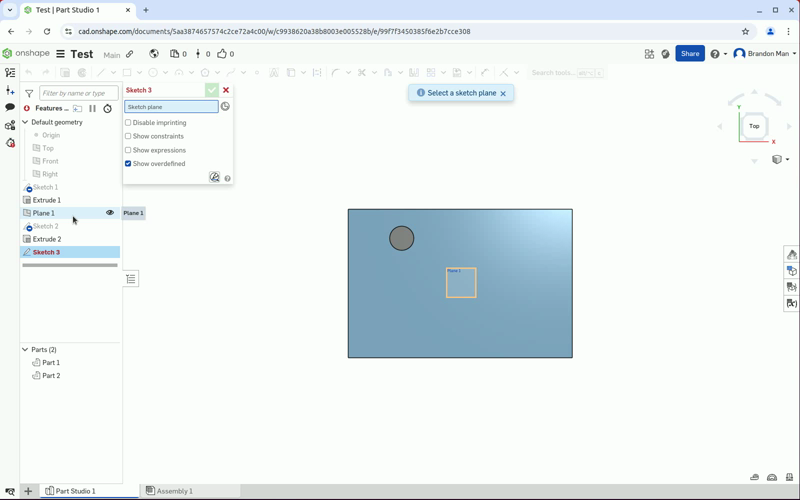
click(73, 215)
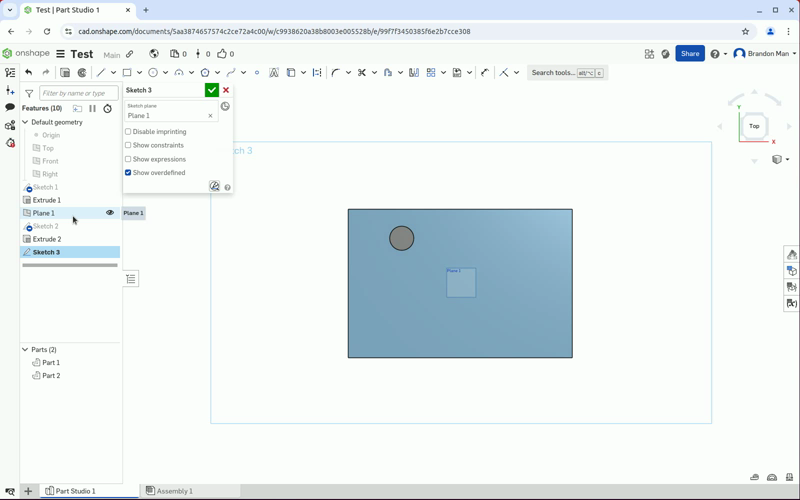
mouse_move(73, 352)
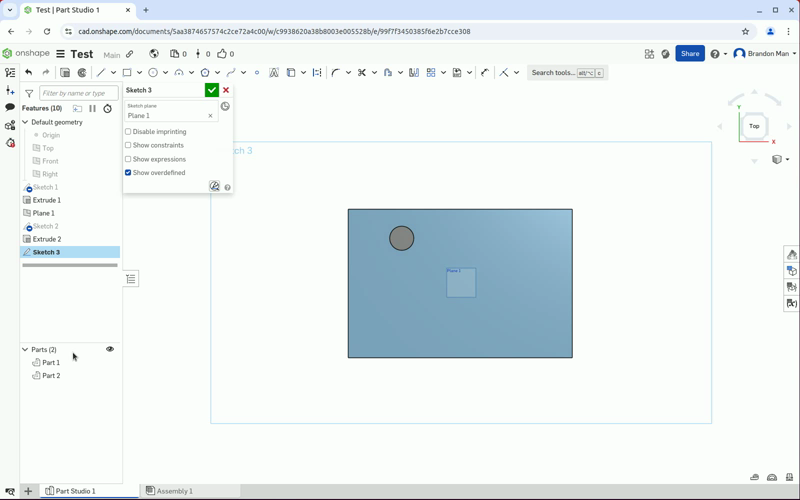
key(y)
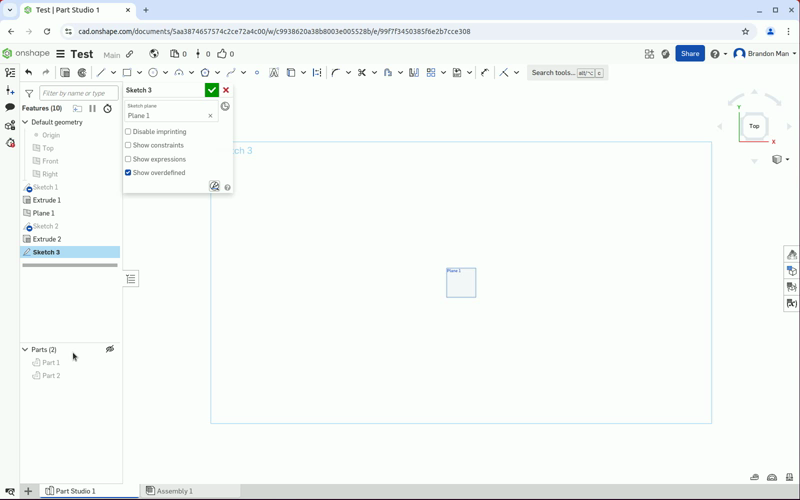
key(c)
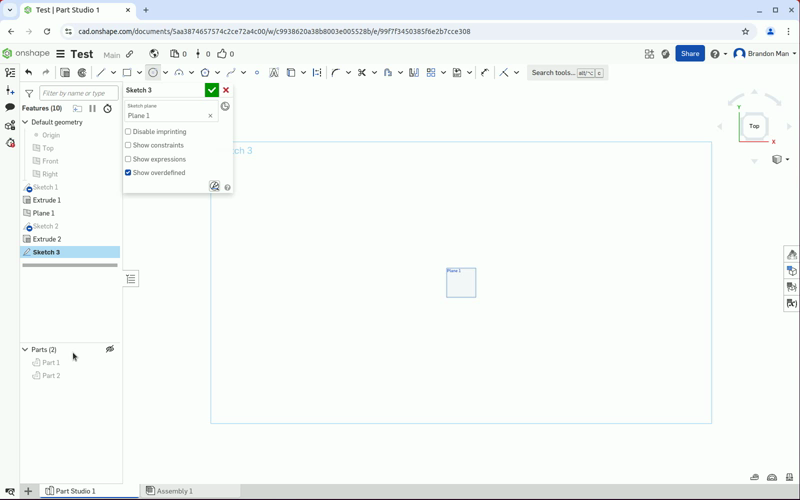
key_down(shift)
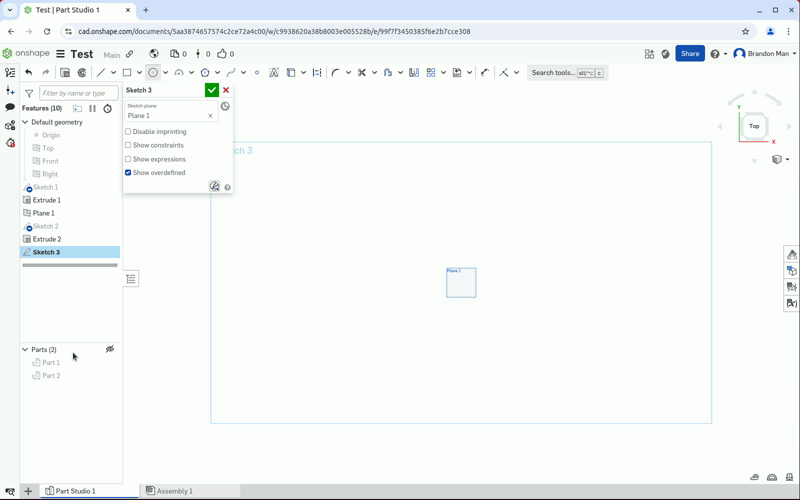
mouse_move(401, 327)
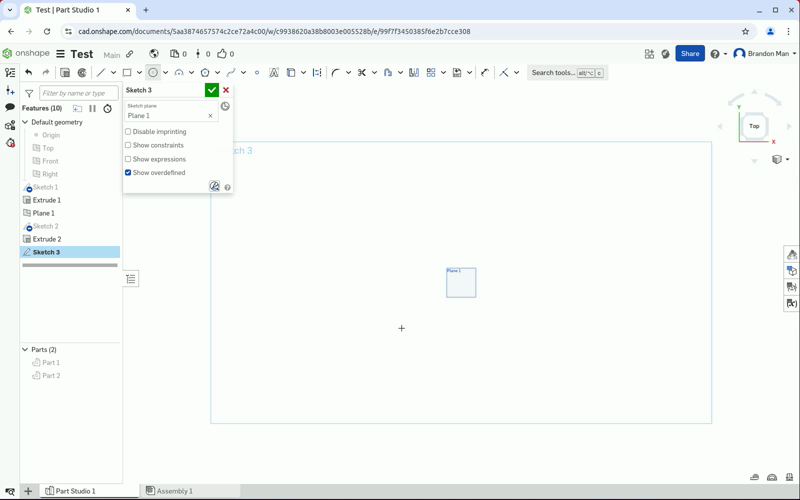
click(401, 327)
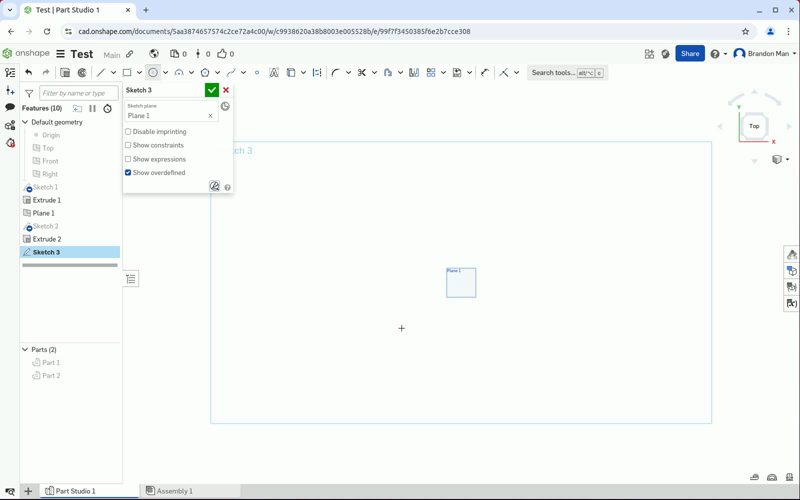
key_up(shift)
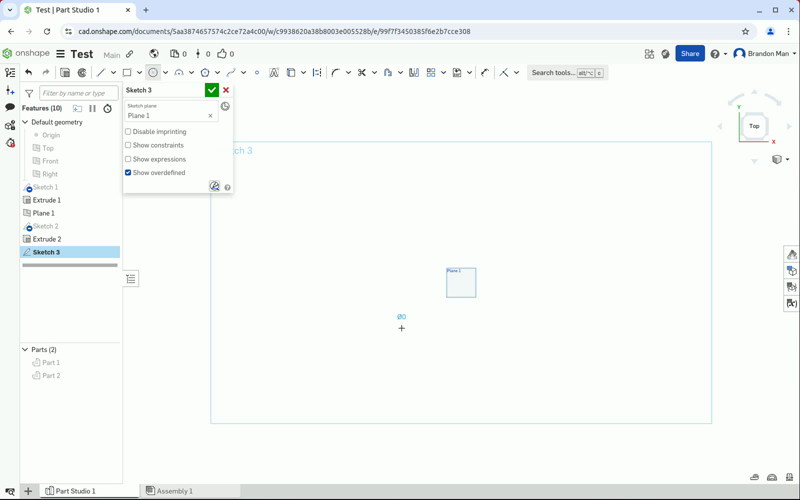
mouse_move(413, 327)
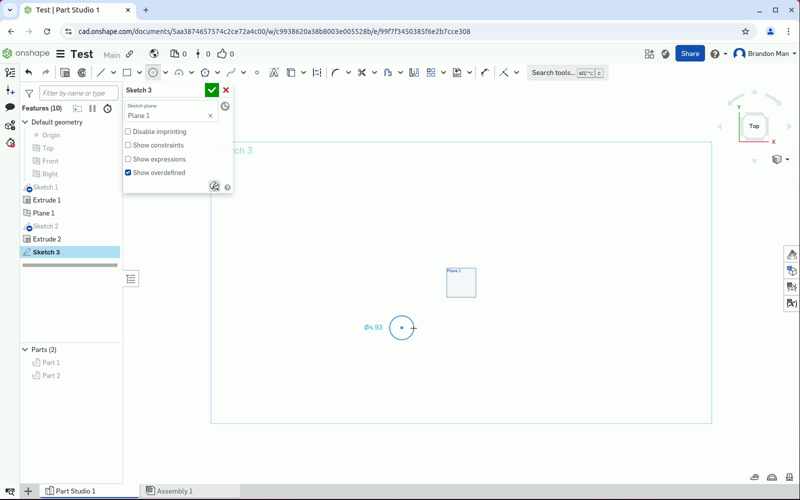
click(413, 327)
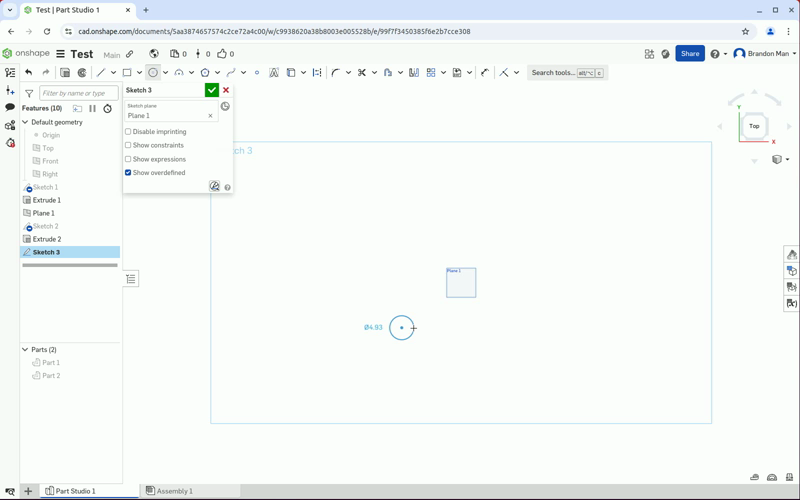
key(esc)
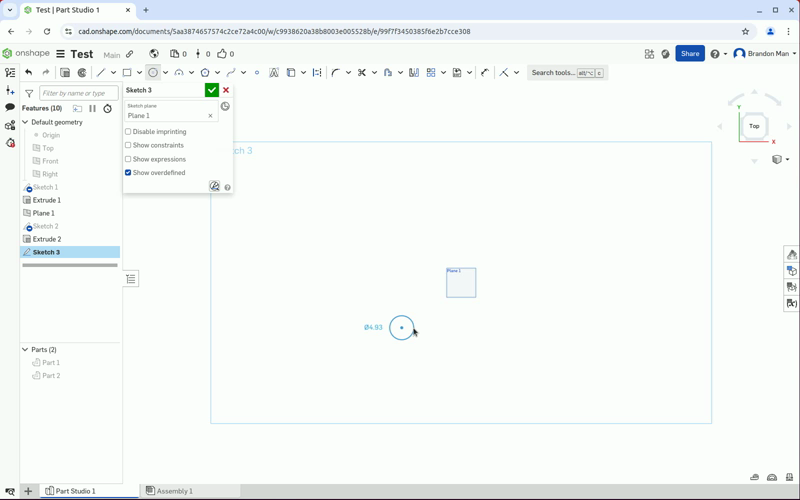
mouse_move(398, 330)
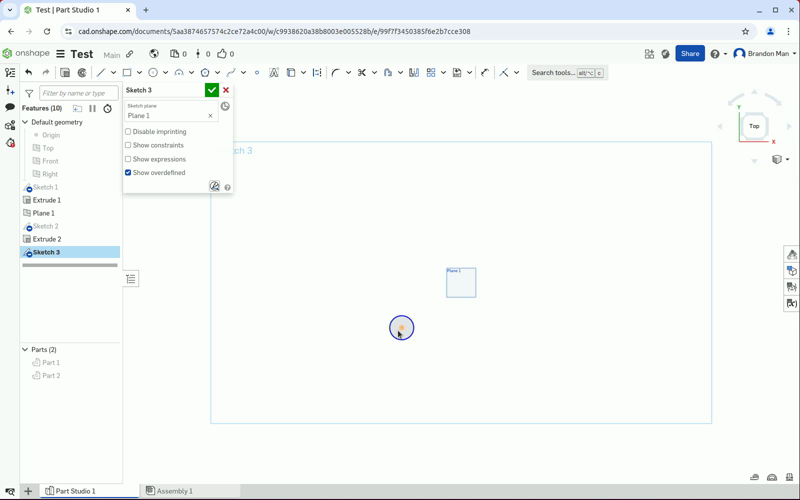
scroll(6)
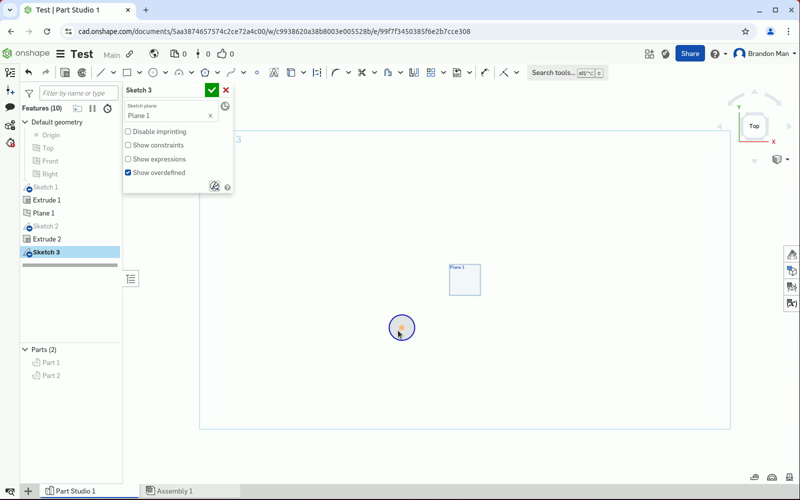
scroll(6)
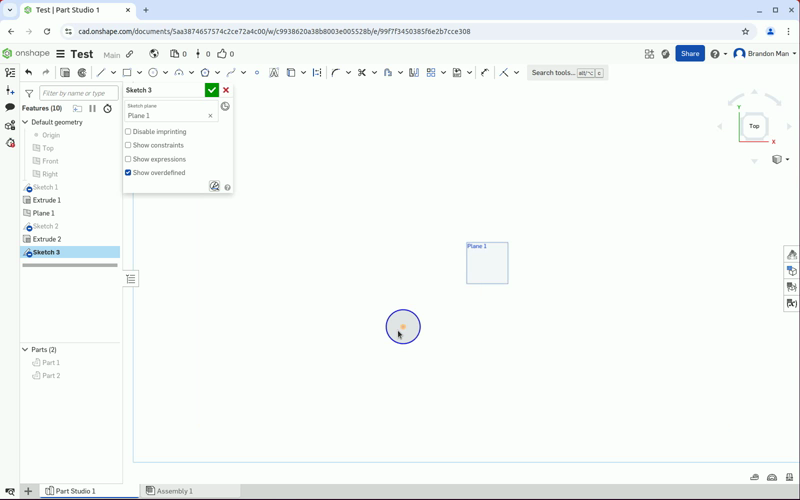
scroll(6)
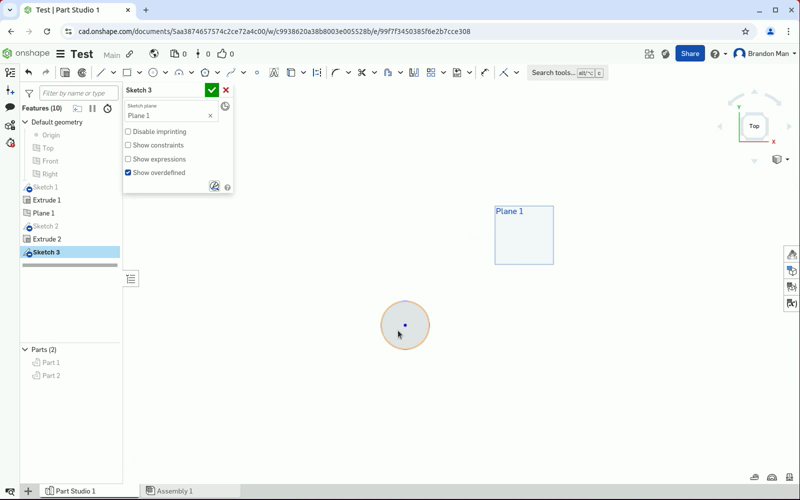
scroll(6)
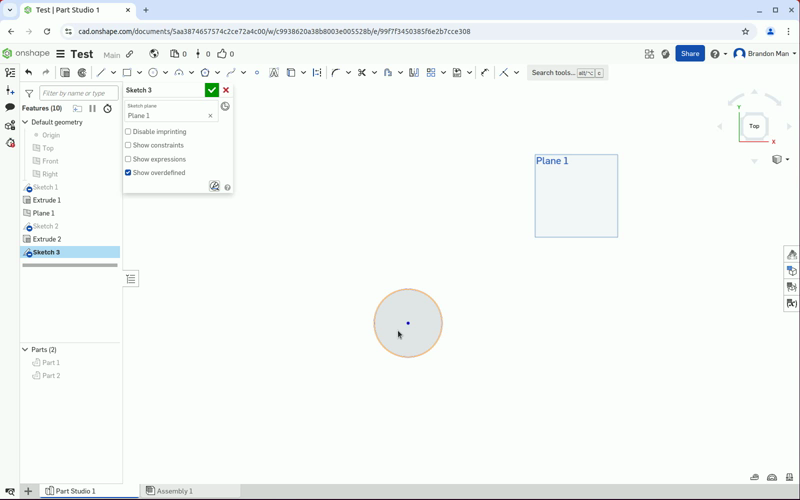
scroll(6)
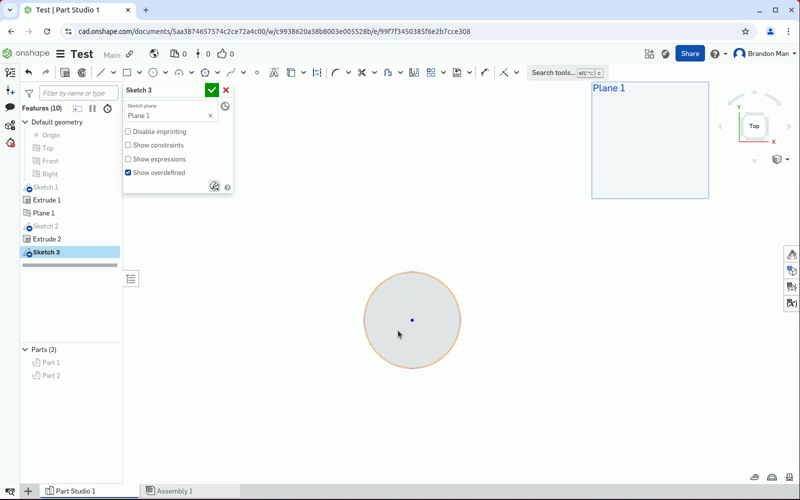
scroll(6)
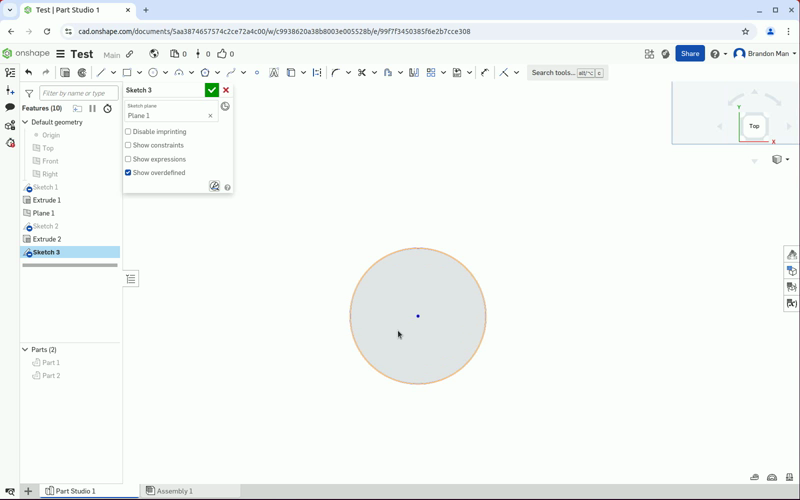
scroll(6)
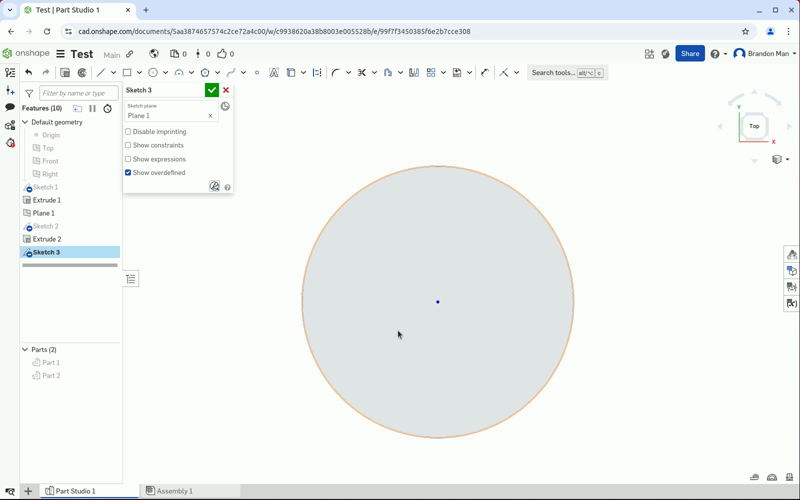
click(398, 330)
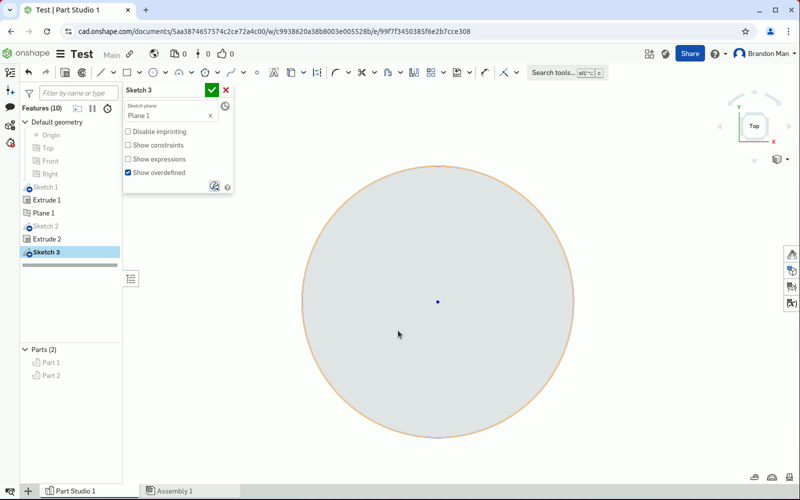
scroll(-6)
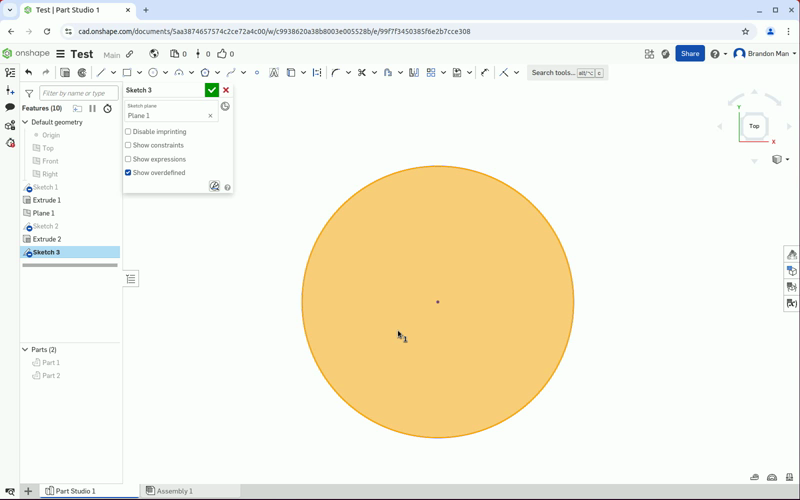
scroll(-6)
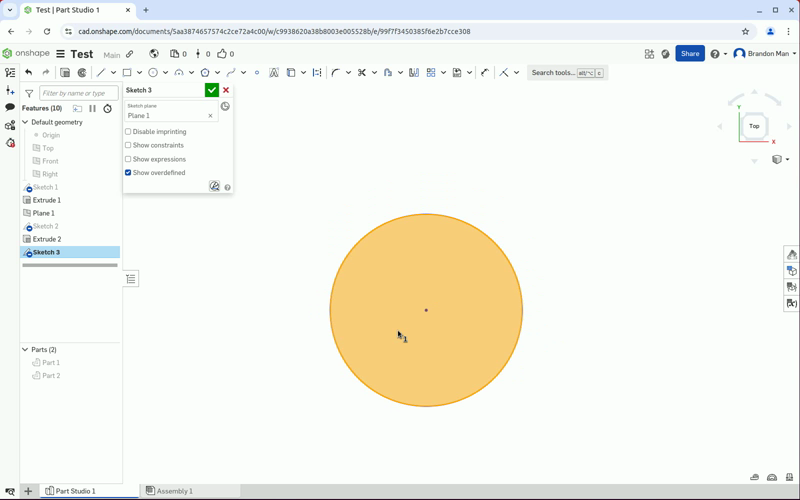
scroll(-6)
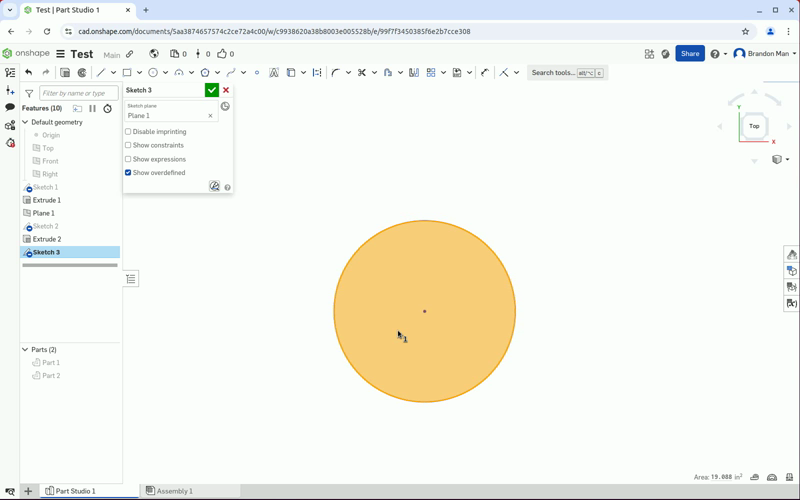
scroll(-6)
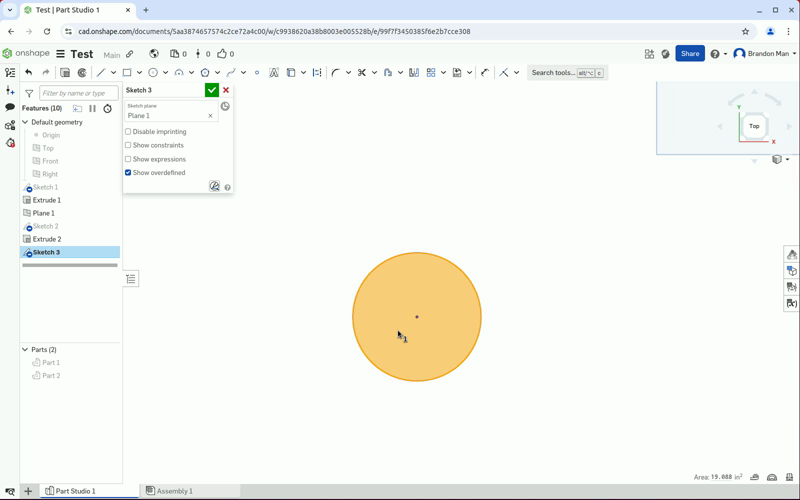
scroll(-6)
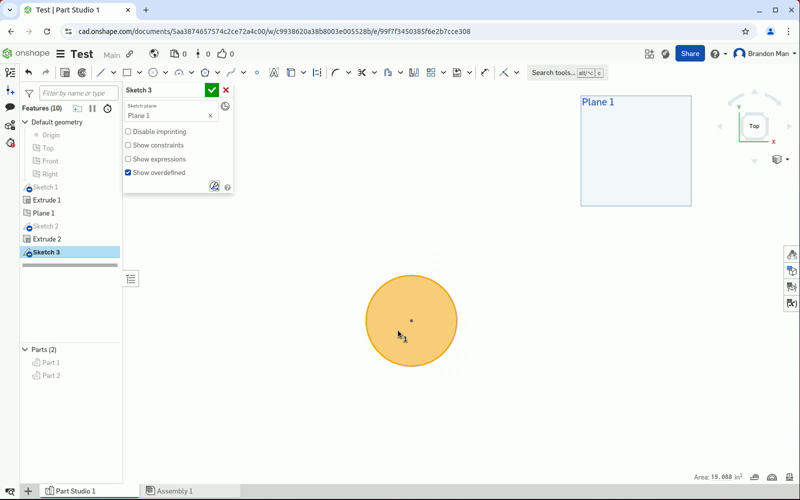
scroll(-6)
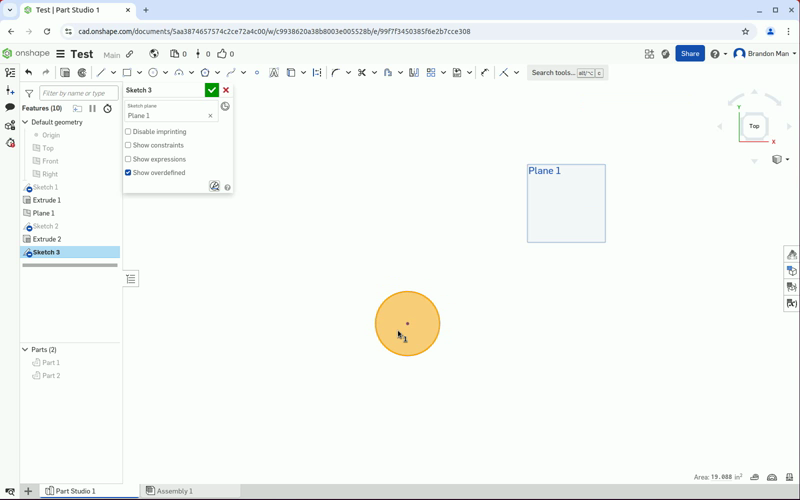
scroll(-6)
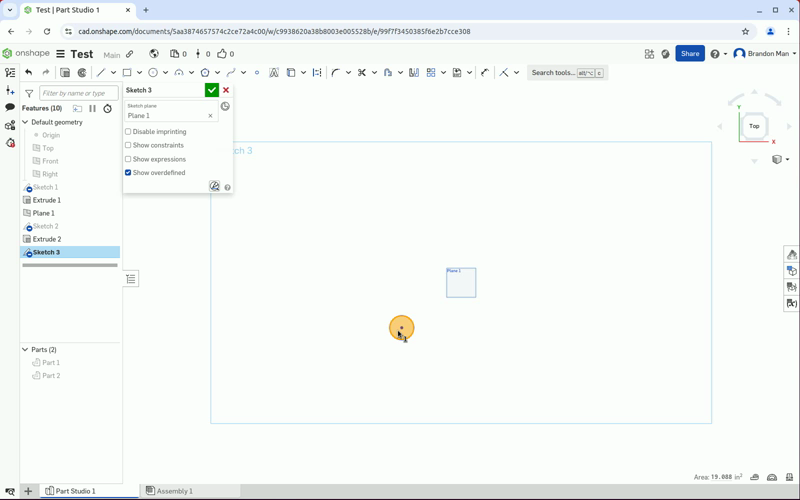
mouse_move(73, 352)
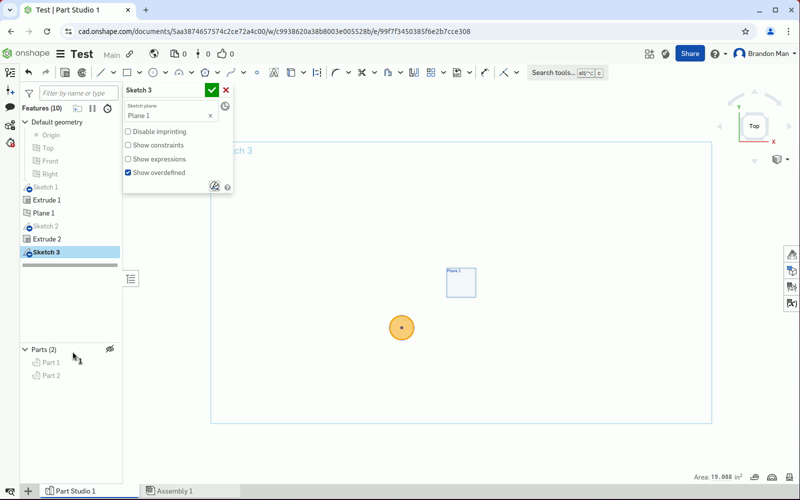
key(shift+y)
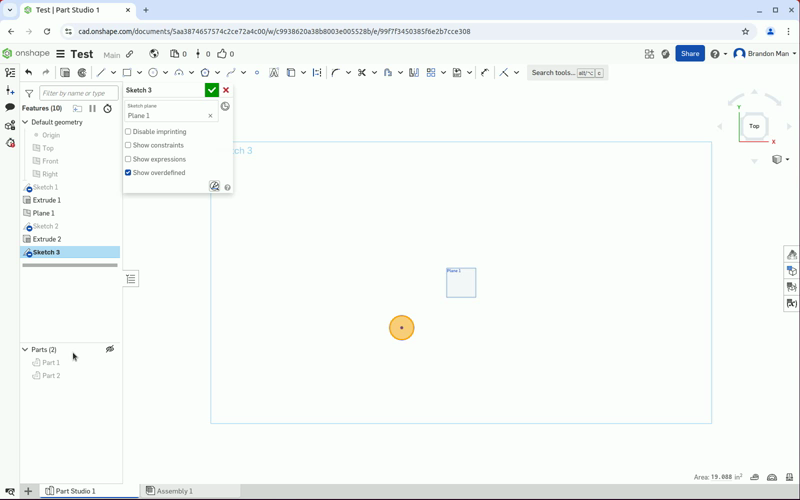
key(shift+e)
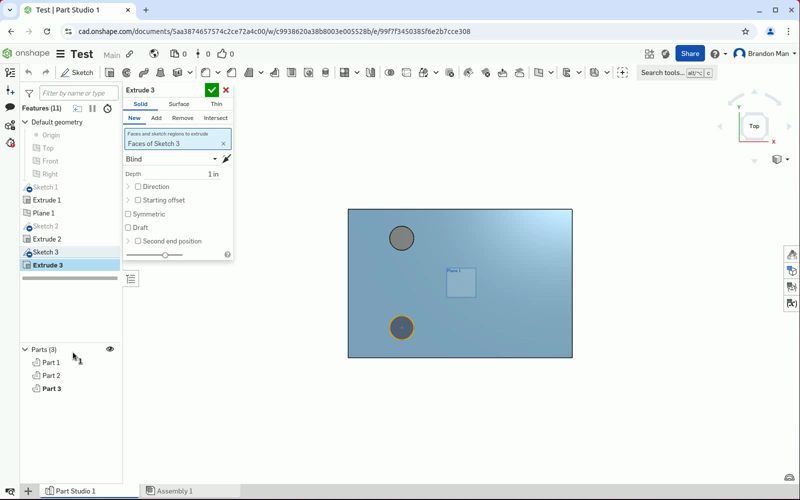
mouse_move(143, 106)
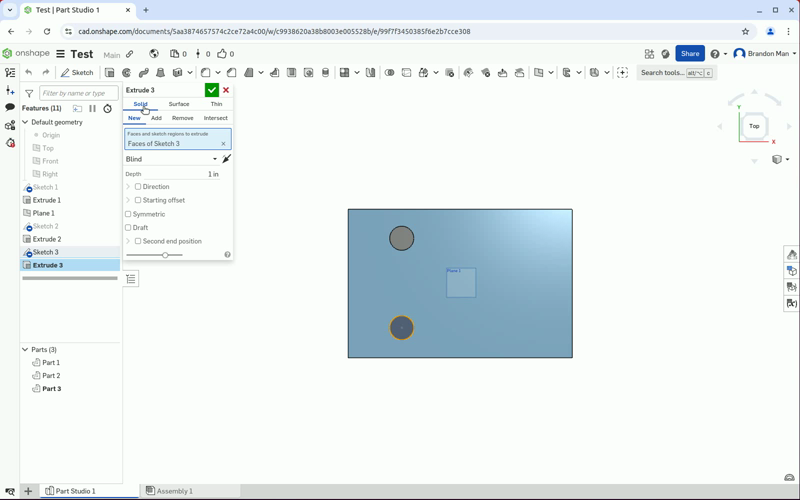
click(143, 106)
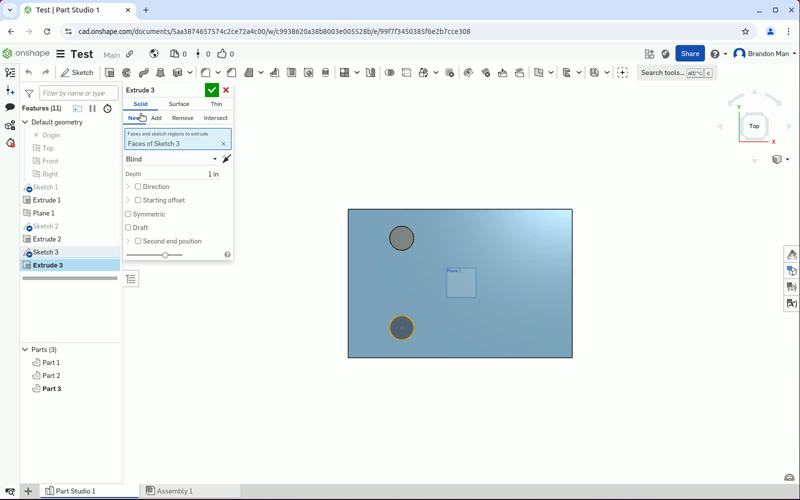
mouse_move(137, 120)
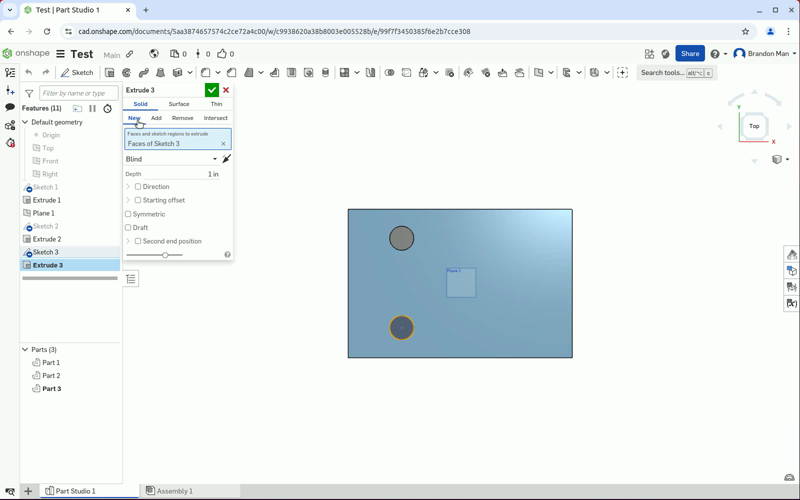
click(137, 120)
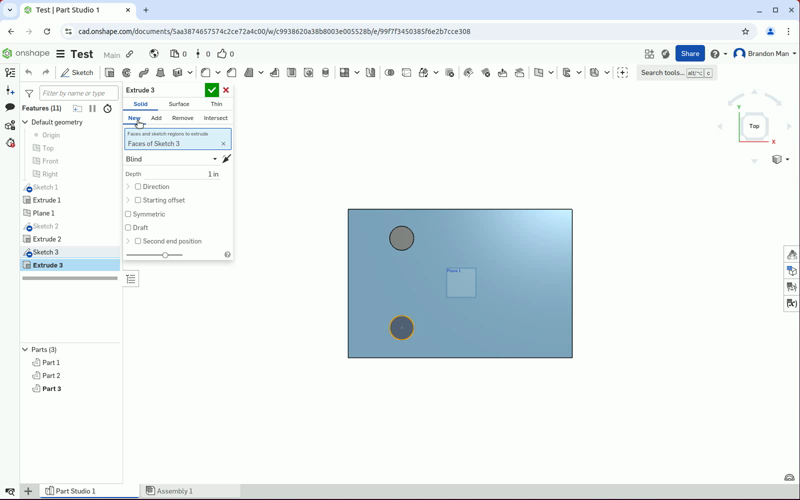
key(tab, 4)
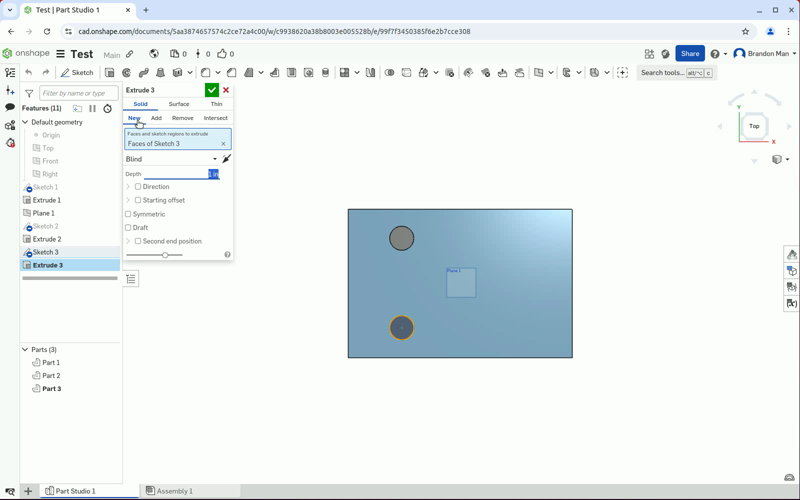
text(15.405)
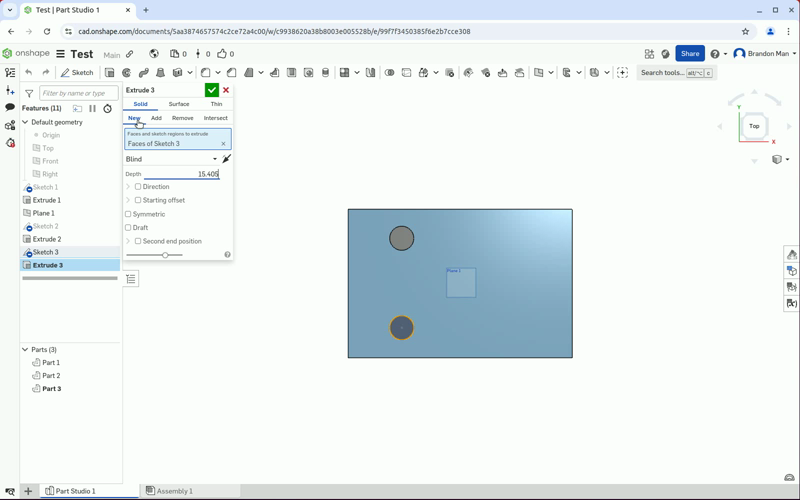
key(enter)
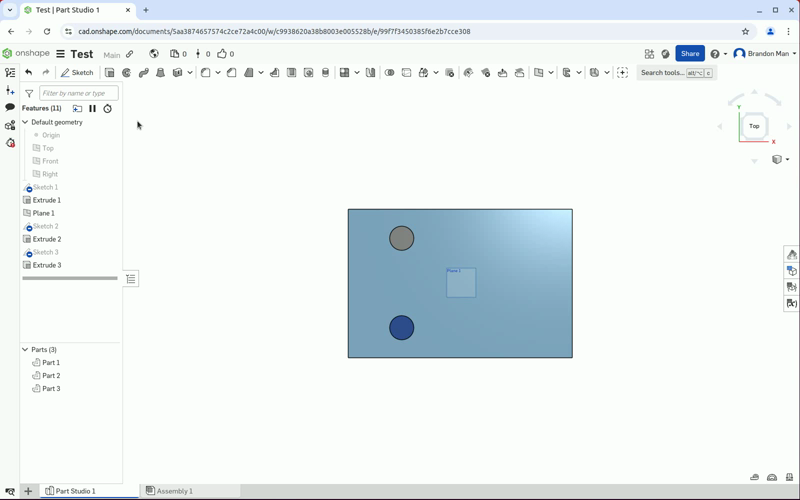
key(shift+h)
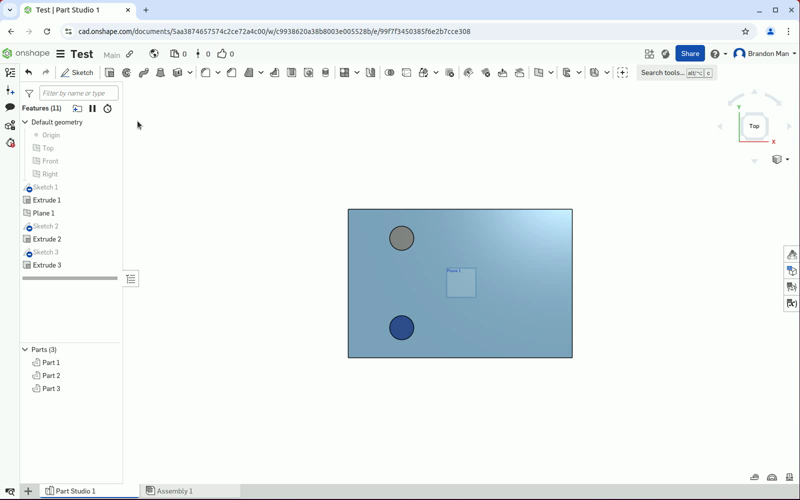
key(shift+h)
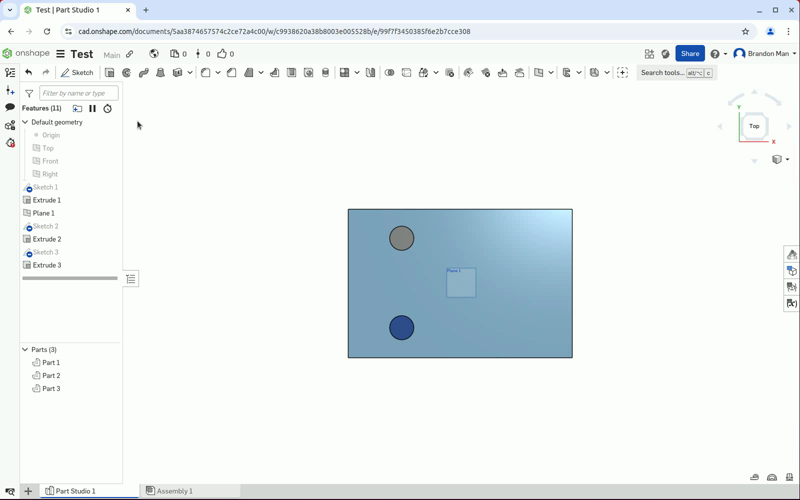
mouse_move(73, 189)
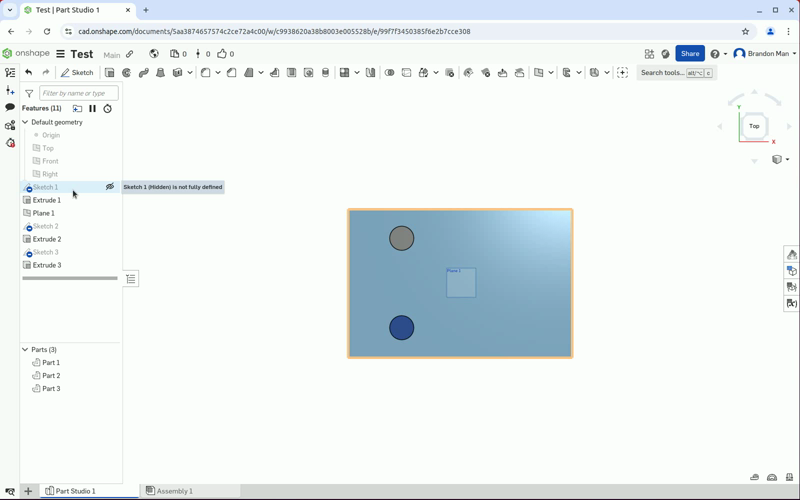
click(73, 189)
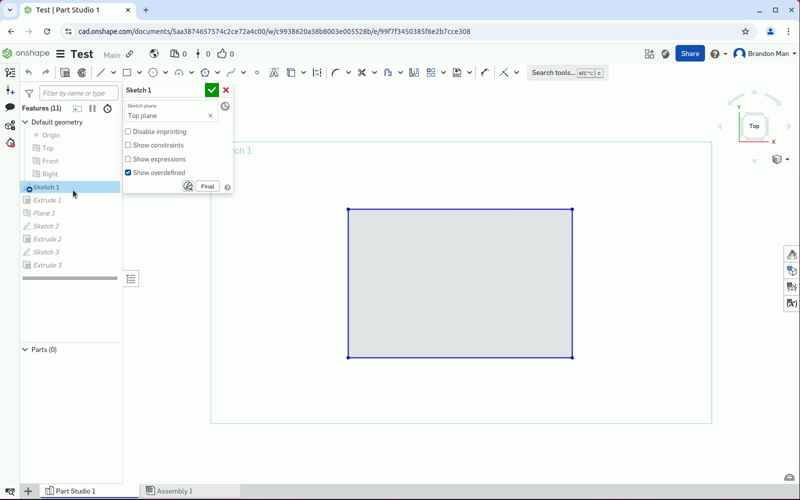
mouse_move(229, 92)
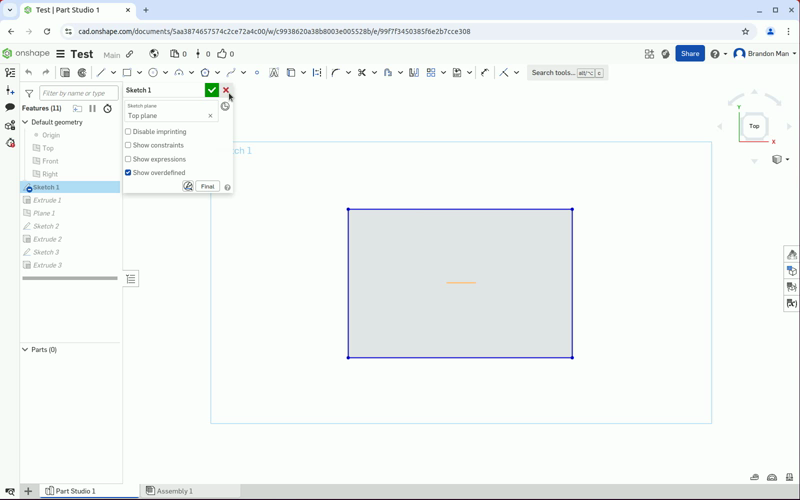
click(229, 92)
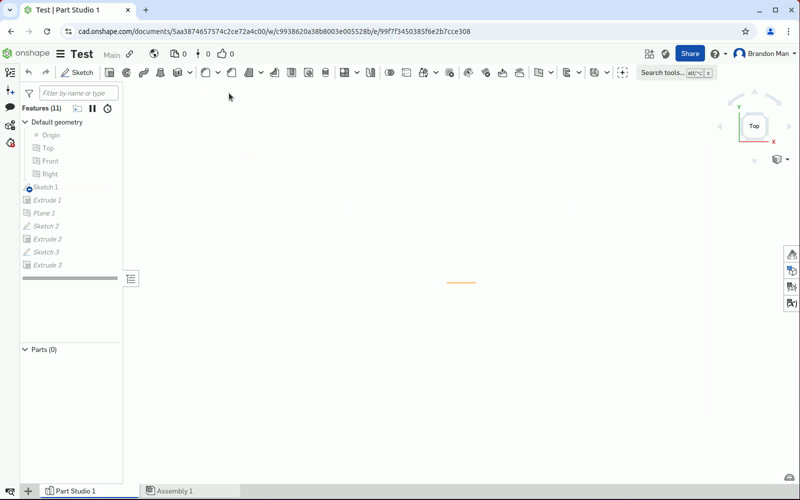
key(shift+s)
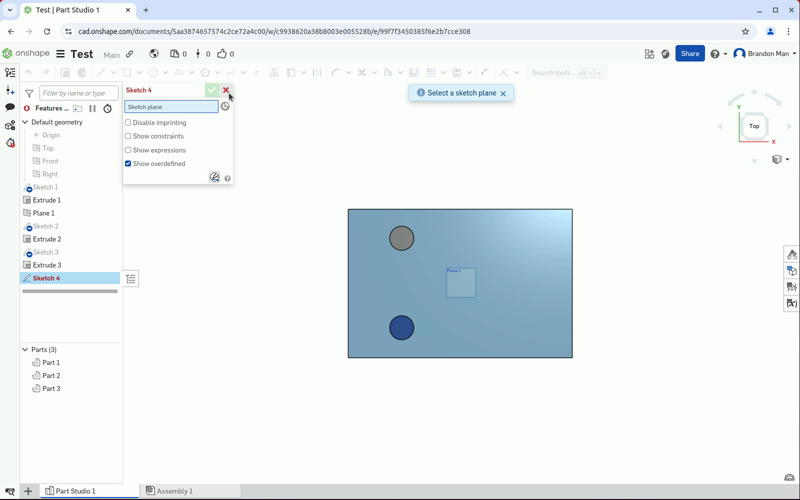
mouse_move(73, 215)
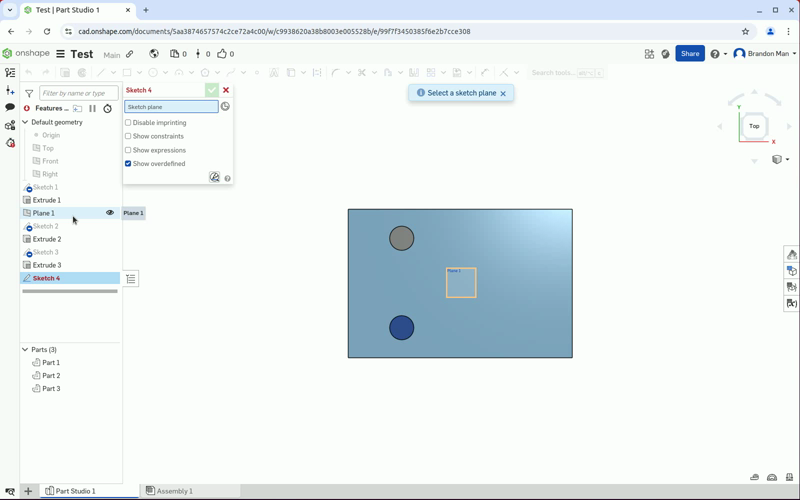
click(73, 215)
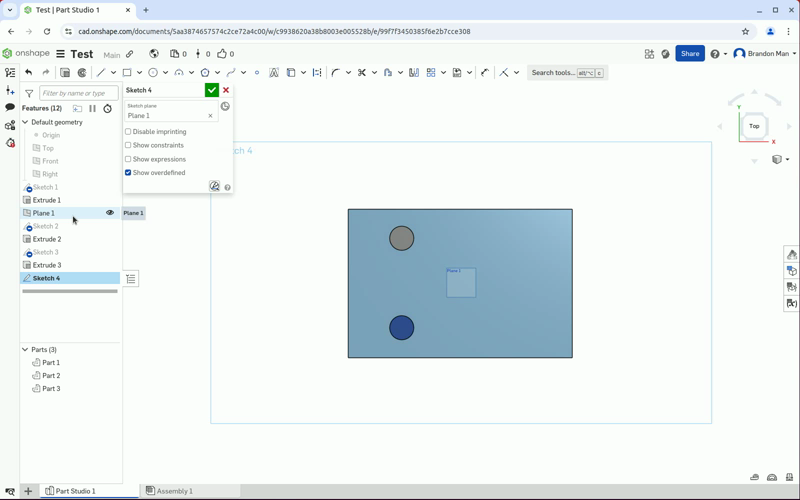
mouse_move(73, 352)
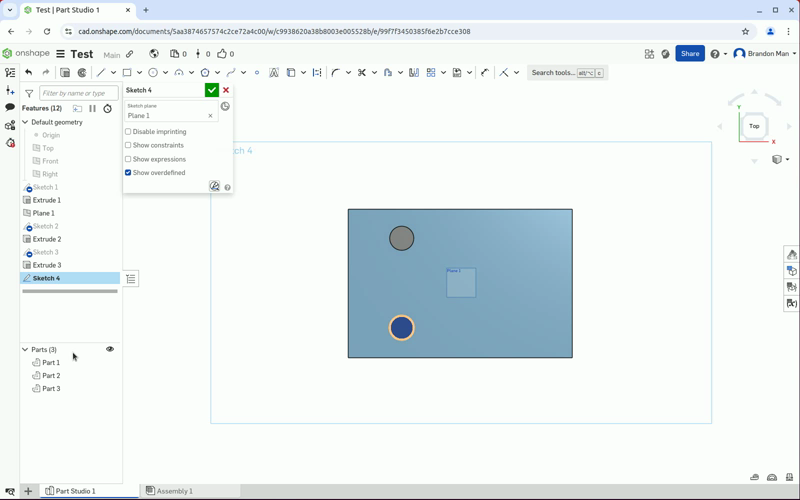
key(y)
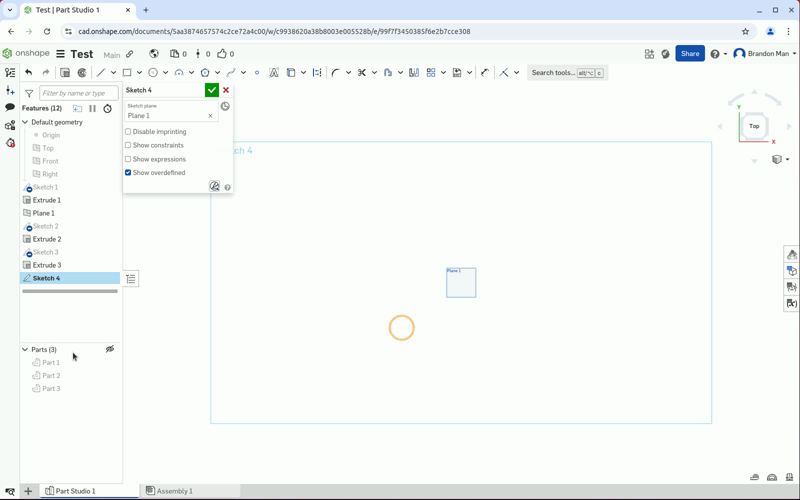
key(l)
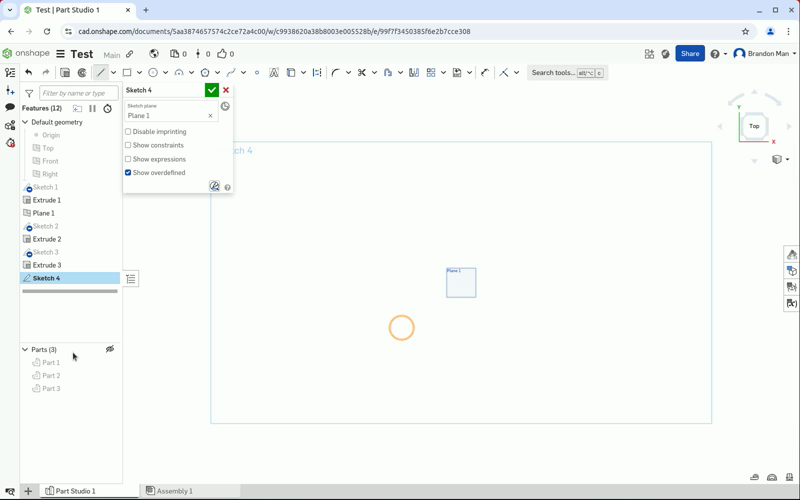
key_down(shift)
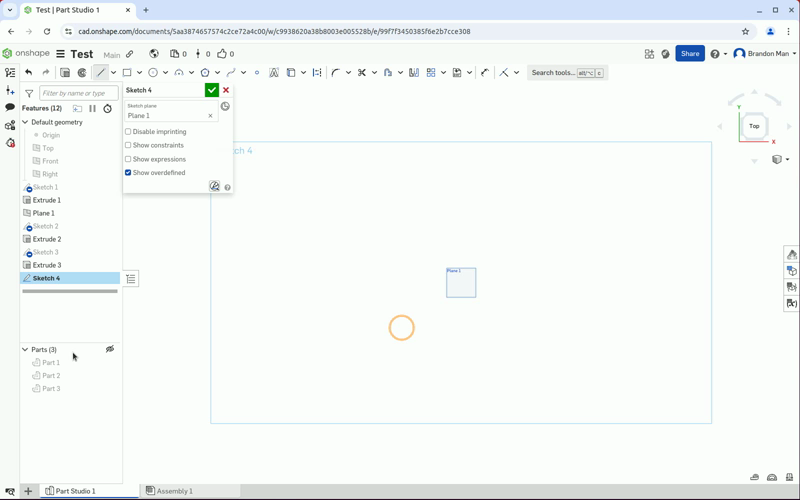
mouse_move(508, 238)
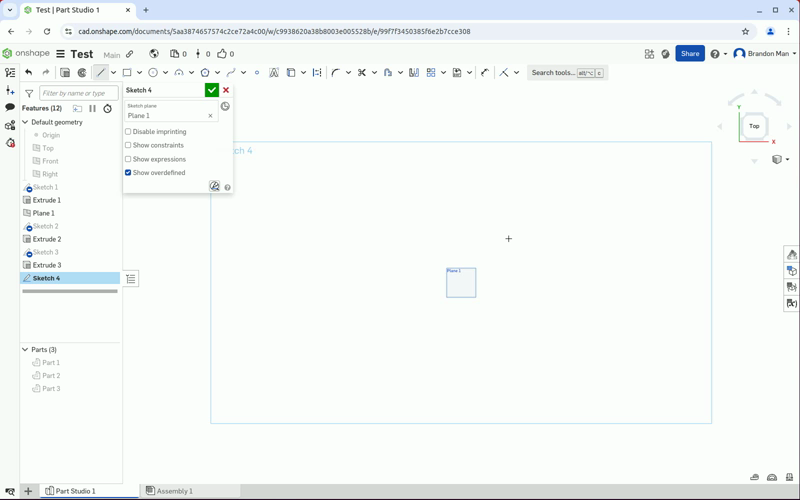
click(508, 238)
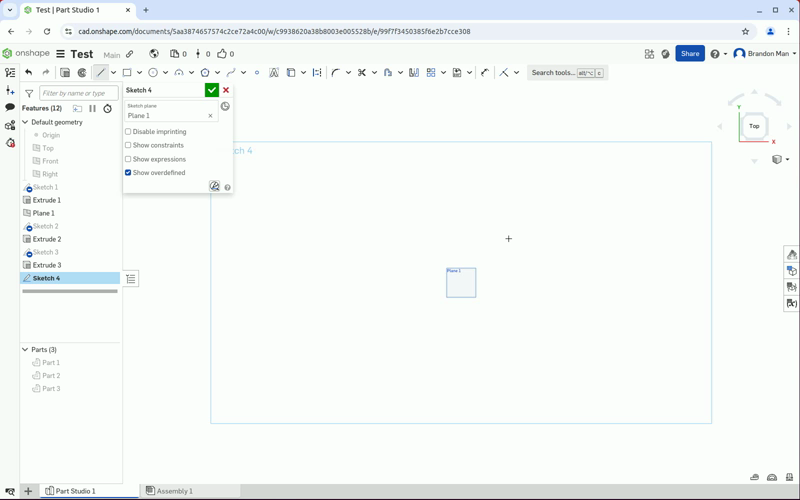
key_up(shift)
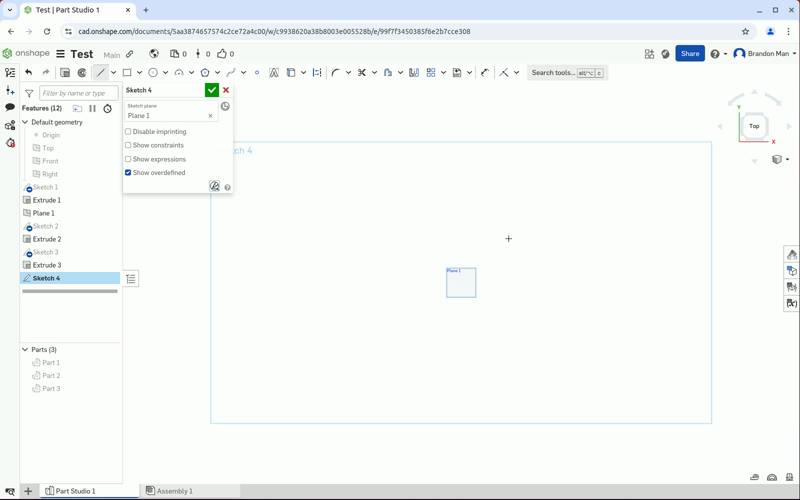
key_down(shift)
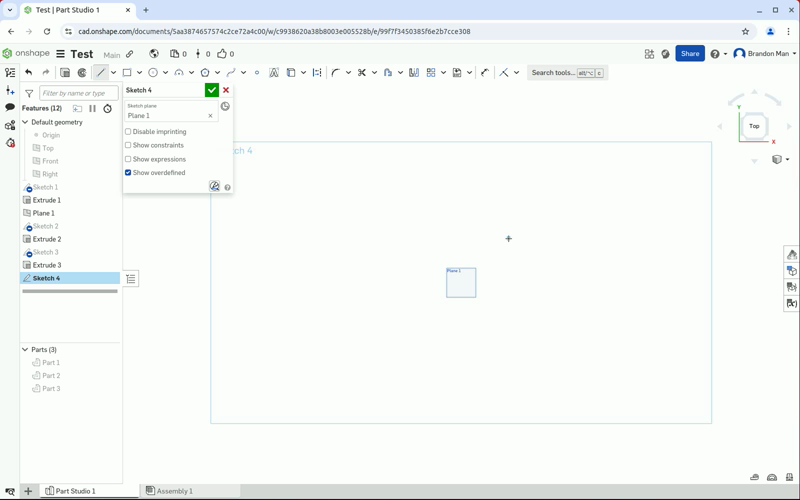
mouse_move(538, 238)
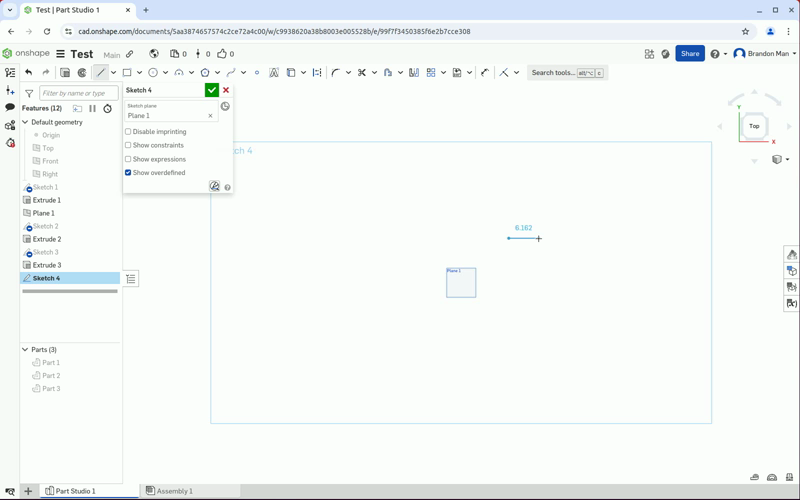
mouse_move(521, 238)
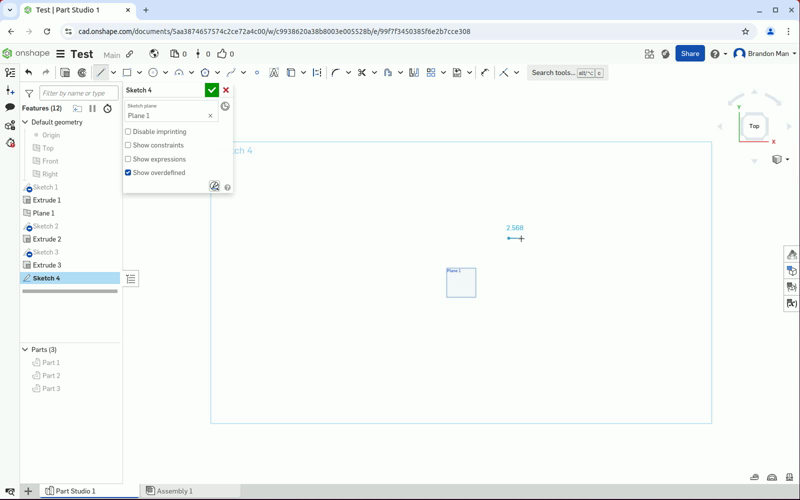
click(521, 238)
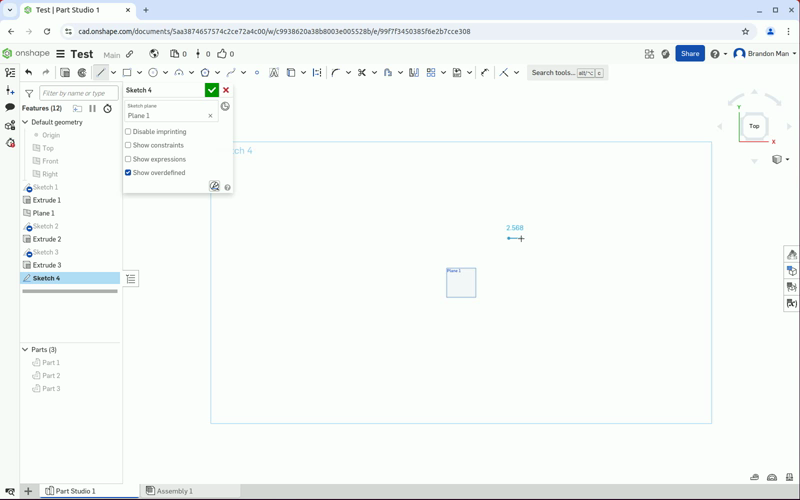
key_up(shift)
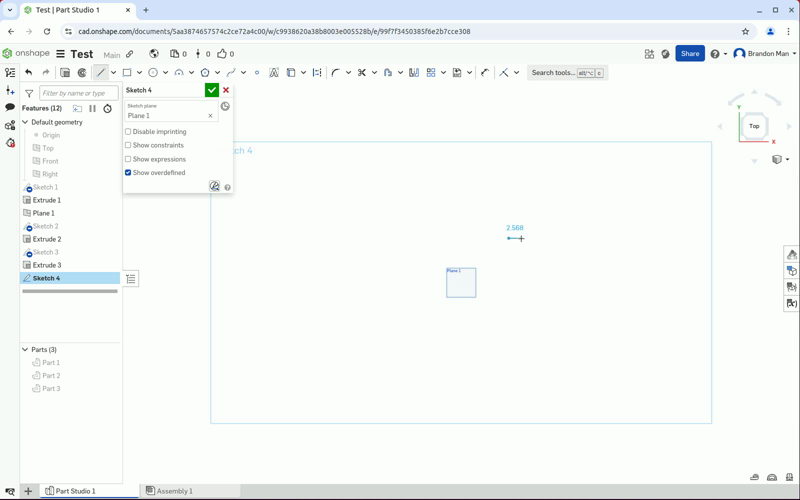
key_down(shift)
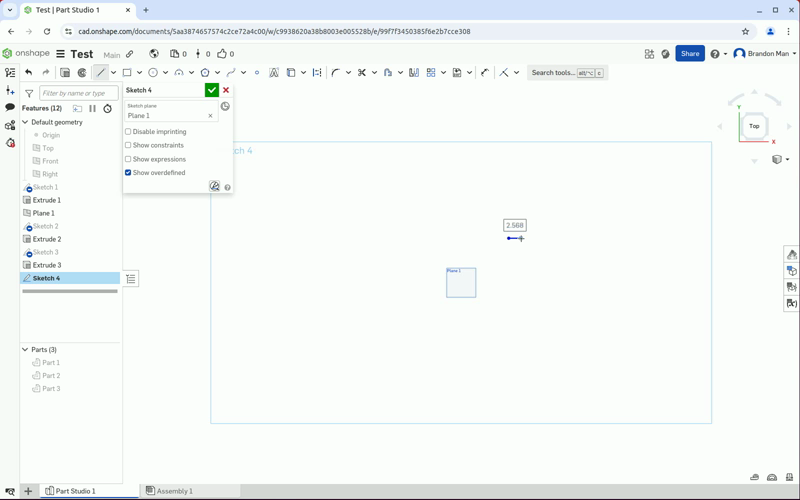
mouse_move(551, 238)
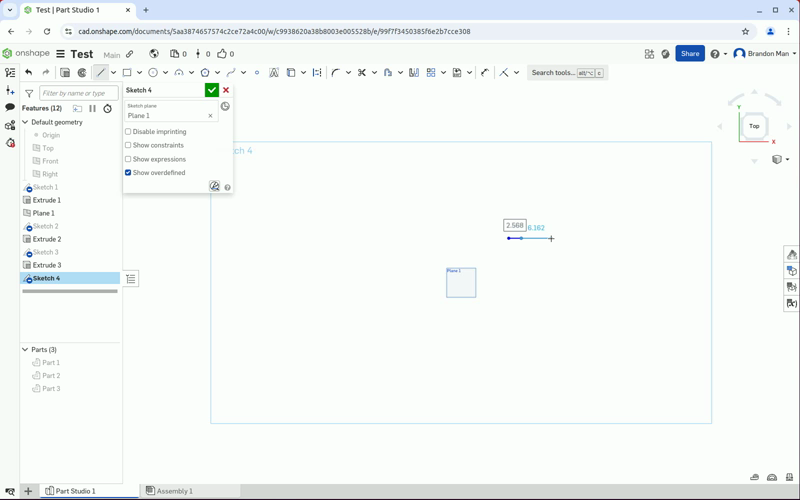
mouse_move(521, 250)
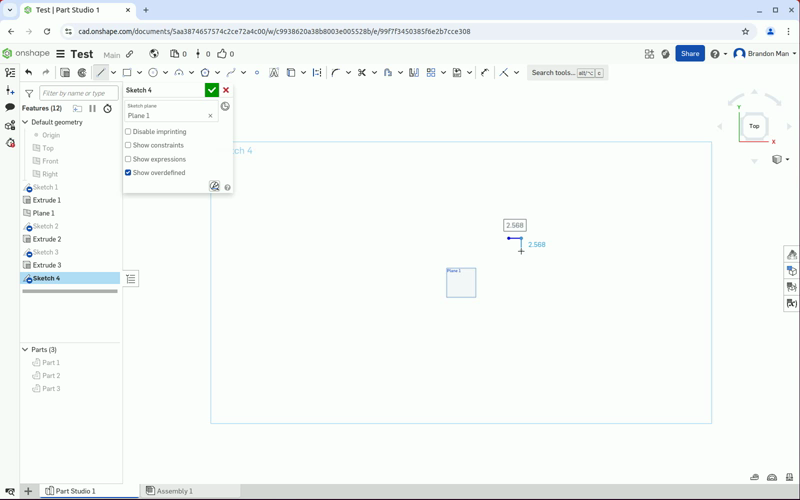
click(521, 250)
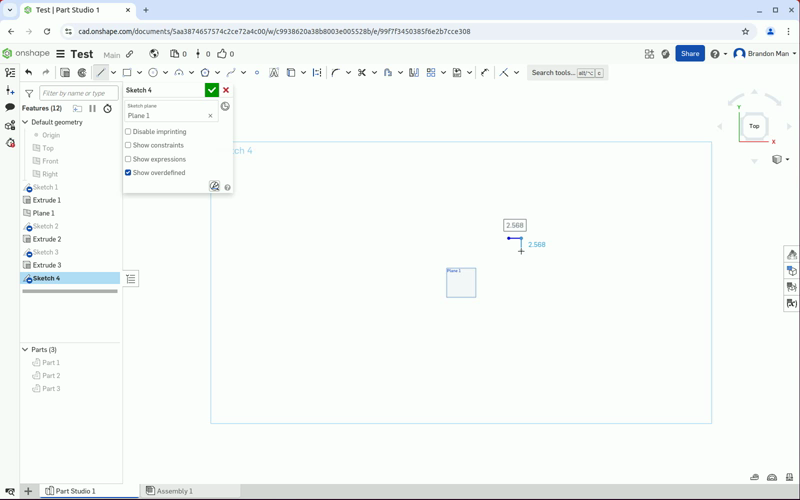
key_up(shift)
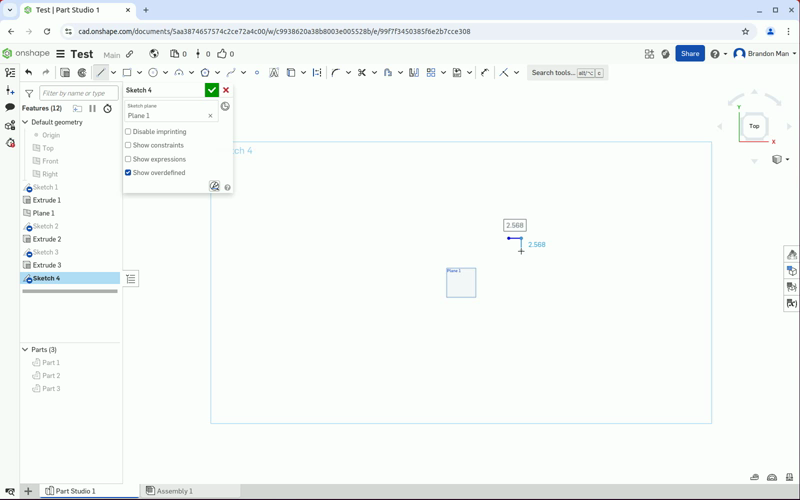
key(esc)
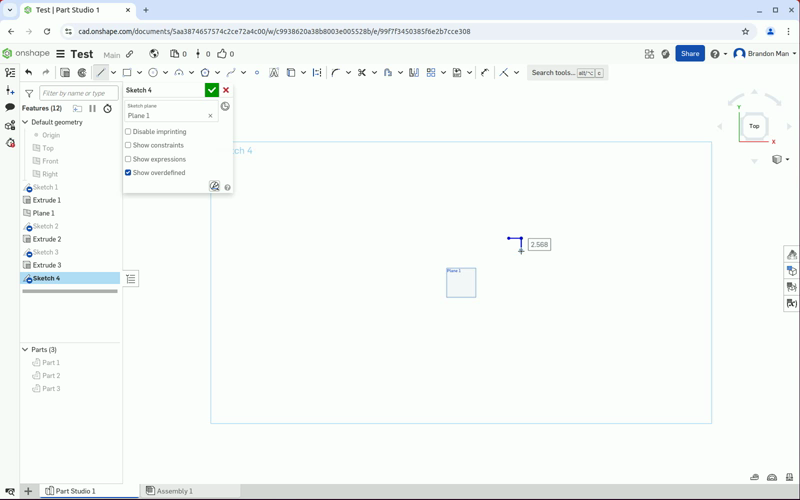
key(a)
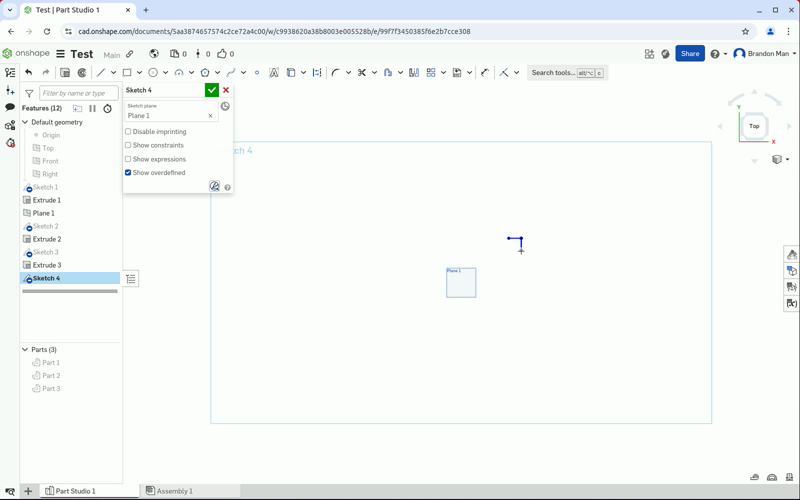
mouse_move(521, 250)
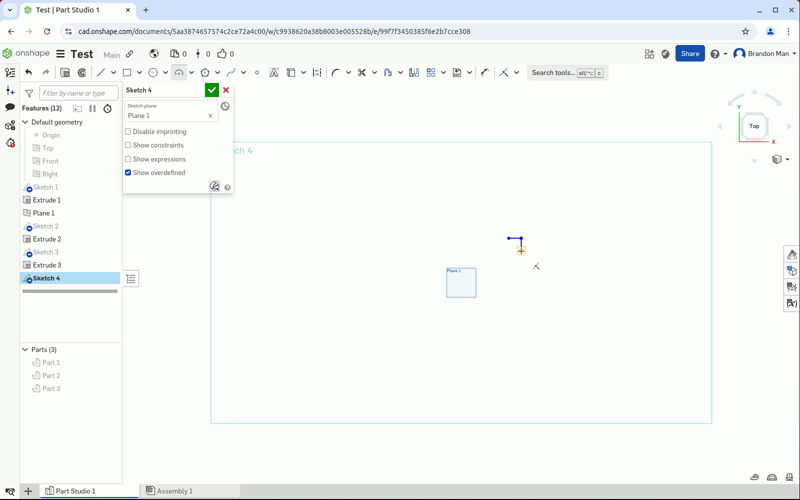
click(521, 250)
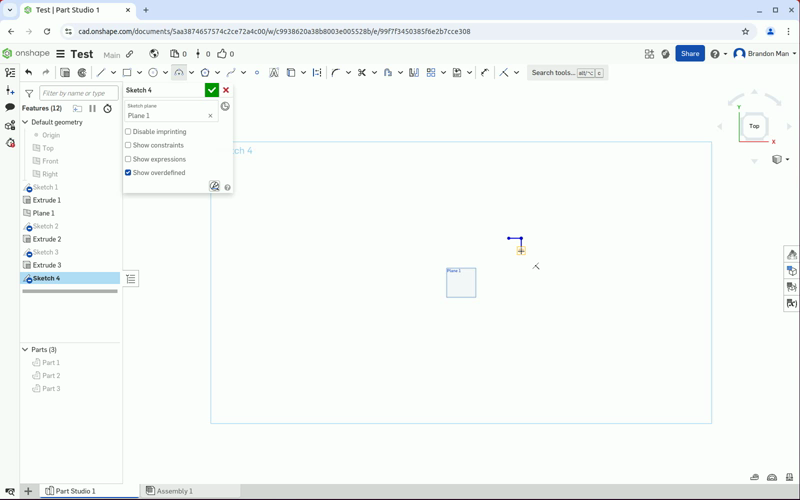
mouse_move(508, 238)
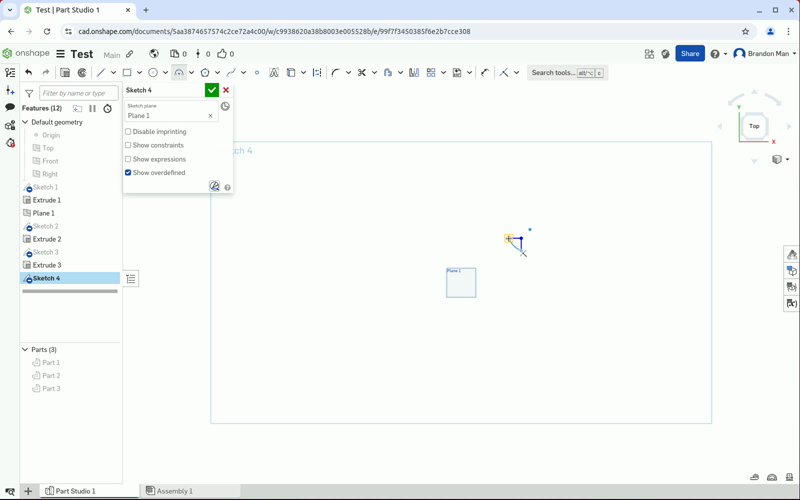
click(508, 238)
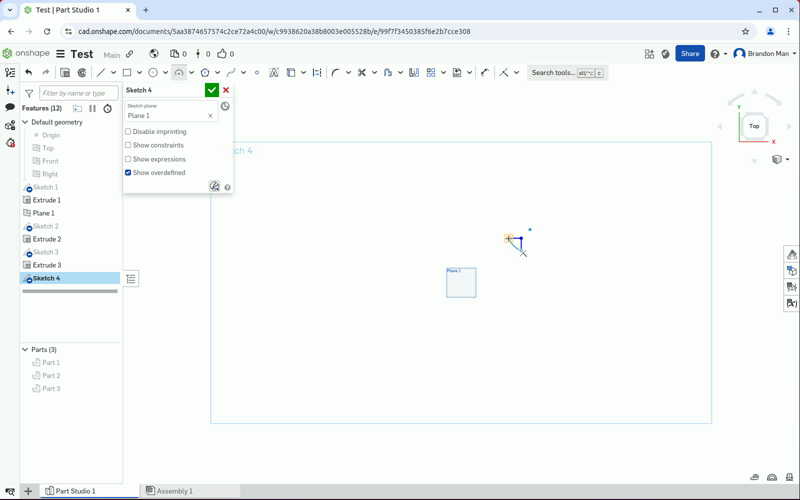
key_down(shift)
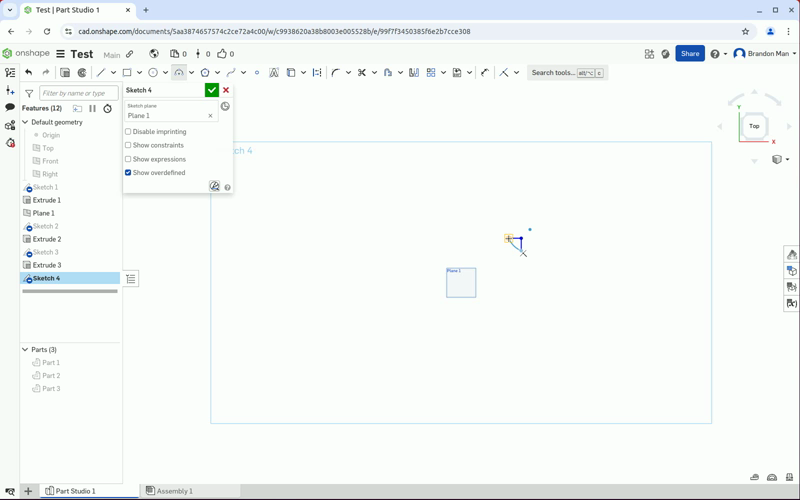
mouse_move(529, 229)
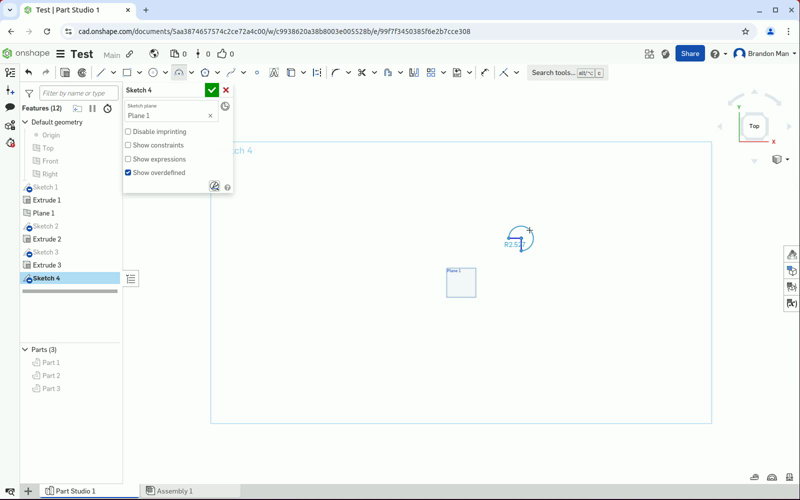
click(529, 229)
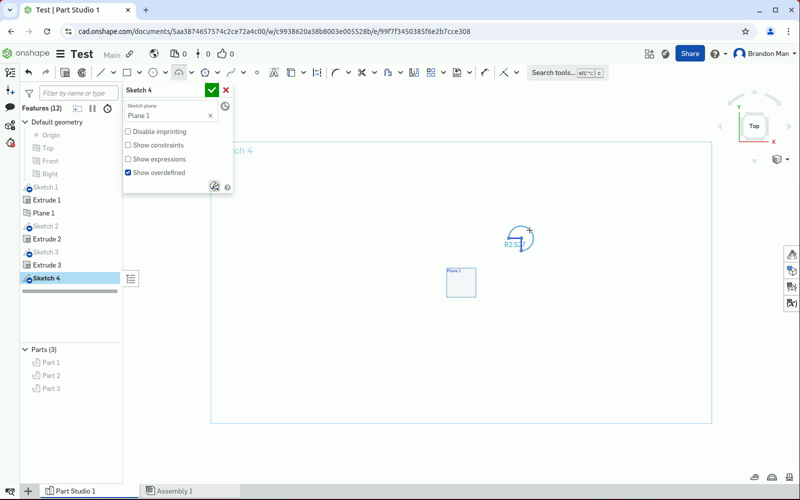
key_up(shift)
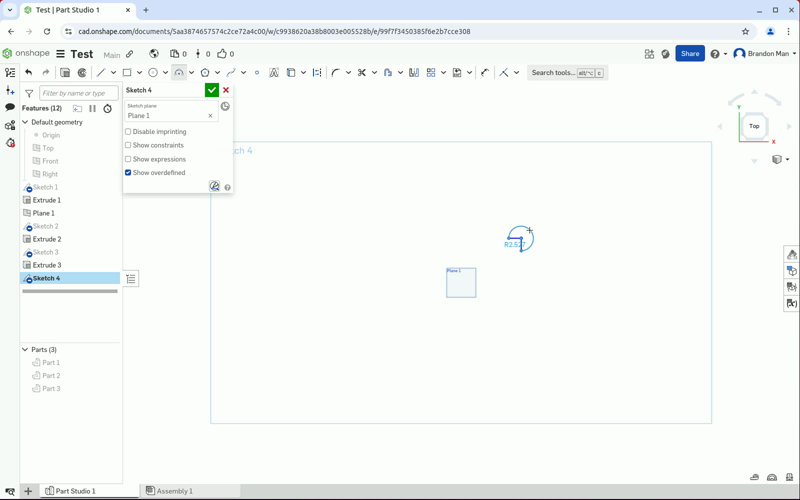
key(esc)
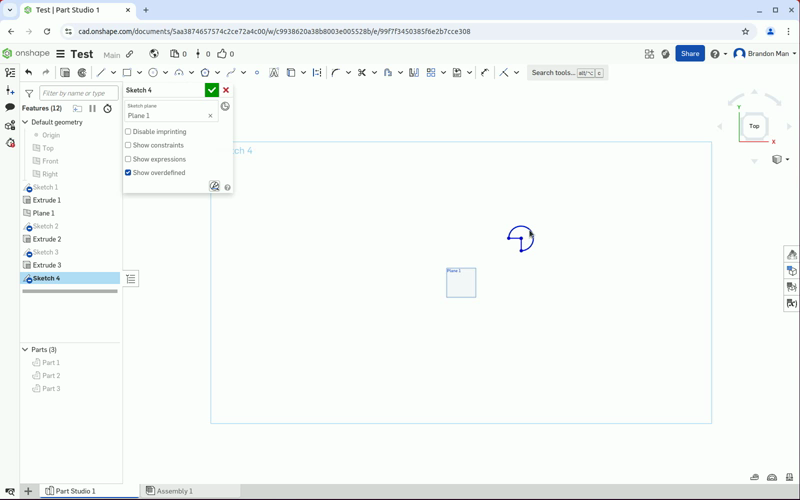
mouse_move(524, 242)
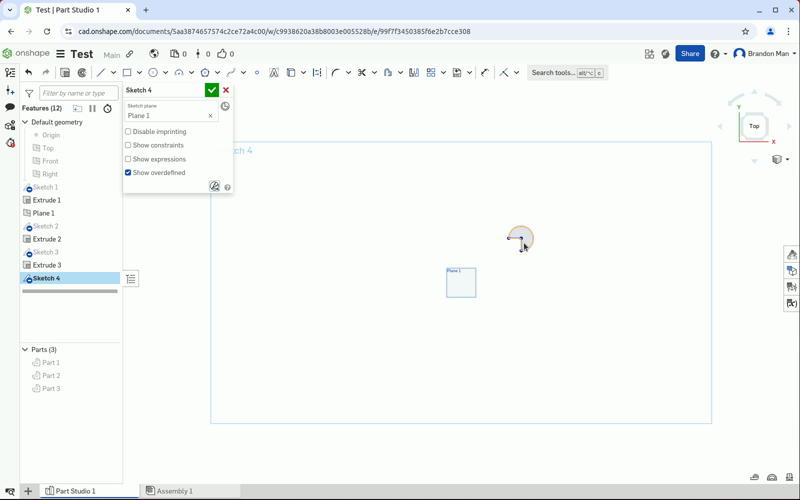
scroll(6)
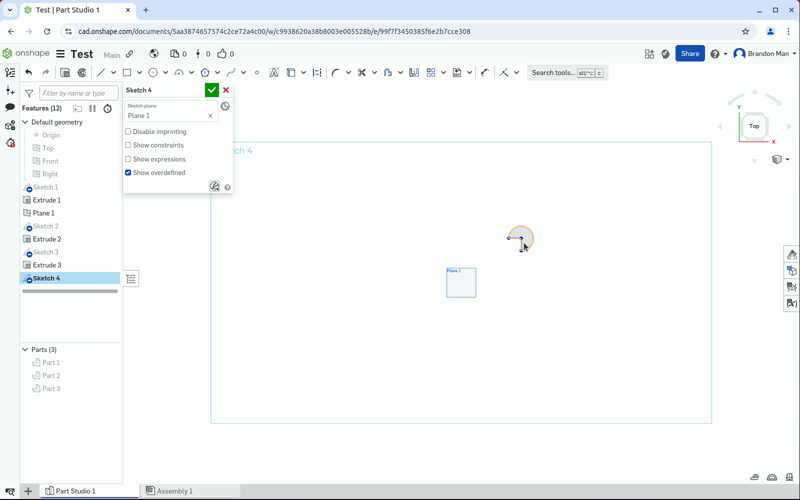
scroll(6)
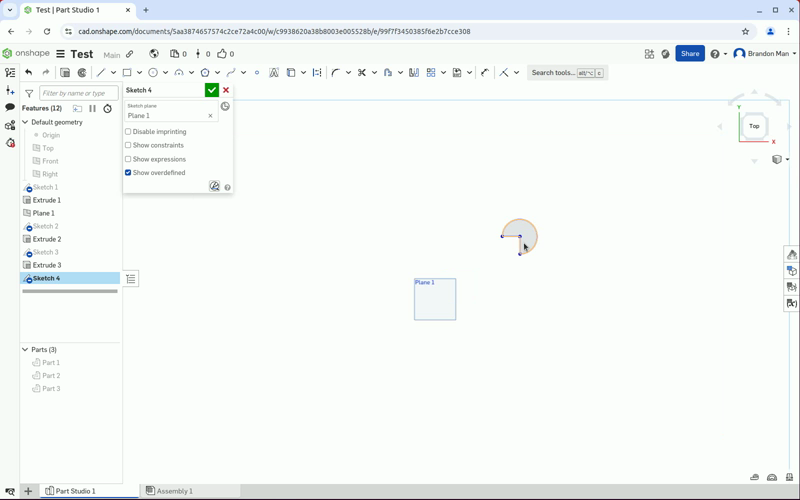
scroll(6)
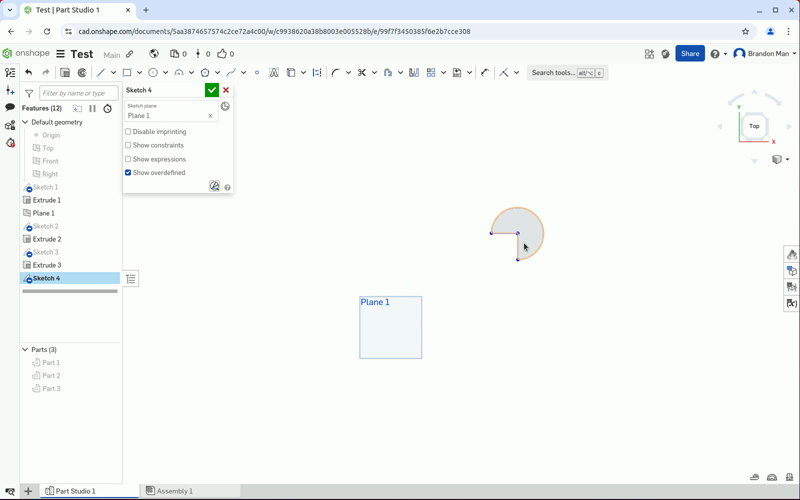
scroll(6)
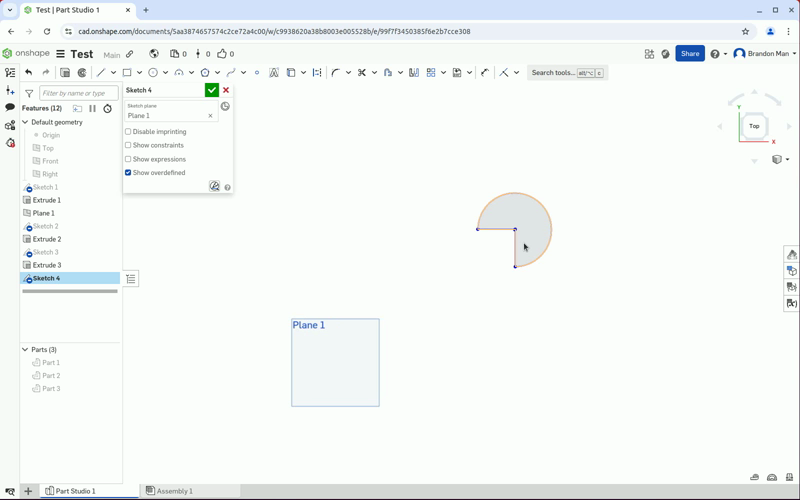
scroll(6)
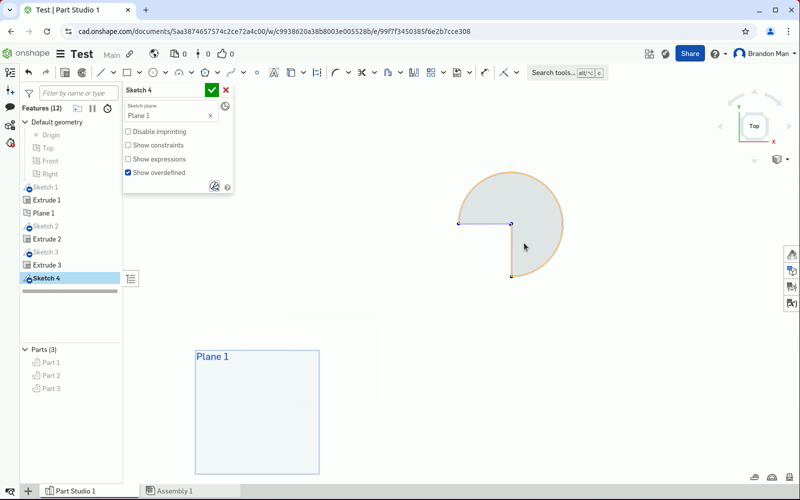
scroll(6)
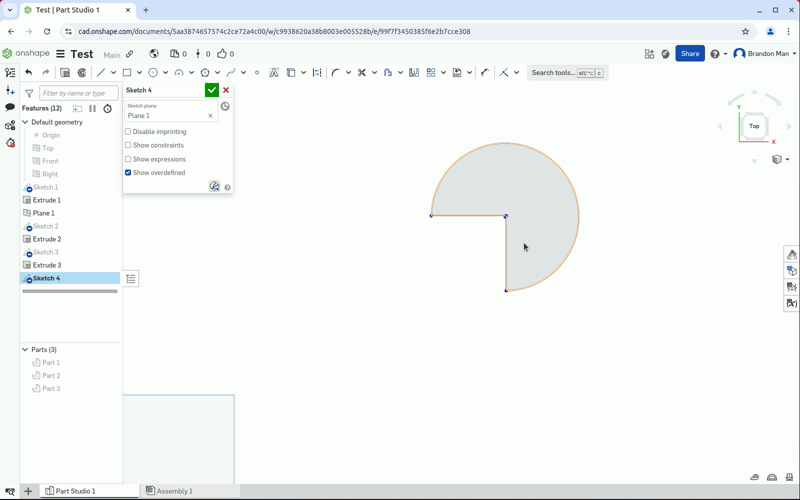
scroll(6)
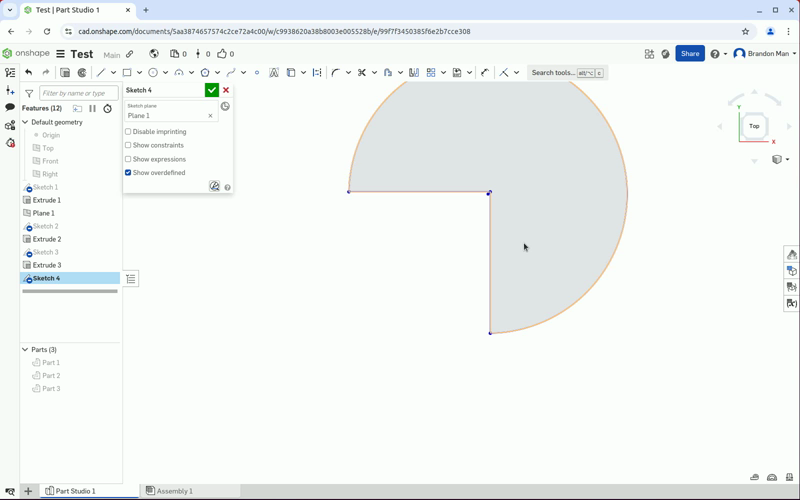
click(524, 242)
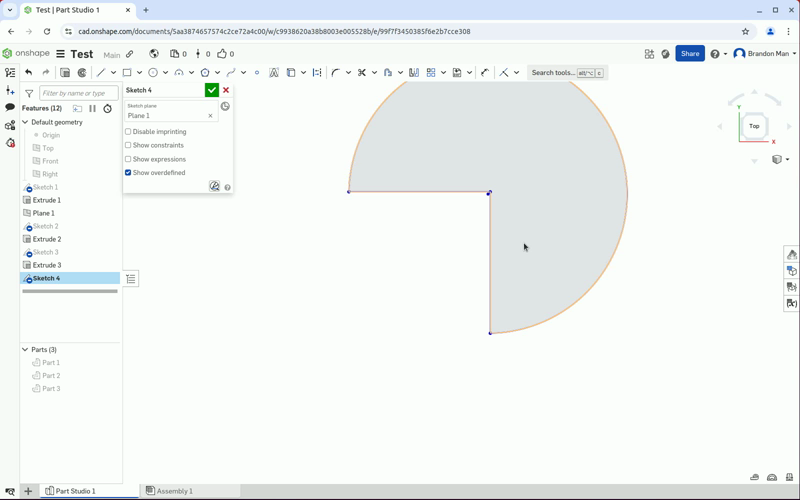
scroll(-6)
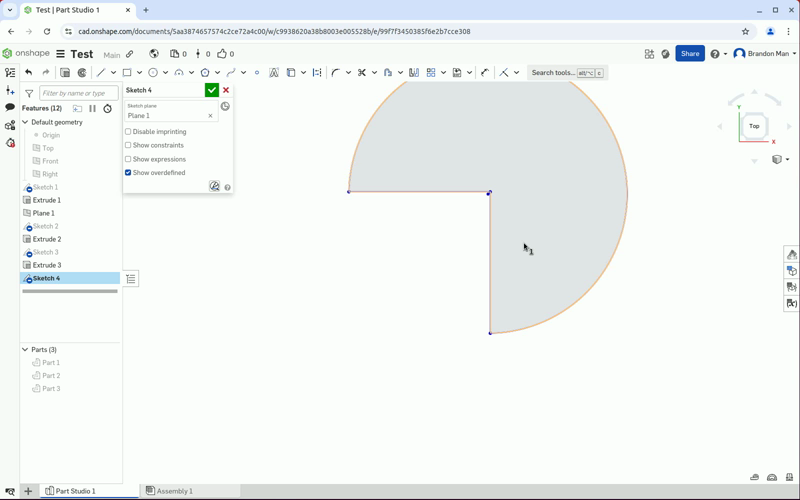
scroll(-6)
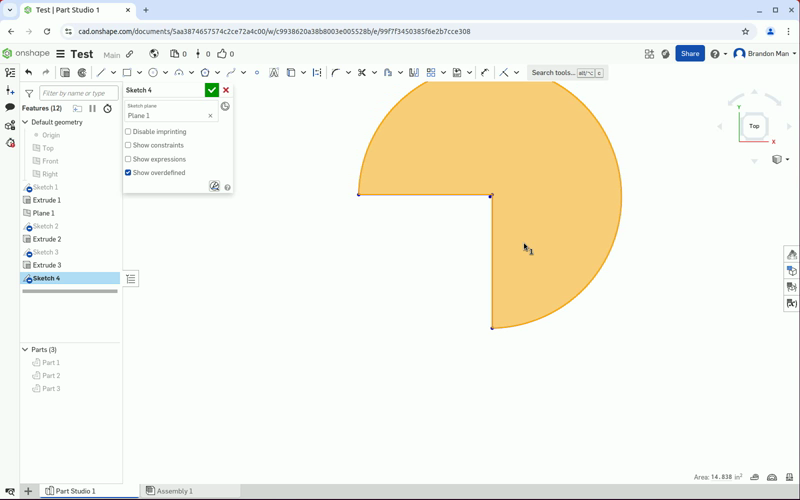
scroll(-6)
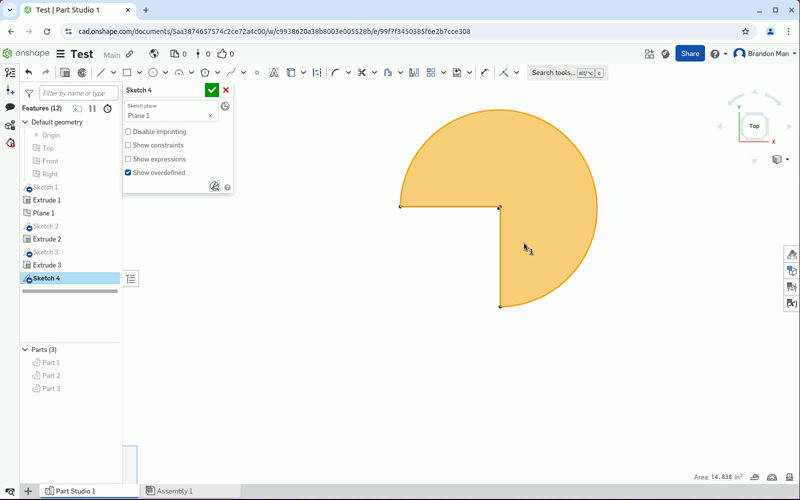
scroll(-6)
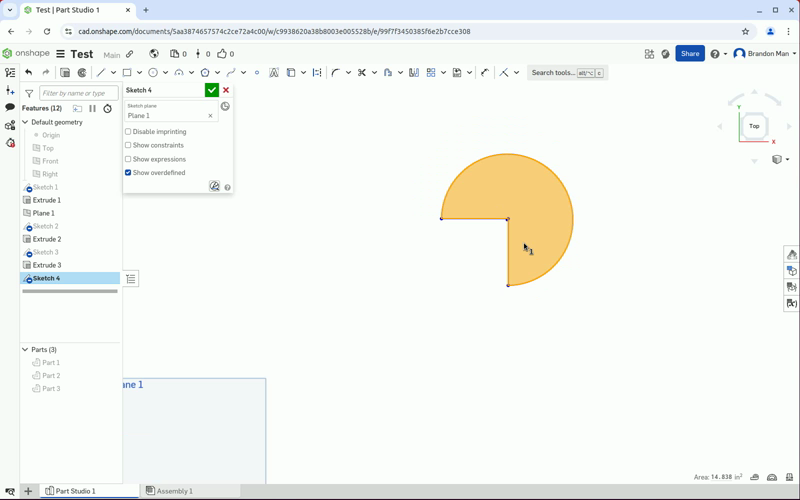
scroll(-6)
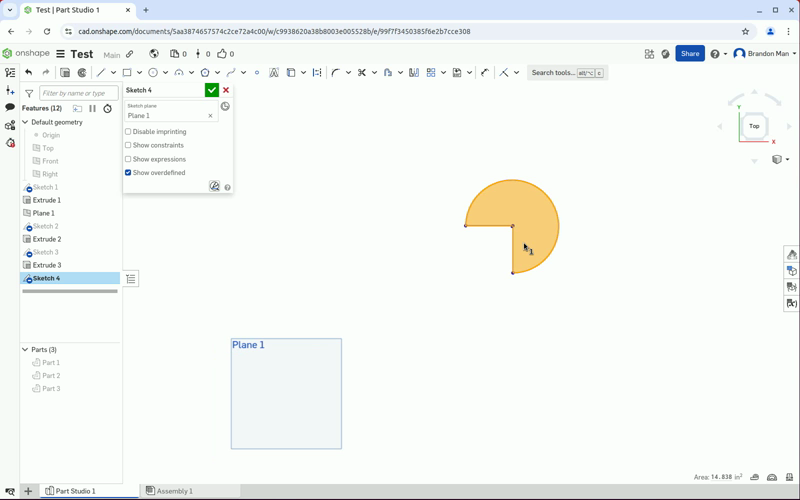
scroll(-6)
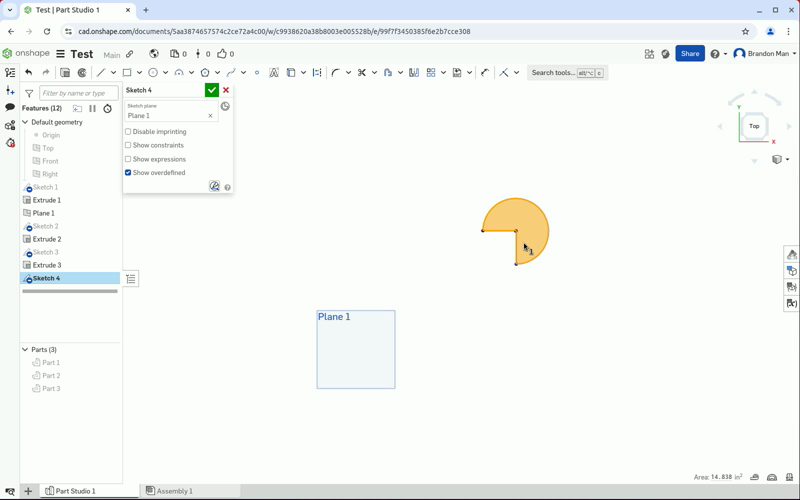
scroll(-6)
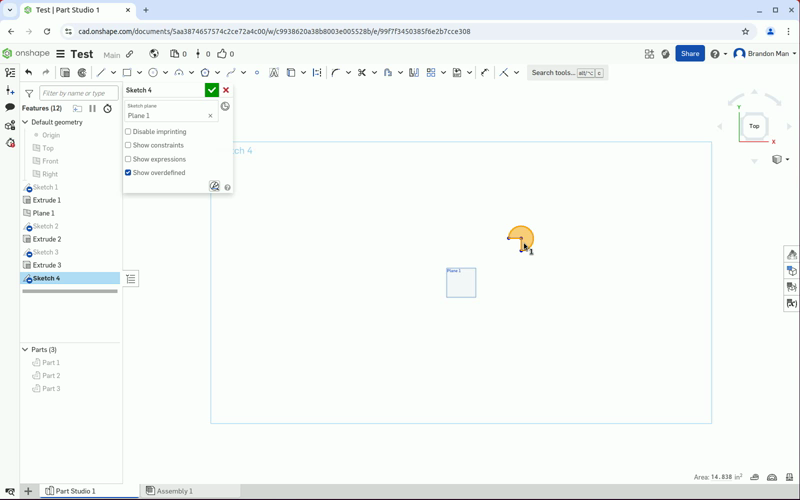
mouse_move(73, 352)
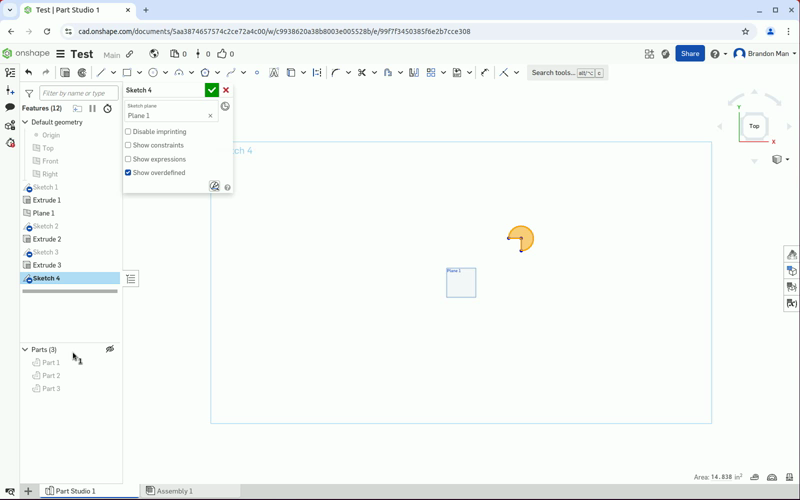
key(shift+y)
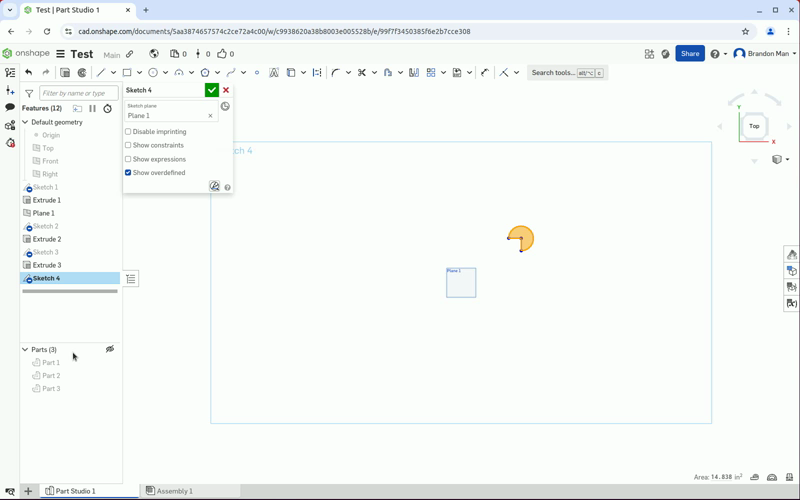
key(shift+e)
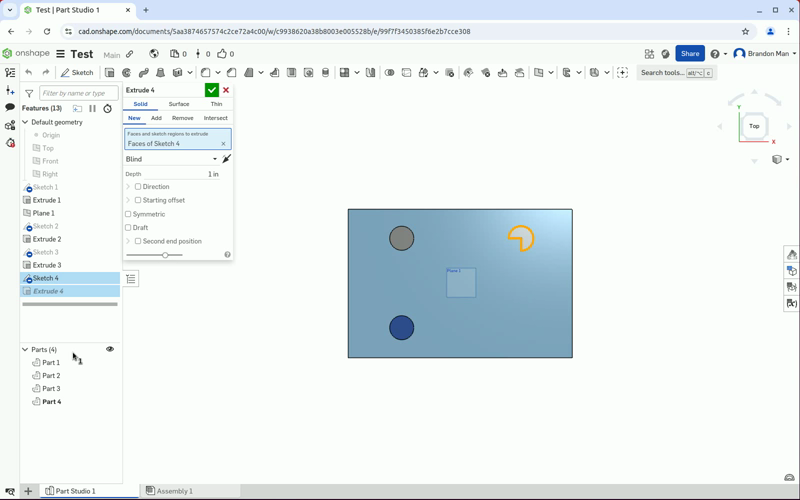
mouse_move(143, 106)
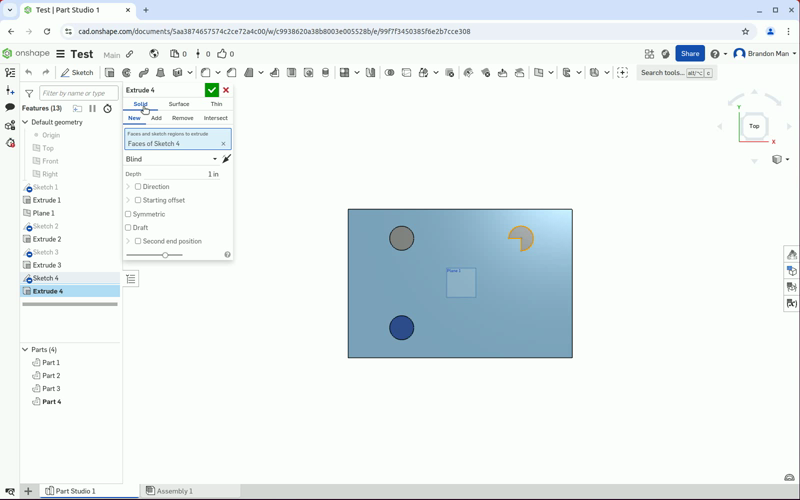
click(143, 106)
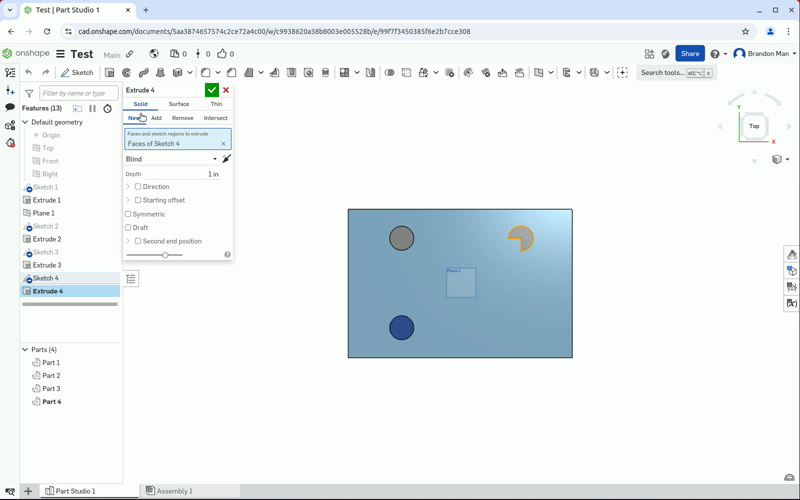
mouse_move(137, 120)
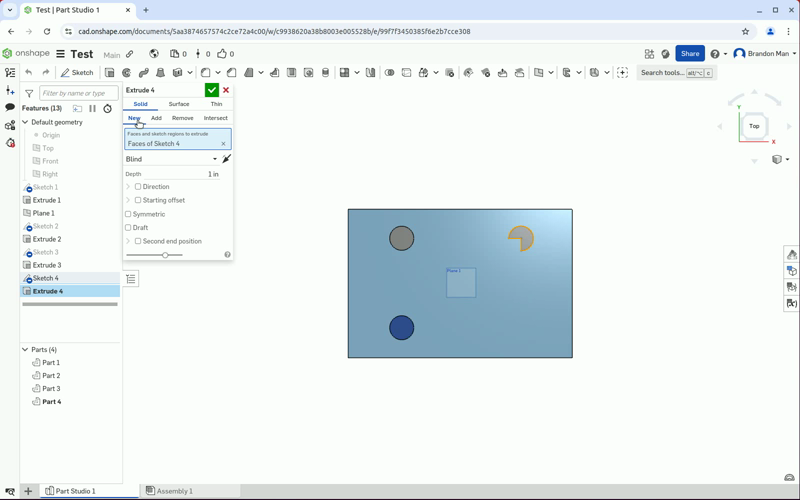
click(137, 120)
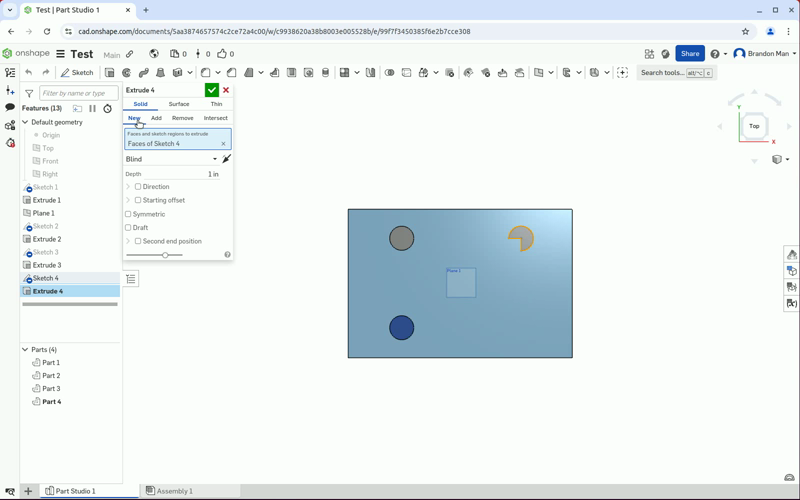
key(tab, 4)
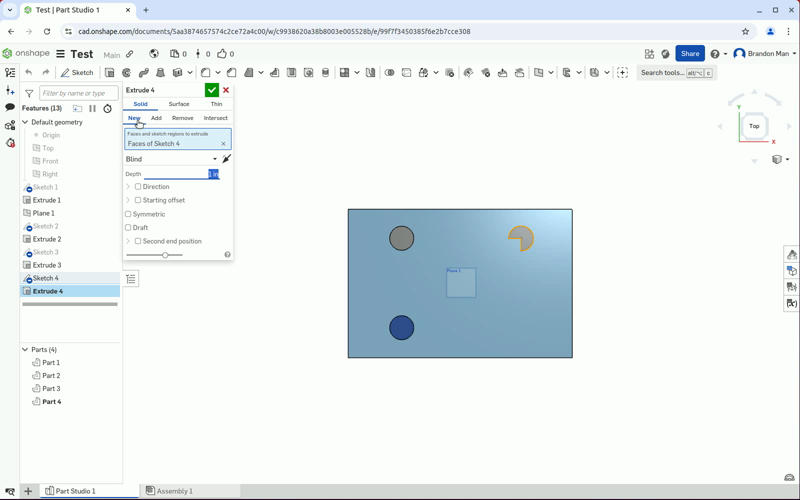
text(15.405)
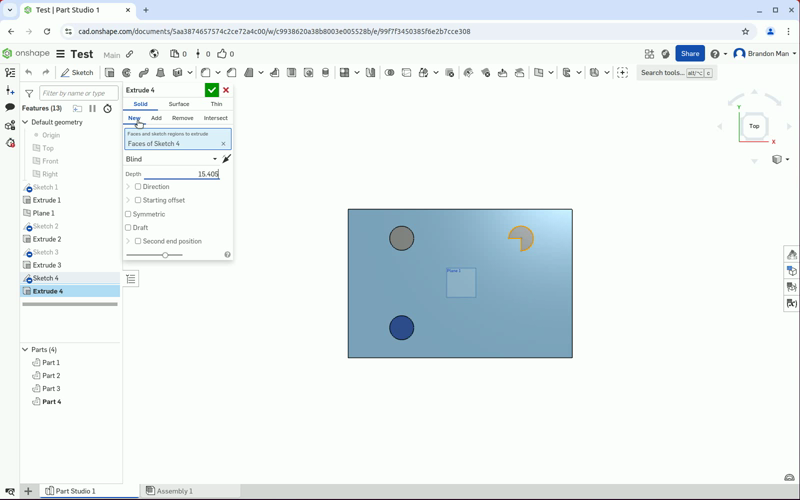
key(enter)
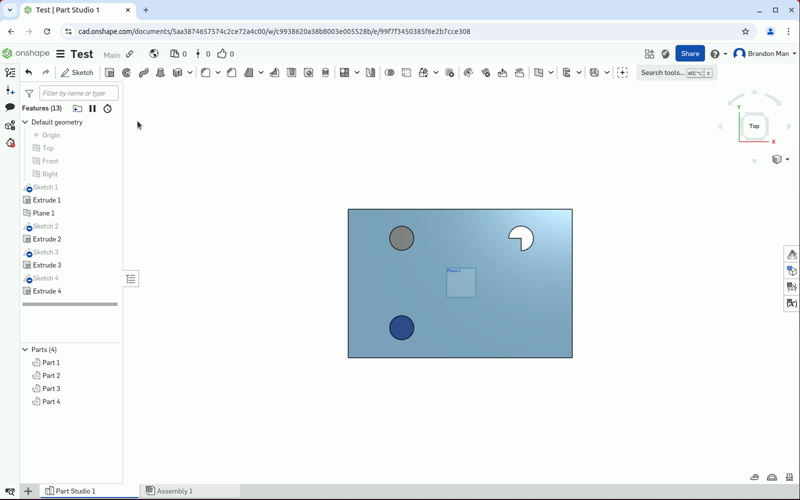
key(shift+h)
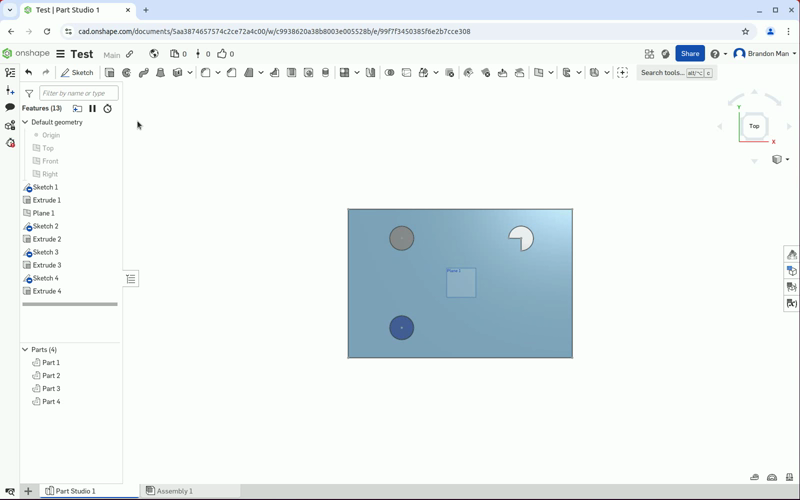
key(shift+h)
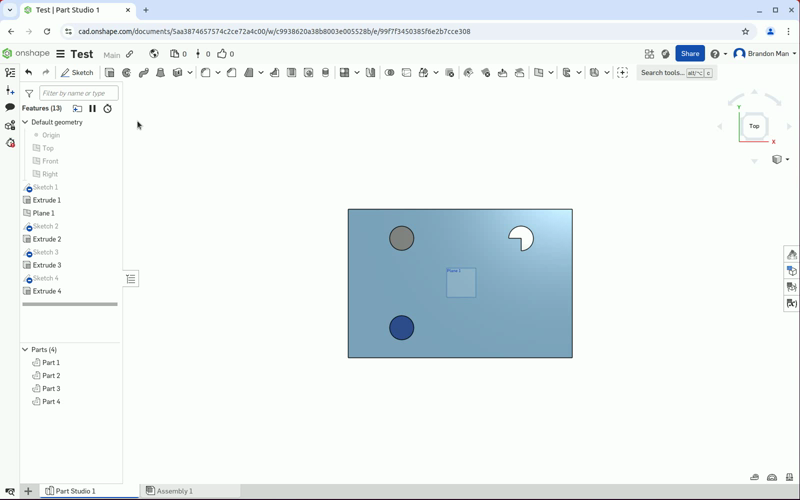
mouse_move(73, 189)
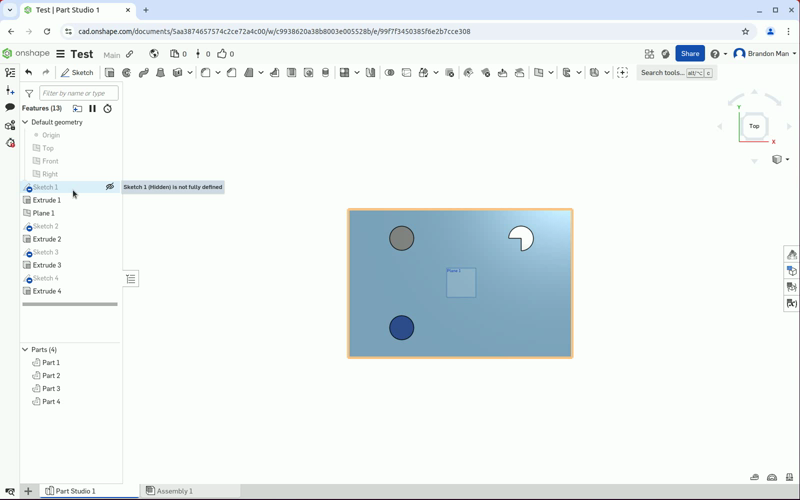
click(73, 189)
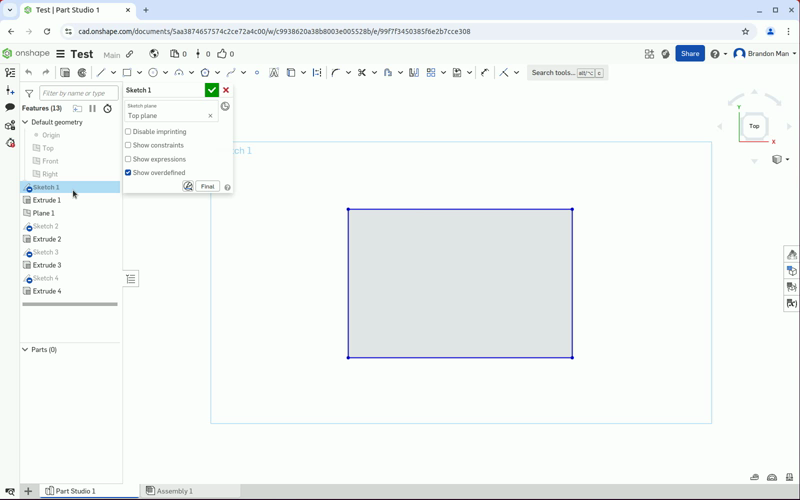
mouse_move(229, 92)
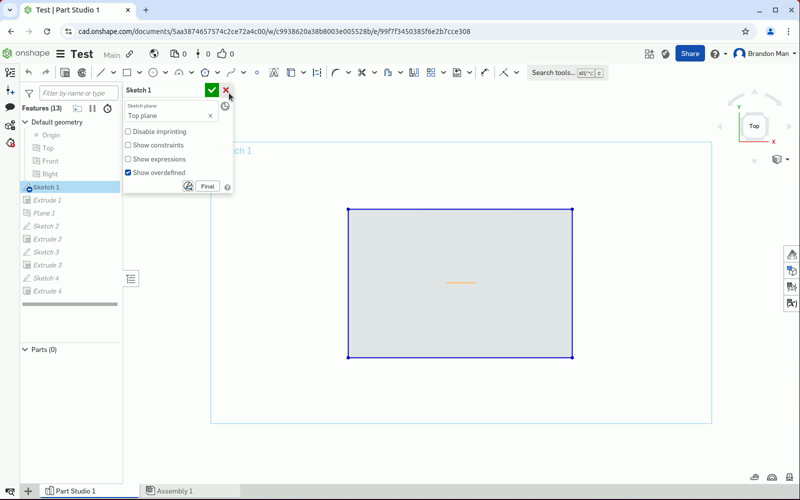
click(229, 92)
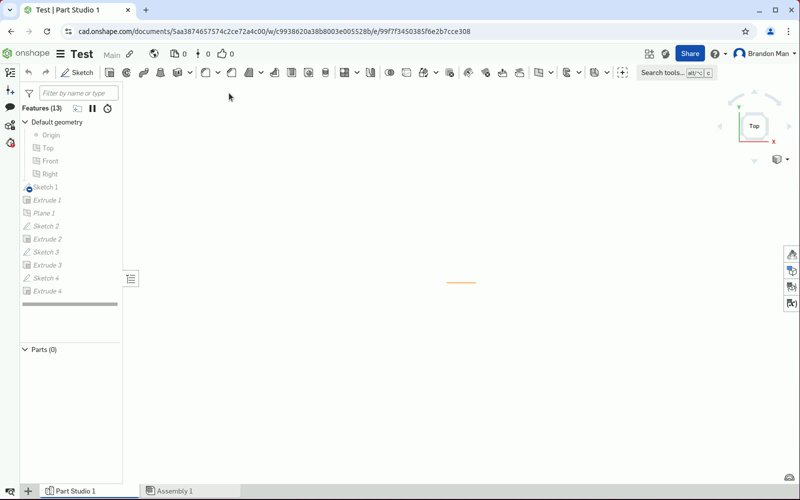
key(shift+s)
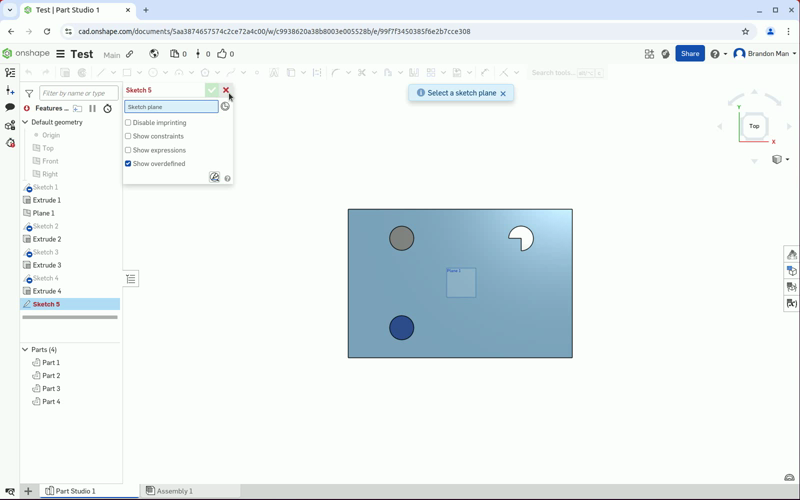
mouse_move(73, 215)
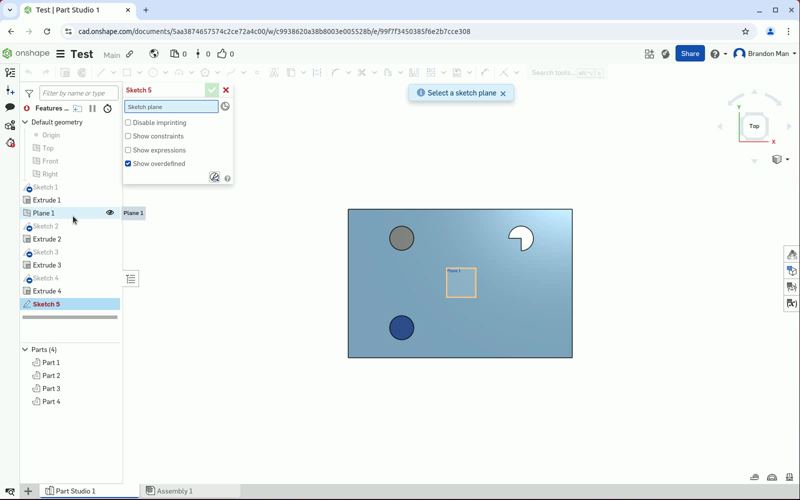
click(73, 215)
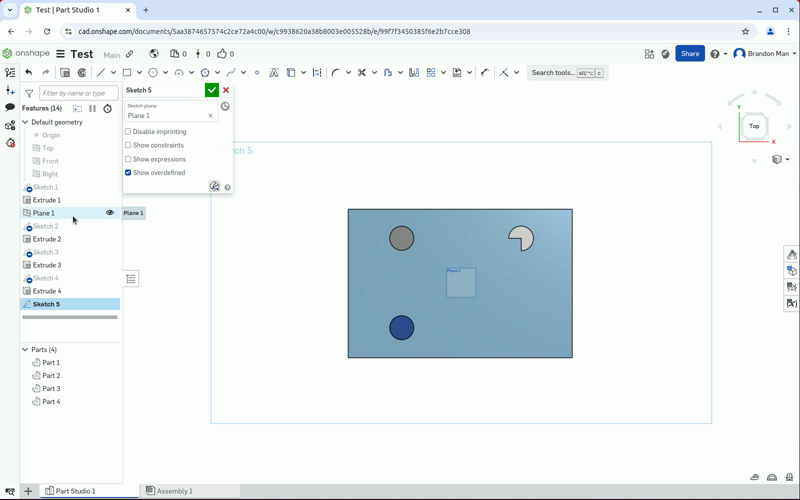
mouse_move(73, 352)
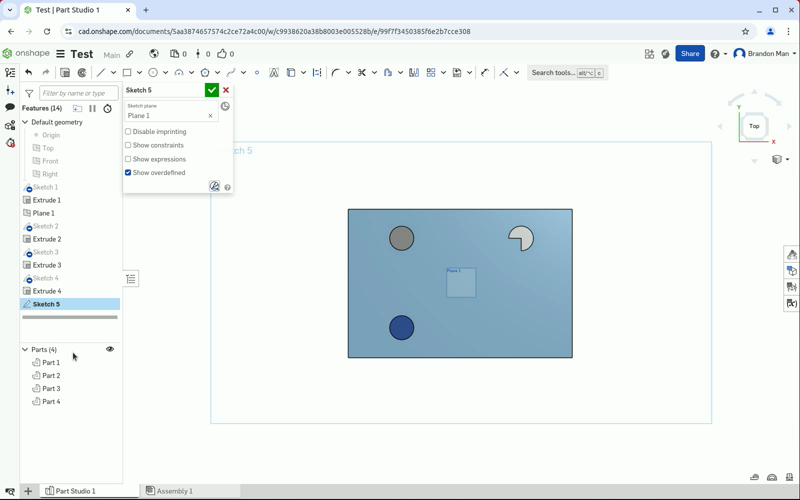
key(y)
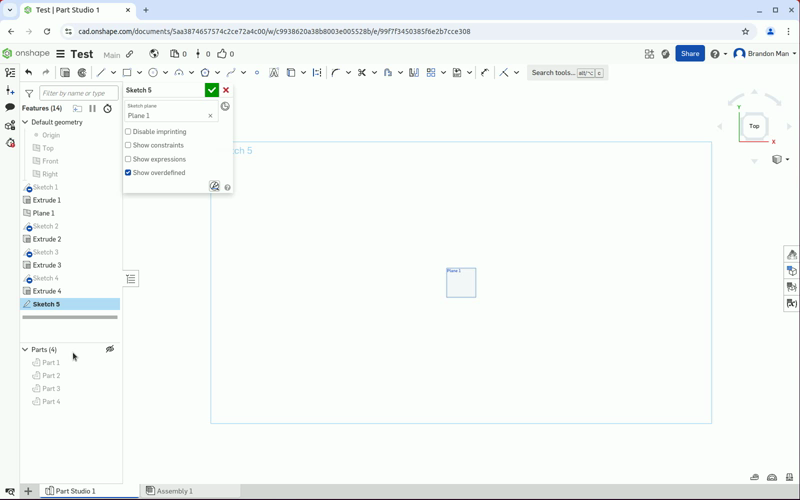
key(a)
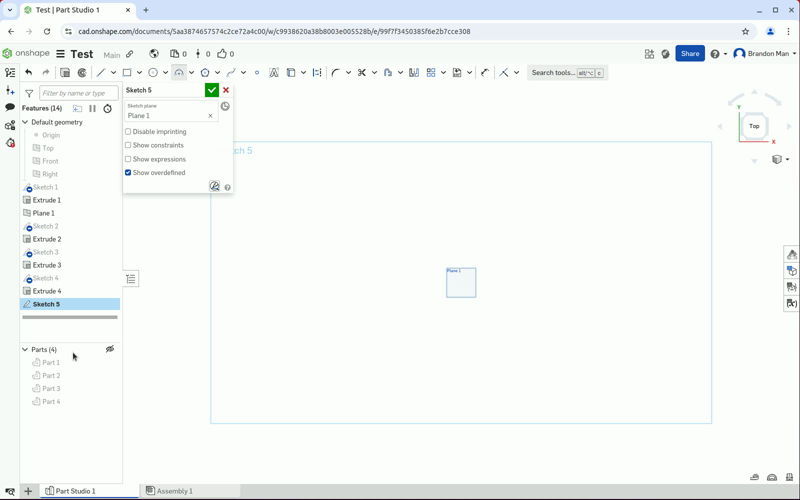
key_down(shift)
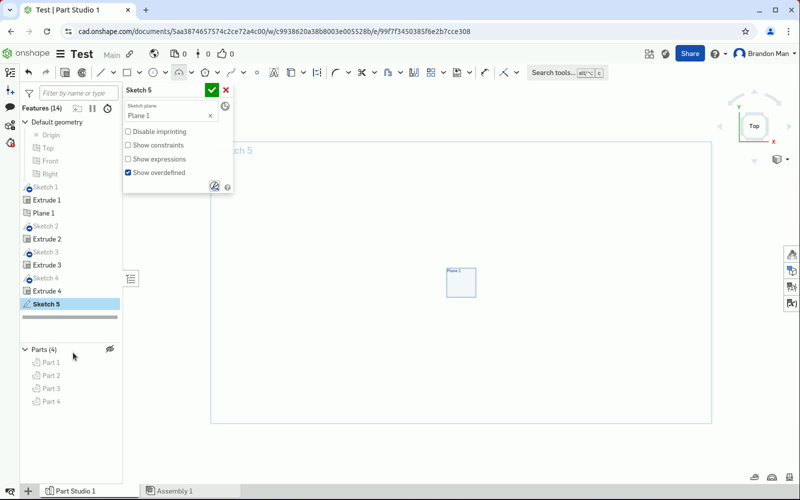
mouse_move(508, 238)
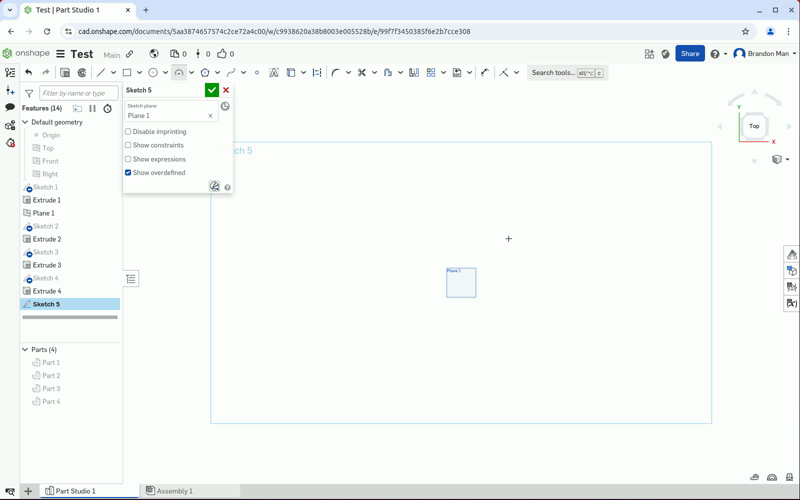
click(508, 238)
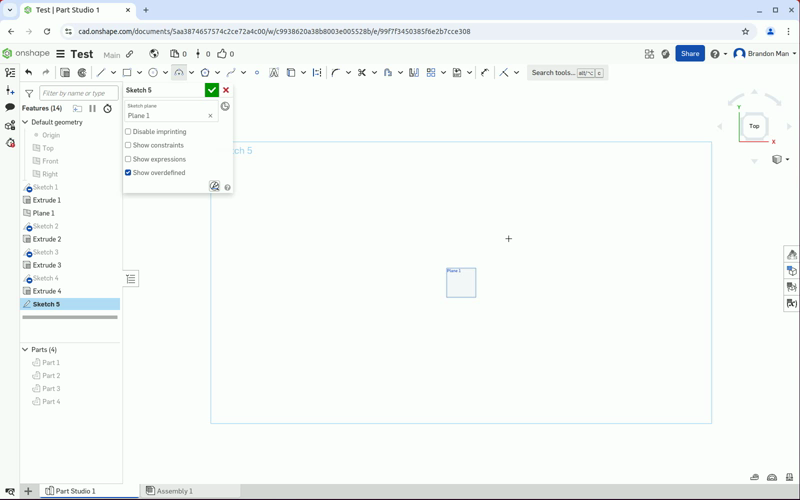
key_up(shift)
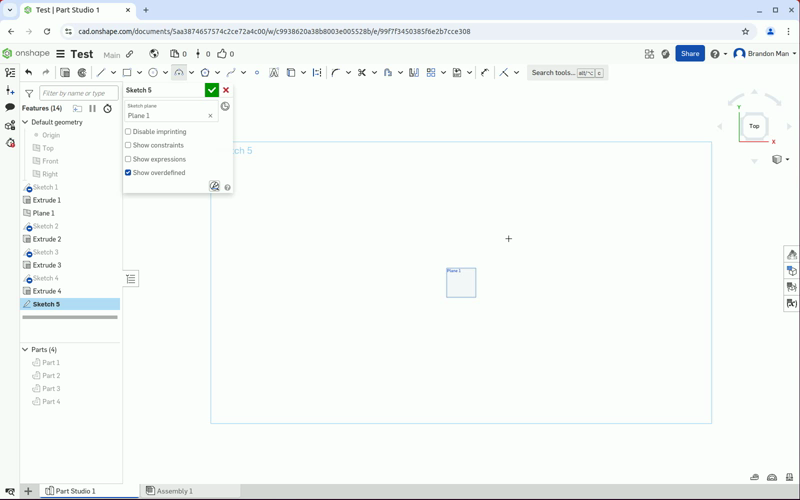
key_down(shift)
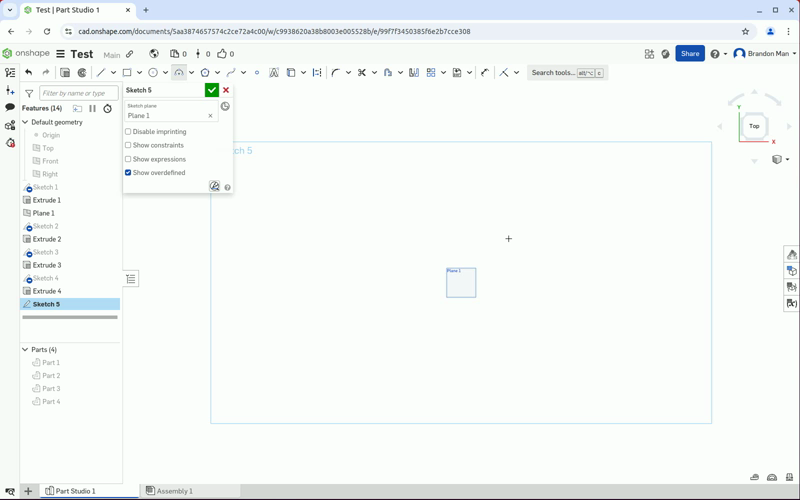
mouse_move(521, 251)
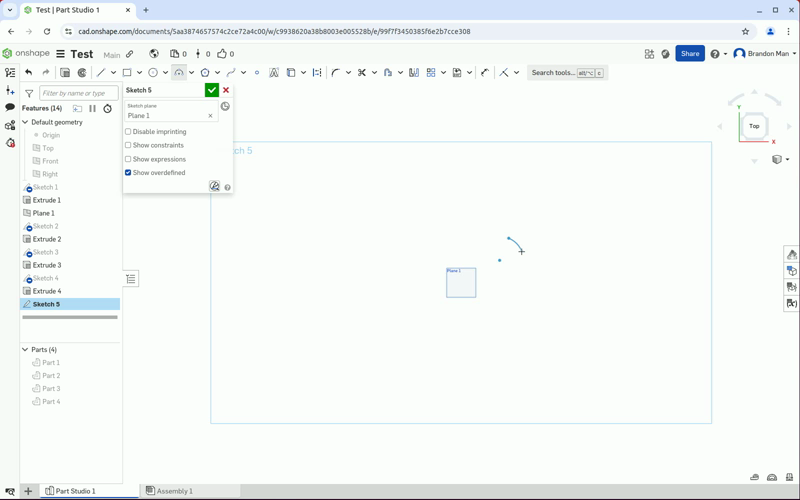
click(521, 251)
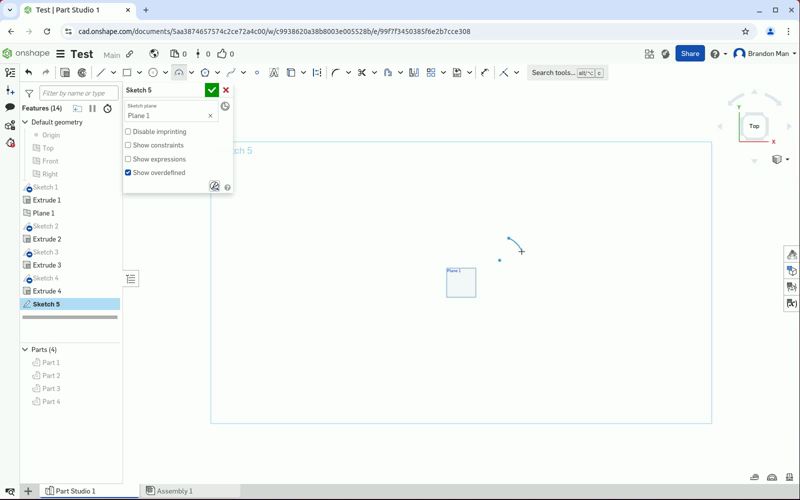
mouse_move(512, 247)
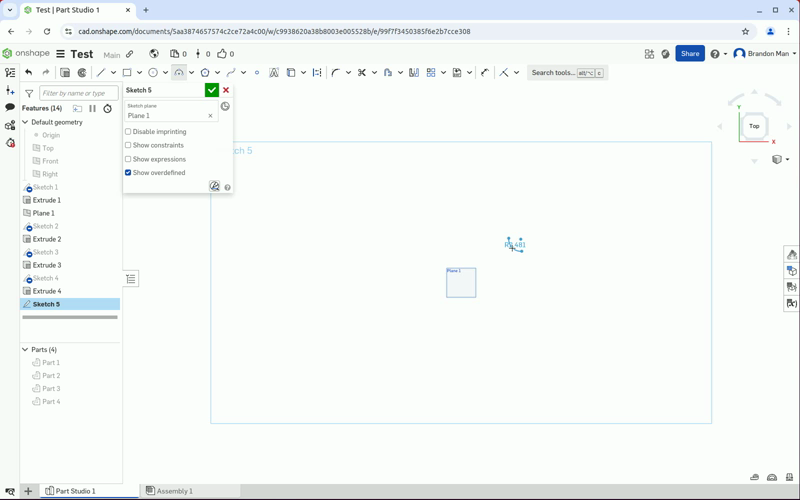
click(512, 247)
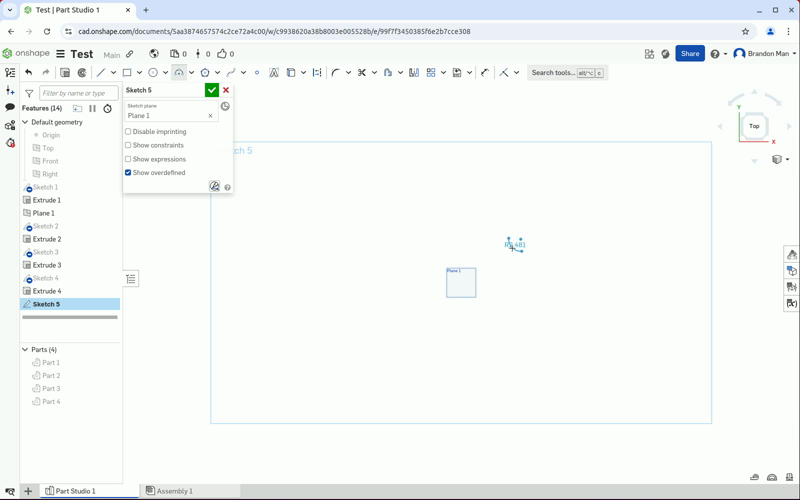
key_up(shift)
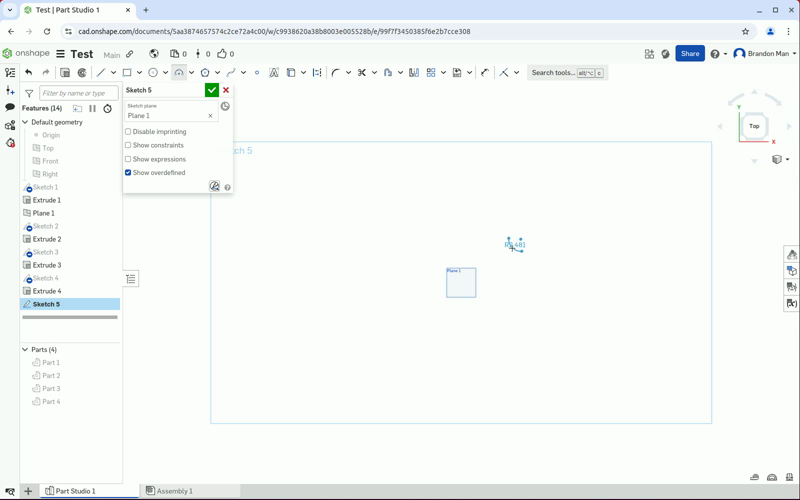
key(esc)
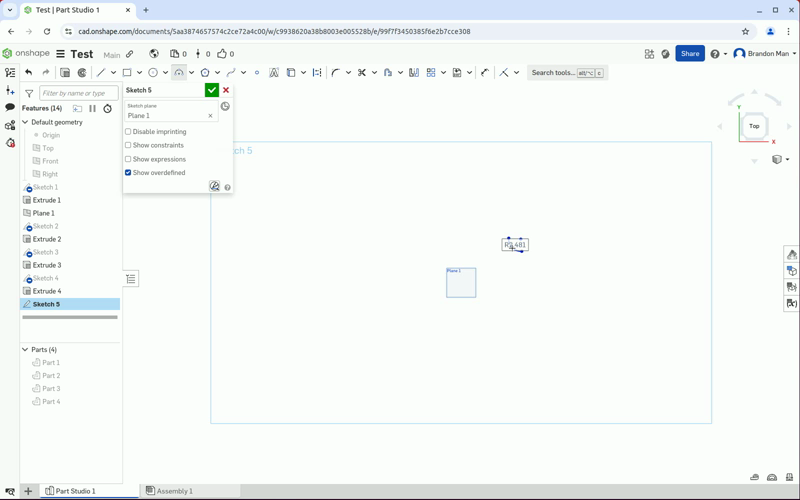
key(l)
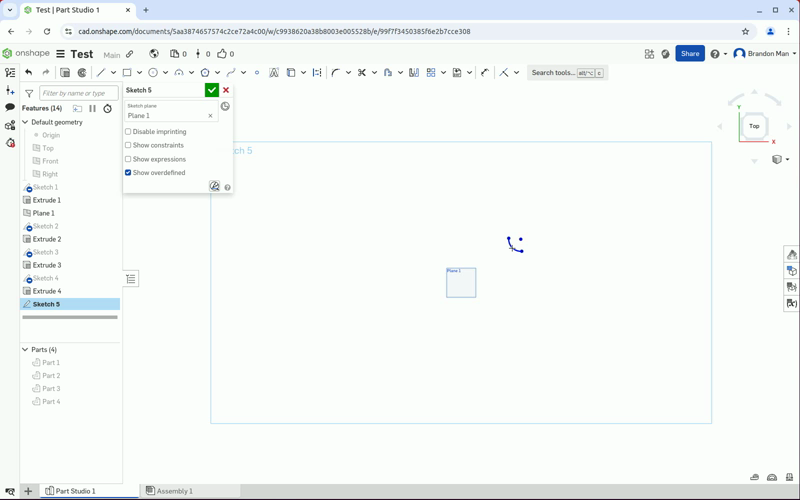
mouse_move(521, 251)
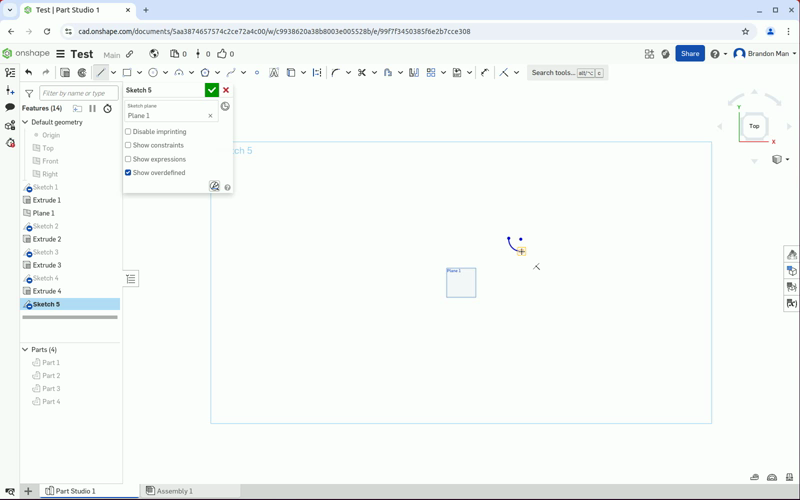
click(521, 251)
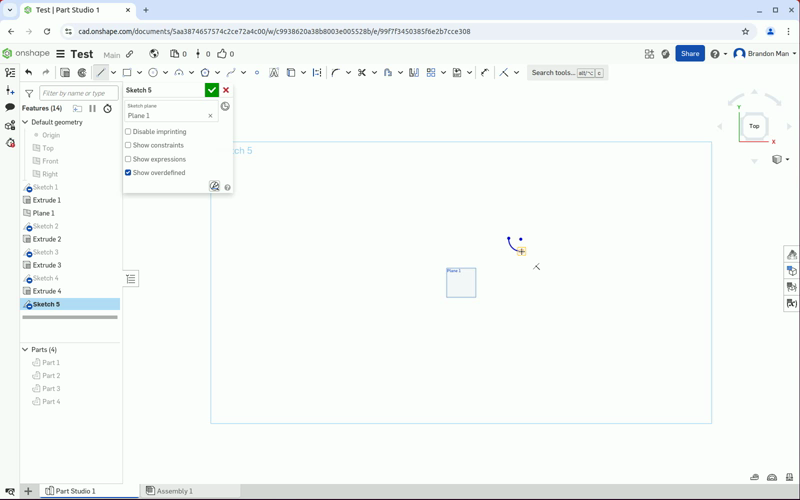
key_down(shift)
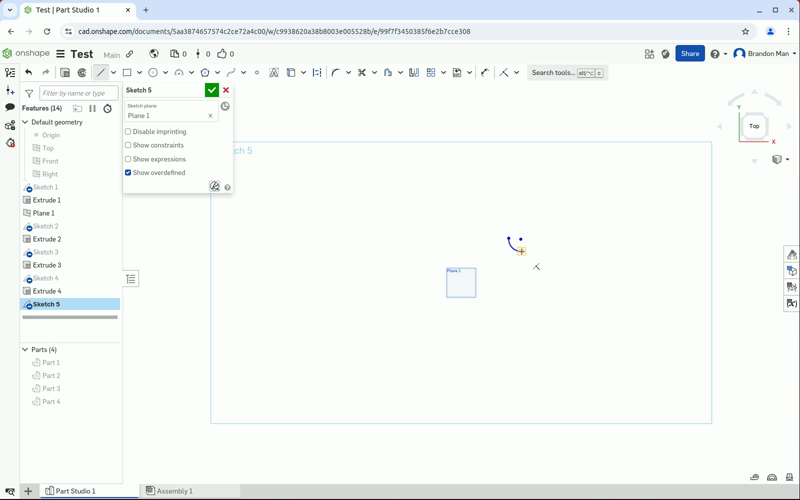
mouse_move(551, 251)
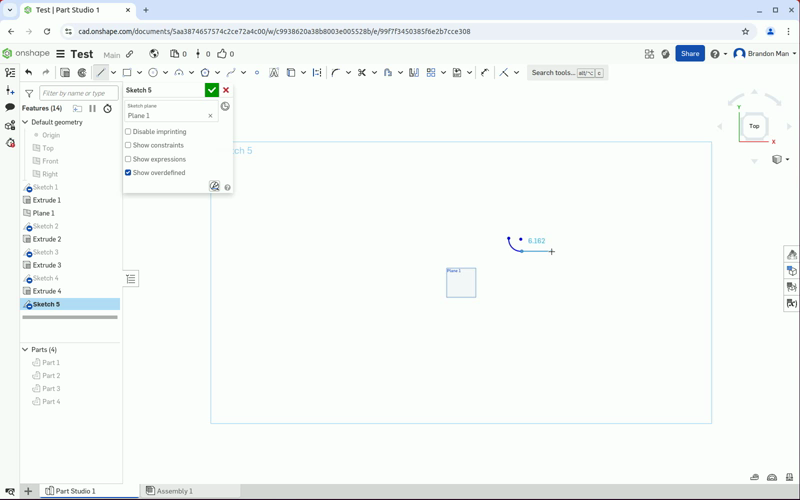
mouse_move(521, 238)
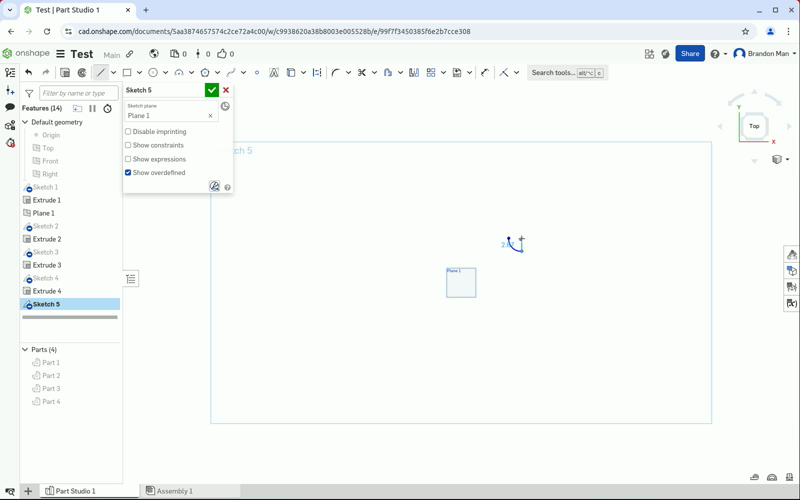
click(521, 238)
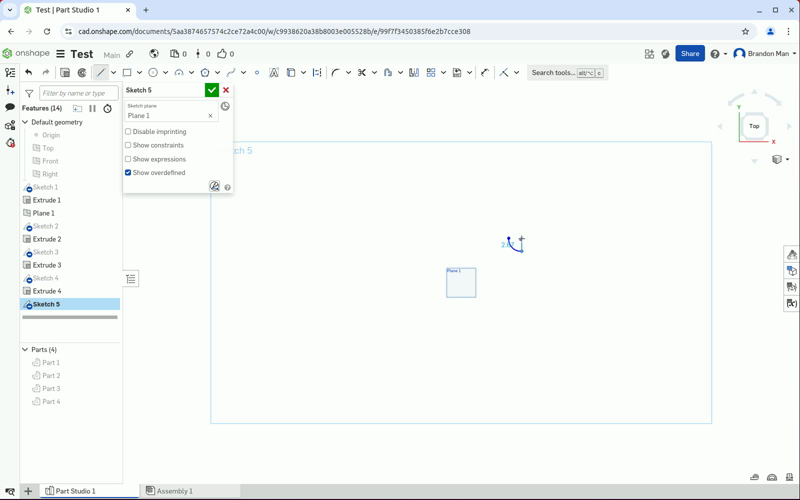
key_up(shift)
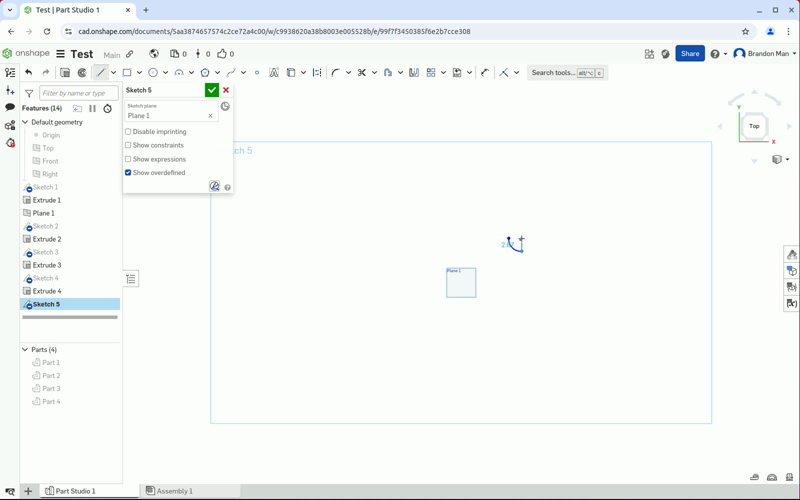
mouse_move(551, 238)
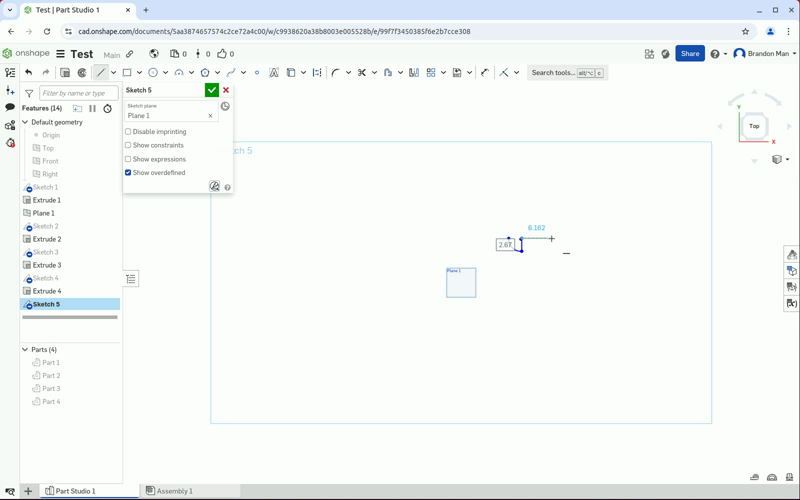
key_down(shift)
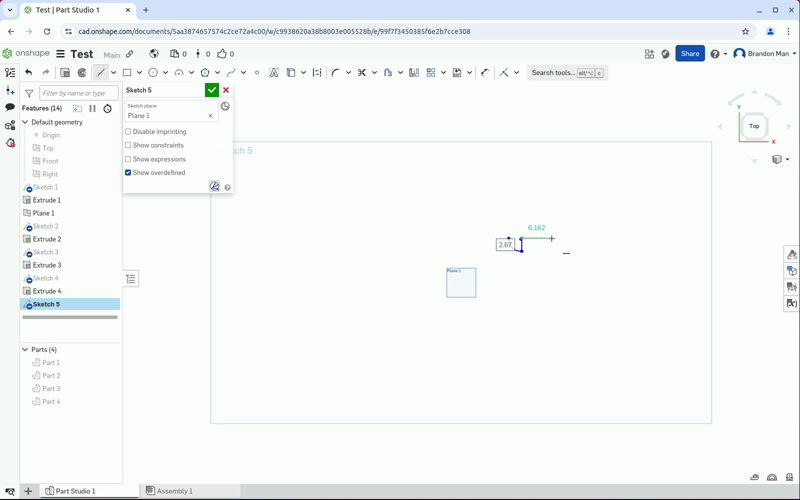
mouse_move(508, 238)
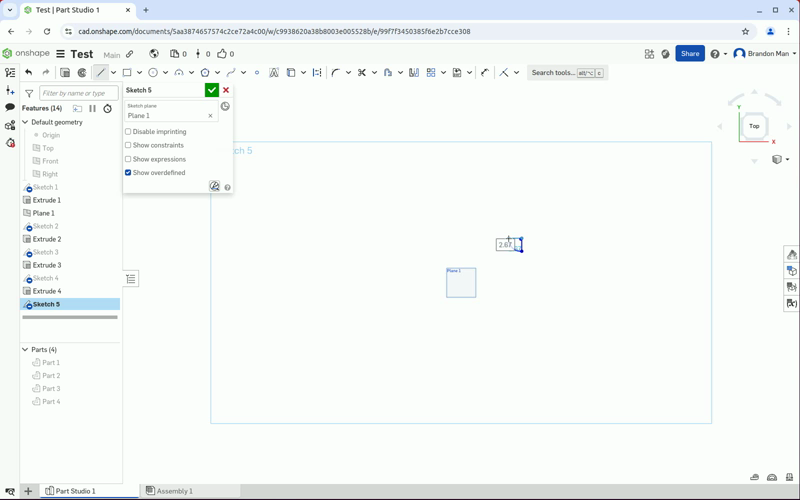
key_up(shift)
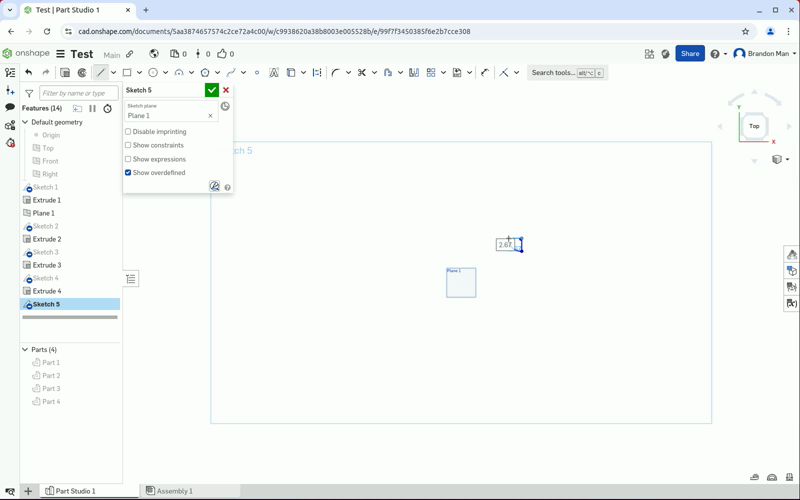
click(508, 238)
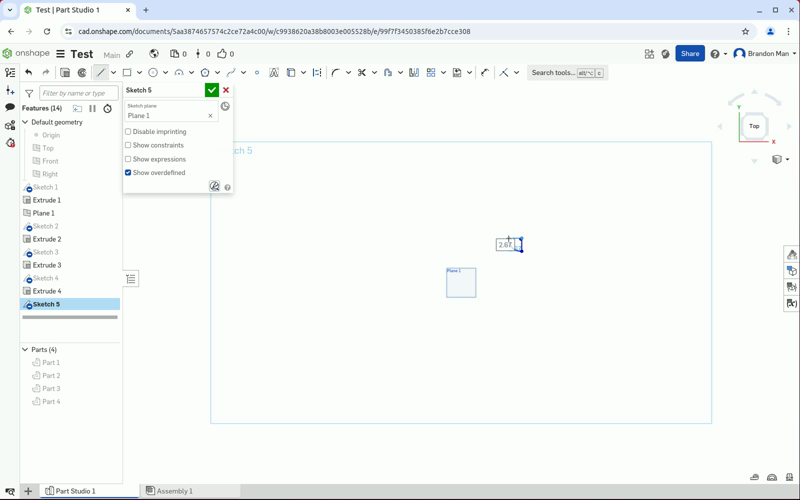
key(esc)
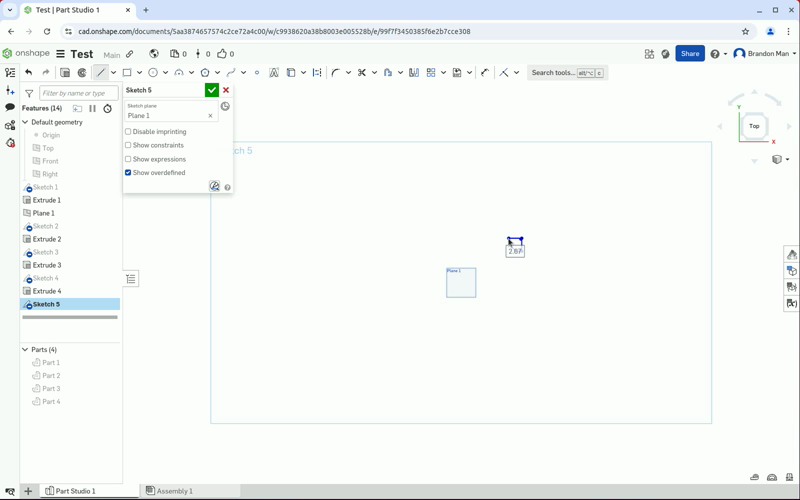
mouse_move(519, 240)
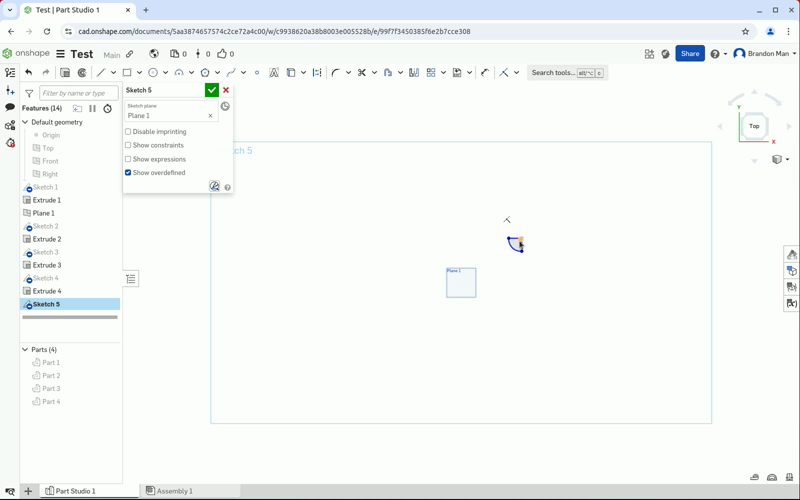
scroll(6)
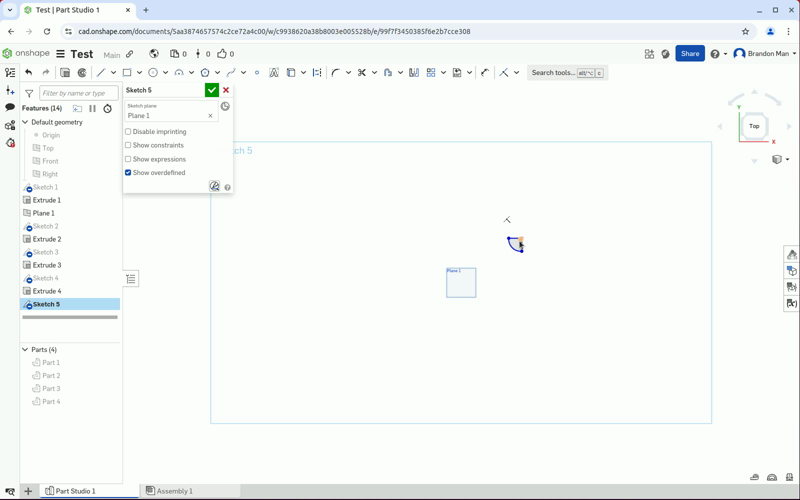
scroll(6)
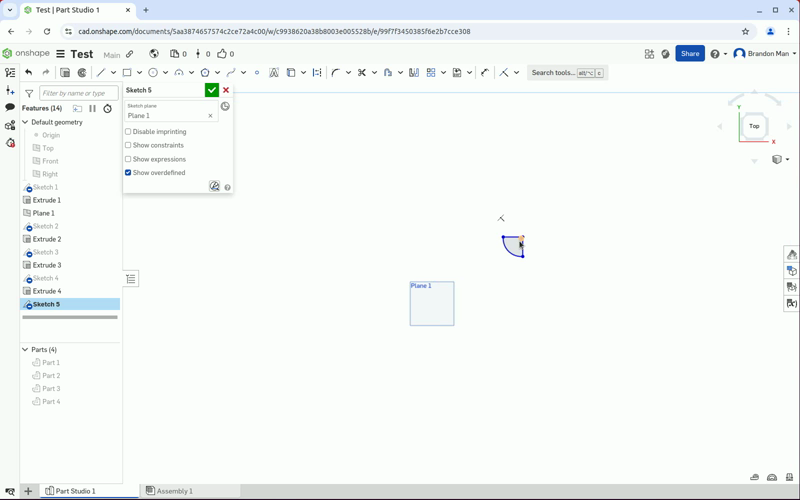
scroll(6)
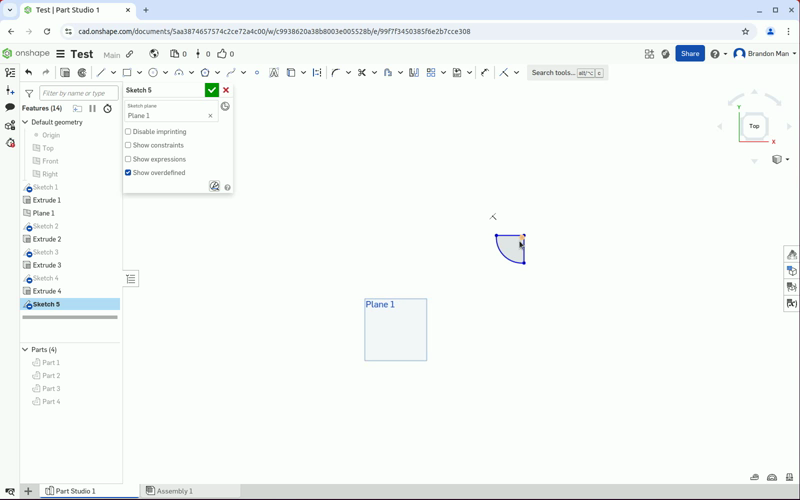
scroll(6)
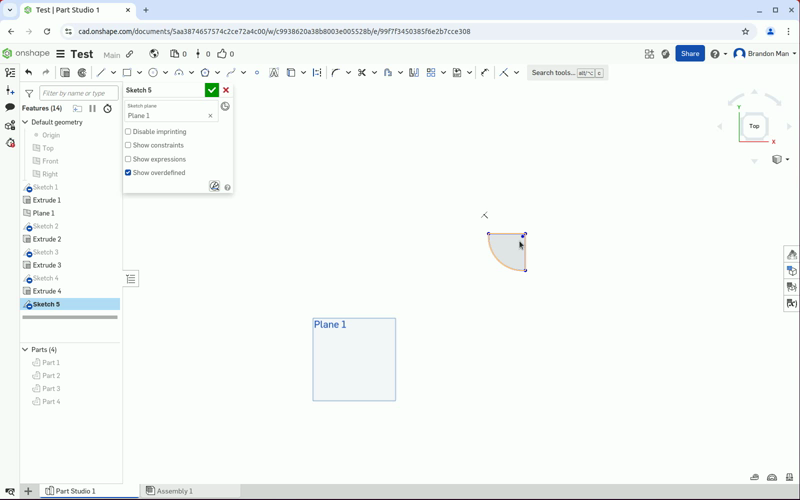
scroll(6)
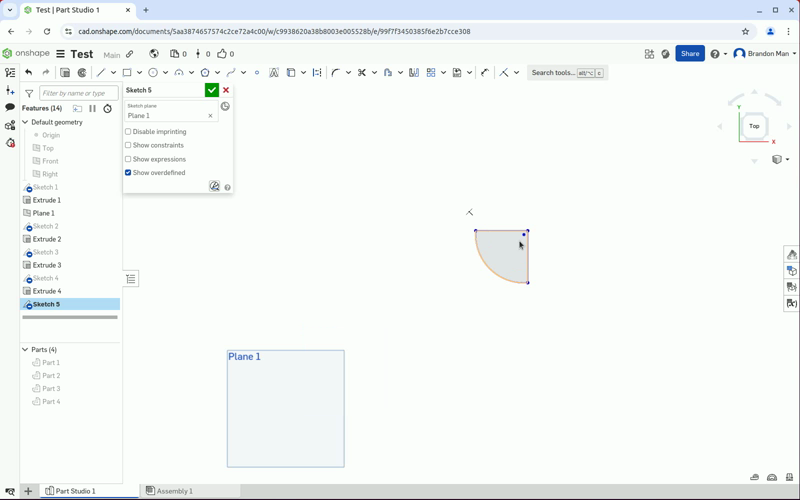
scroll(6)
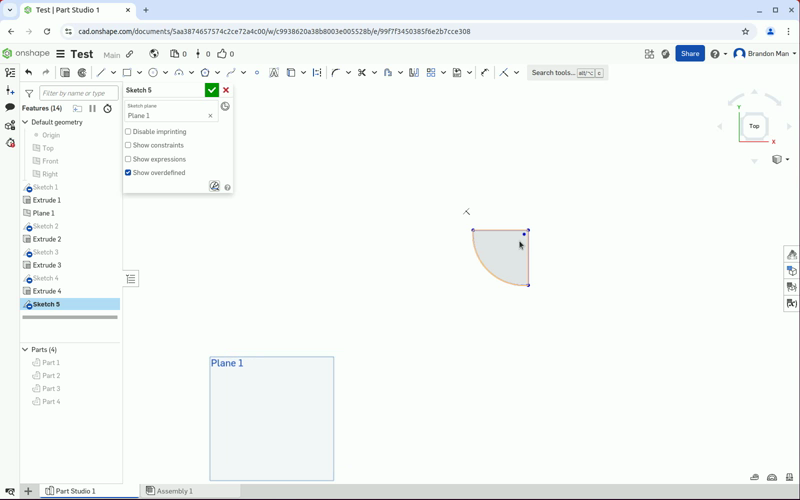
scroll(6)
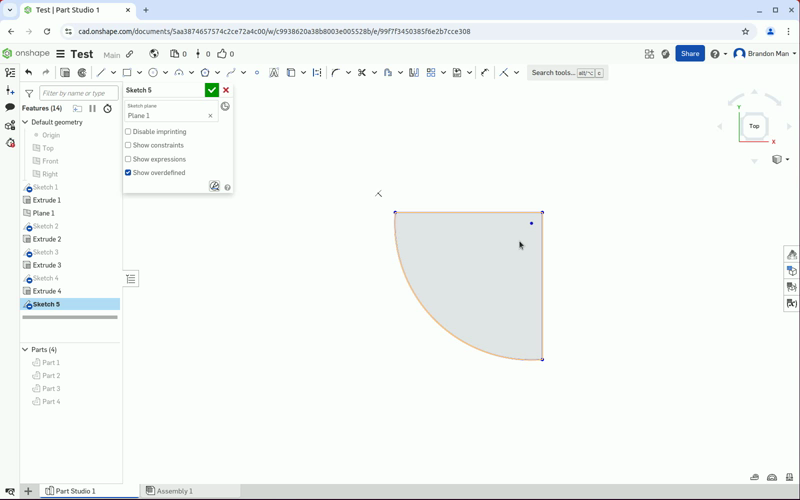
click(519, 240)
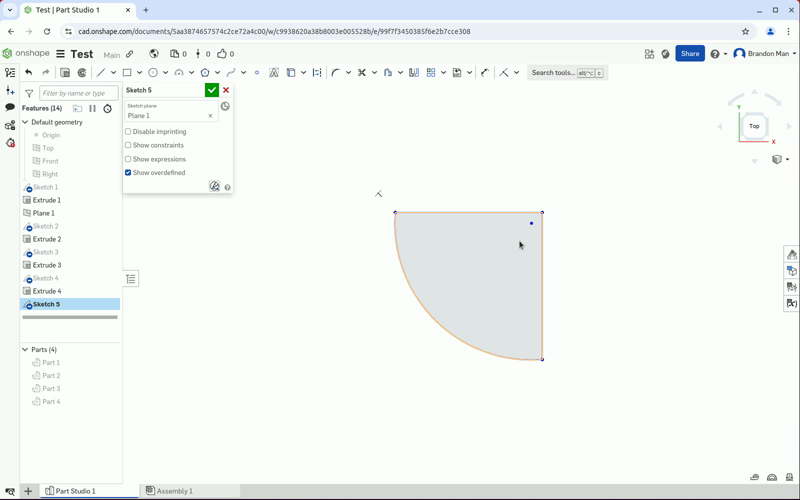
scroll(-6)
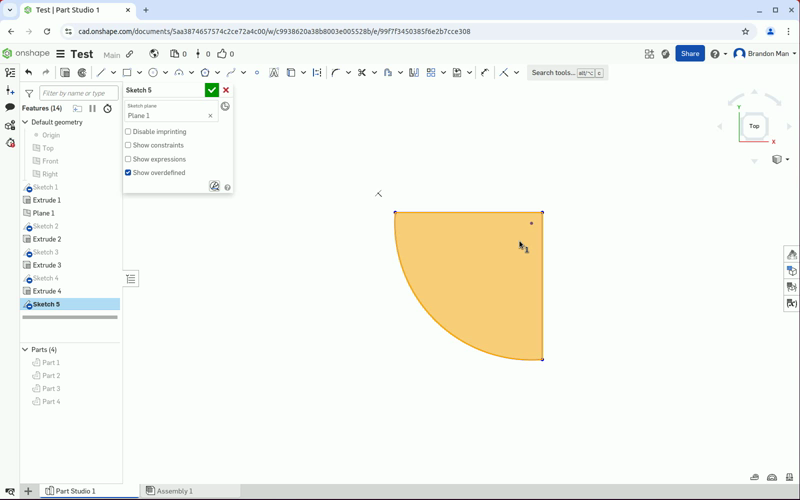
scroll(-6)
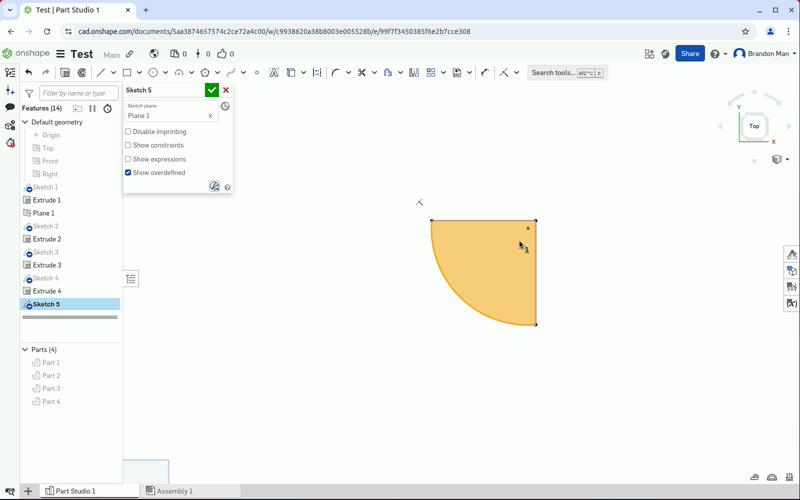
scroll(-6)
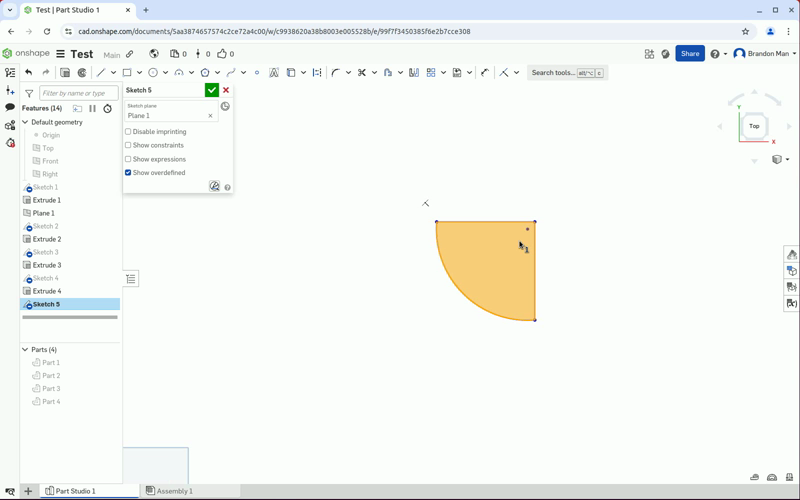
scroll(-6)
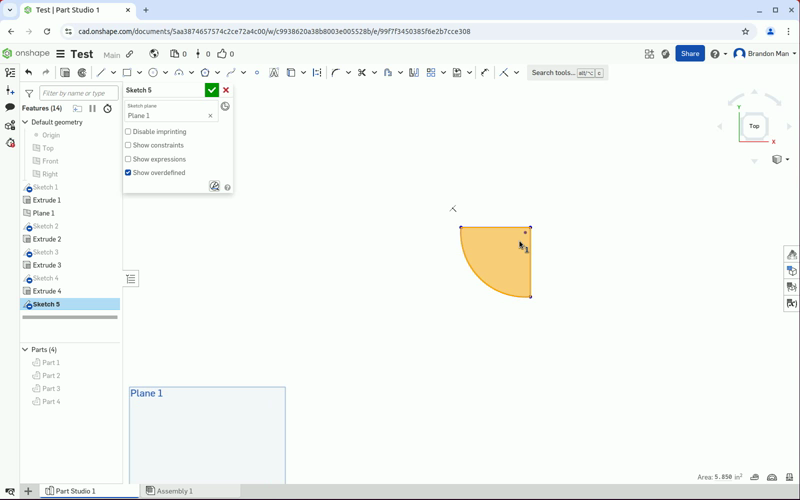
scroll(-6)
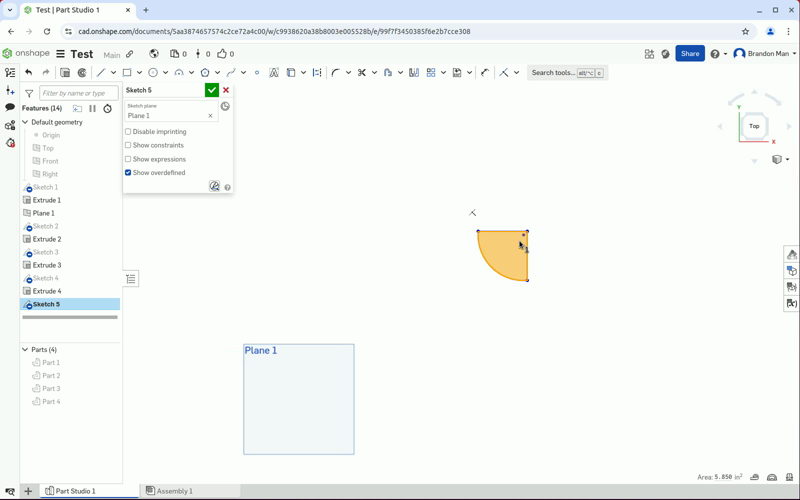
scroll(-6)
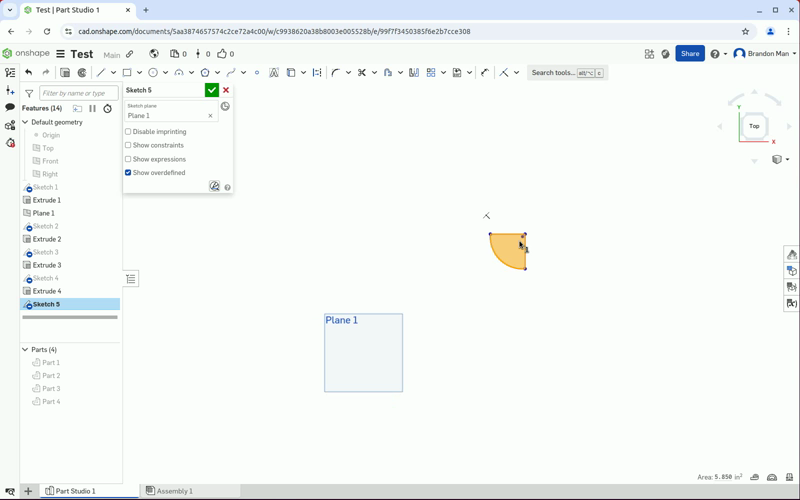
scroll(-6)
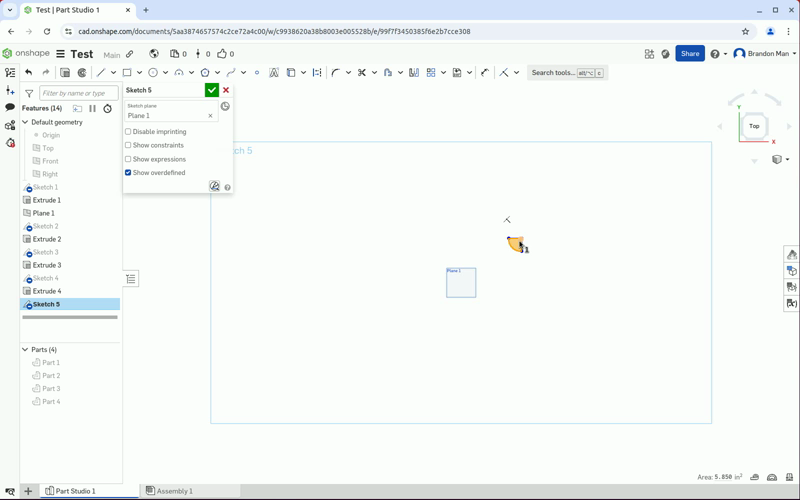
mouse_move(73, 352)
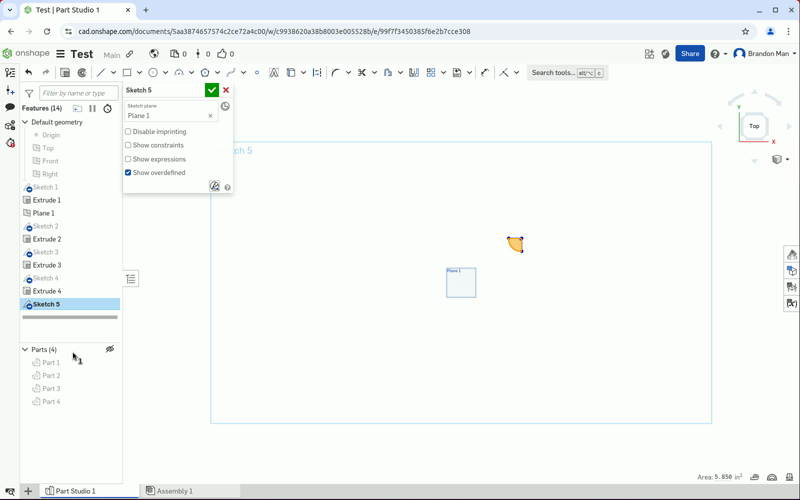
key(shift+y)
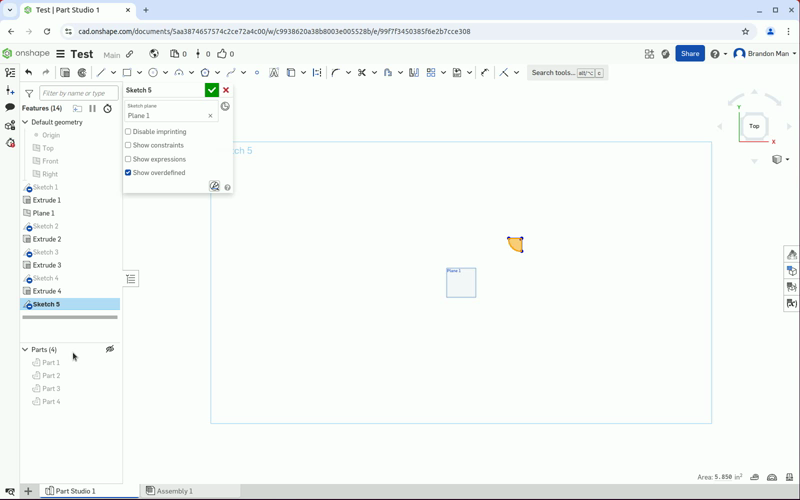
key(shift+e)
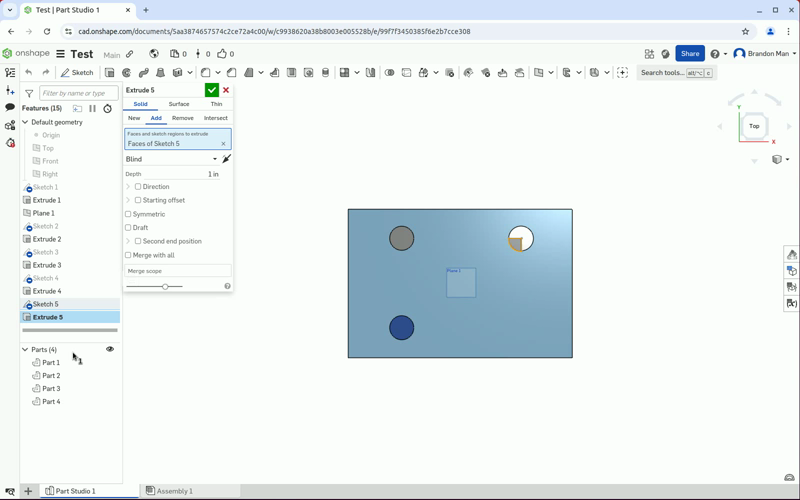
mouse_move(143, 106)
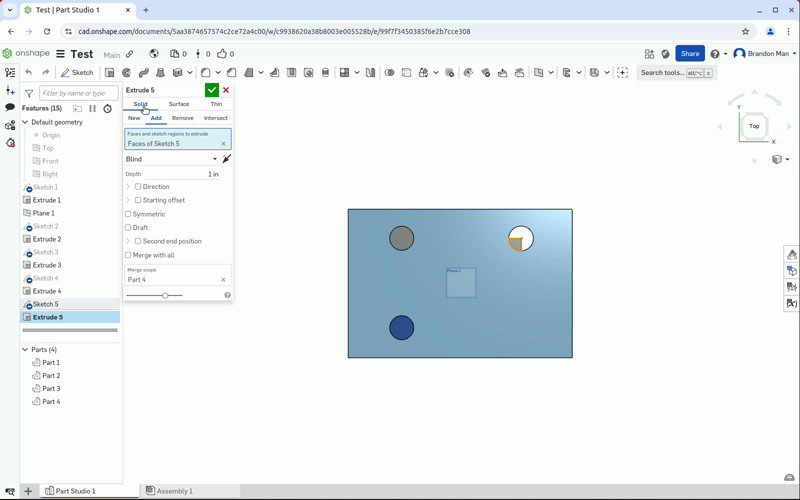
click(143, 106)
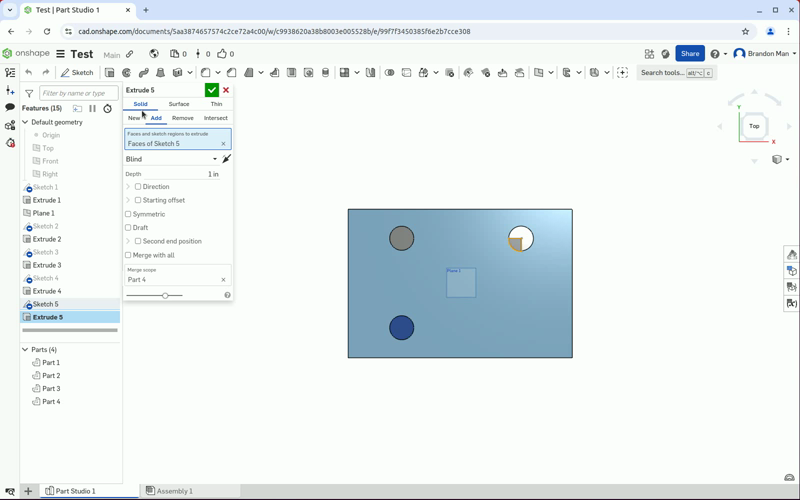
mouse_move(137, 120)
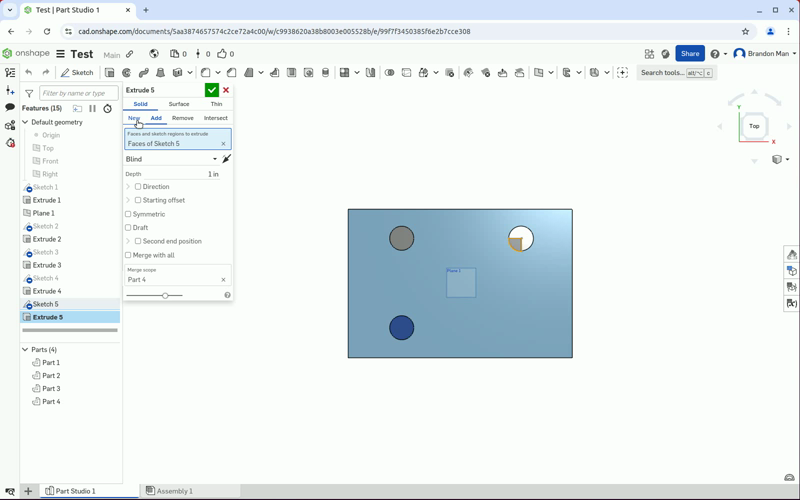
click(137, 120)
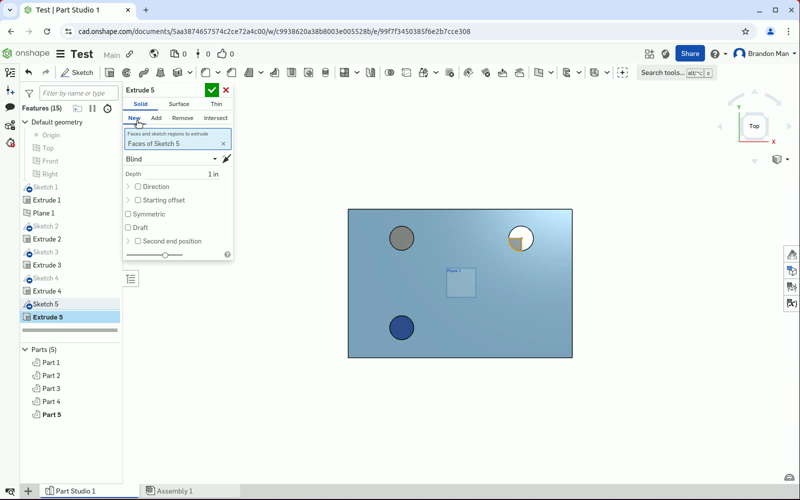
key(tab, 4)
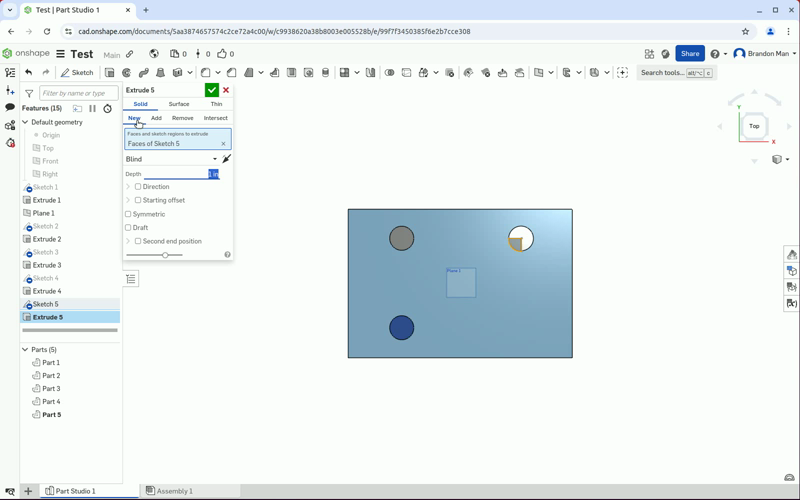
text(15.405)
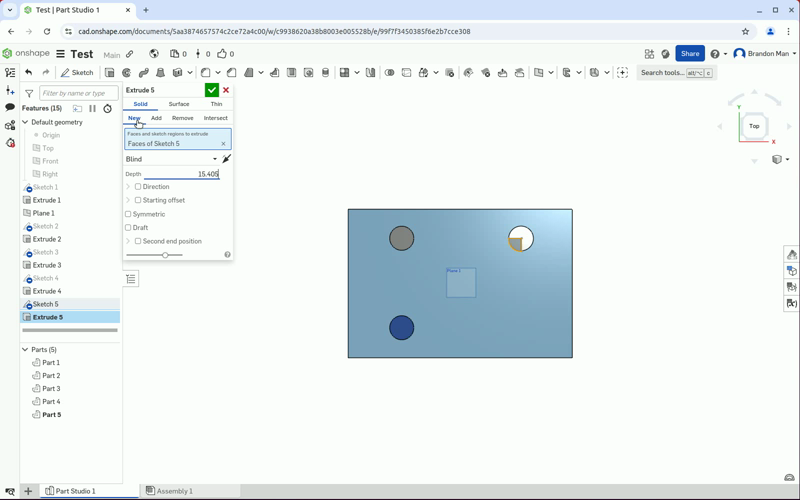
key(enter)
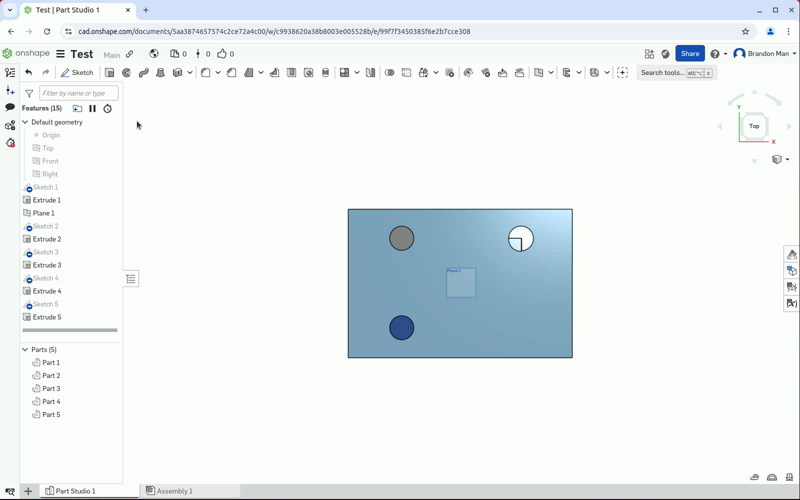
key(shift+h)
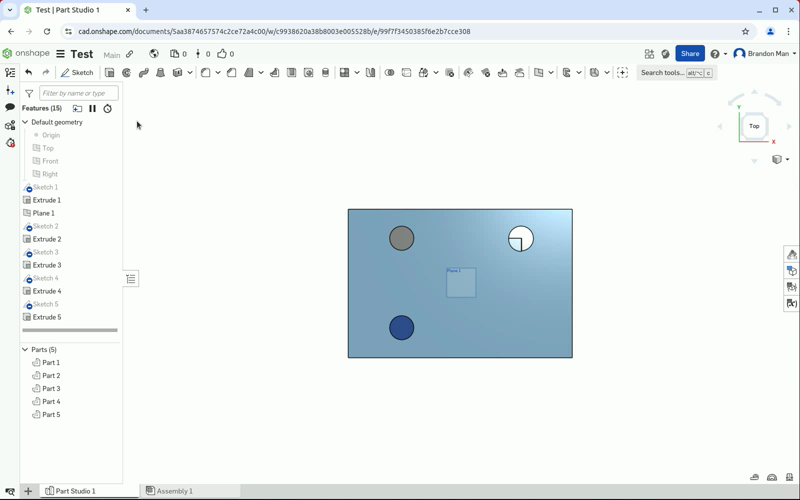
key(shift+h)
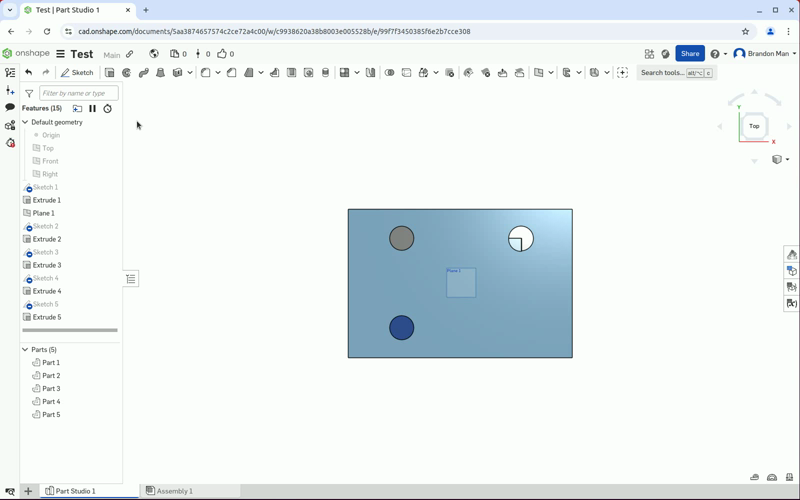
mouse_move(73, 189)
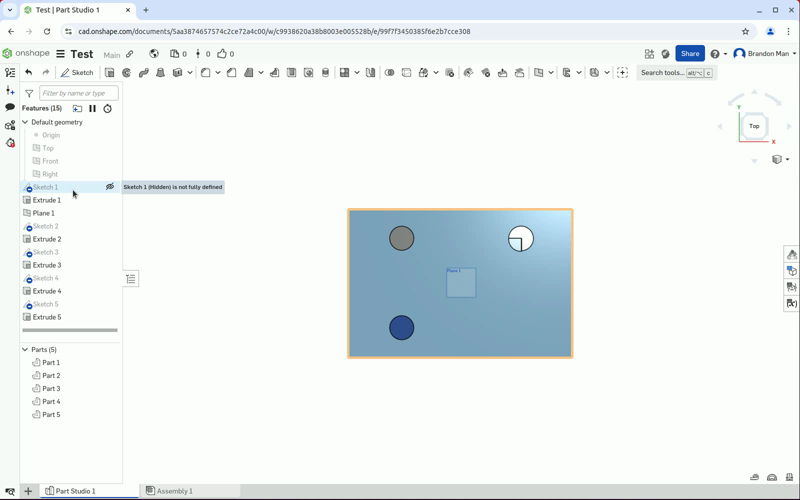
click(73, 189)
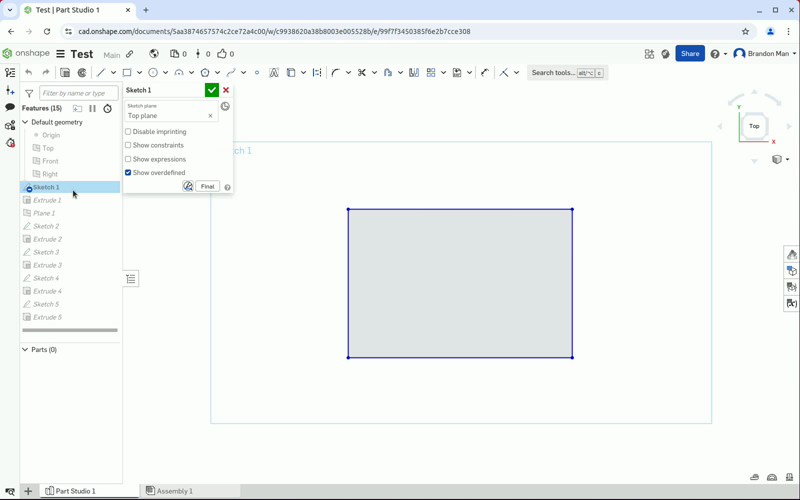
mouse_move(229, 92)
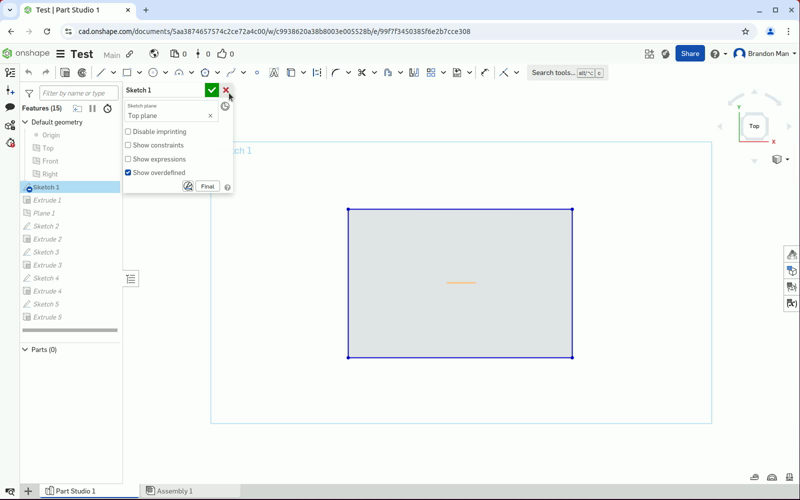
click(229, 92)
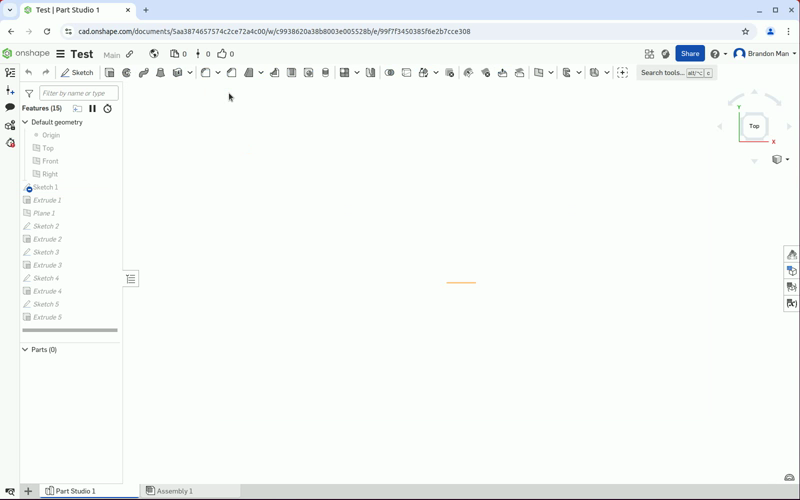
key(shift+s)
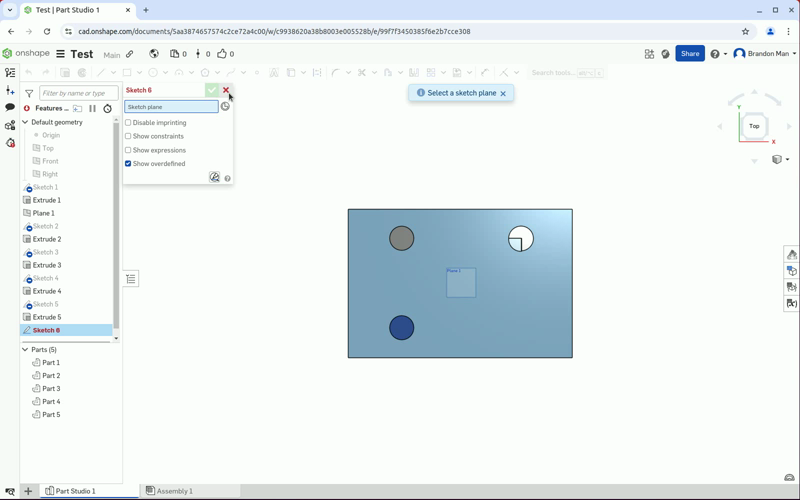
mouse_move(69, 215)
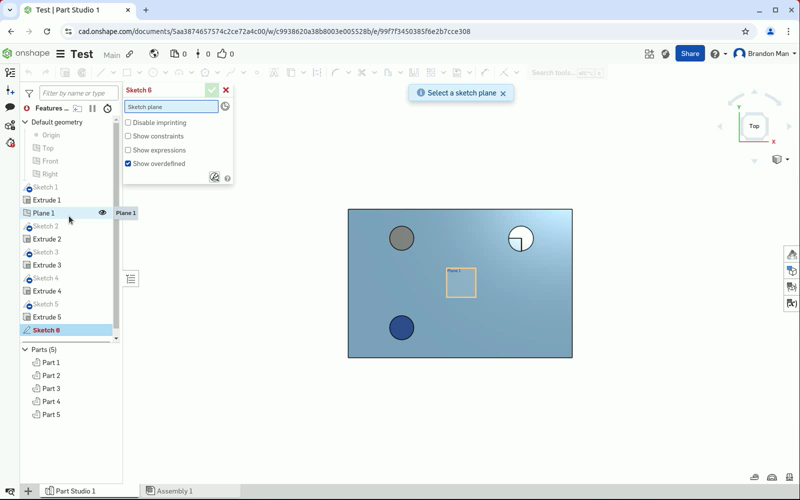
click(69, 215)
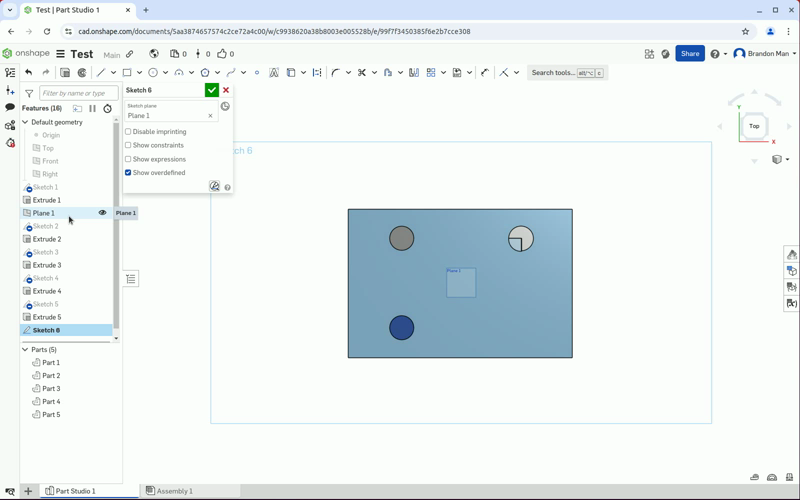
mouse_move(73, 352)
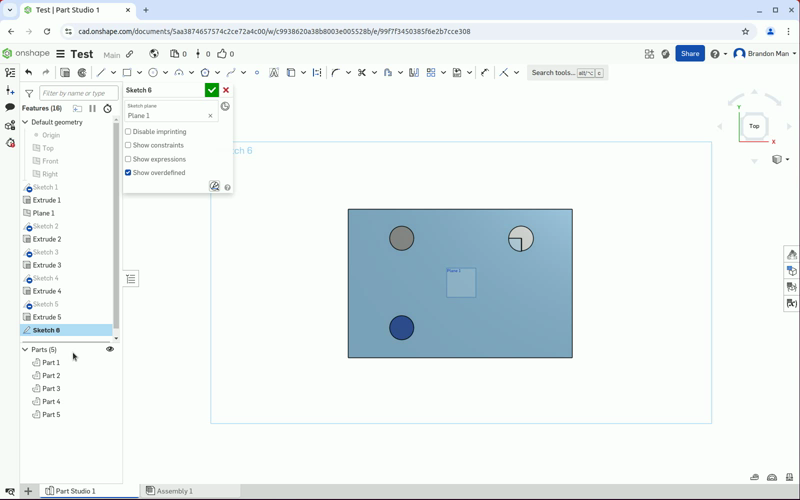
key(y)
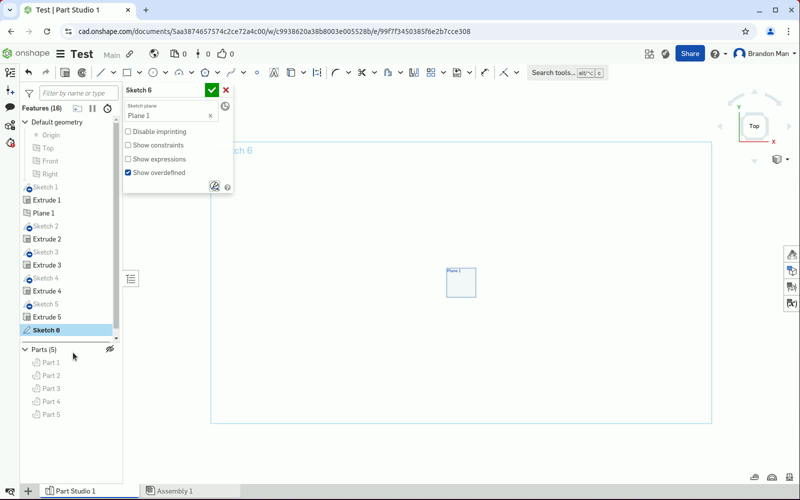
key(a)
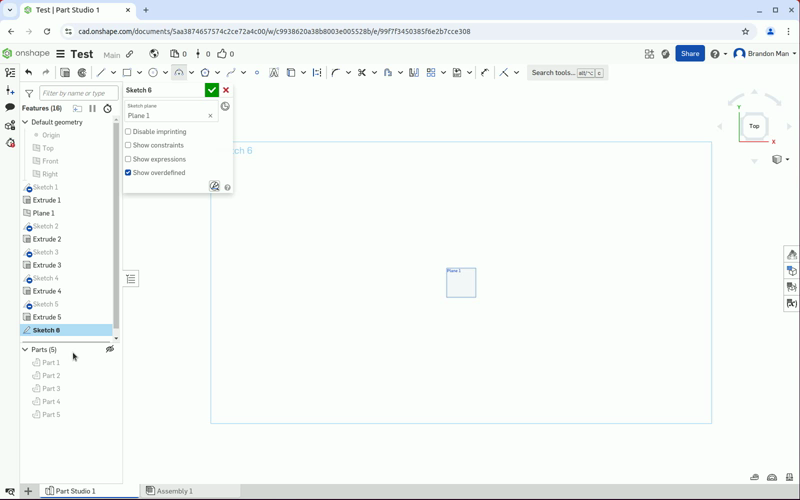
key_down(shift)
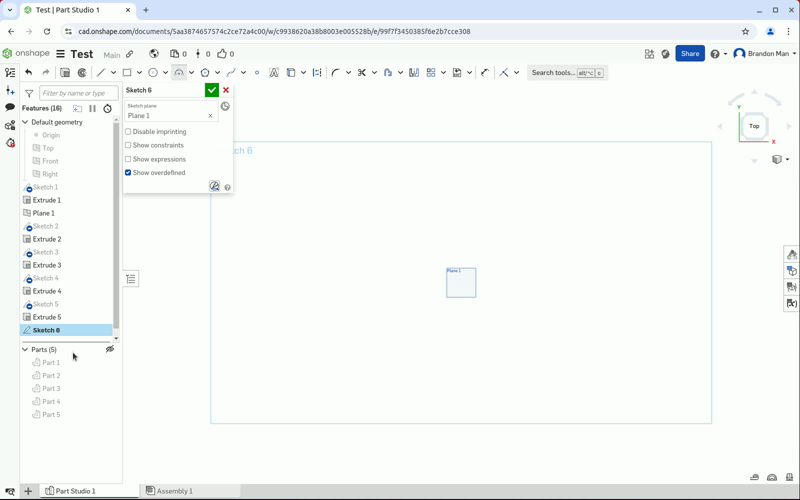
mouse_move(508, 327)
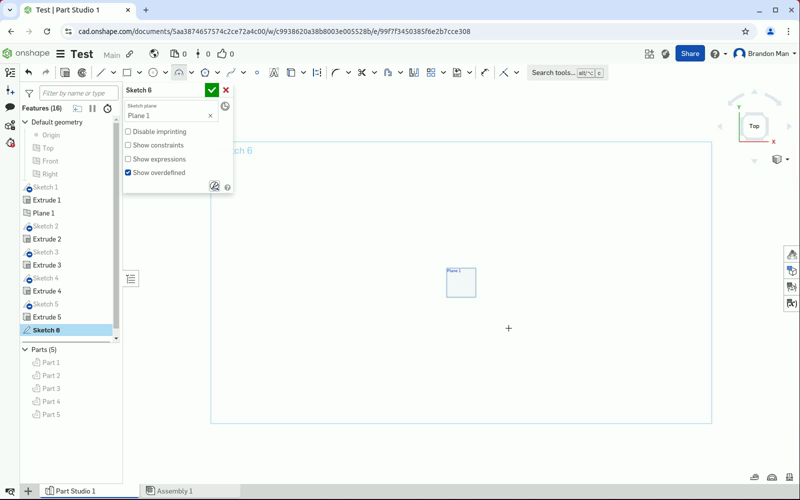
click(508, 327)
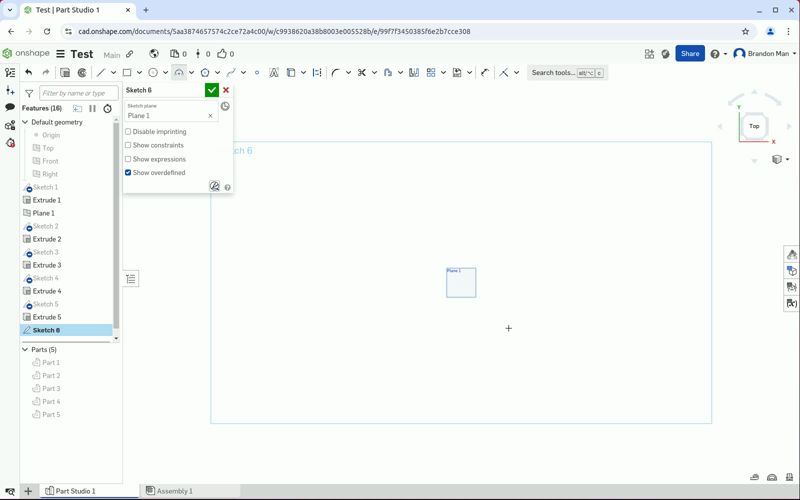
key_up(shift)
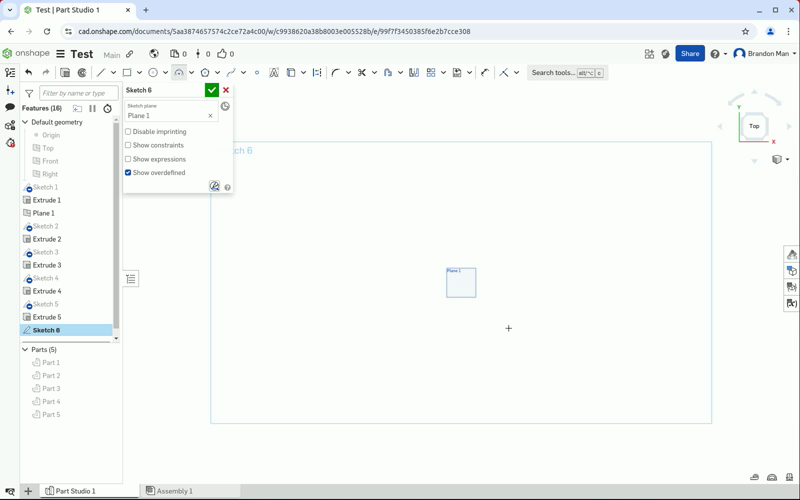
key_down(shift)
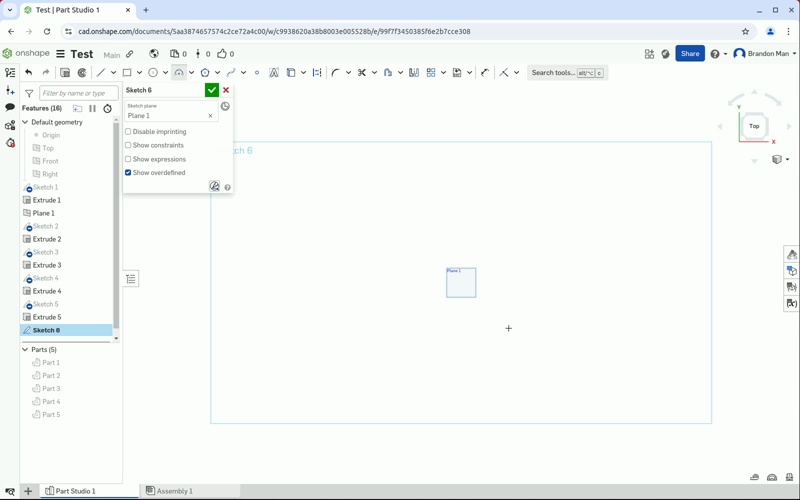
mouse_move(521, 315)
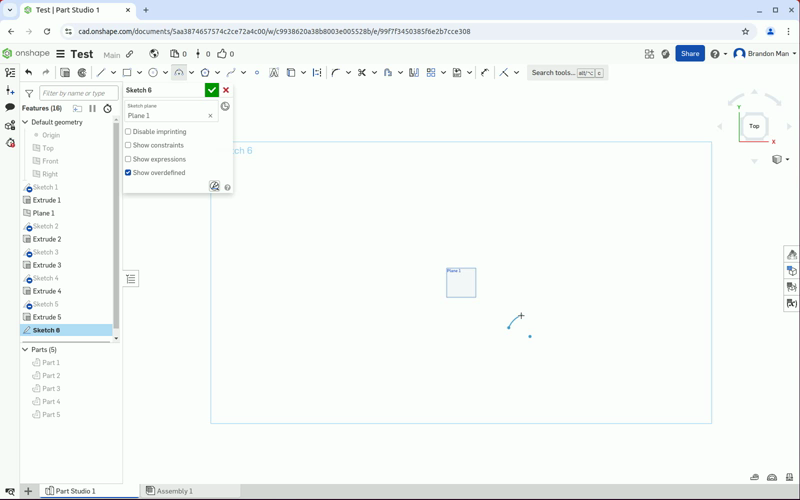
click(521, 315)
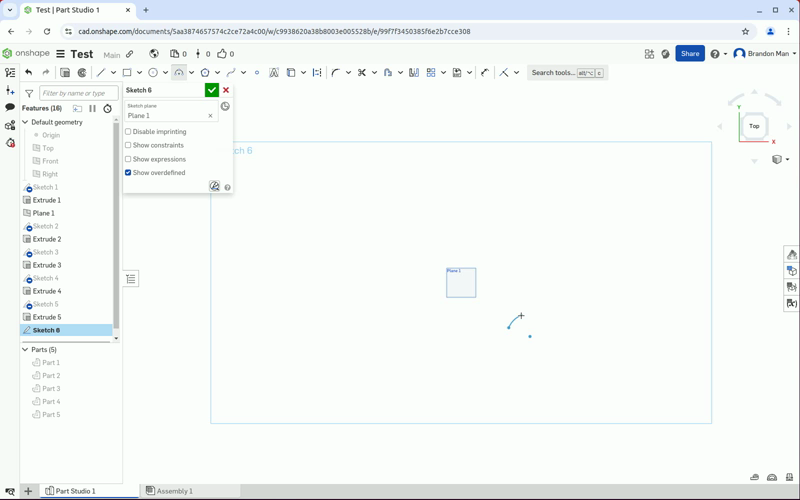
mouse_move(529, 336)
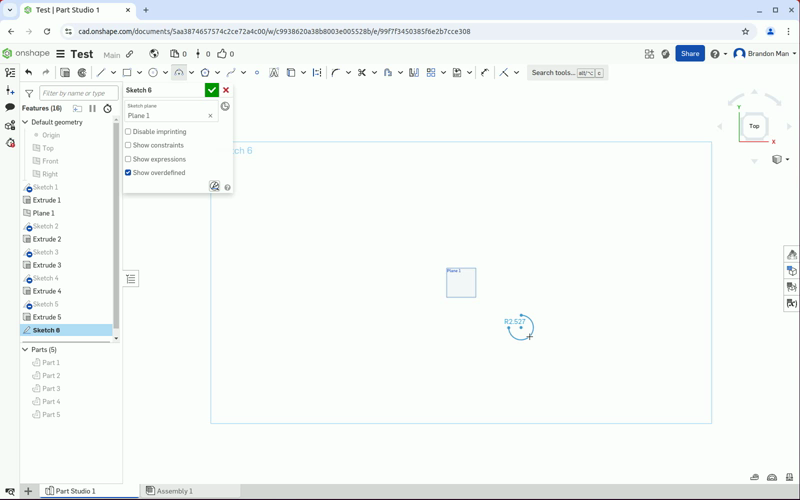
click(529, 336)
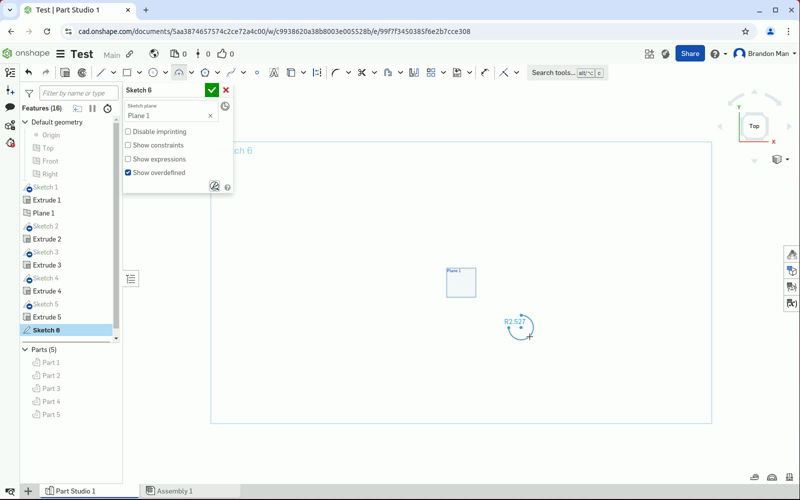
key_up(shift)
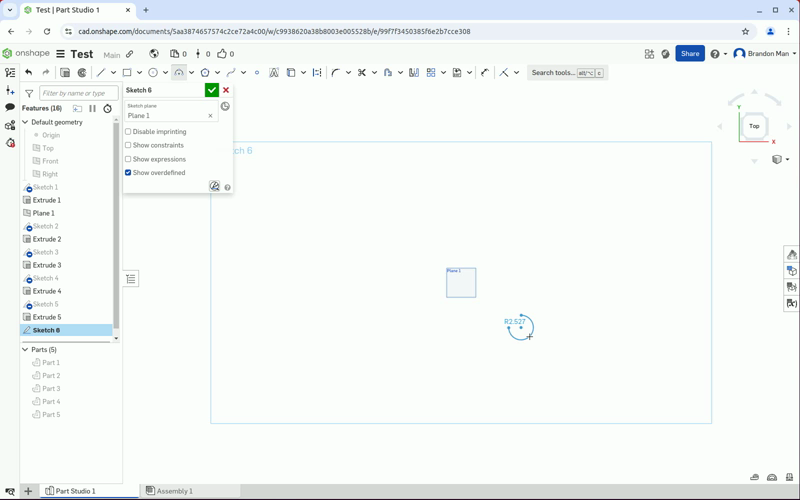
key(esc)
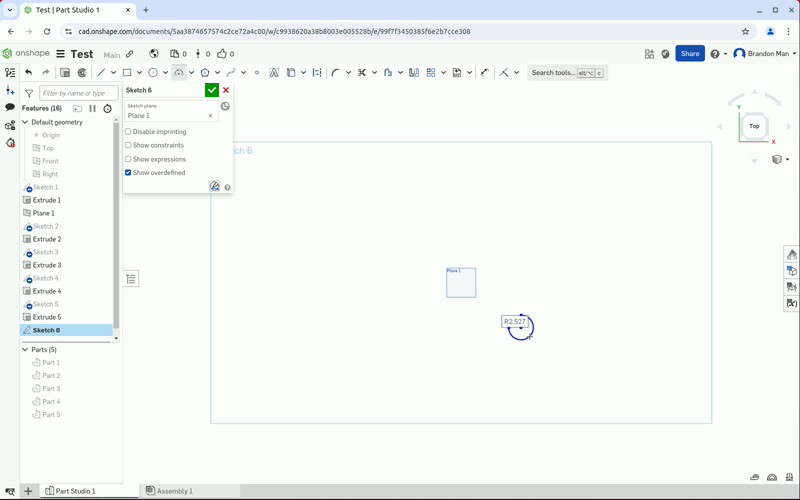
key(l)
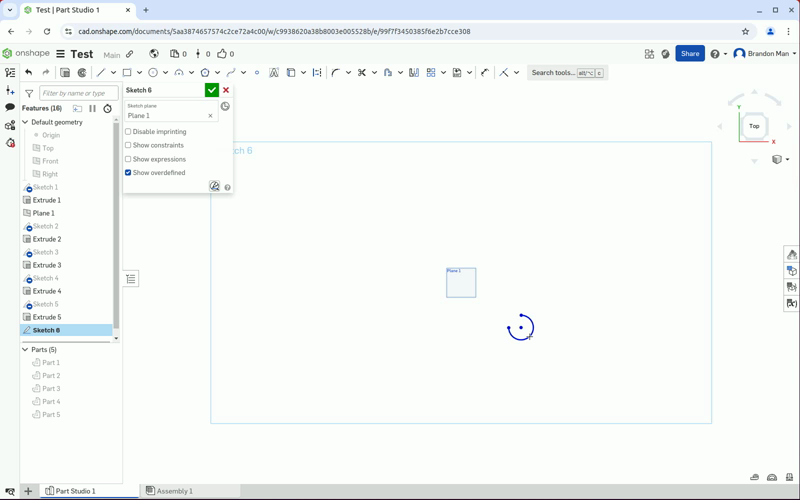
mouse_move(521, 315)
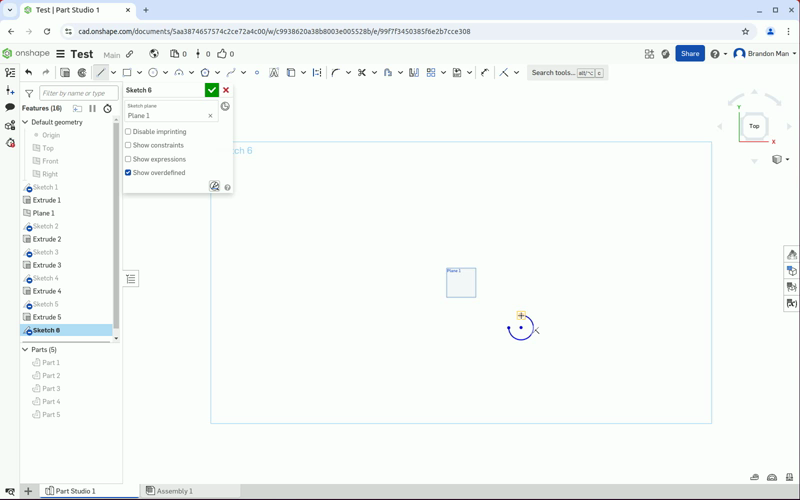
click(521, 315)
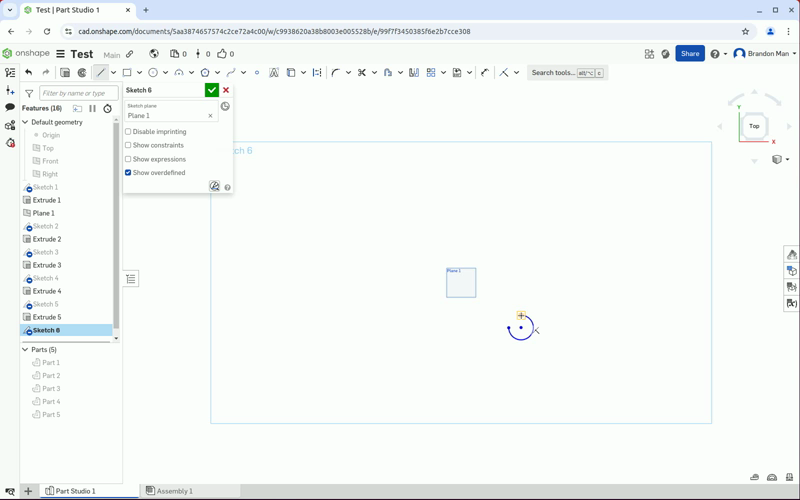
key_down(shift)
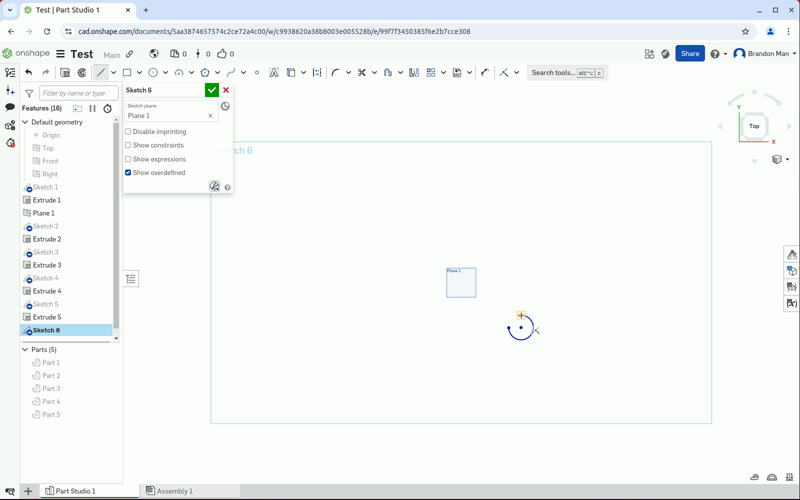
mouse_move(551, 315)
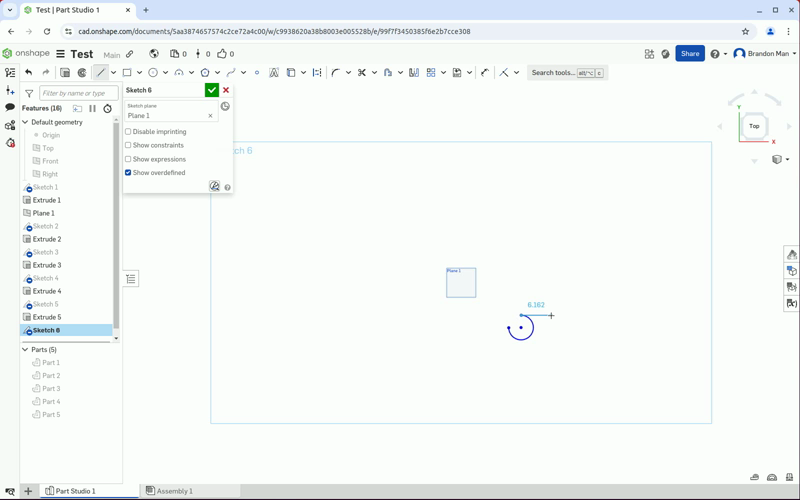
mouse_move(521, 327)
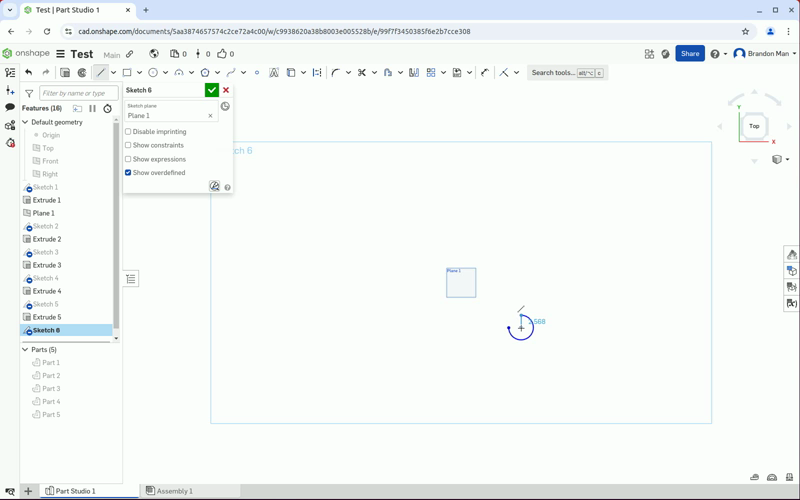
click(521, 327)
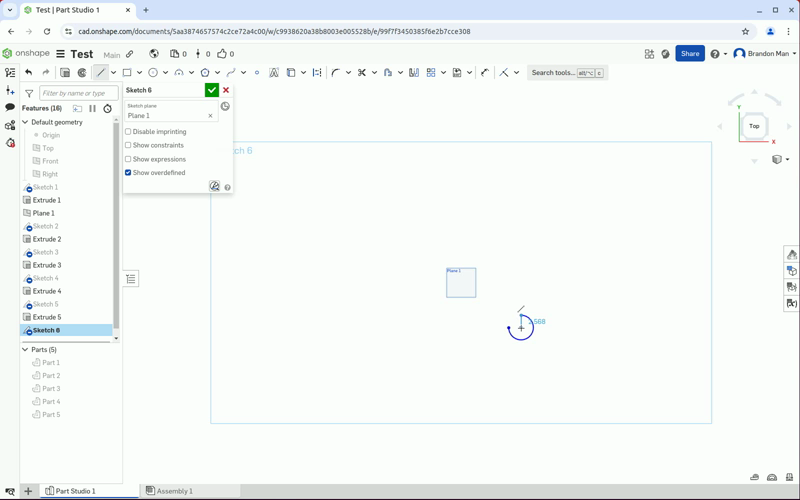
key_up(shift)
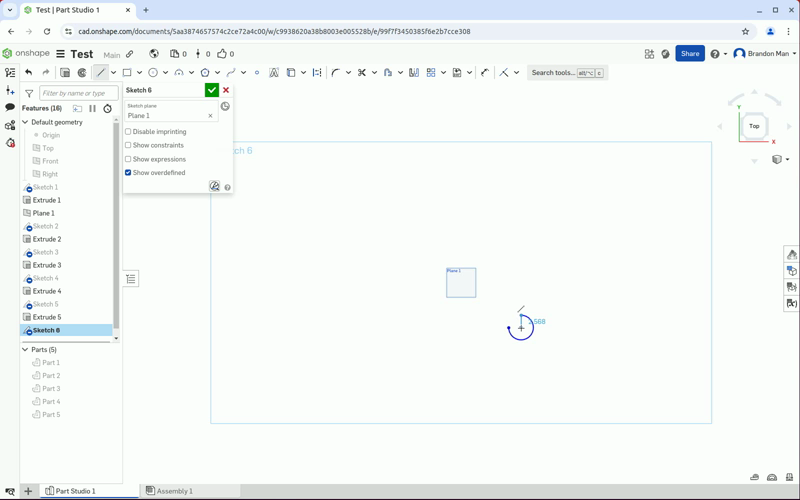
mouse_move(551, 327)
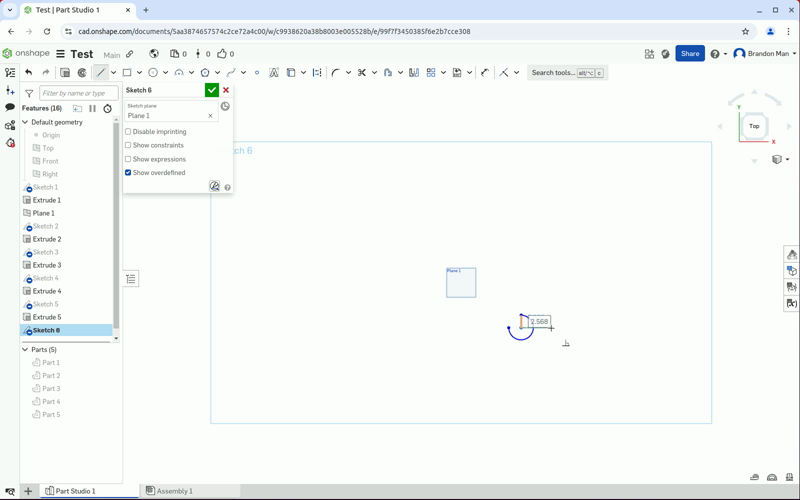
key_down(shift)
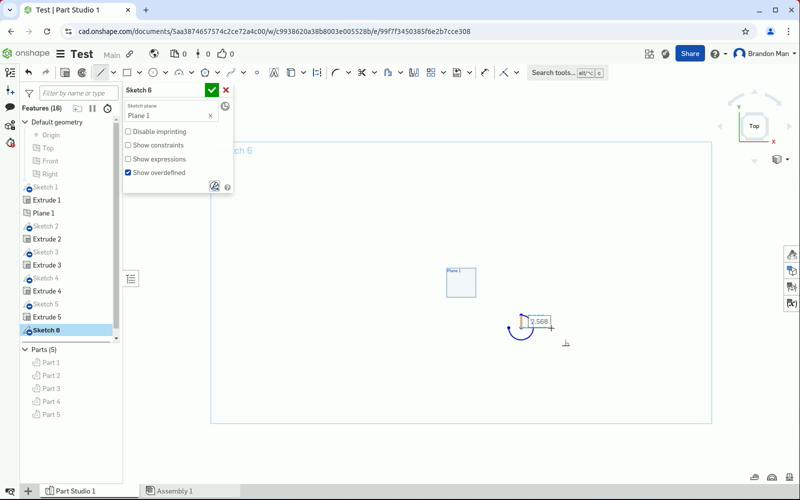
mouse_move(508, 327)
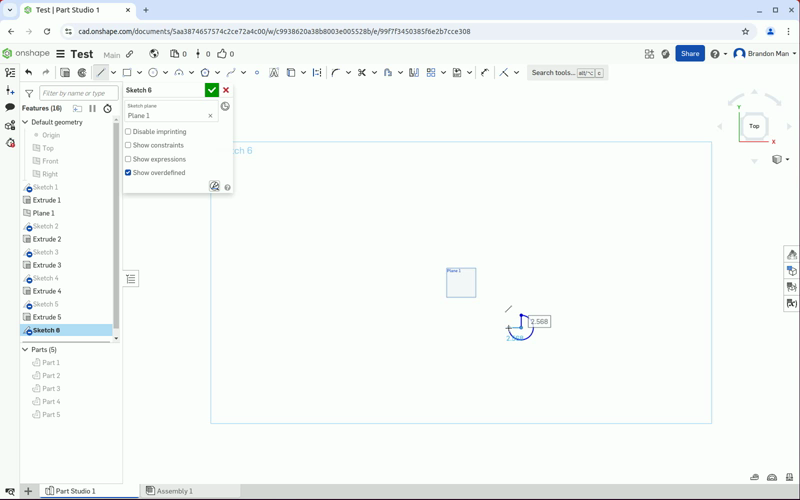
key_up(shift)
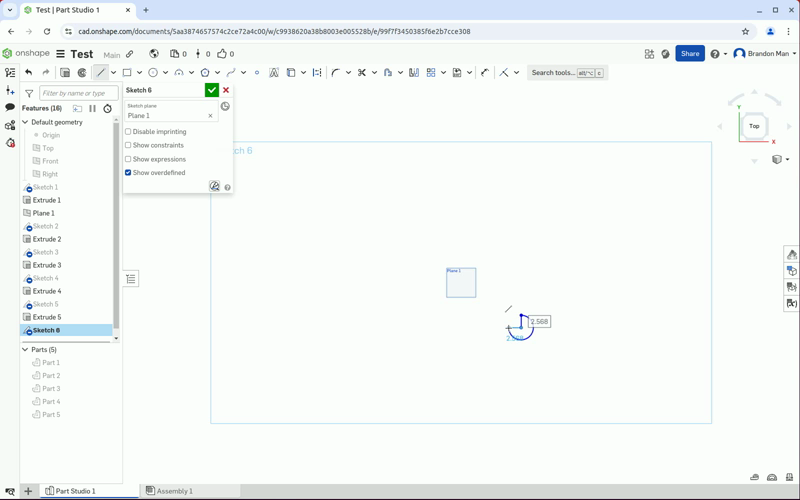
click(508, 327)
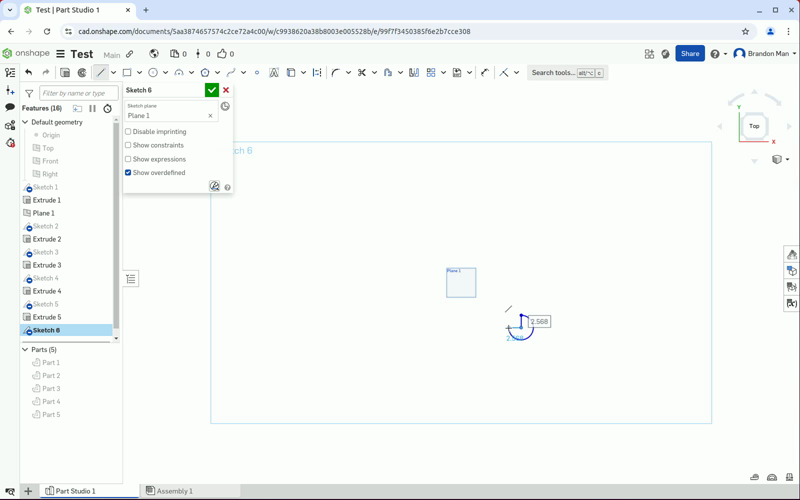
key(esc)
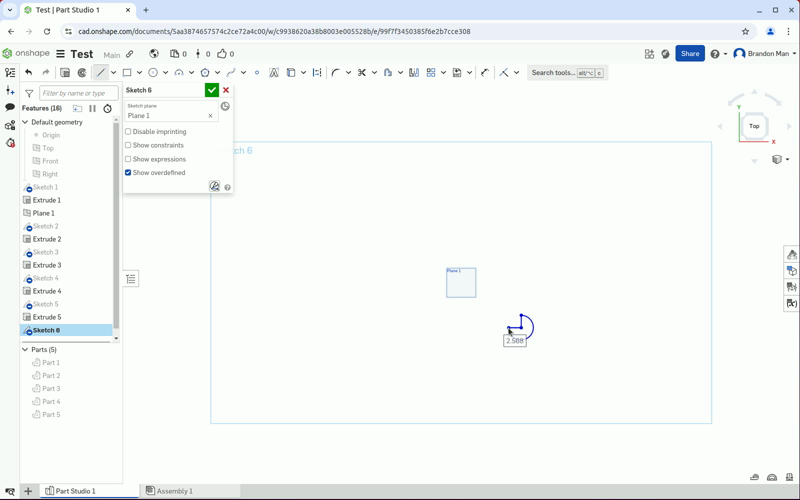
mouse_move(517, 333)
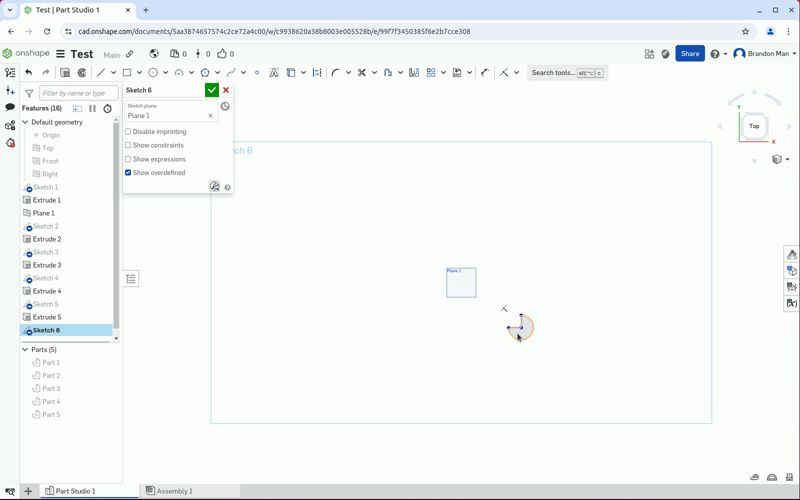
scroll(6)
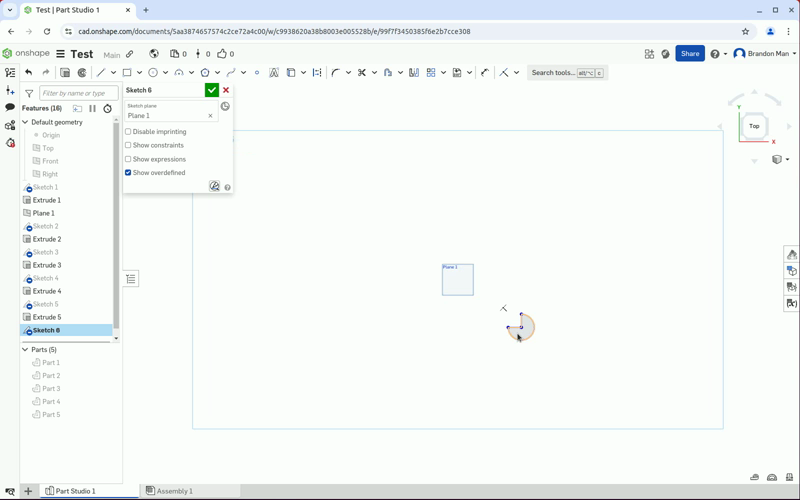
scroll(6)
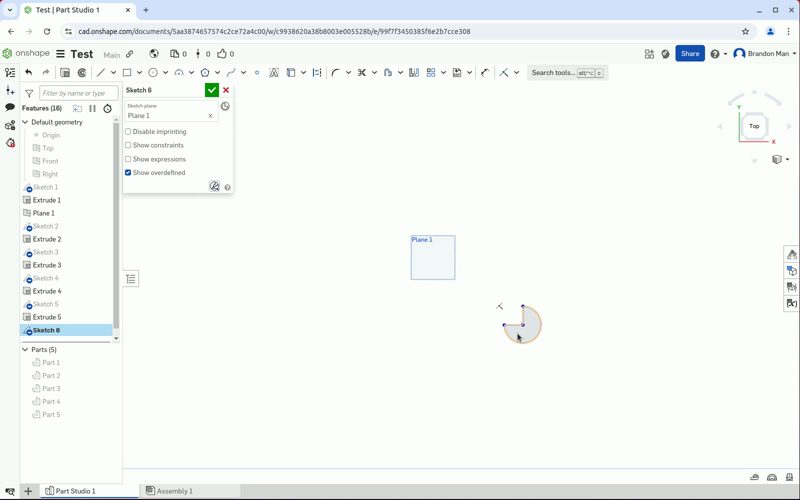
scroll(6)
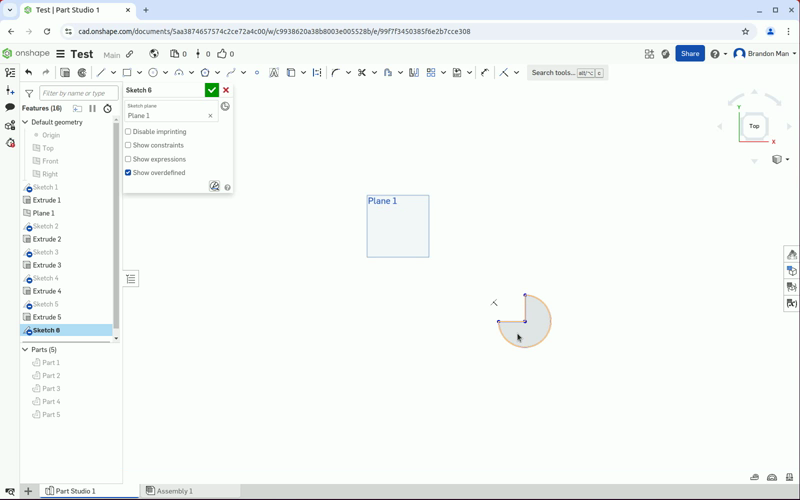
scroll(6)
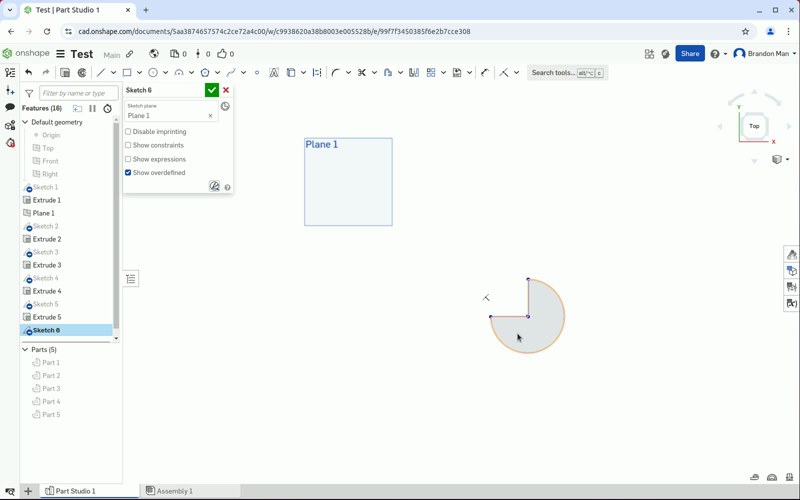
scroll(6)
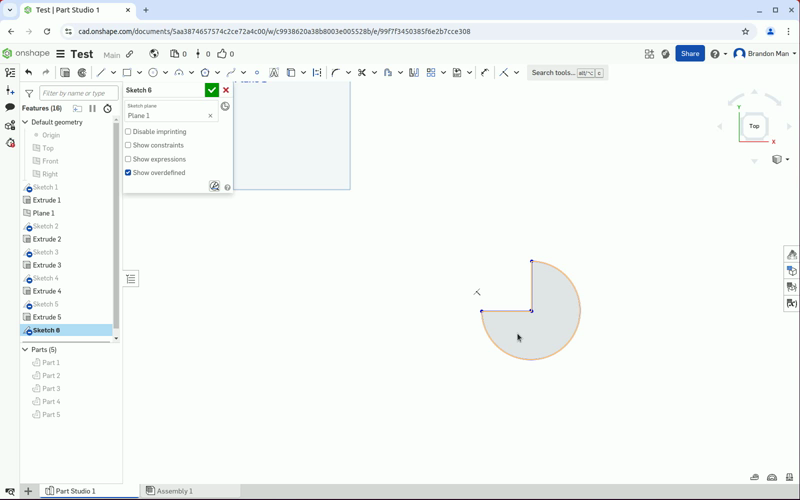
scroll(6)
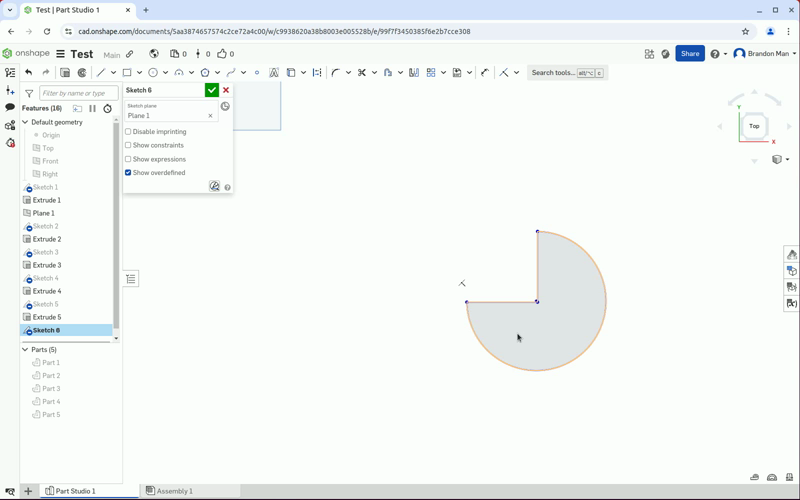
scroll(6)
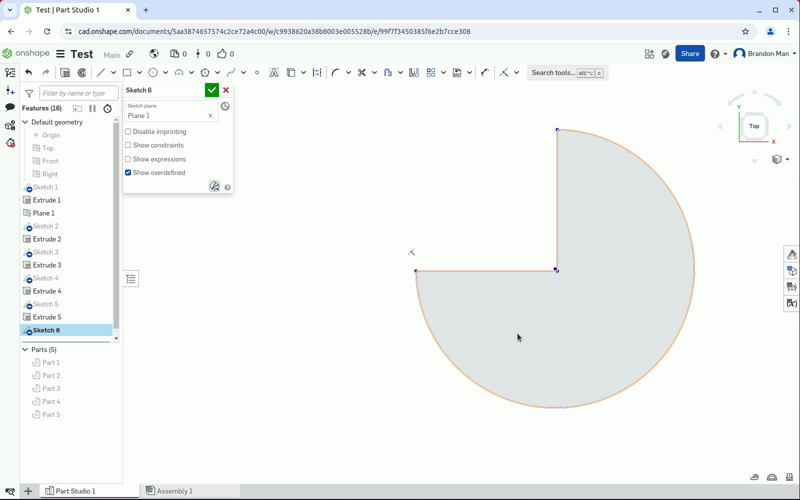
click(517, 333)
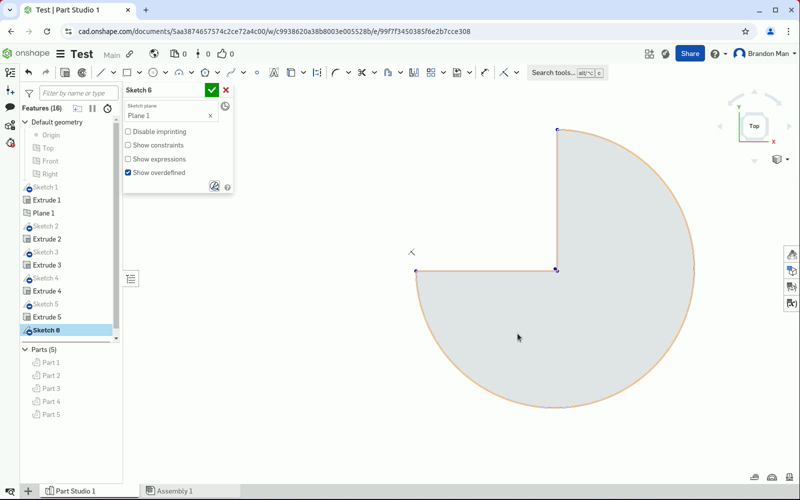
scroll(-6)
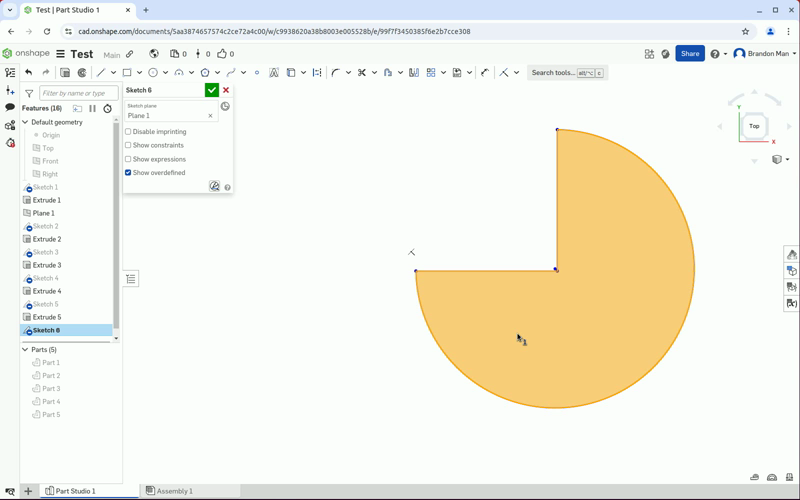
scroll(-6)
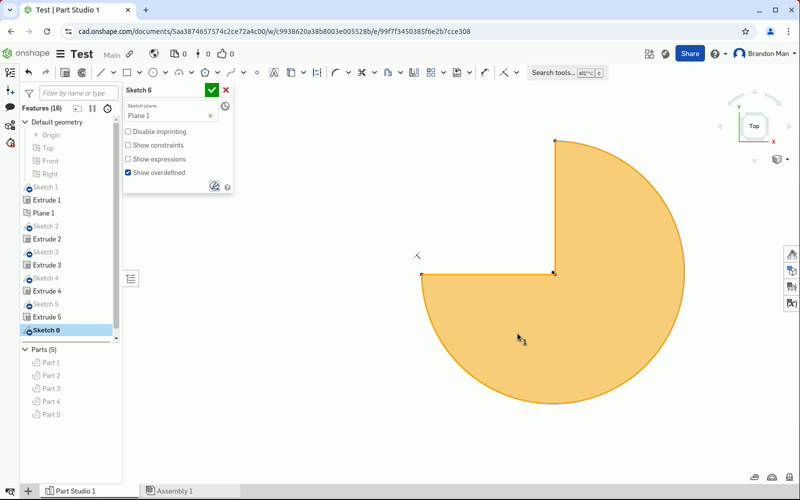
scroll(-6)
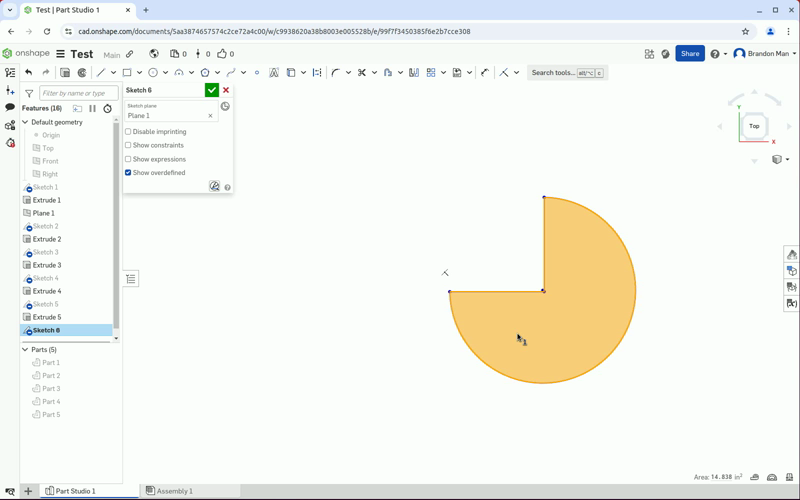
scroll(-6)
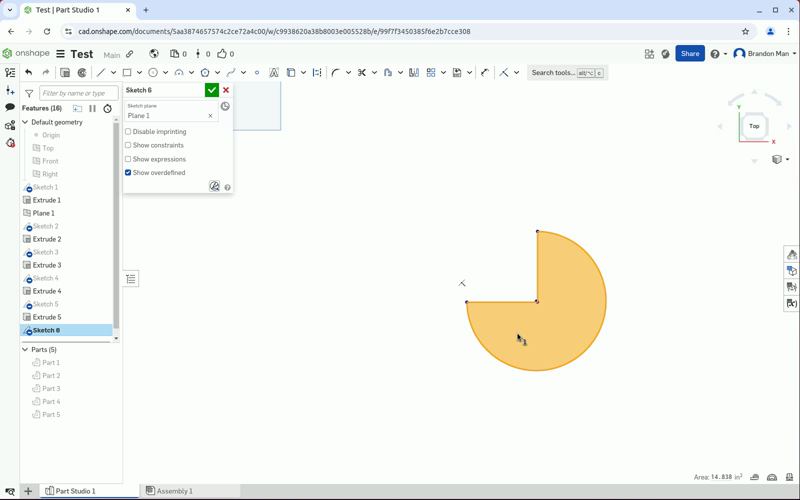
scroll(-6)
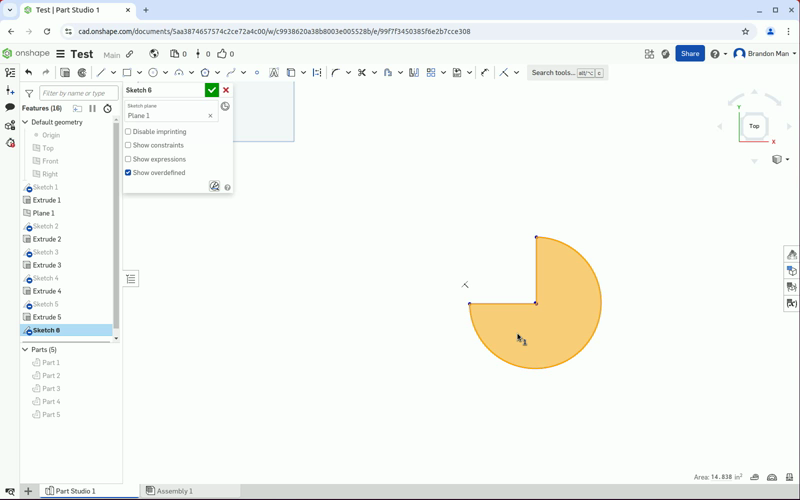
scroll(-6)
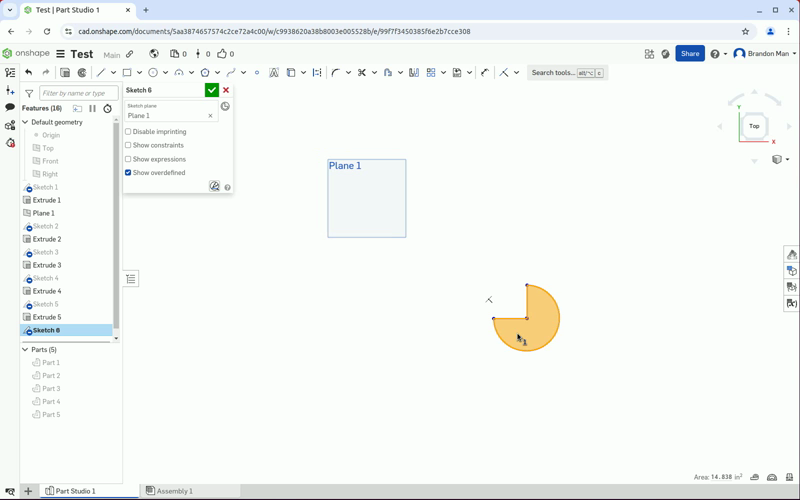
scroll(-6)
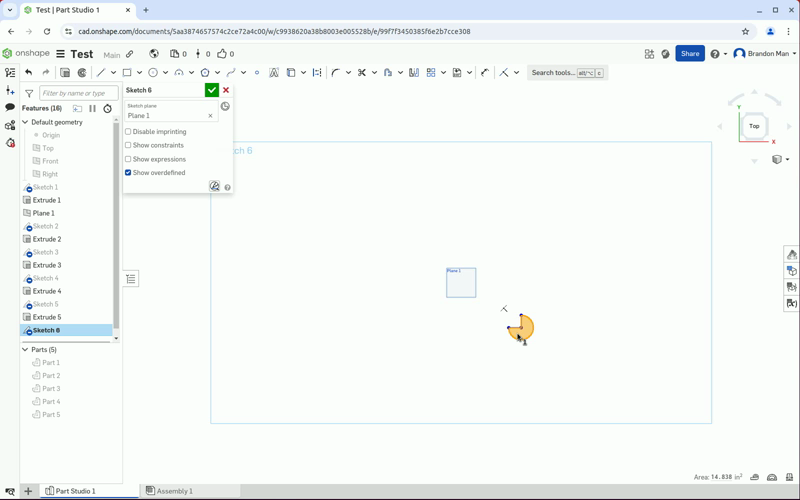
mouse_move(73, 352)
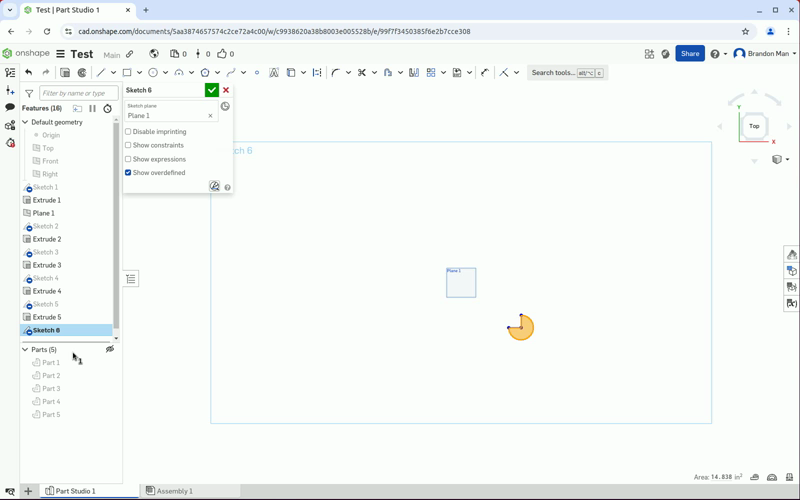
key(shift+y)
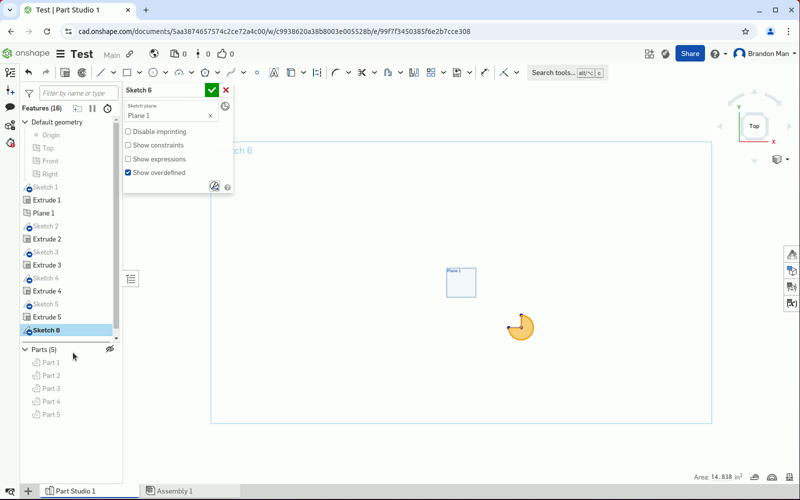
key(shift+e)
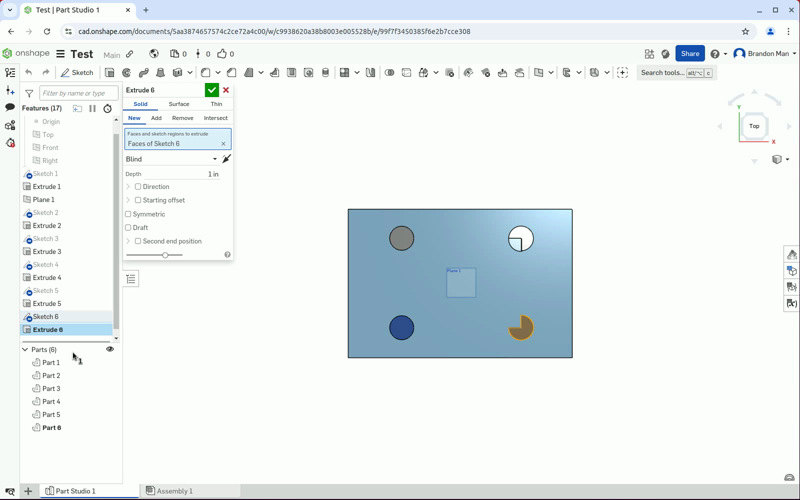
mouse_move(143, 106)
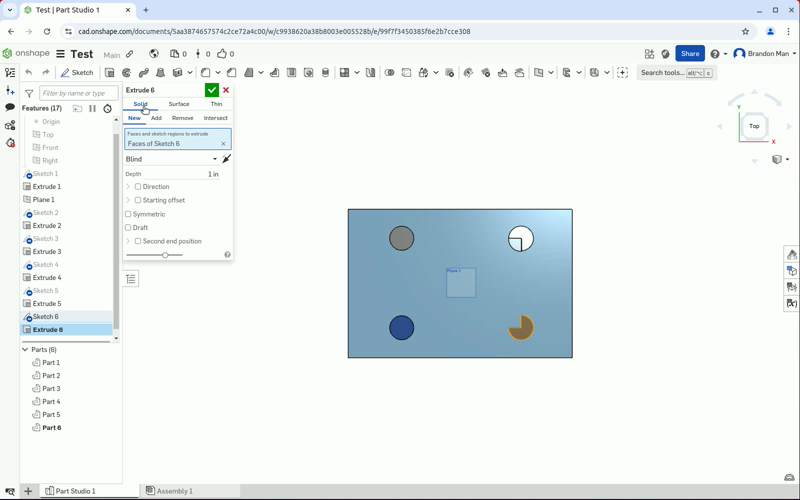
click(143, 106)
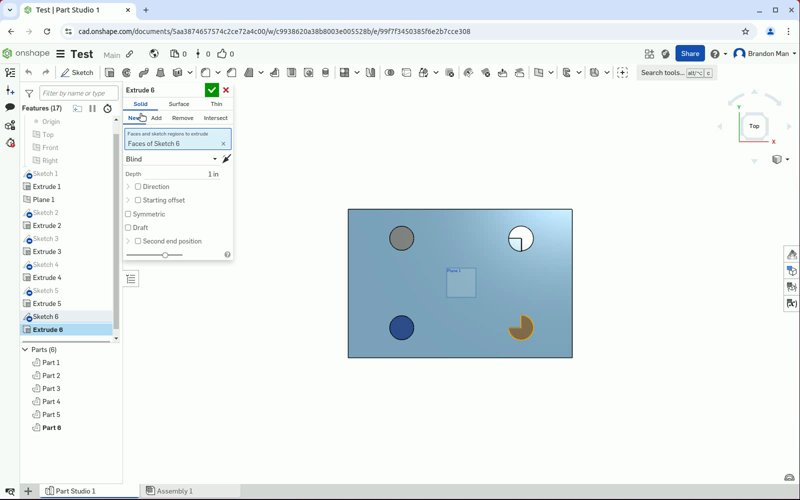
mouse_move(137, 120)
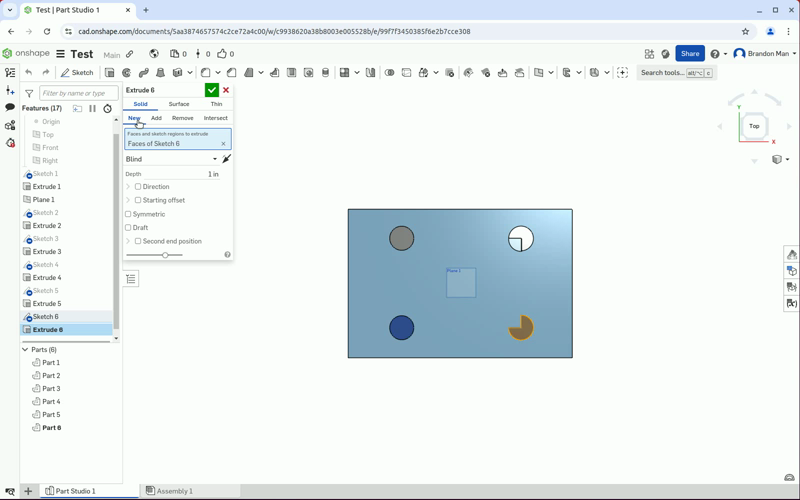
click(137, 120)
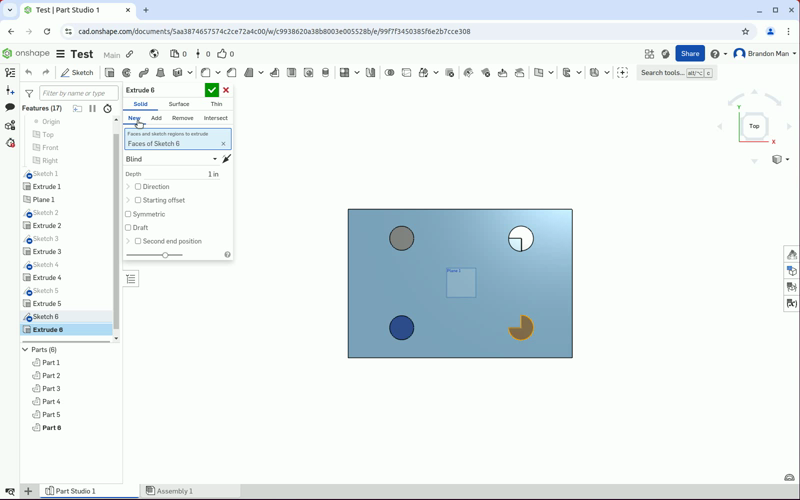
key(tab, 4)
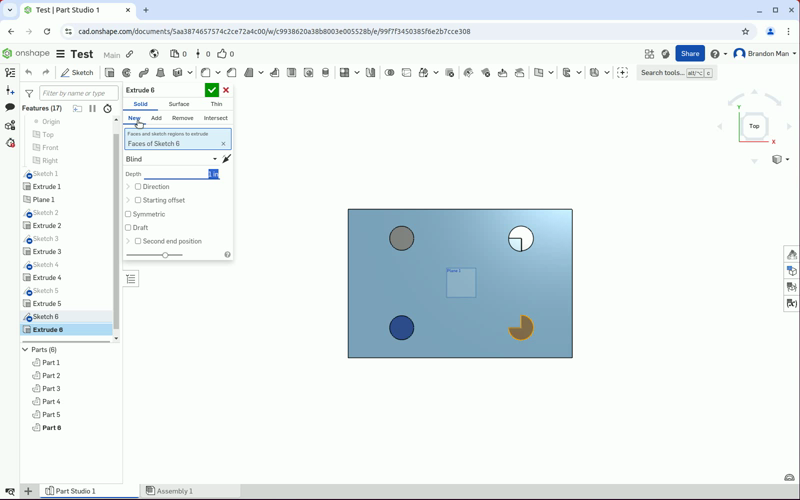
text(15.405)
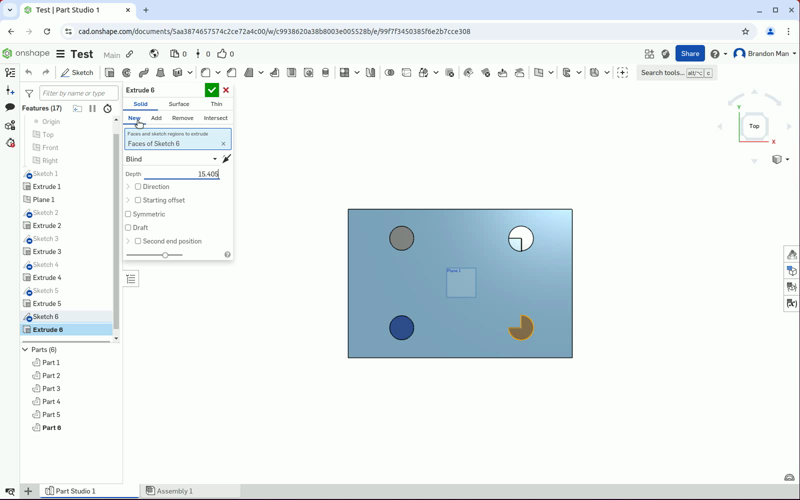
key(enter)
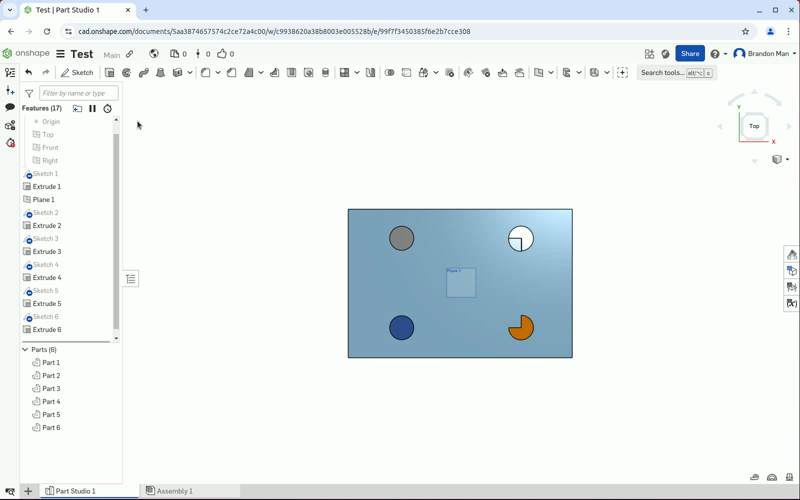
key(shift+h)
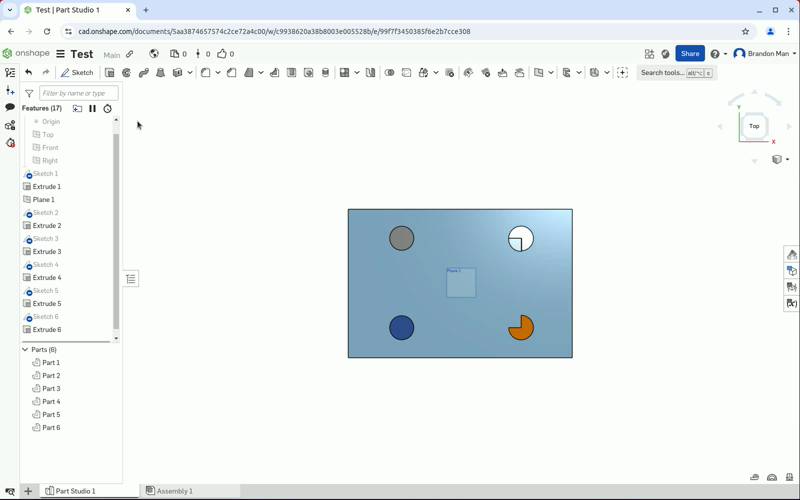
key(shift+h)
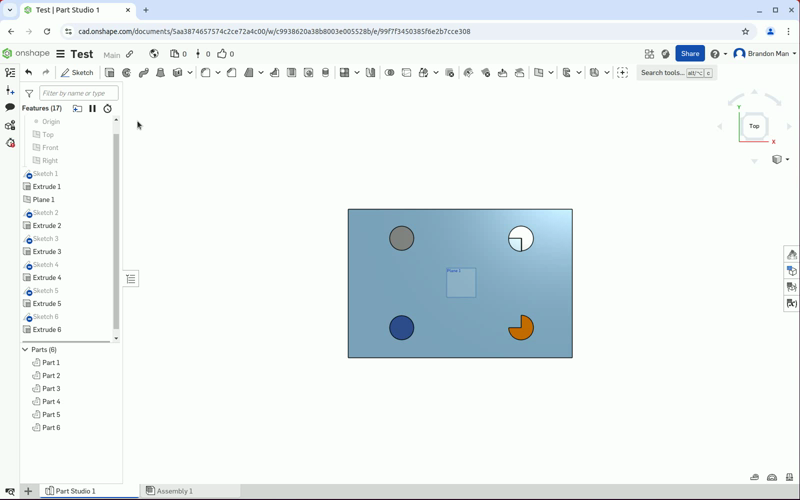
mouse_move(69, 176)
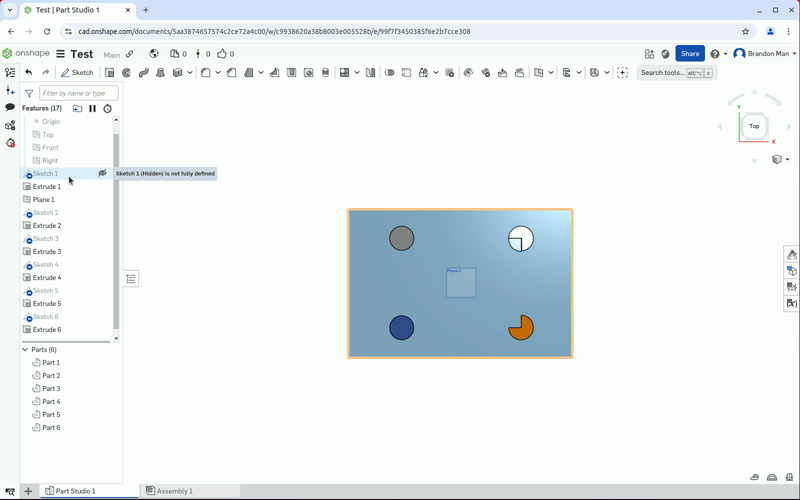
click(69, 176)
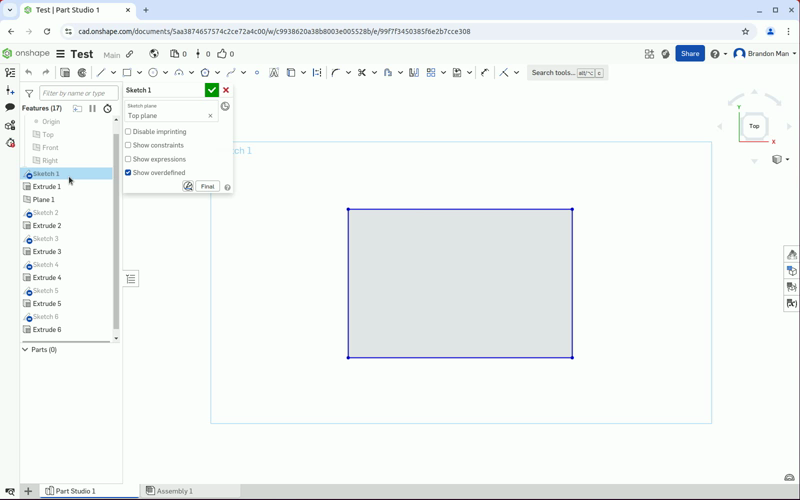
mouse_move(229, 92)
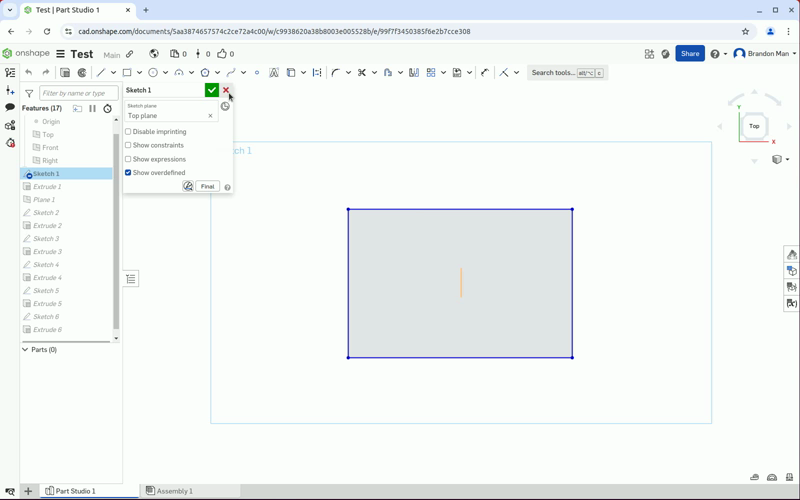
click(229, 92)
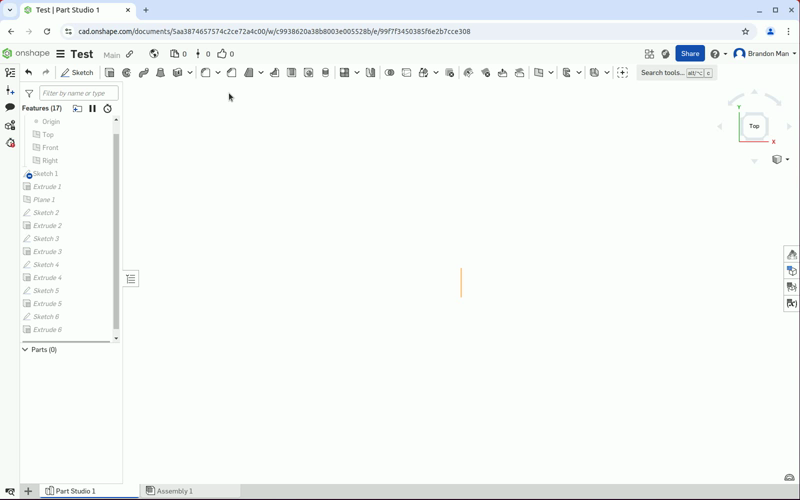
key(shift+s)
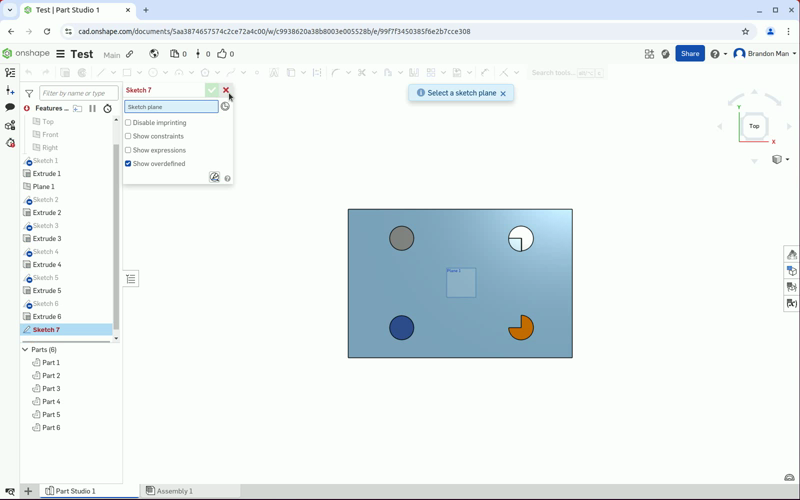
mouse_move(69, 189)
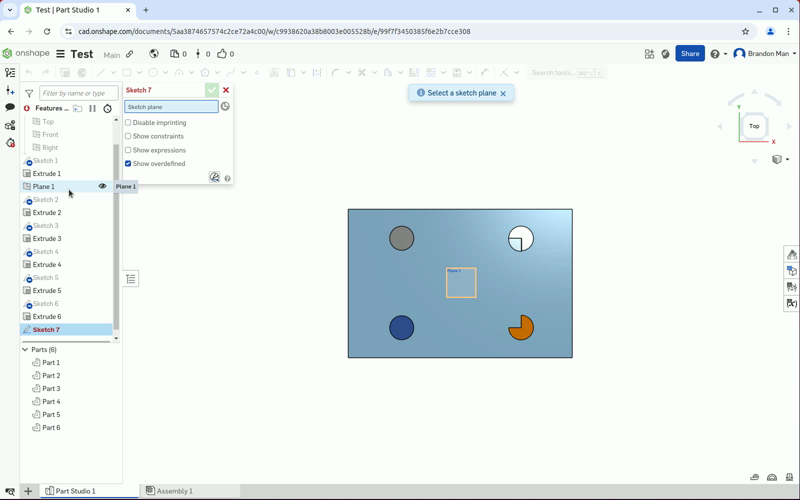
click(69, 189)
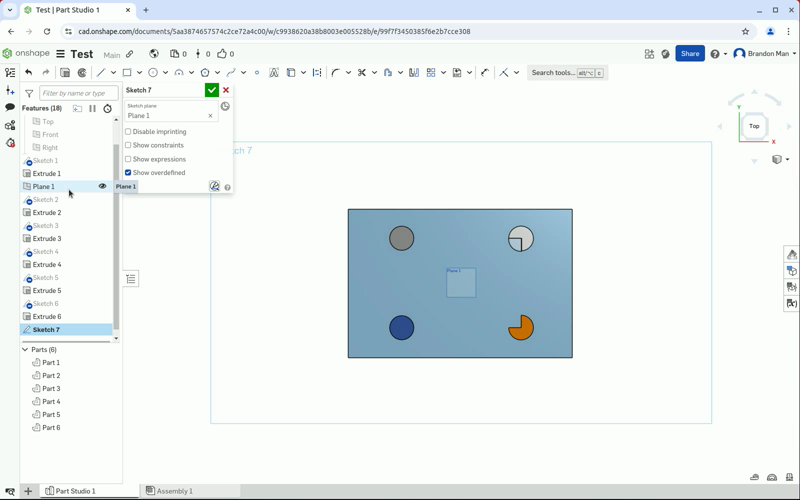
mouse_move(73, 352)
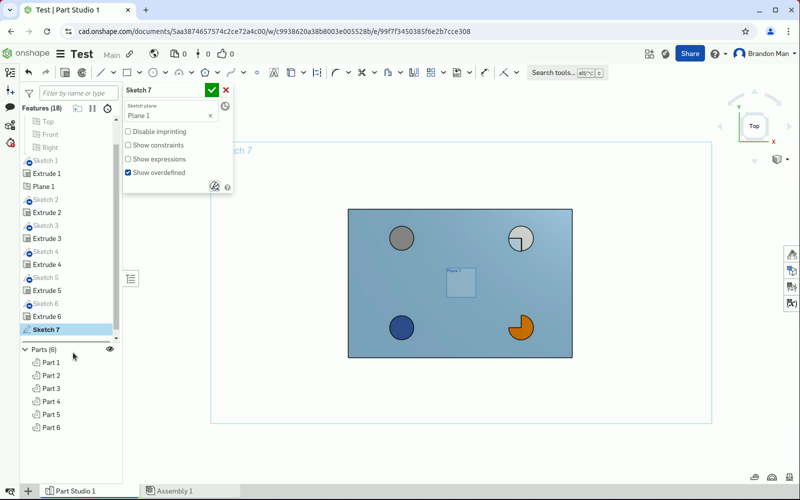
key(y)
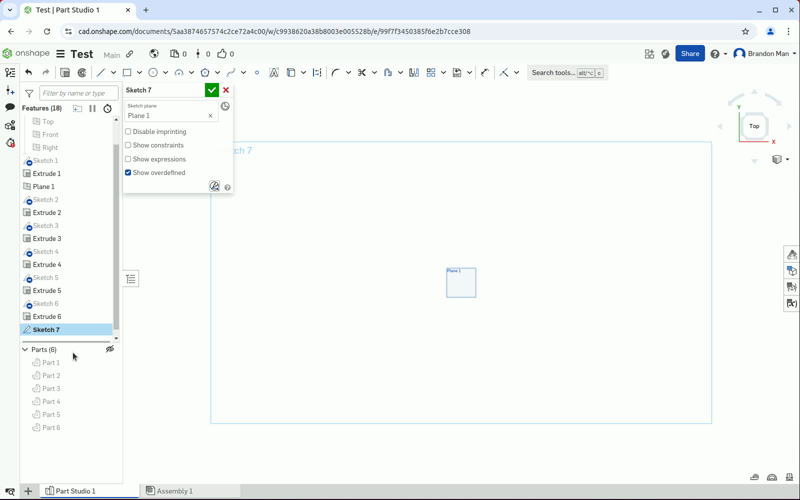
key(l)
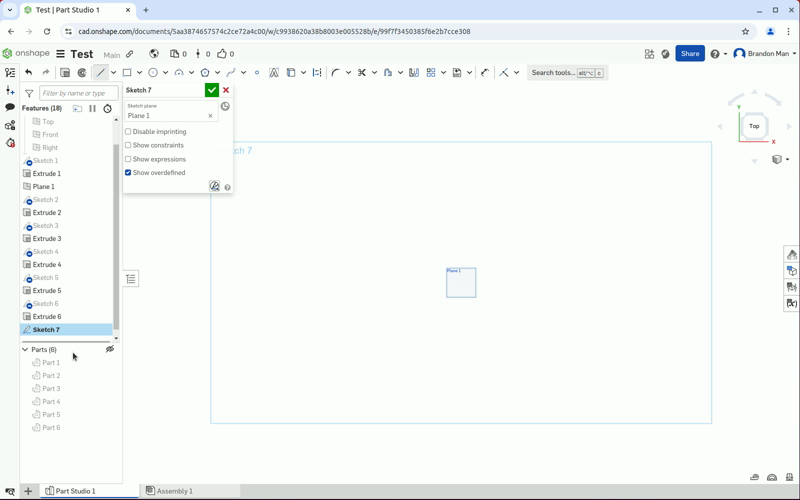
key_down(shift)
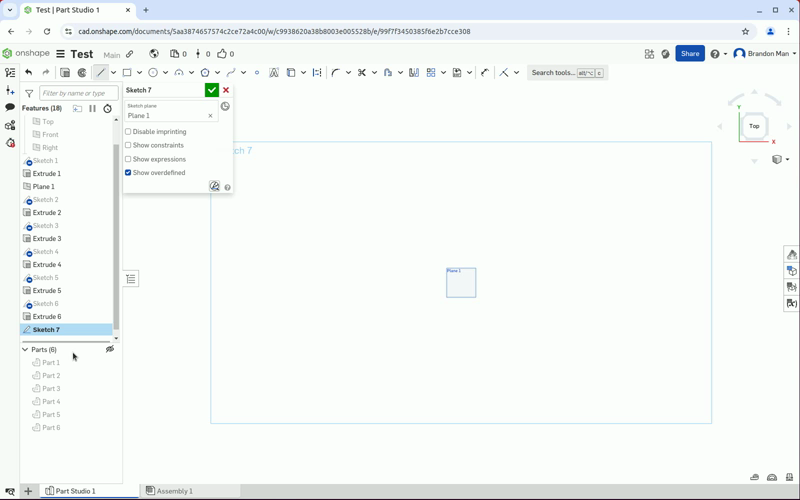
mouse_move(508, 327)
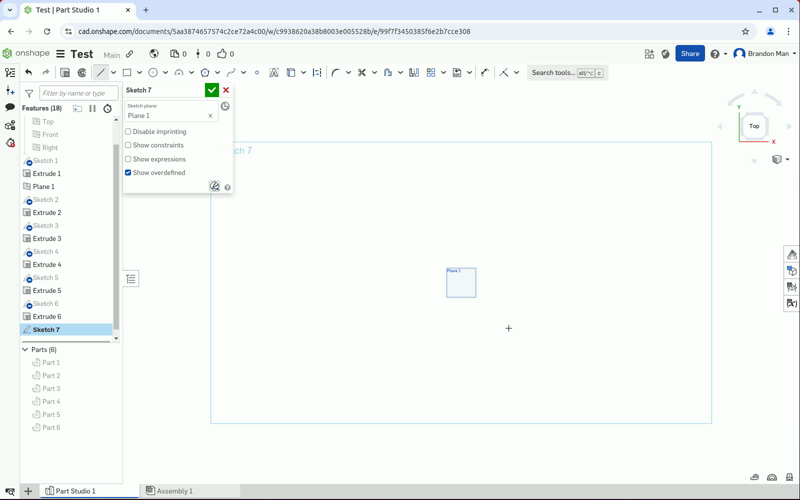
click(508, 327)
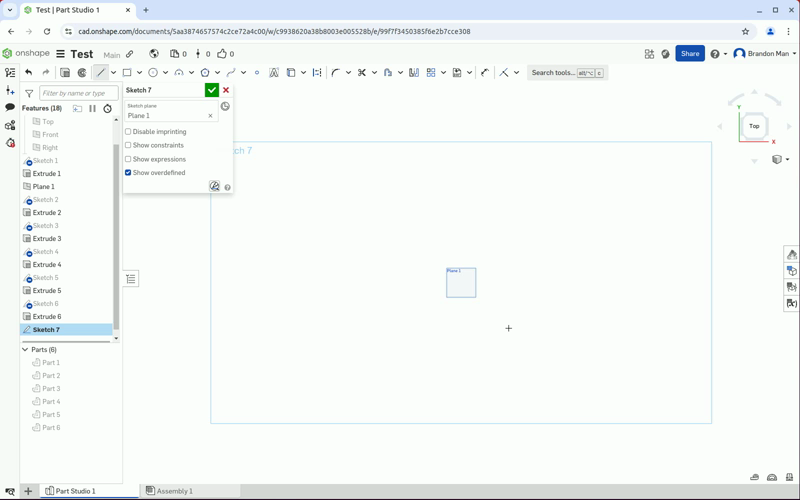
key_up(shift)
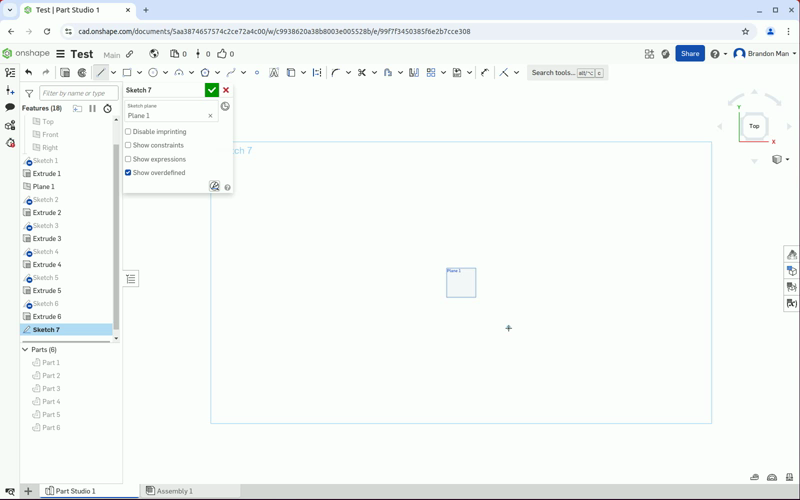
key_down(shift)
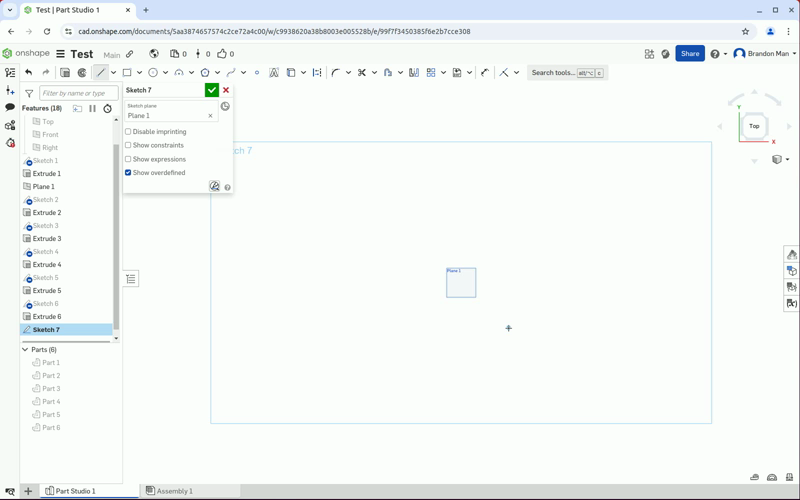
mouse_move(538, 327)
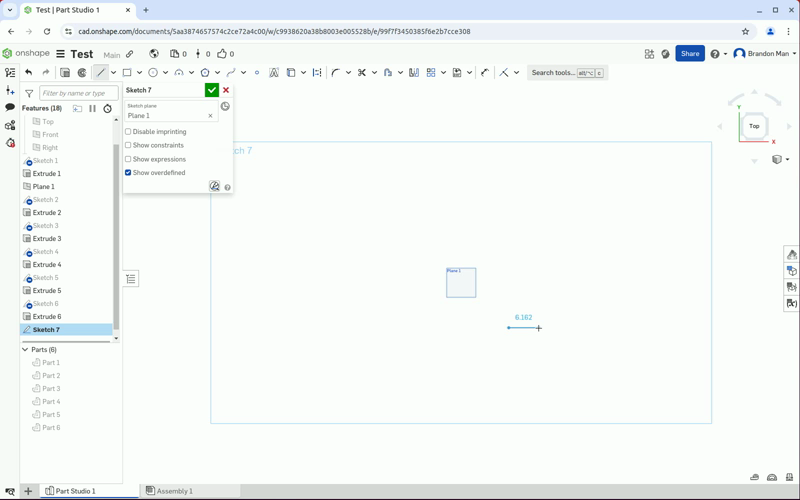
mouse_move(521, 327)
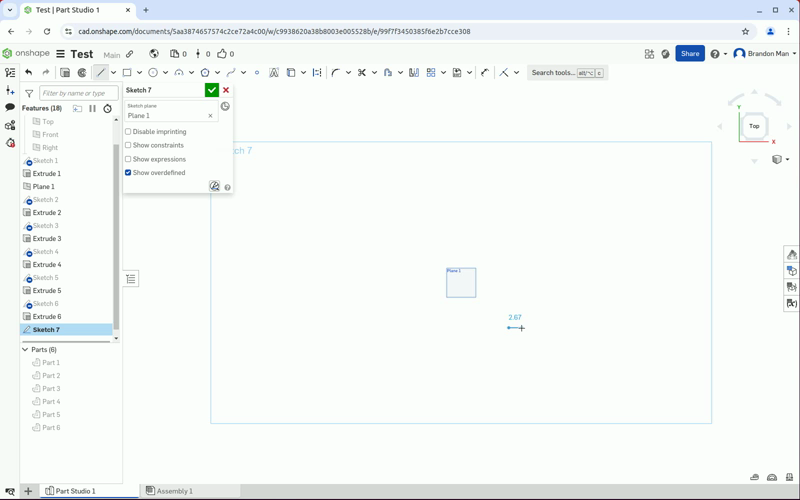
click(521, 327)
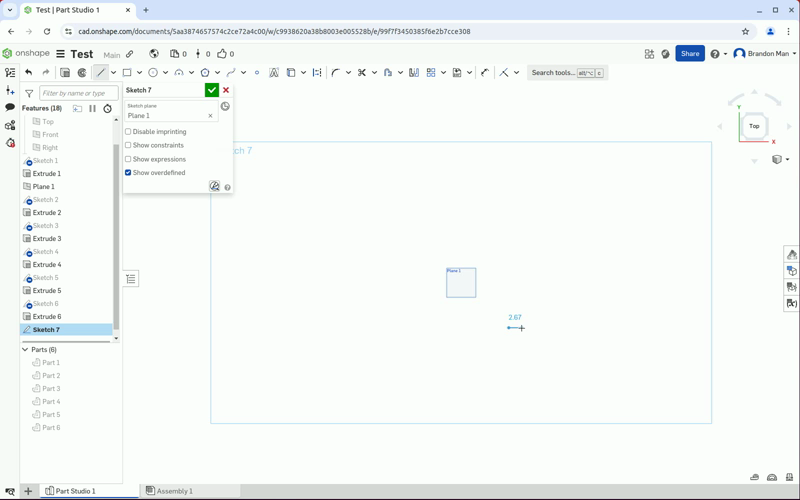
key_up(shift)
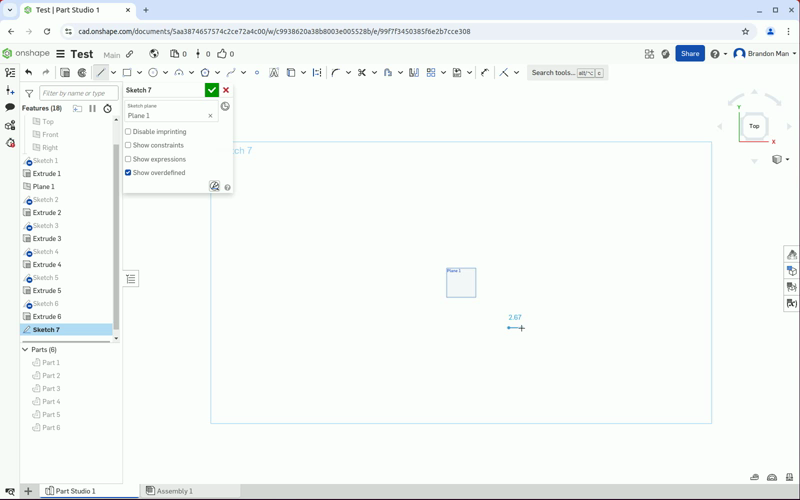
key_down(shift)
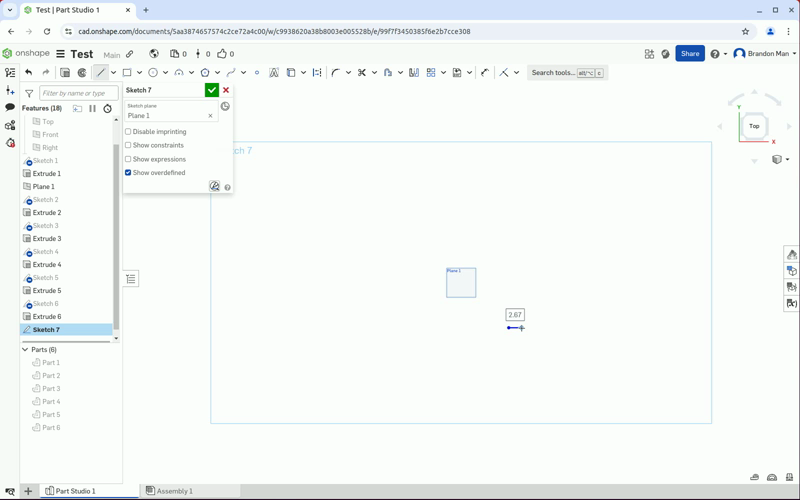
mouse_move(551, 327)
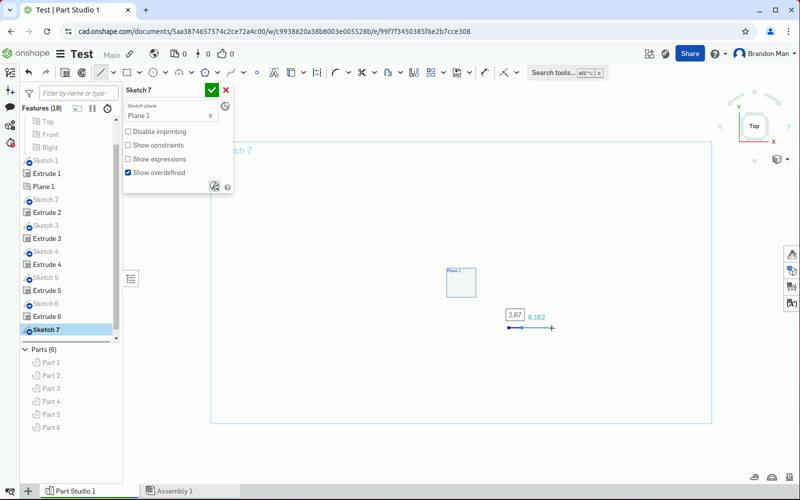
mouse_move(521, 314)
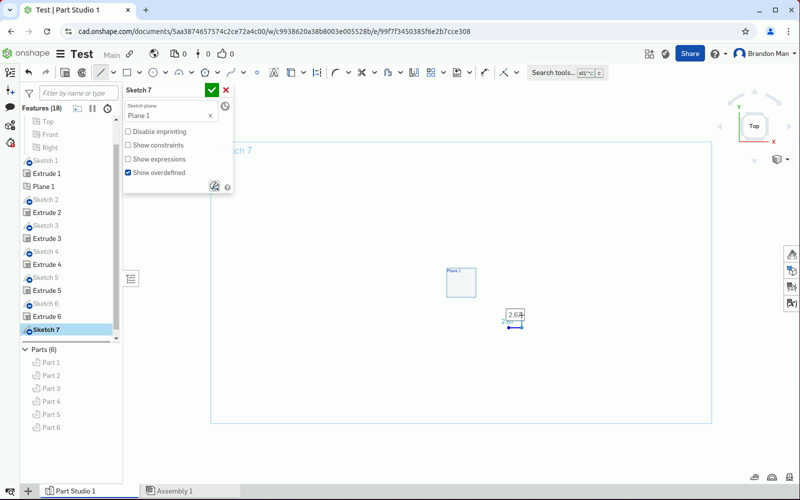
click(521, 314)
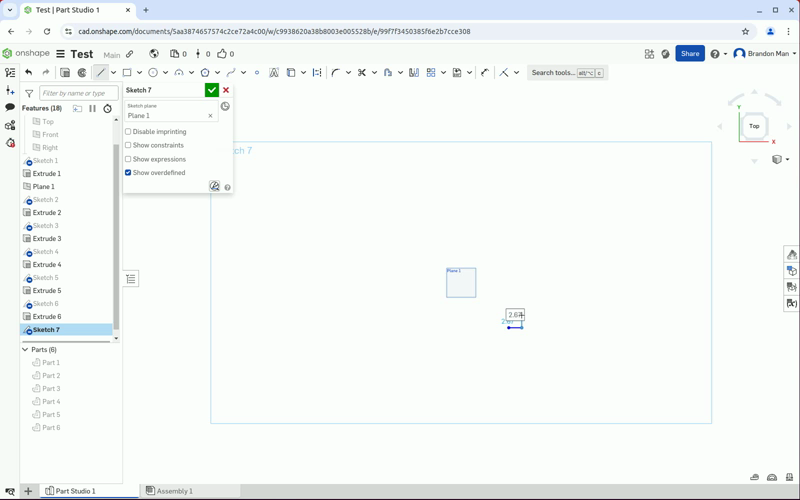
key_up(shift)
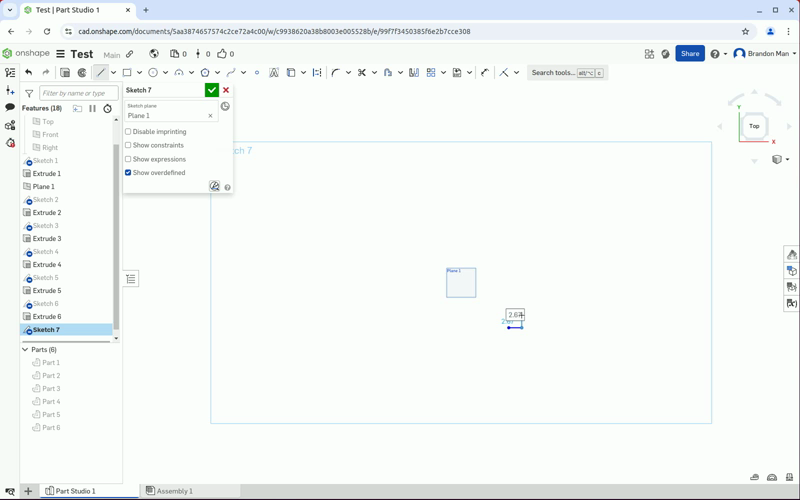
key(esc)
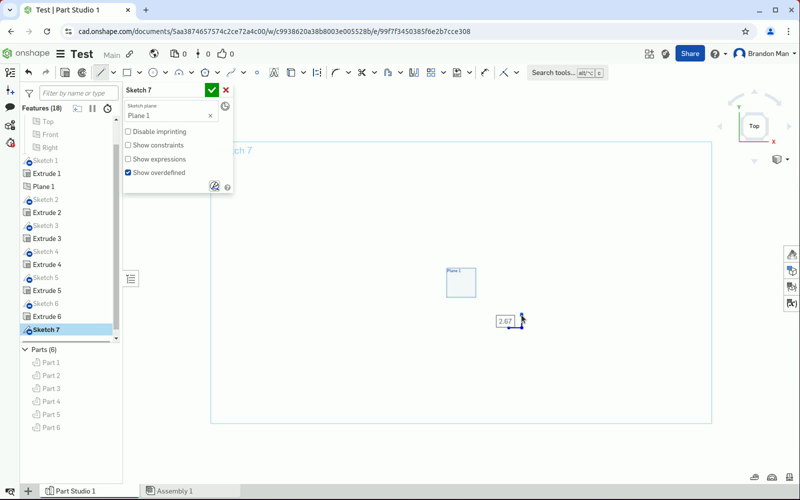
key(a)
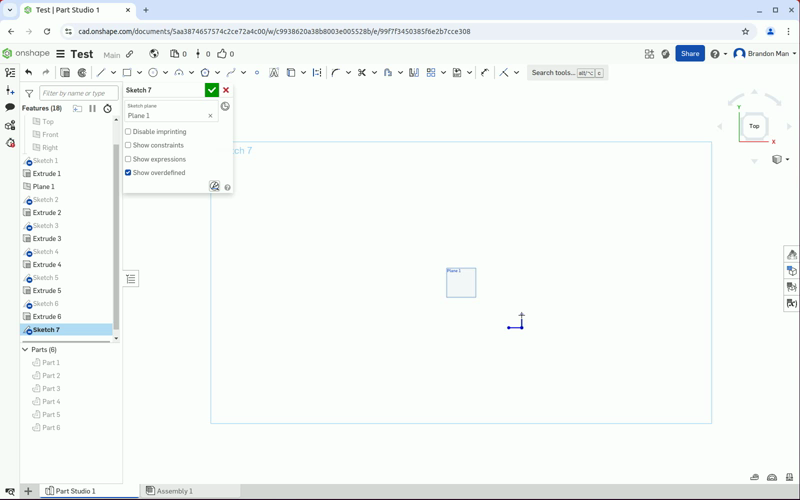
mouse_move(521, 314)
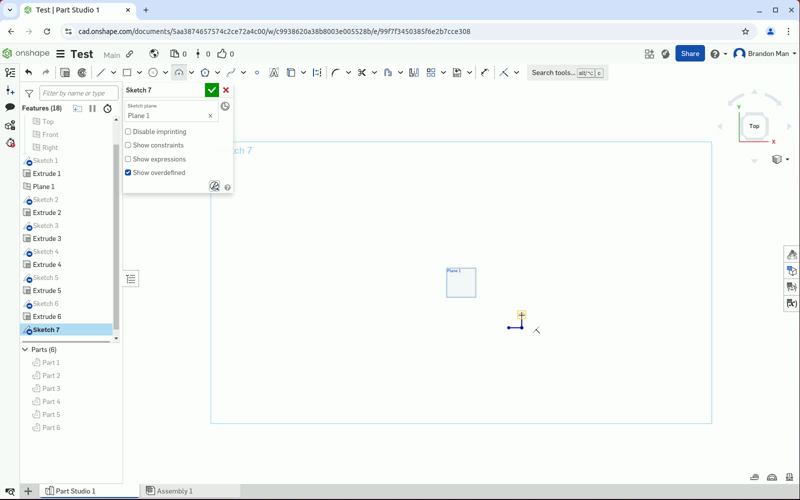
click(521, 314)
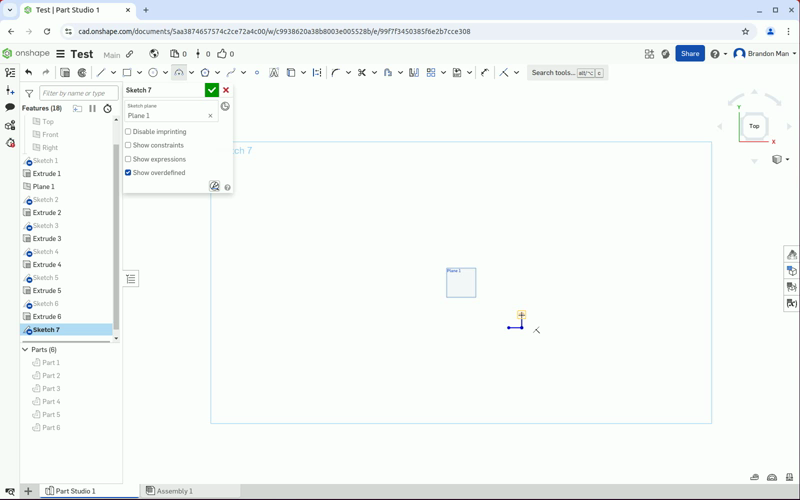
mouse_move(508, 327)
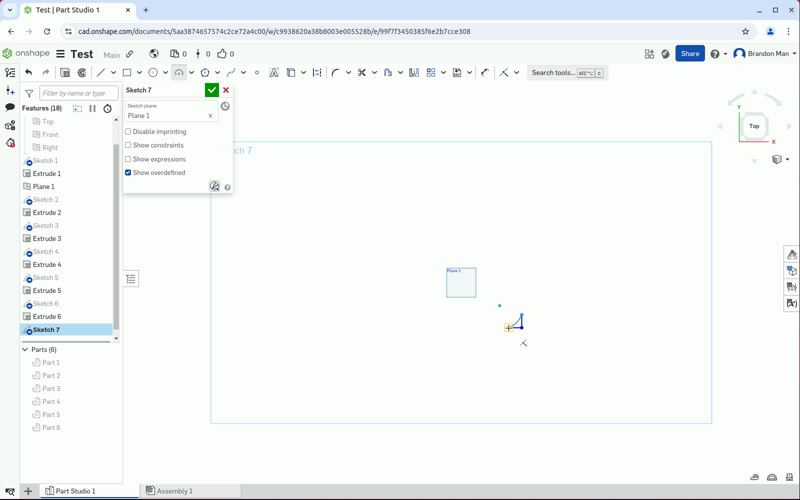
click(508, 327)
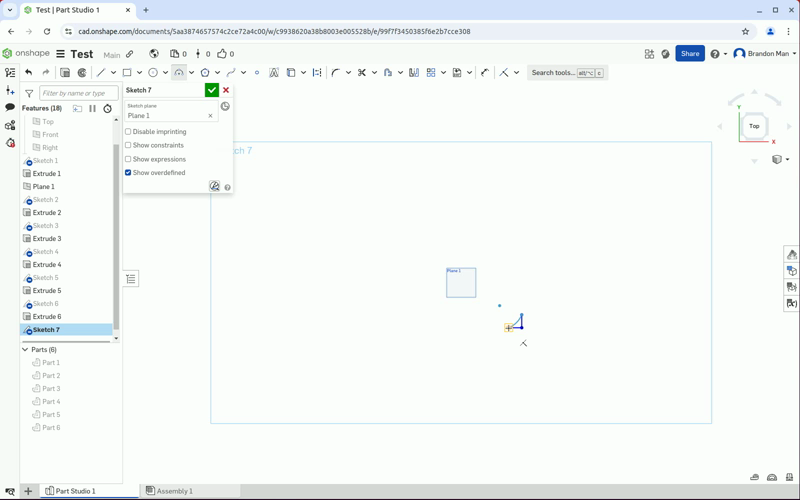
key_down(shift)
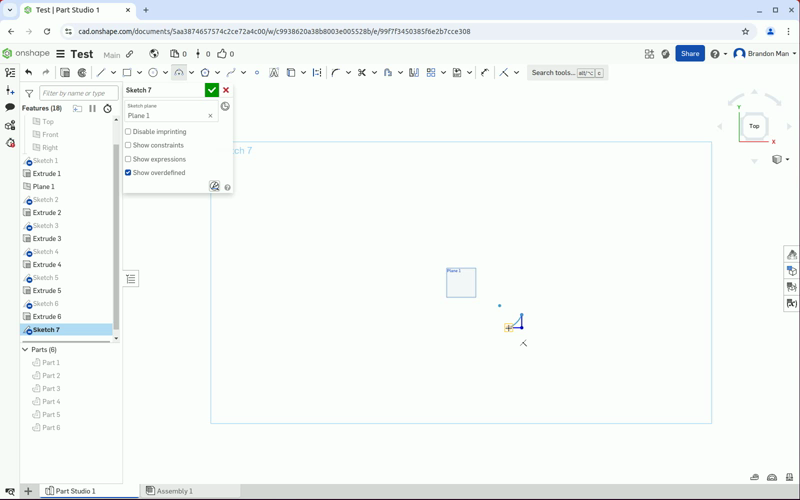
mouse_move(512, 318)
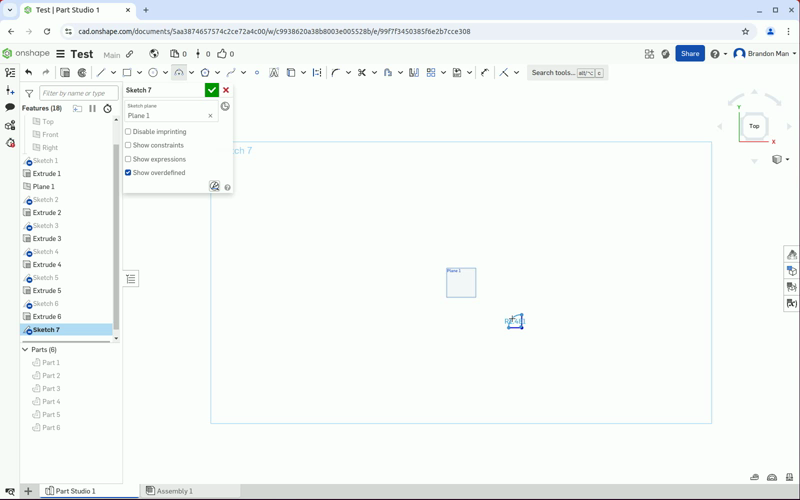
click(512, 318)
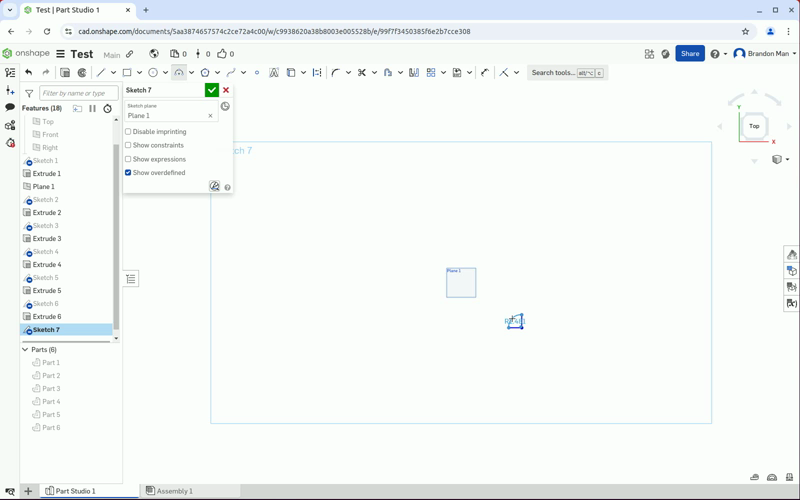
key_up(shift)
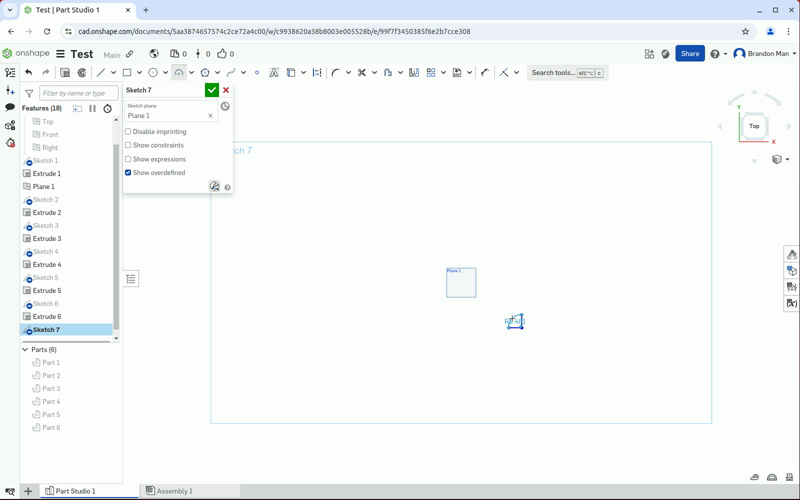
key(esc)
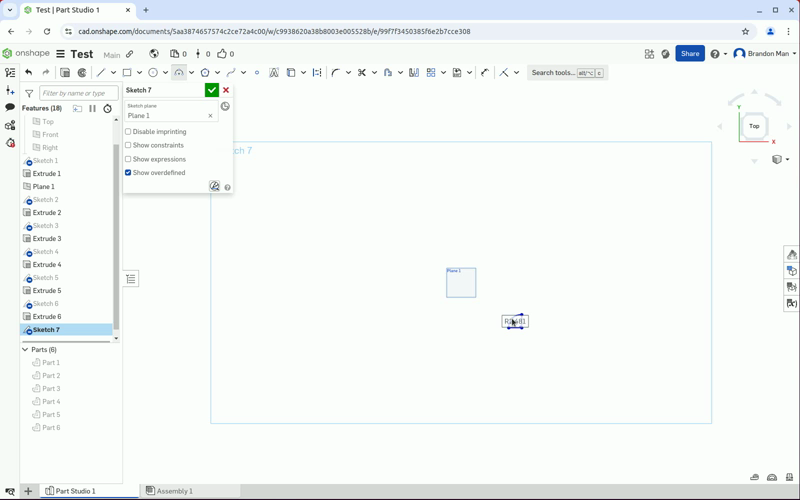
mouse_move(520, 320)
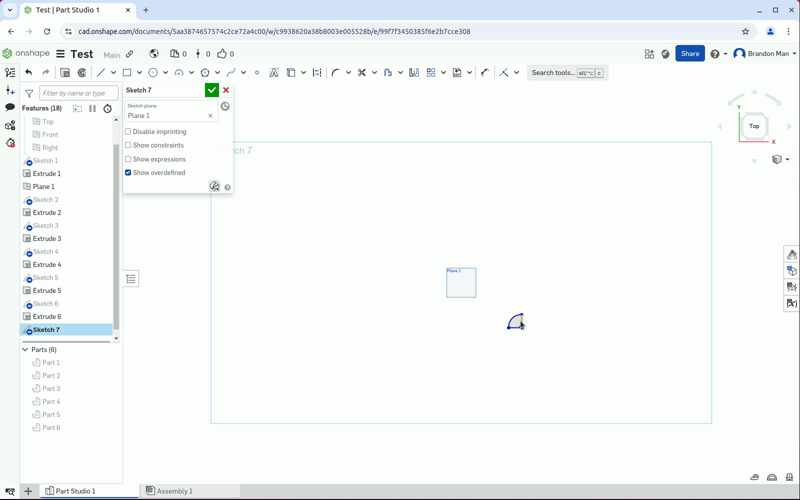
scroll(6)
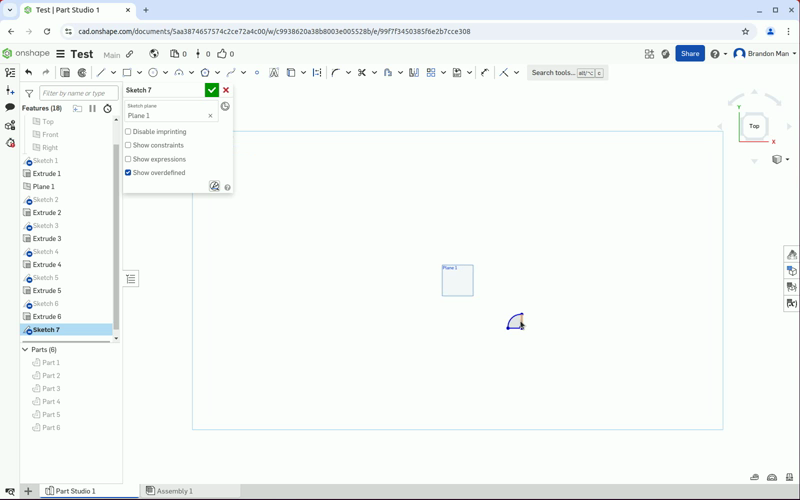
scroll(6)
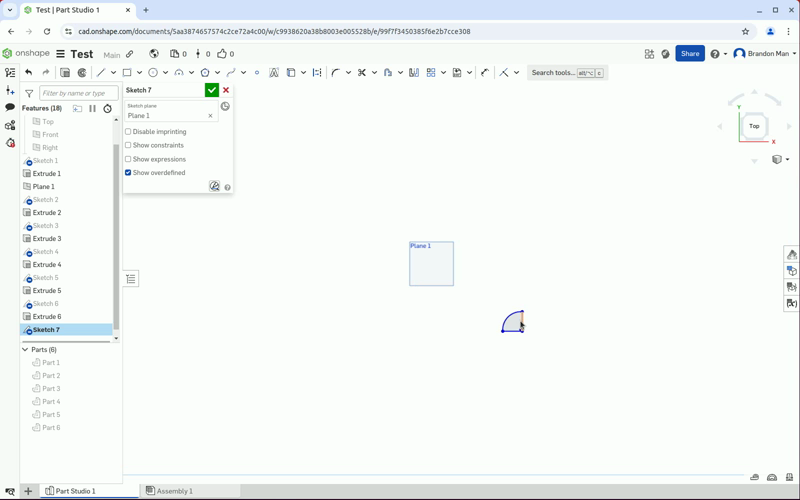
scroll(6)
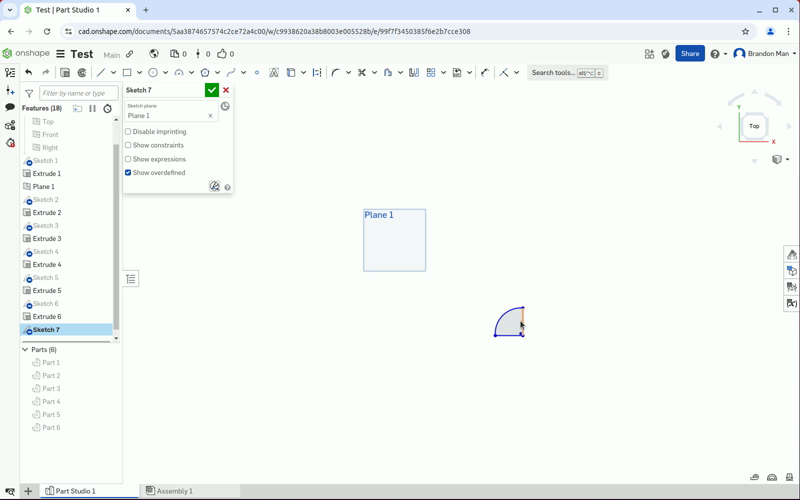
scroll(6)
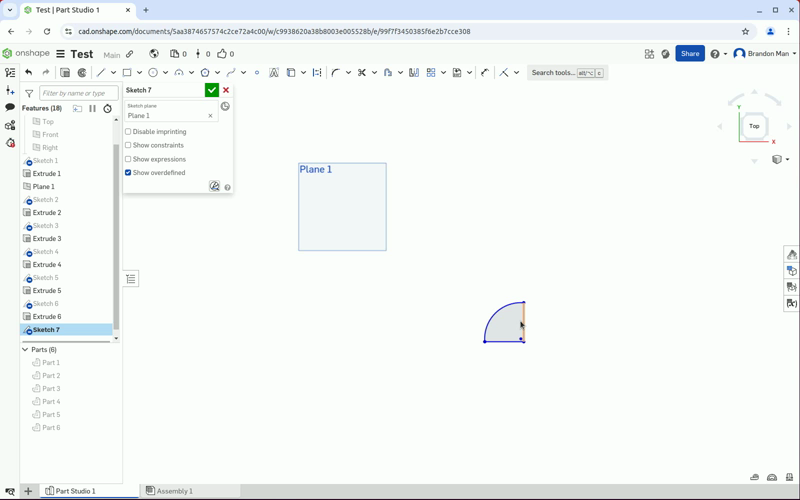
scroll(6)
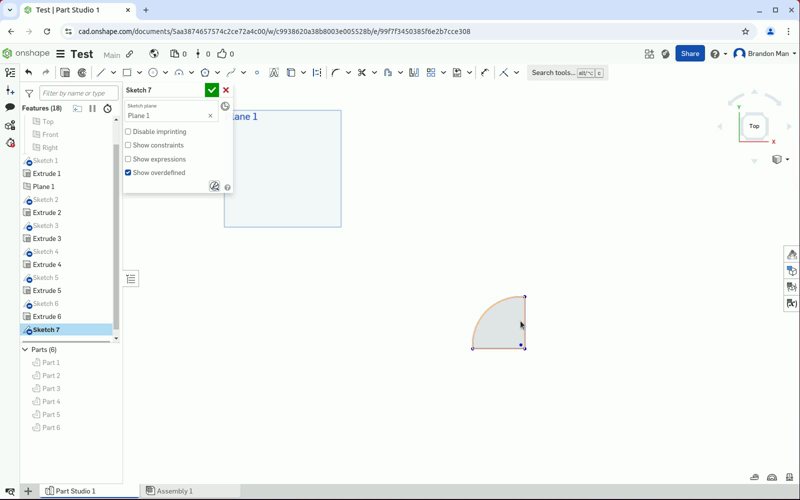
scroll(6)
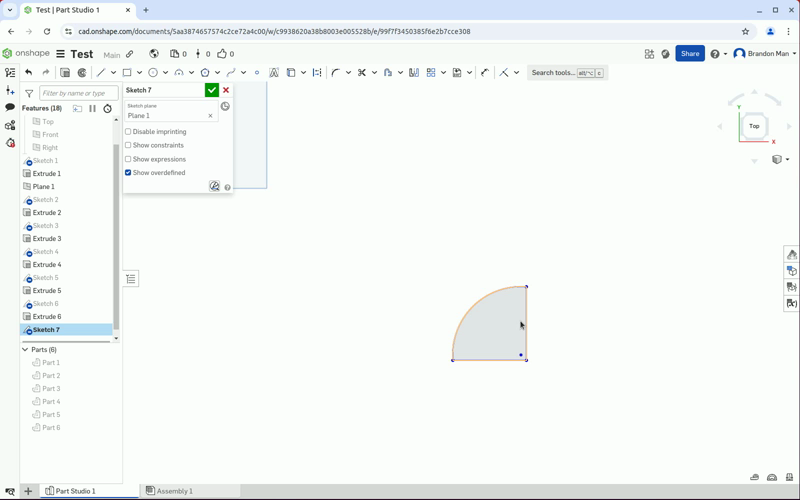
scroll(6)
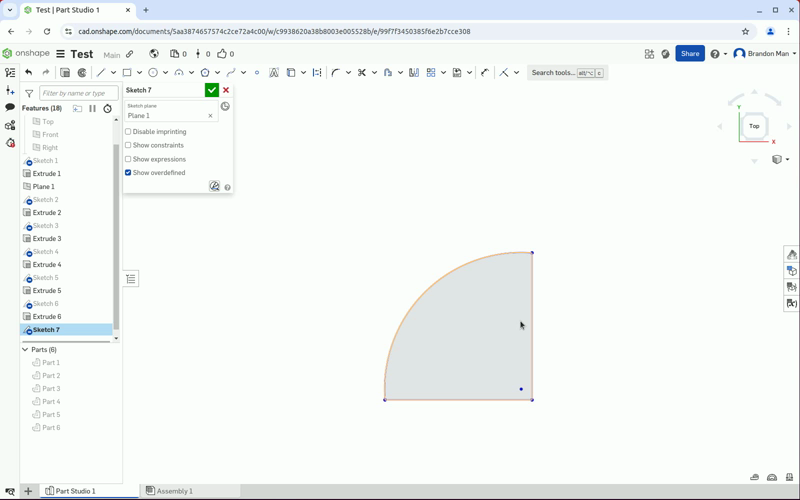
click(520, 320)
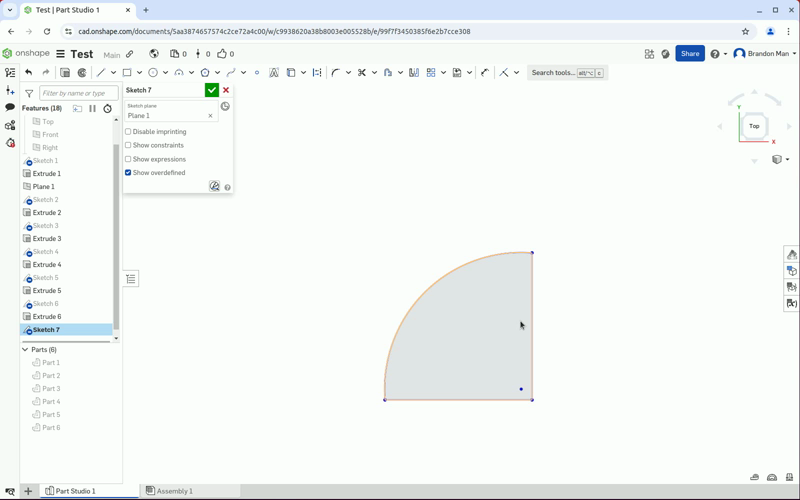
scroll(-6)
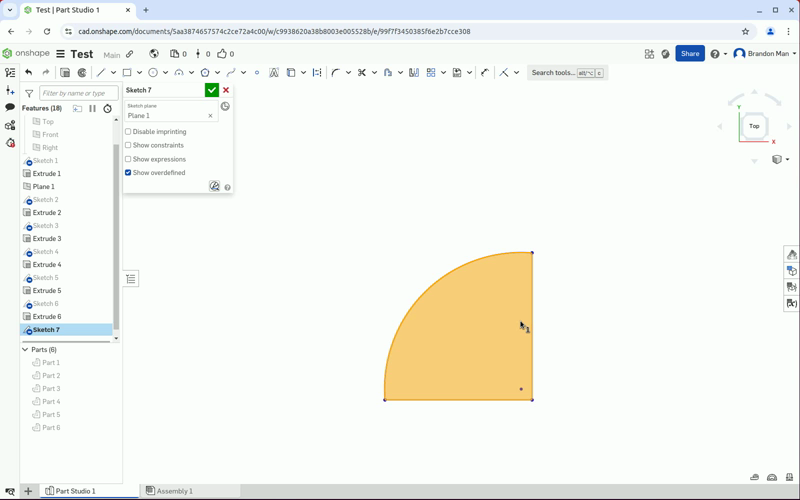
scroll(-6)
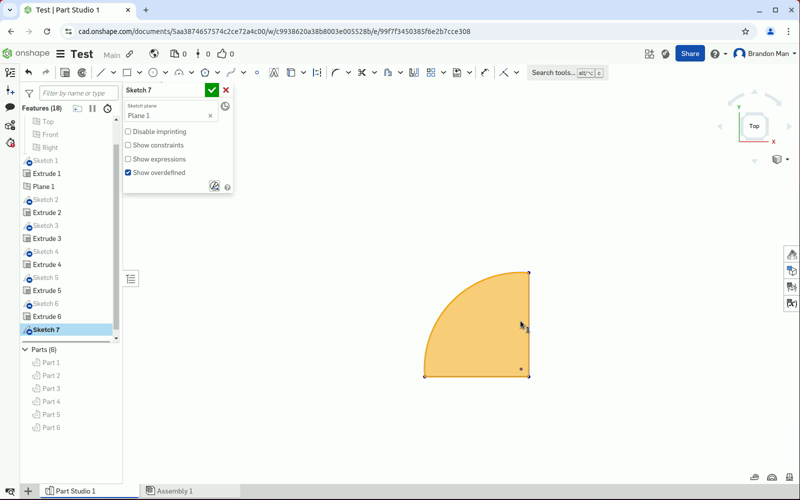
scroll(-6)
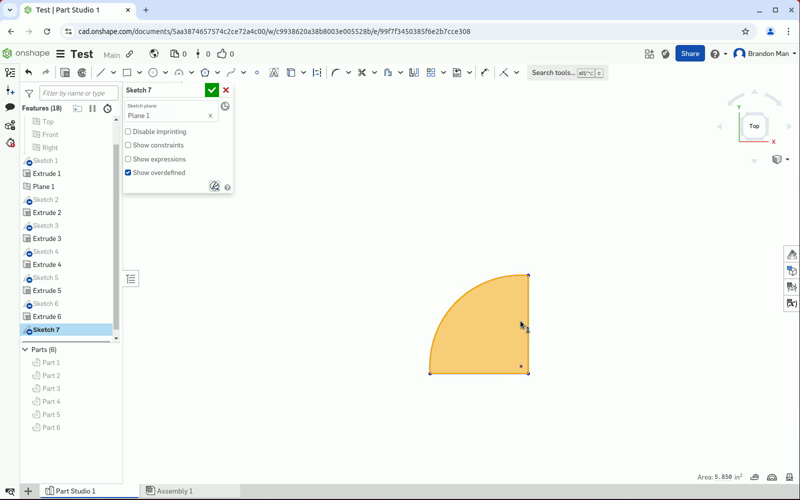
scroll(-6)
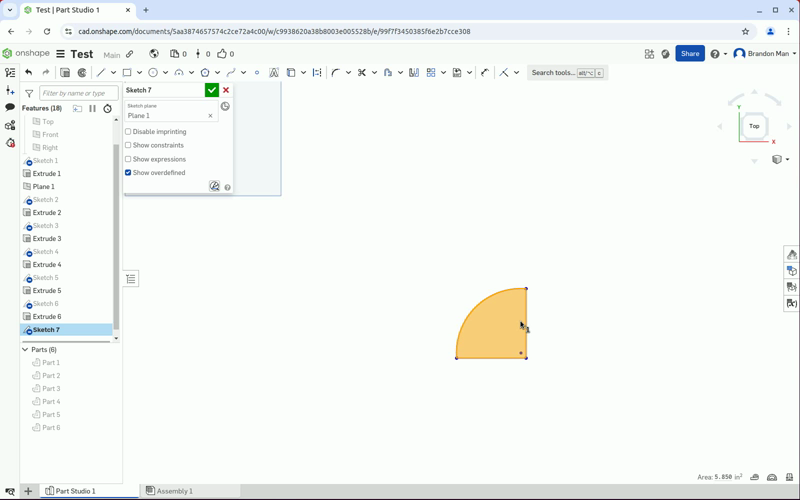
scroll(-6)
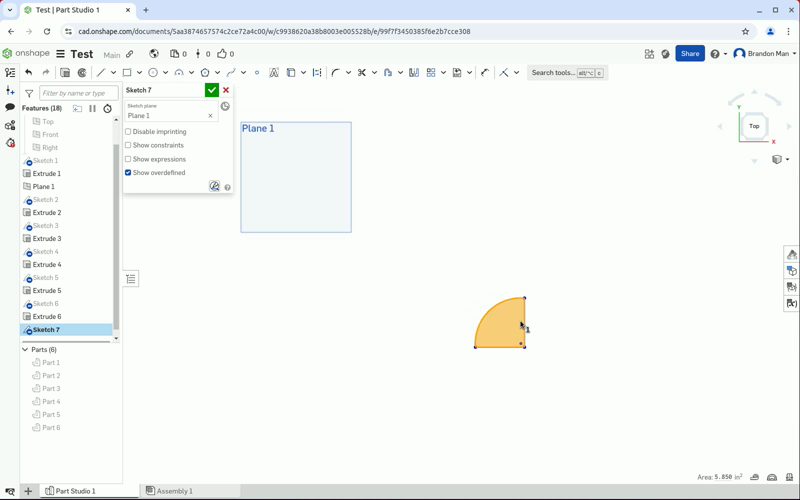
scroll(-6)
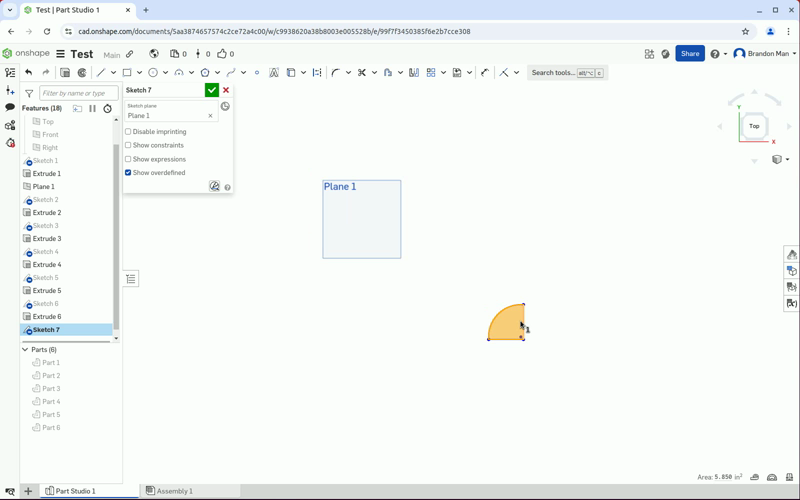
scroll(-6)
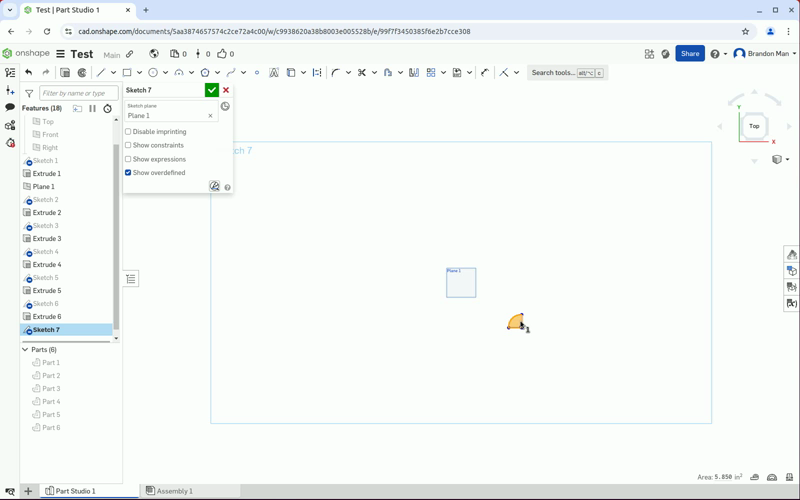
mouse_move(73, 352)
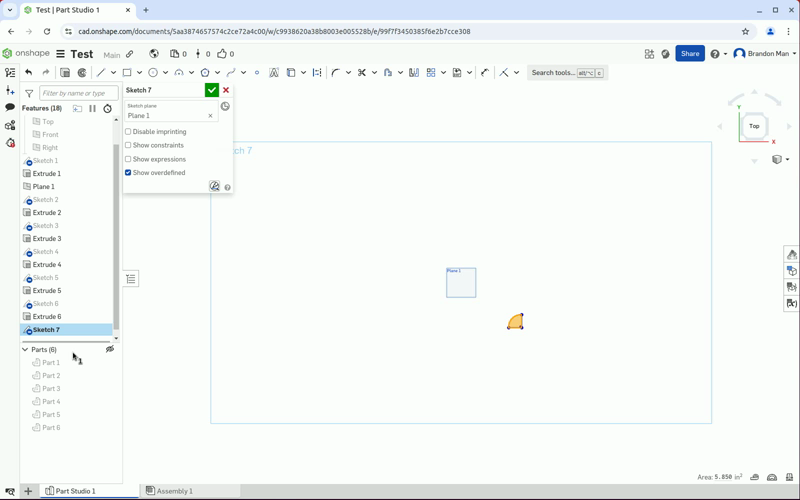
key(shift+y)
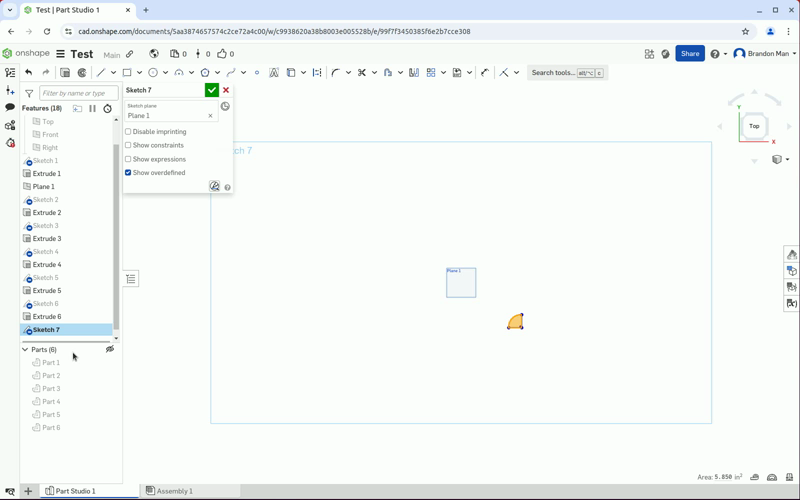
key(shift+e)
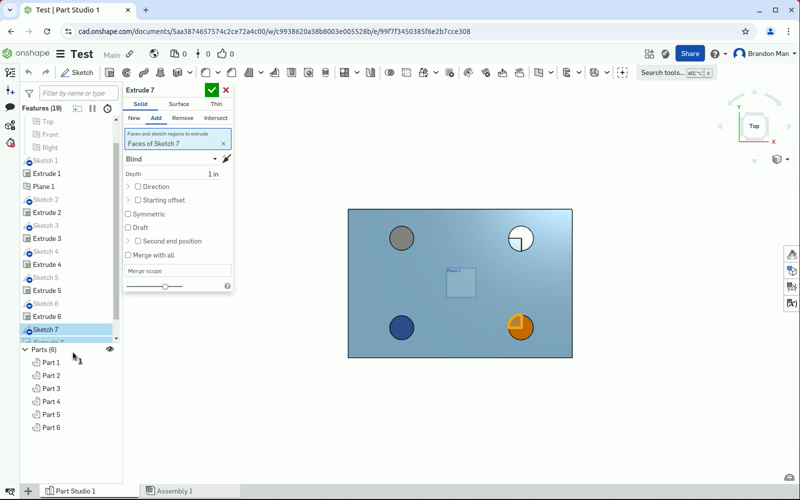
mouse_move(143, 106)
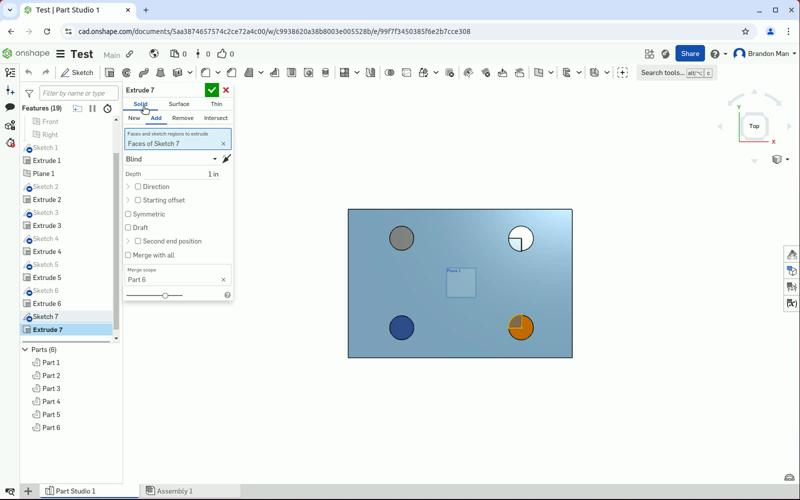
click(143, 106)
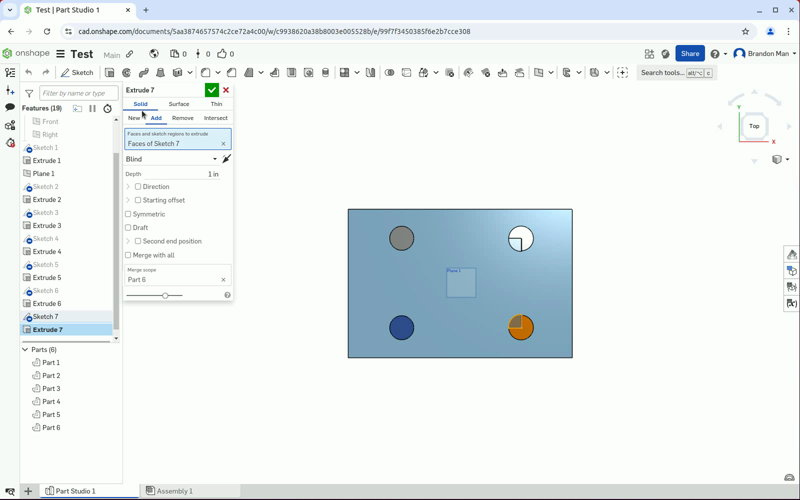
mouse_move(137, 120)
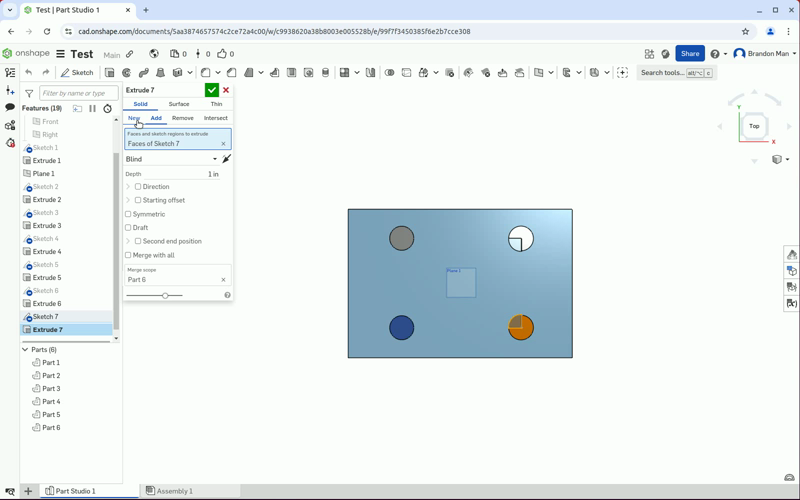
click(137, 120)
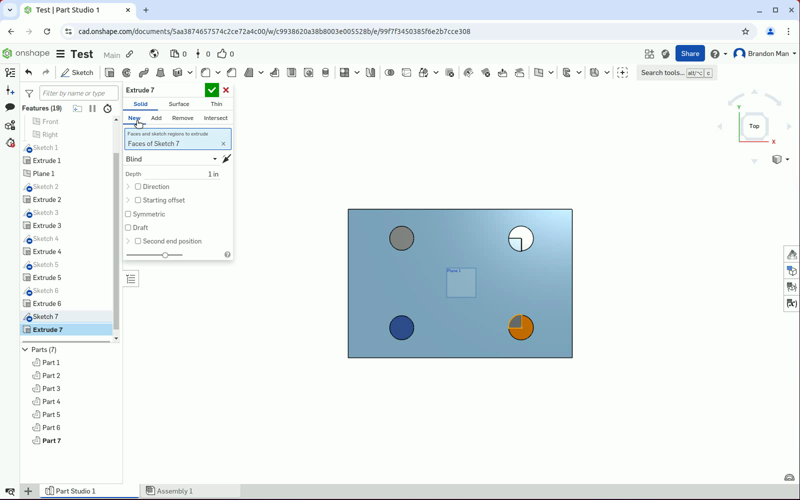
key(tab, 4)
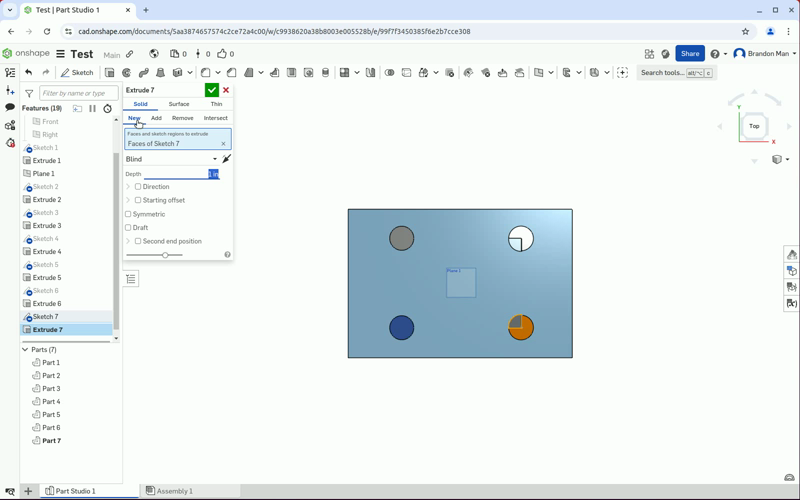
text(15.405)
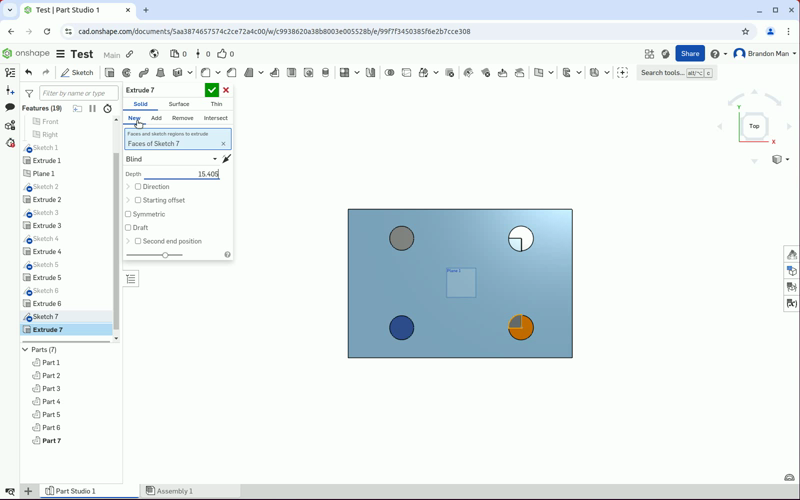
key(enter)
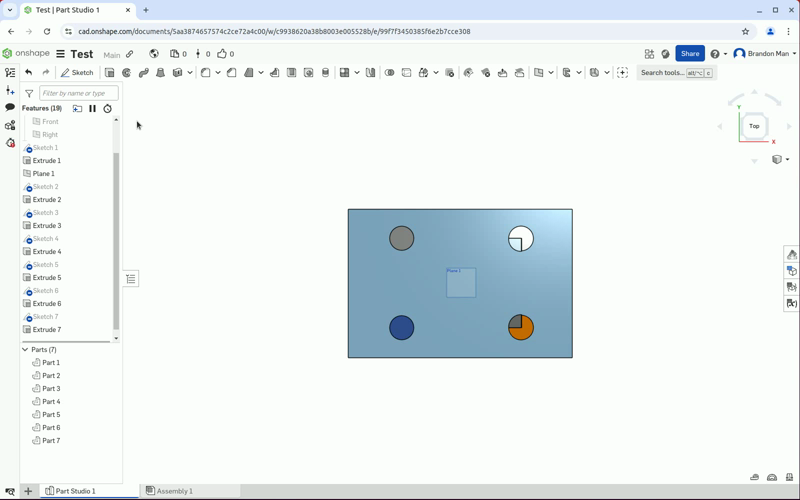
key(shift+h)
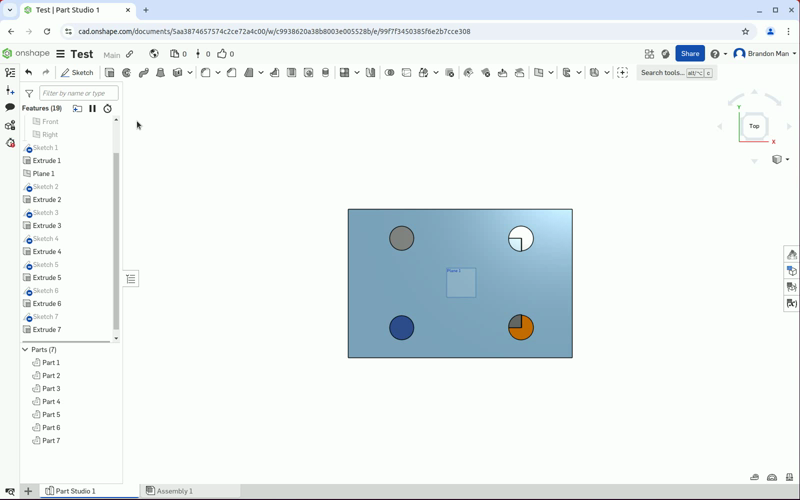
key(shift+h)
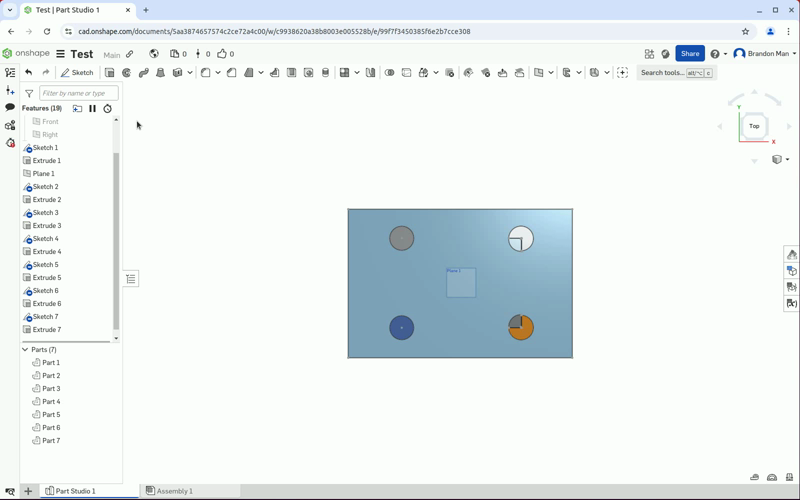
key(shift+7)
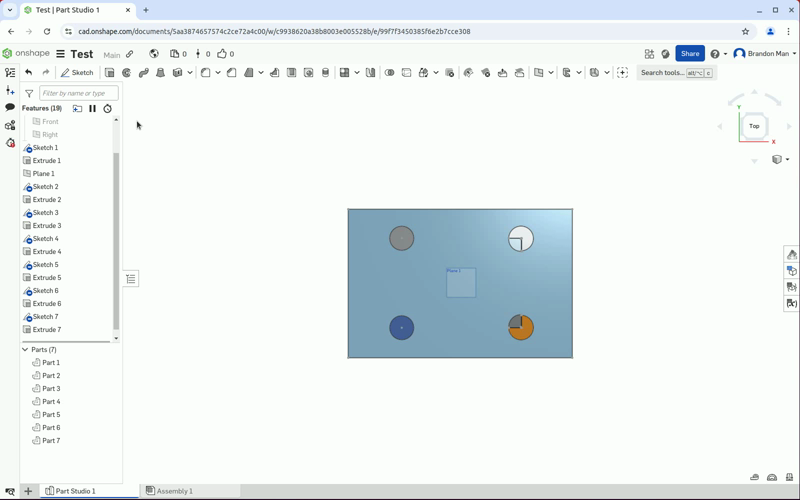
key(up, 3)
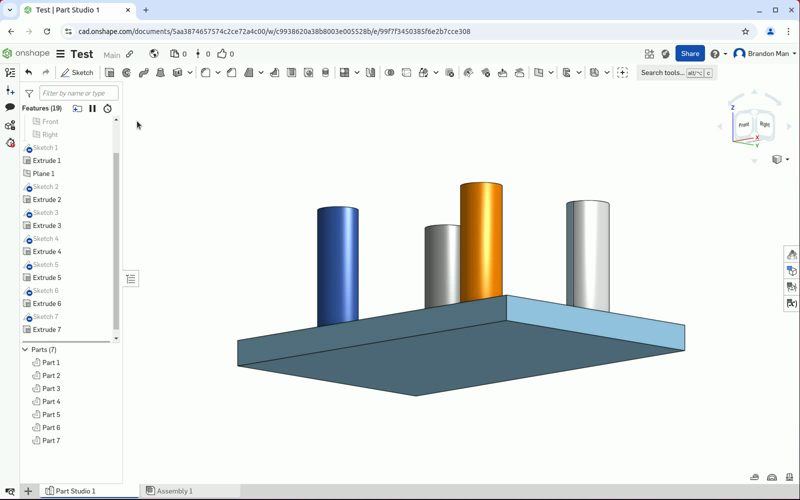
key(left, 3)
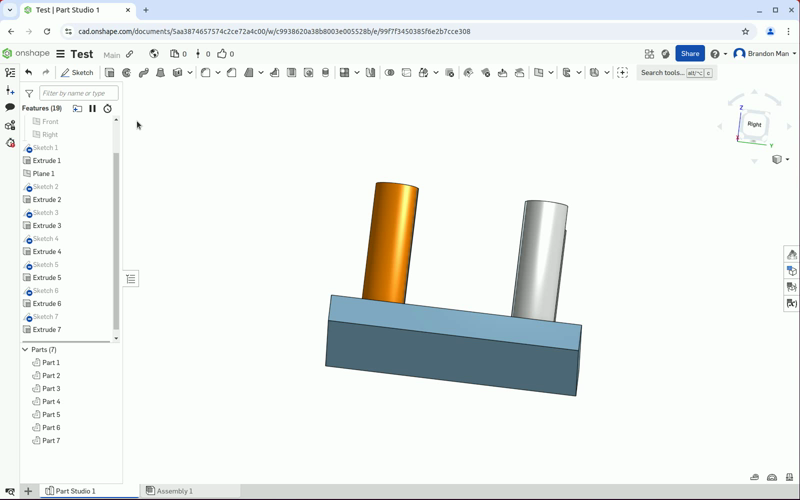
key(right, 3)
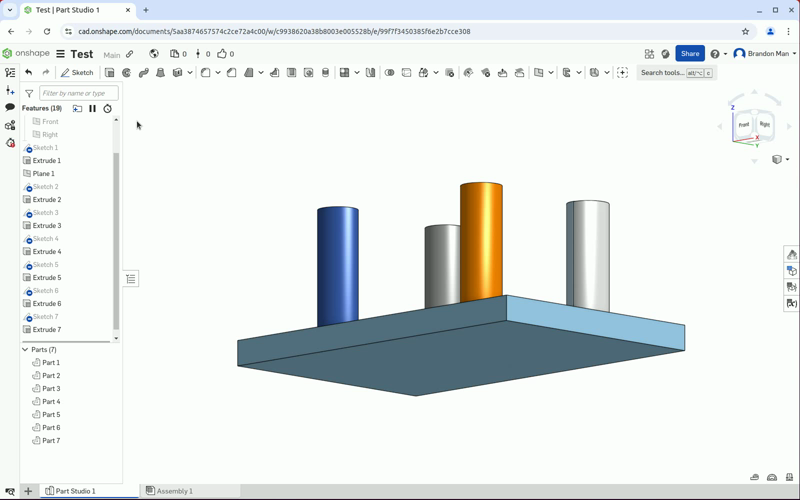
key(down, 3)
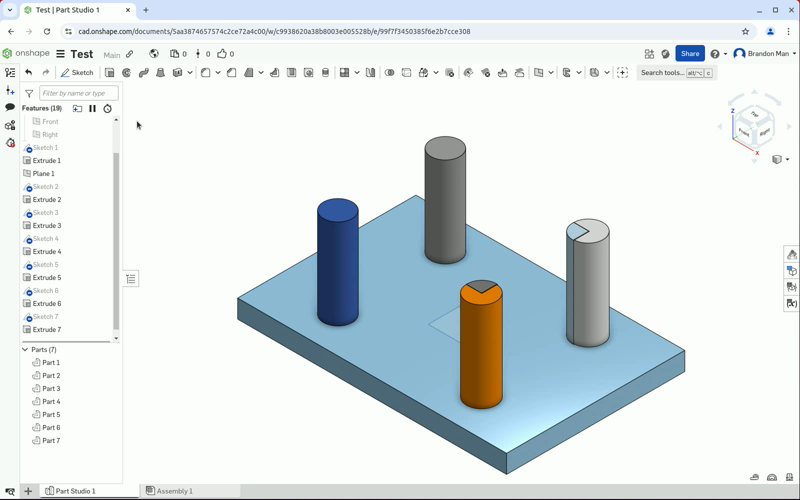
mouse_move(69, 150)
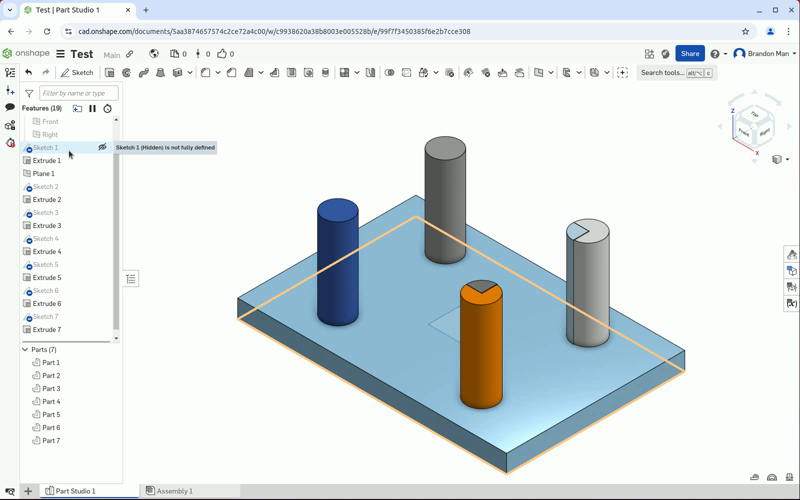
click(69, 150)